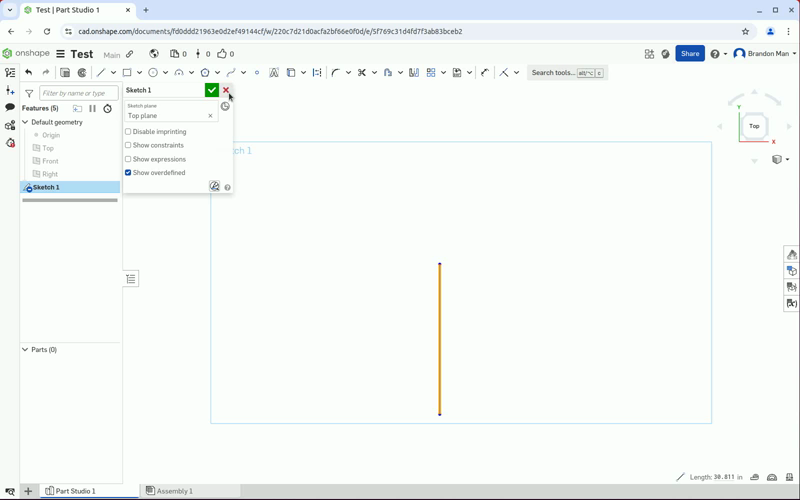
key(shift+h)
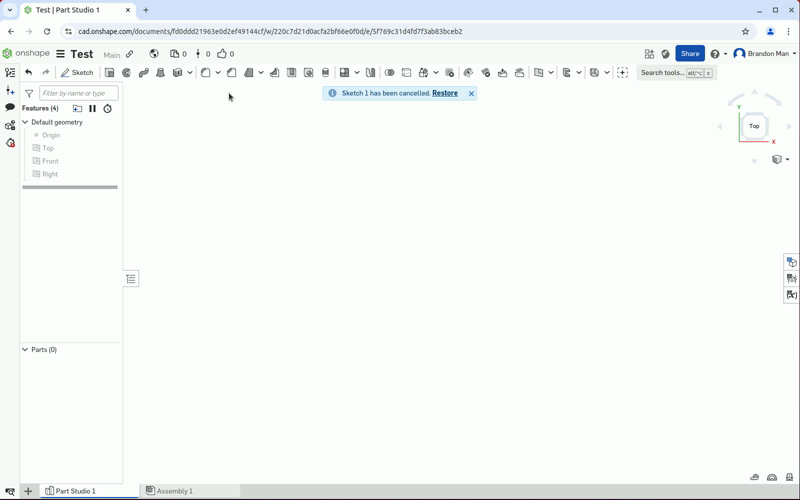
mouse_move(73, 352)
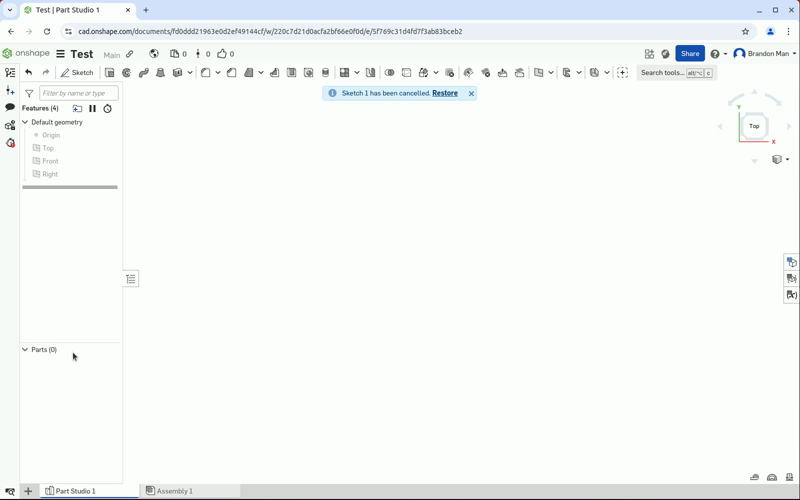
key(y)
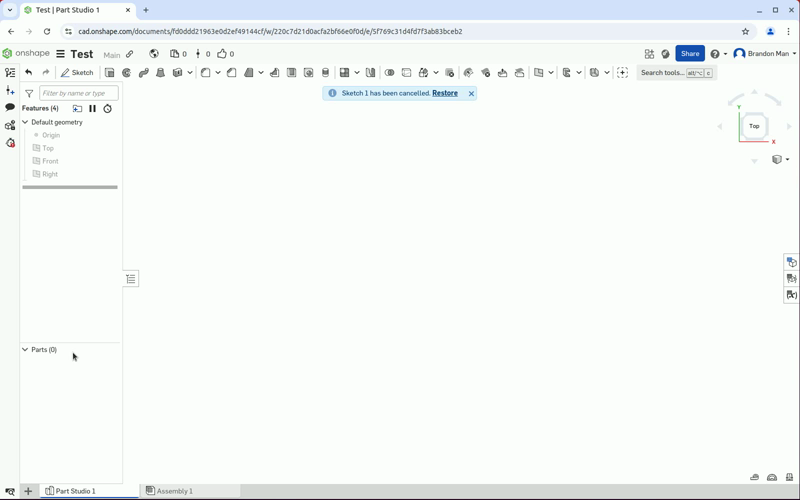
key(shift+p)
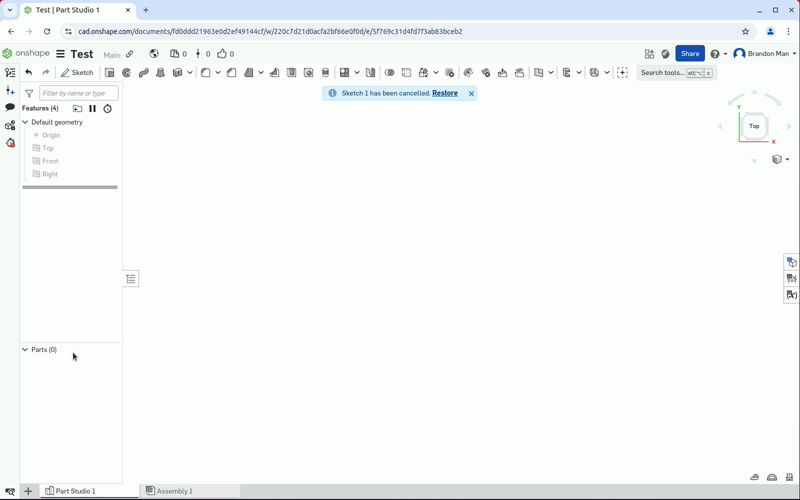
key(space)
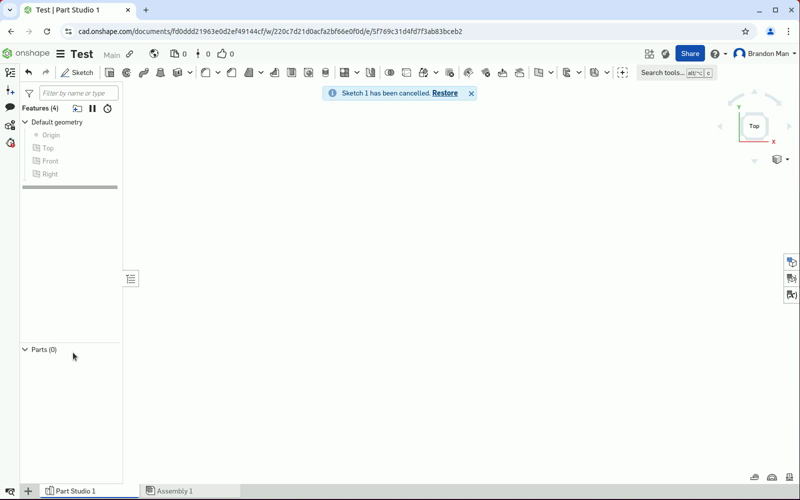
key_down(shift)
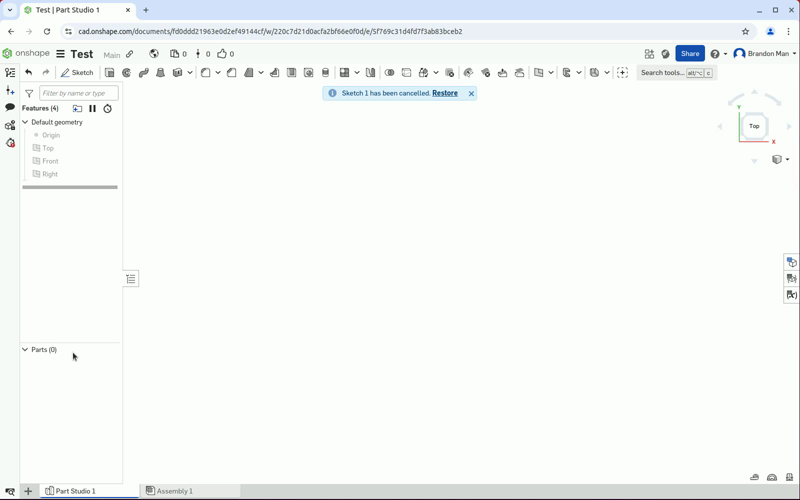
key(up)
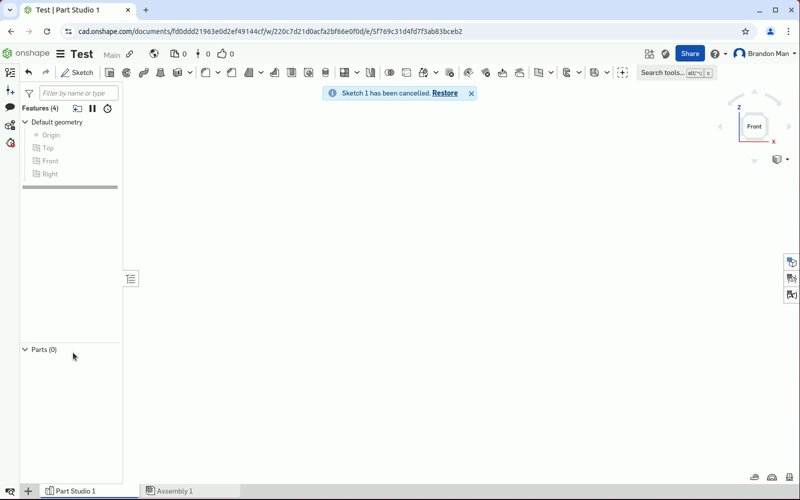
key_up(shift)
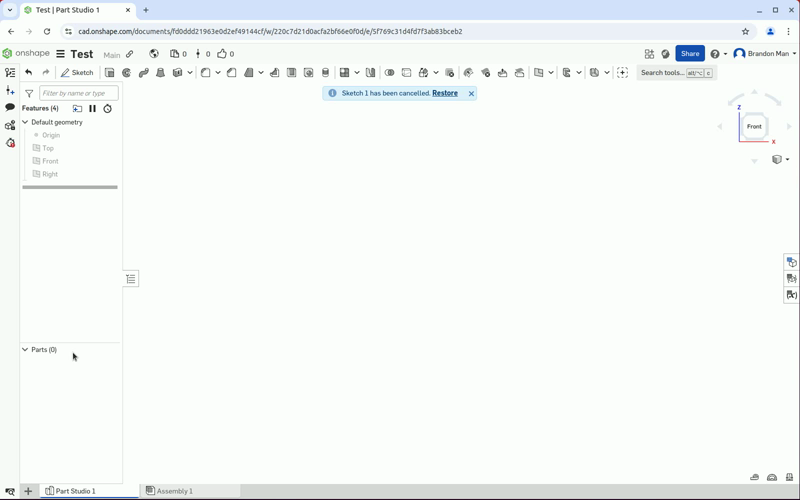
mouse_move(73, 352)
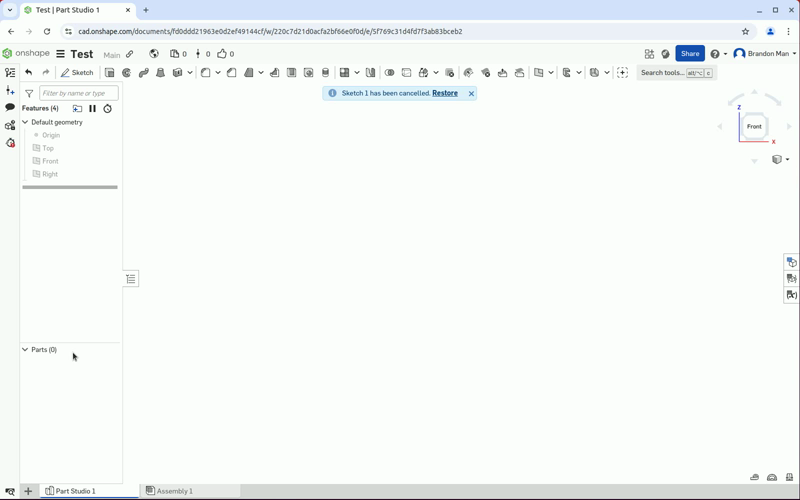
key(shift+y)
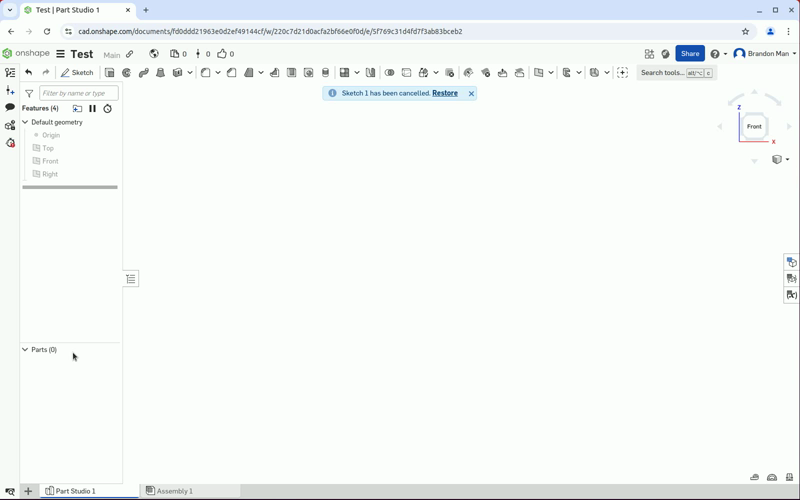
key(shift+s)
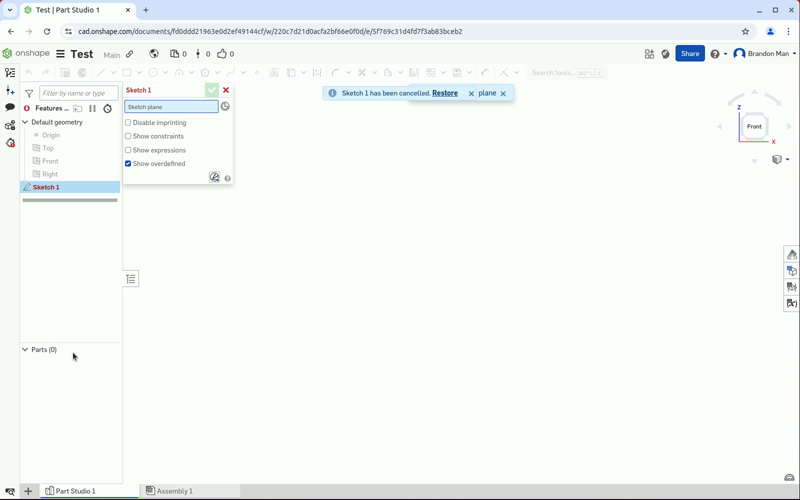
mouse_move(73, 163)
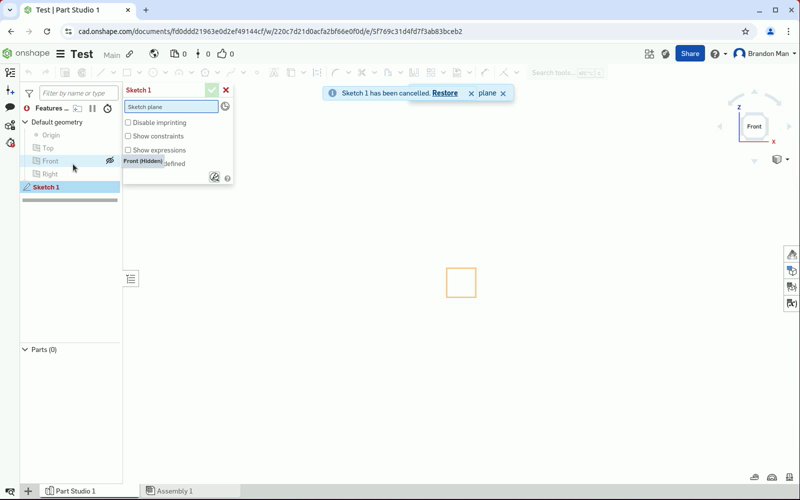
click(73, 163)
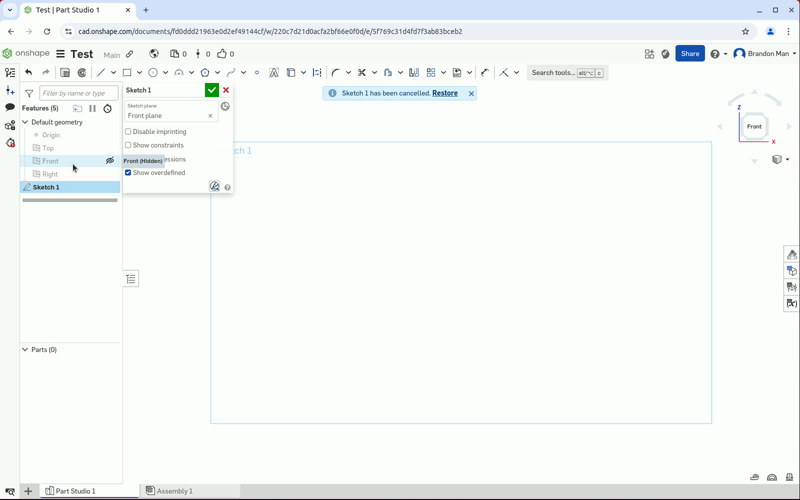
mouse_move(73, 352)
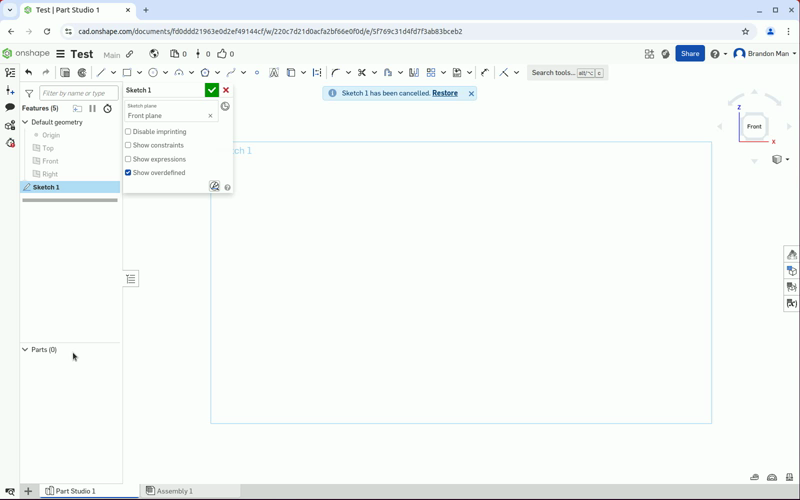
key(y)
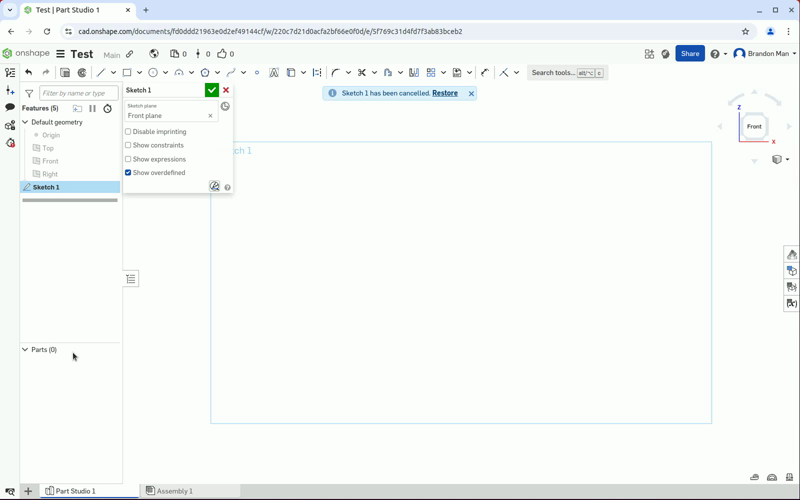
key(a)
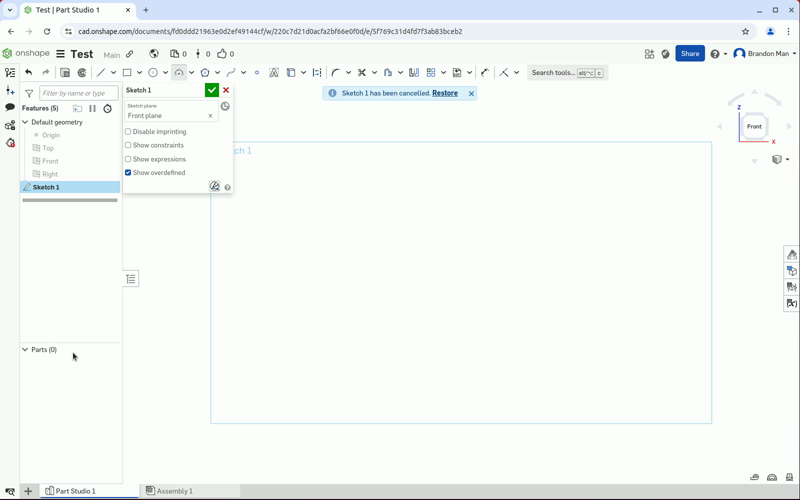
key_down(shift)
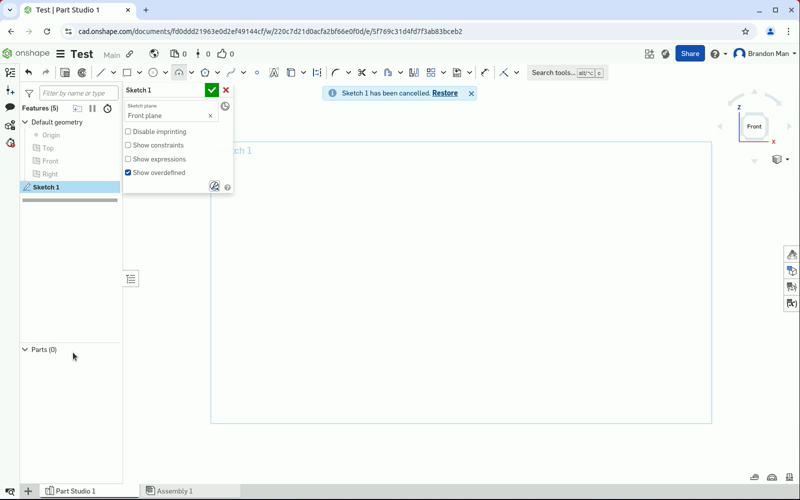
mouse_move(433, 288)
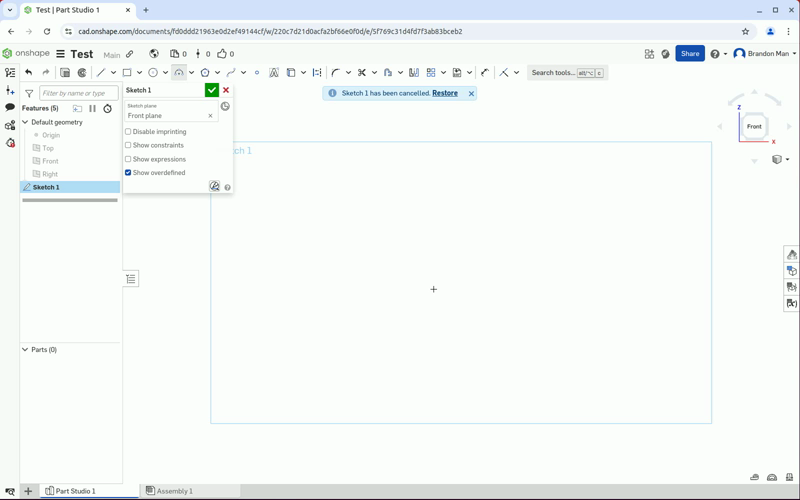
click(433, 288)
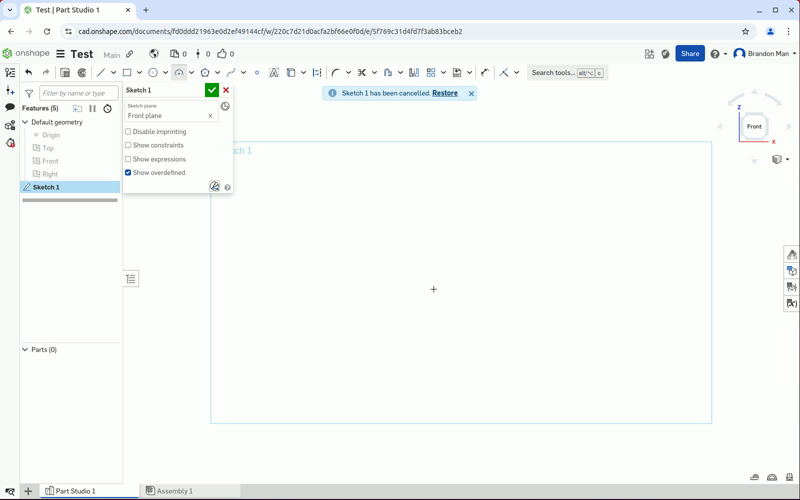
key_up(shift)
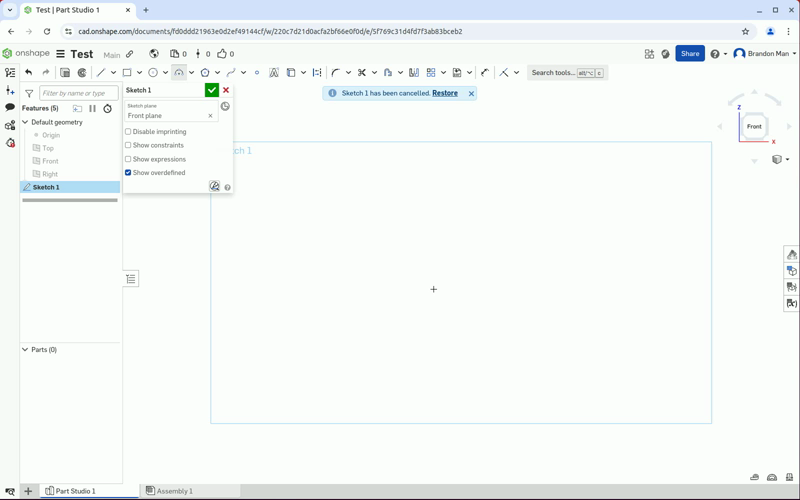
key_down(shift)
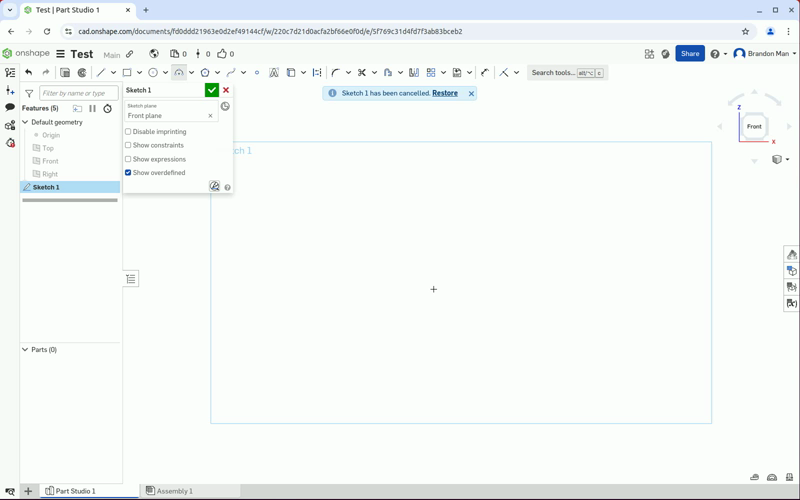
mouse_move(442, 297)
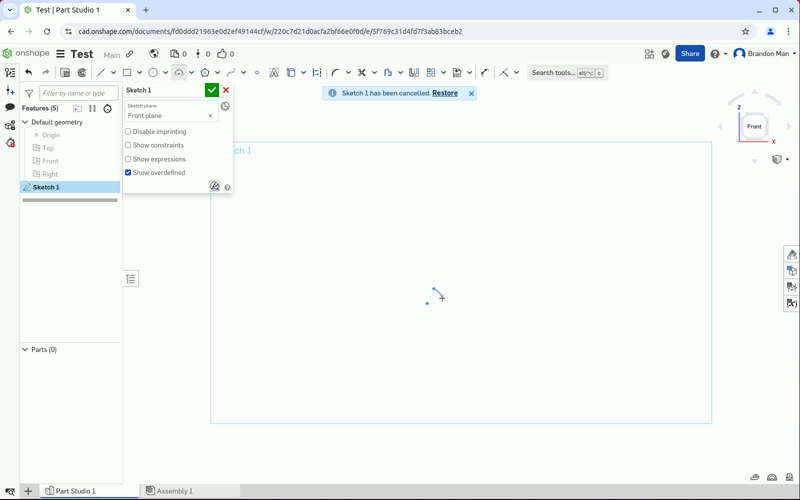
click(442, 297)
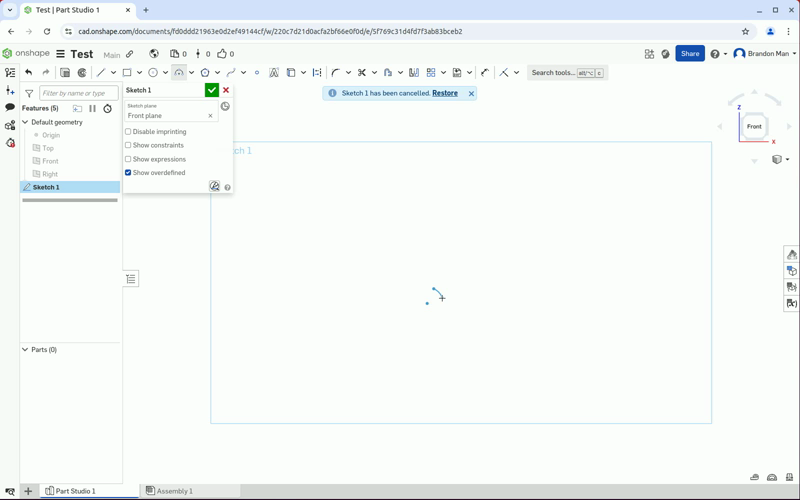
mouse_move(436, 294)
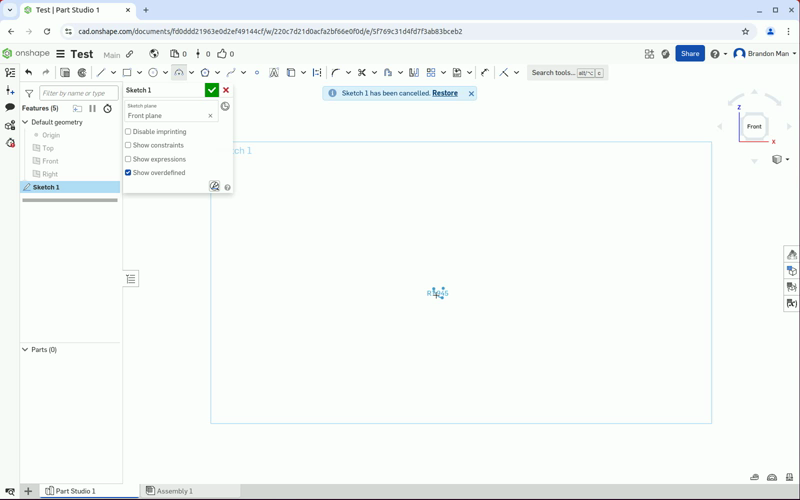
click(436, 294)
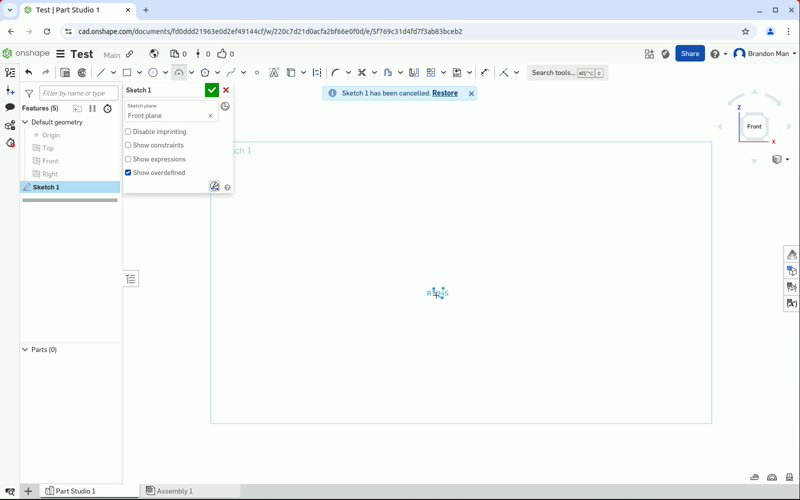
key_up(shift)
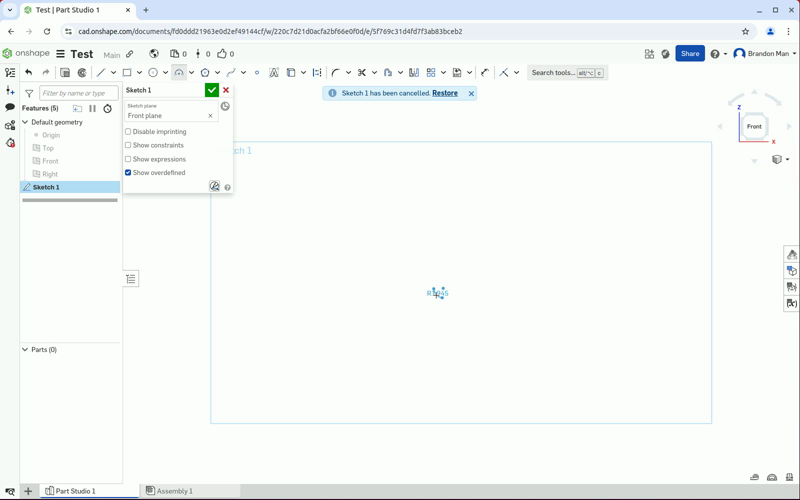
key(esc)
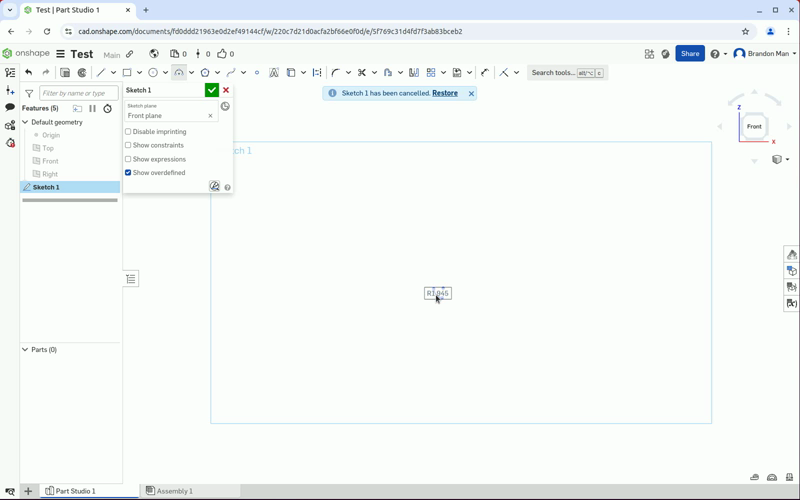
key(l)
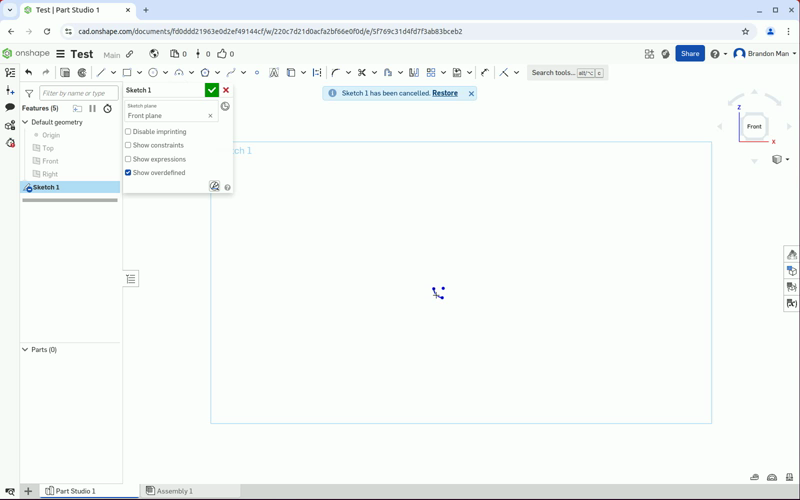
mouse_move(442, 297)
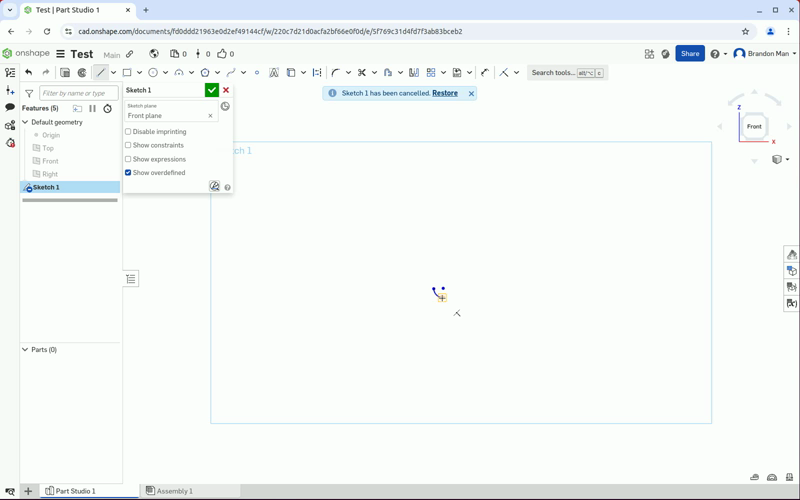
click(442, 297)
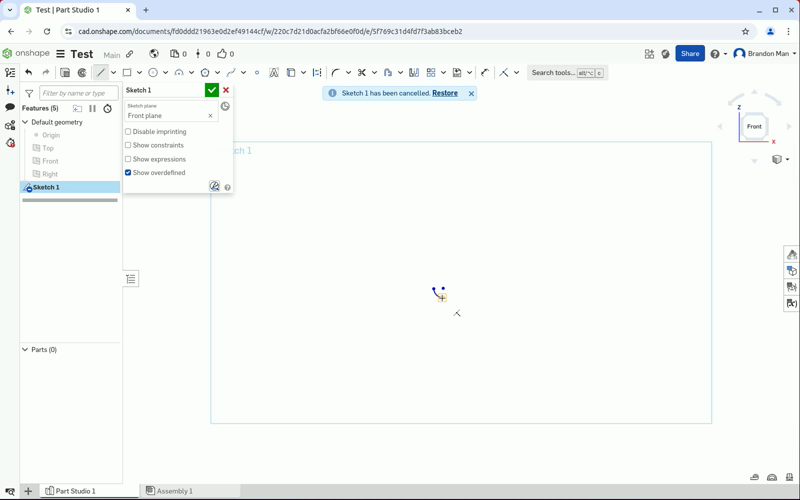
key_down(shift)
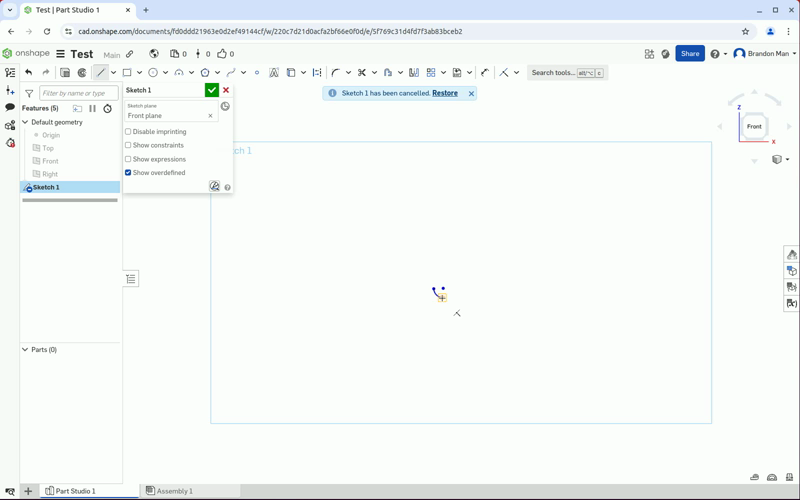
mouse_move(564, 297)
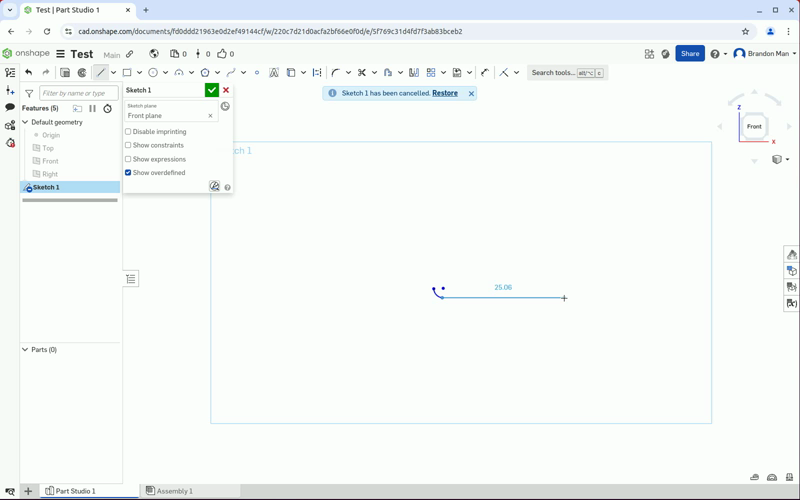
click(564, 297)
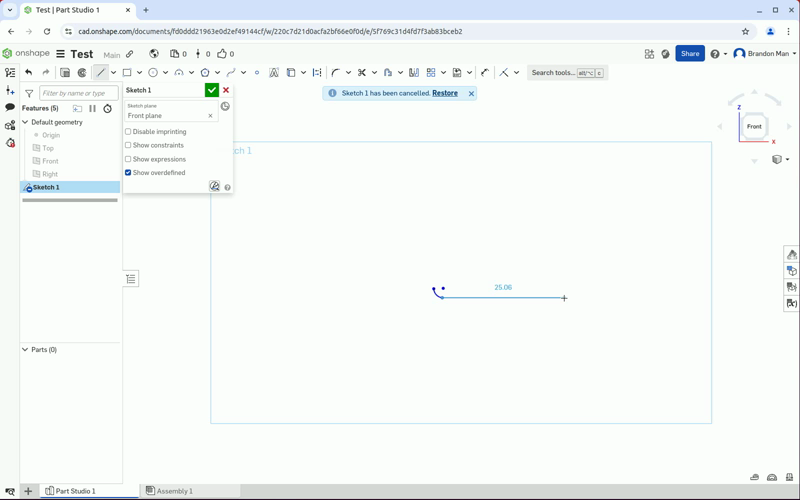
key_up(shift)
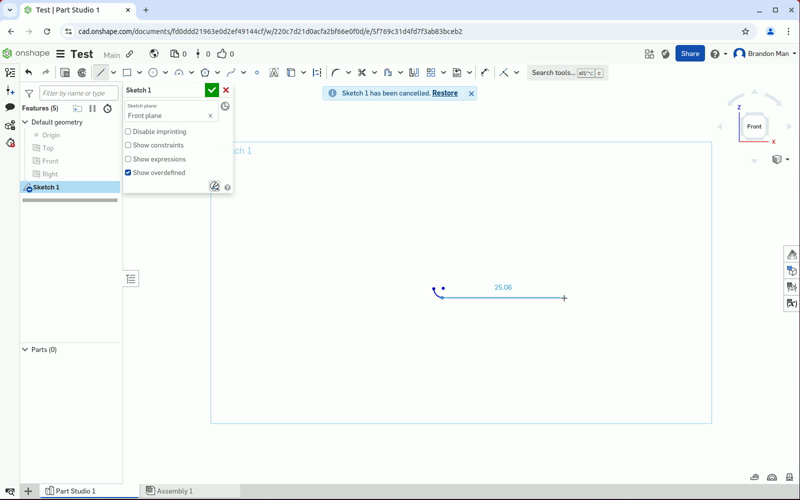
key(esc)
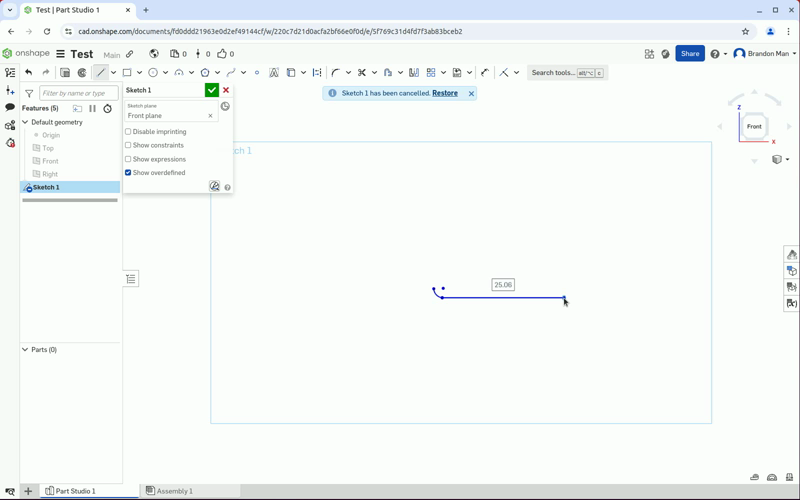
key(a)
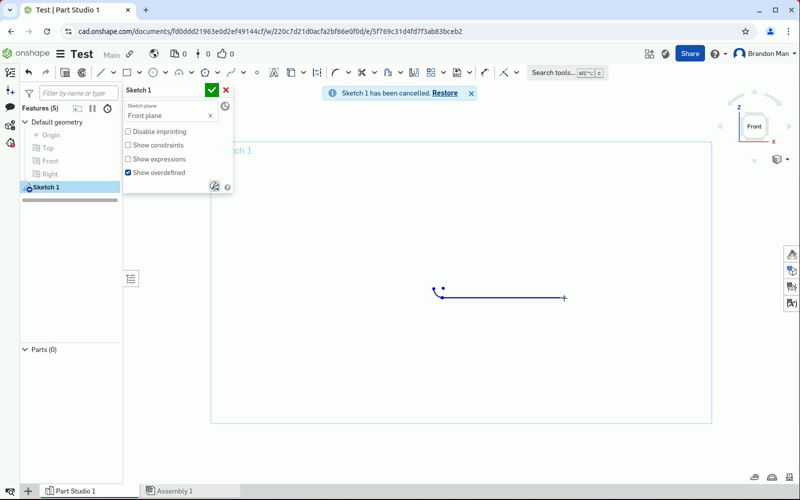
mouse_move(564, 297)
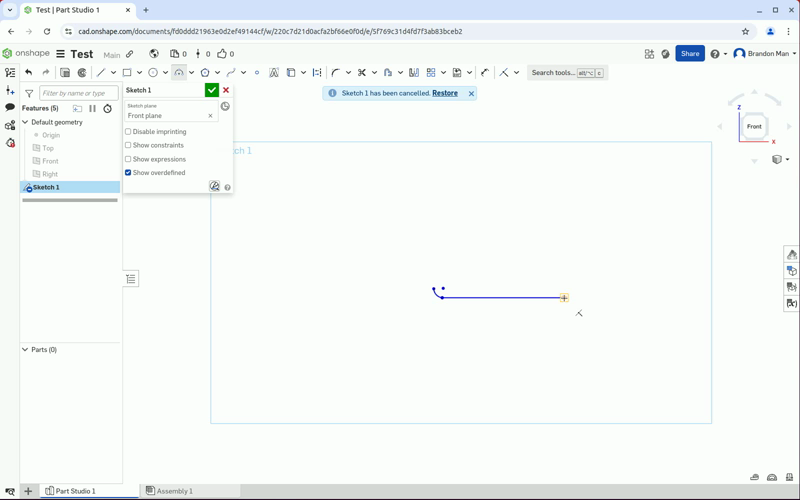
click(564, 297)
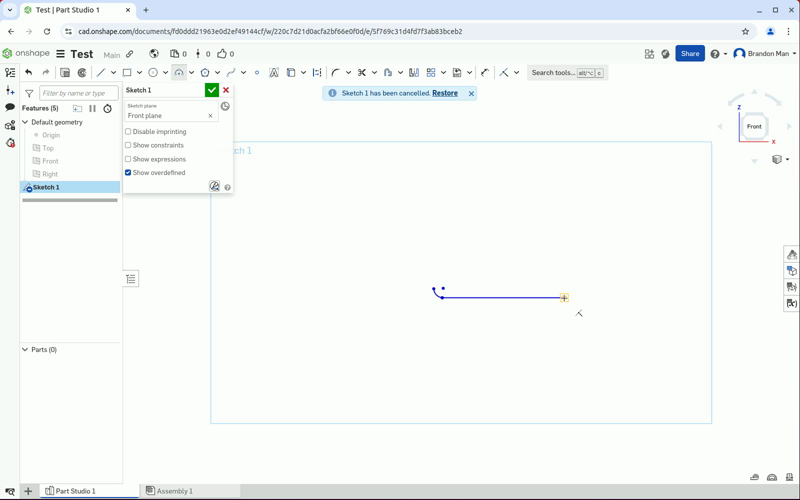
key_down(shift)
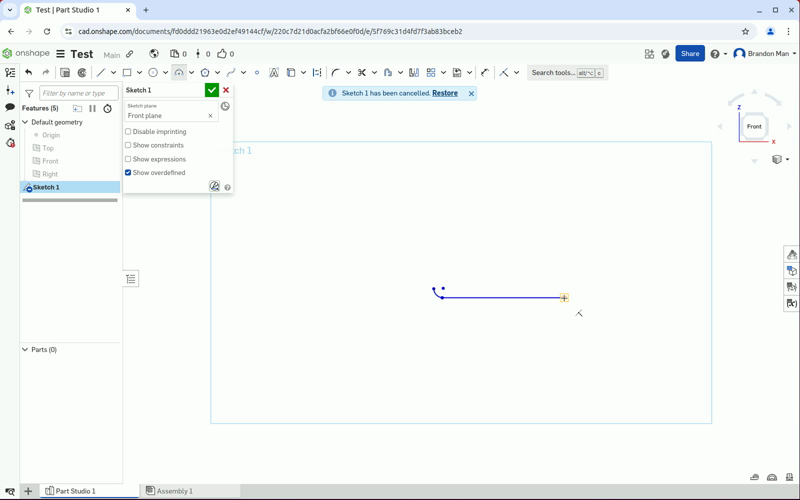
mouse_move(573, 288)
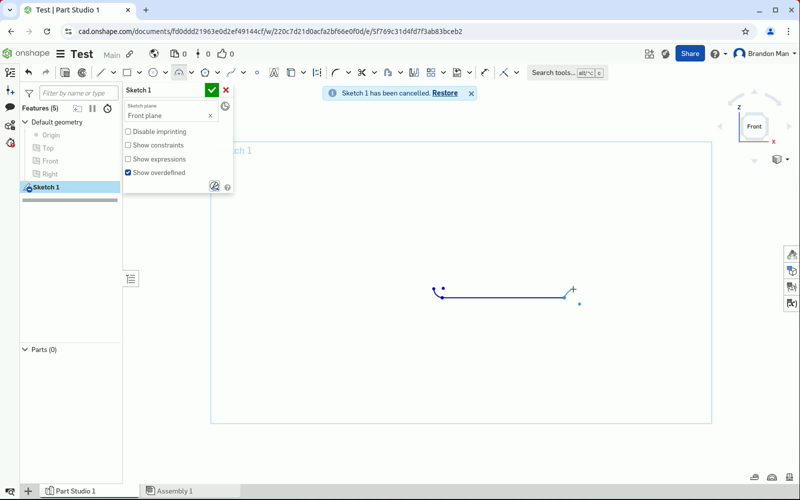
click(573, 288)
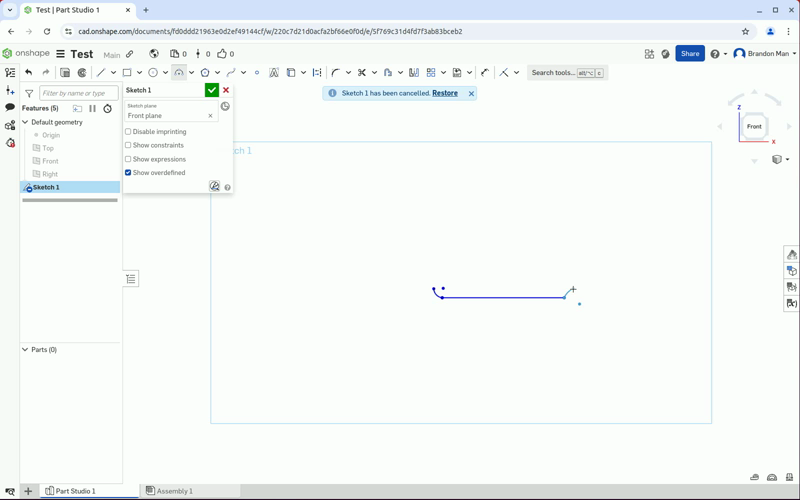
mouse_move(570, 294)
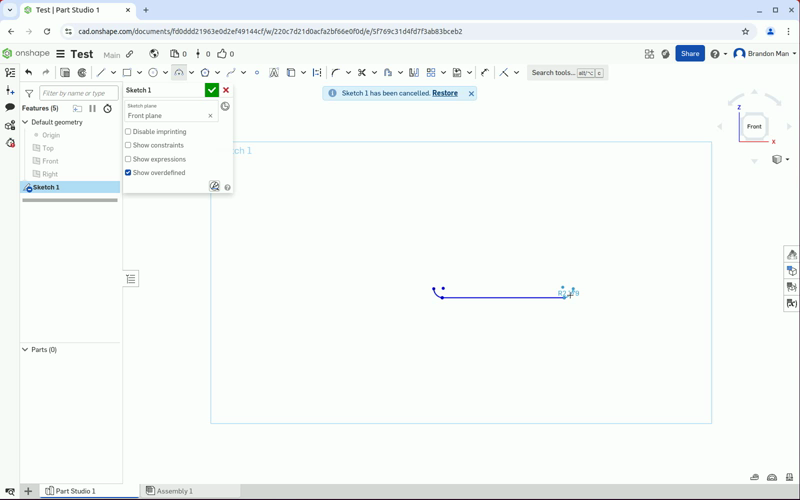
click(570, 294)
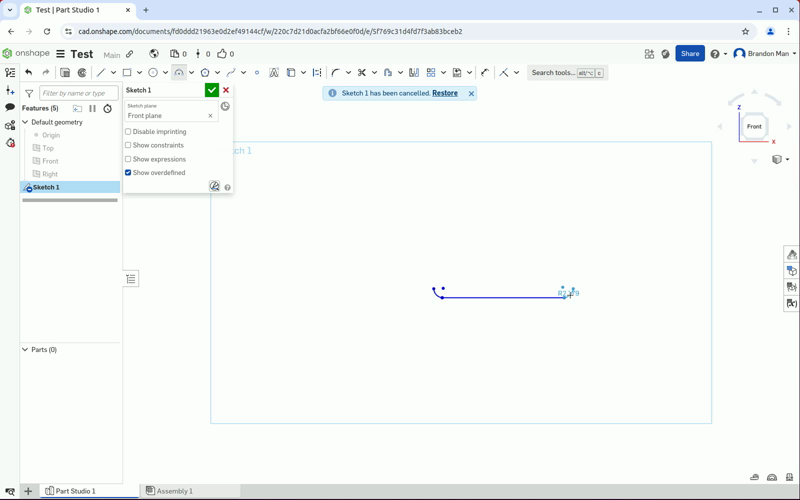
key_up(shift)
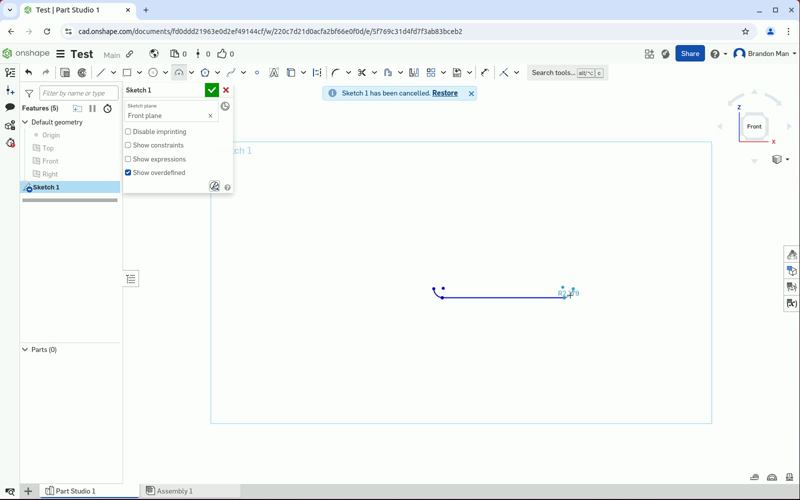
key(esc)
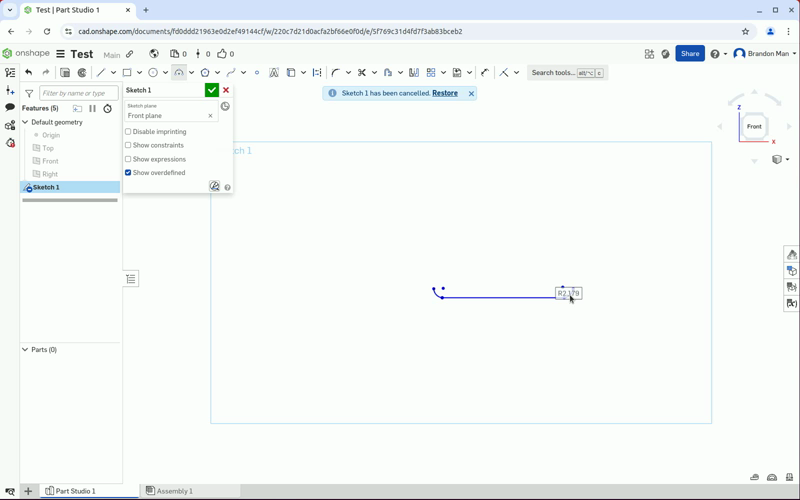
key(l)
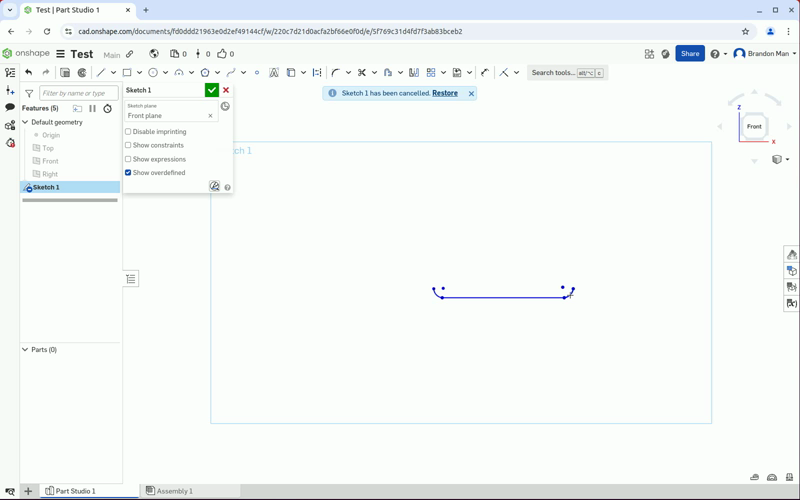
mouse_move(573, 288)
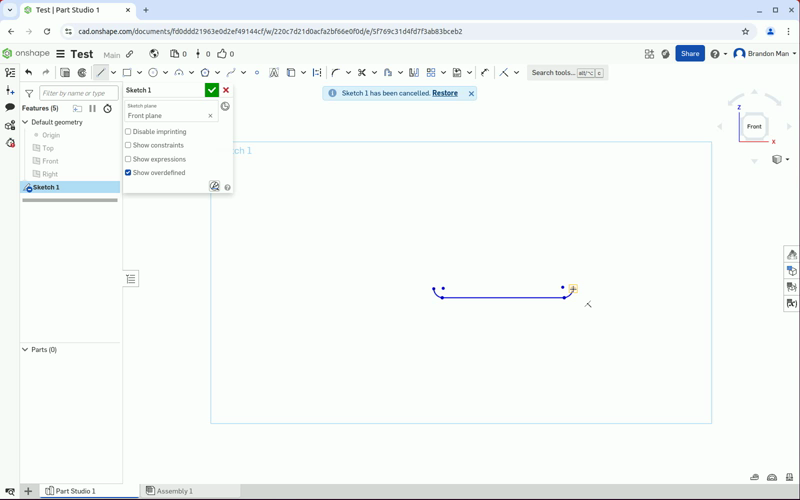
click(573, 288)
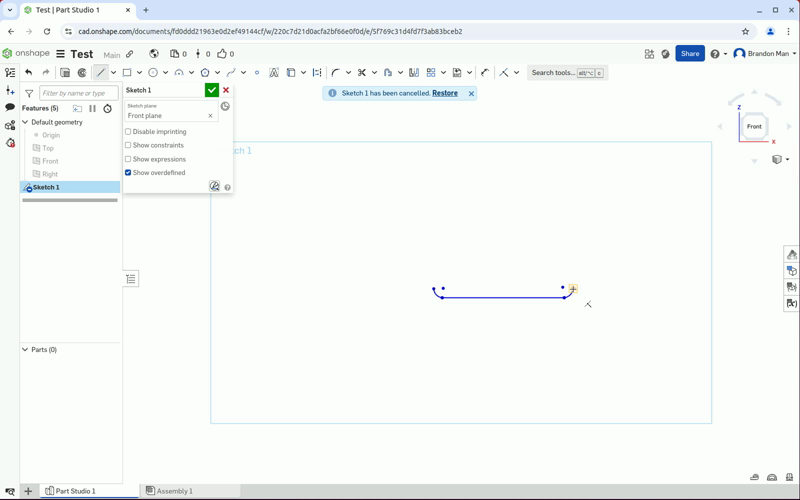
key_down(shift)
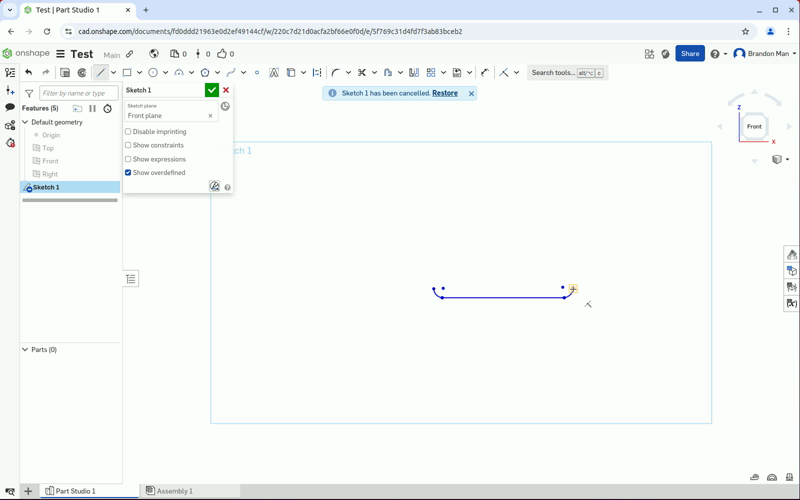
mouse_move(573, 209)
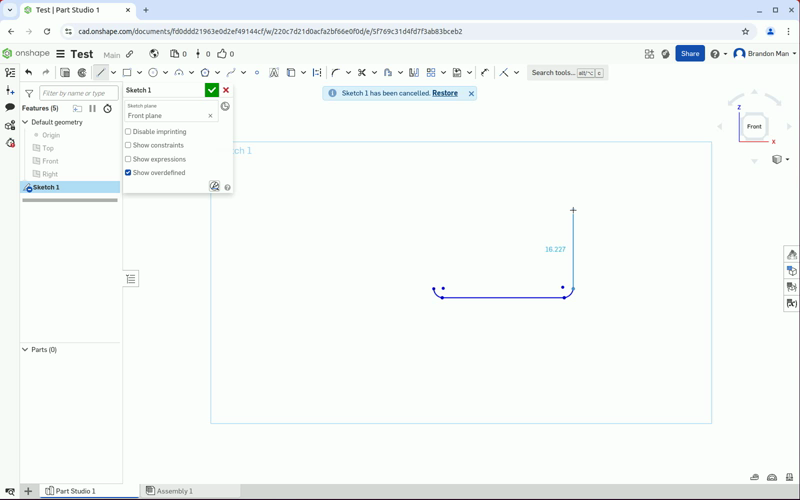
click(573, 209)
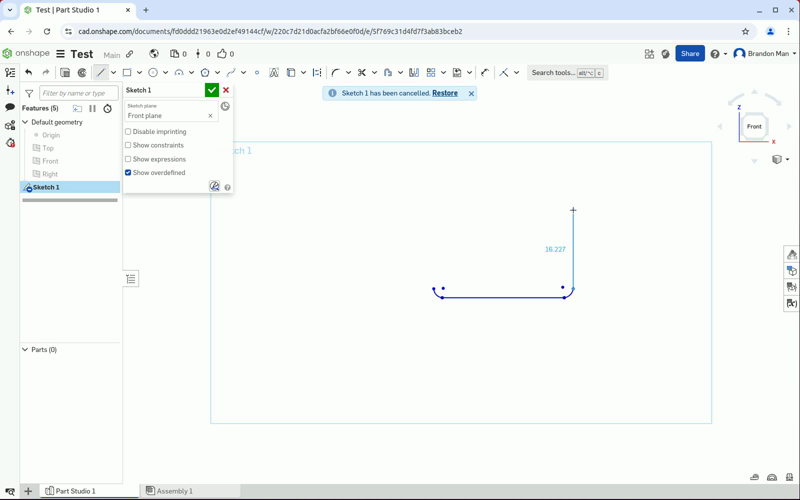
key_up(shift)
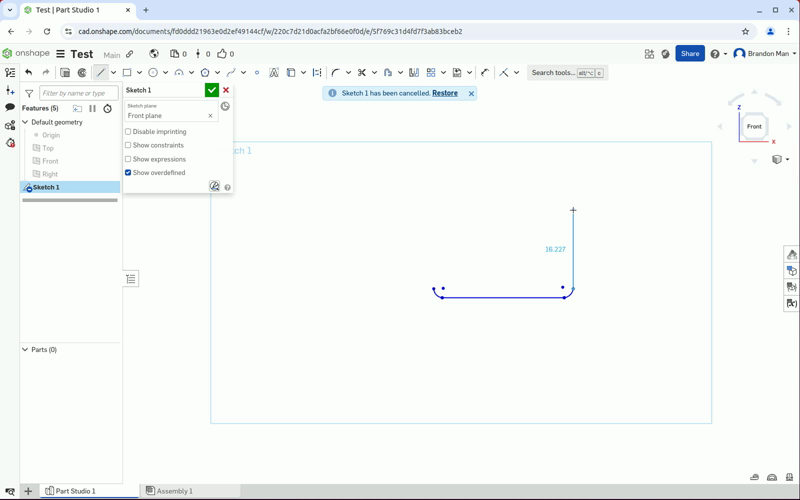
key(esc)
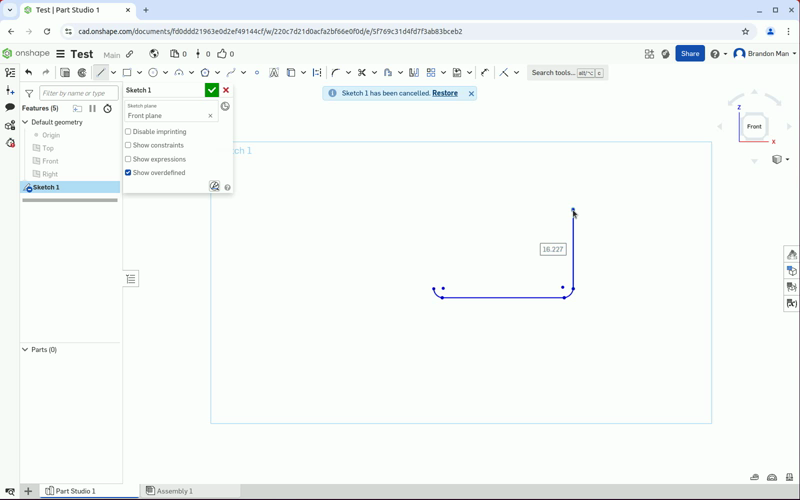
key(a)
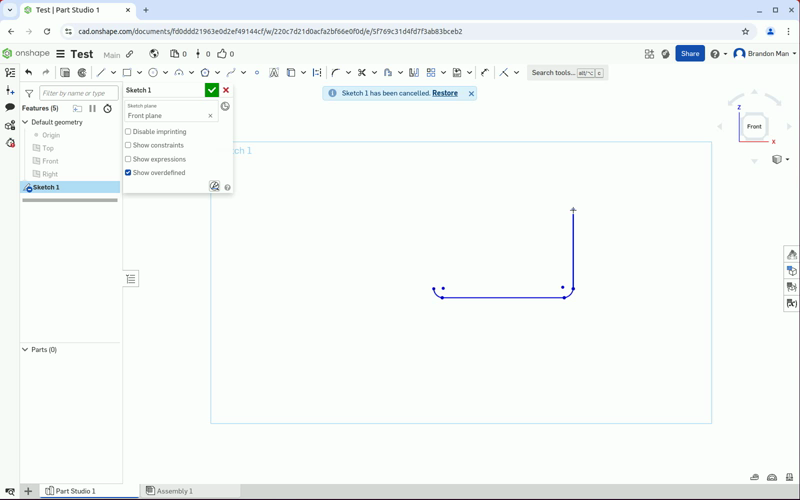
mouse_move(573, 209)
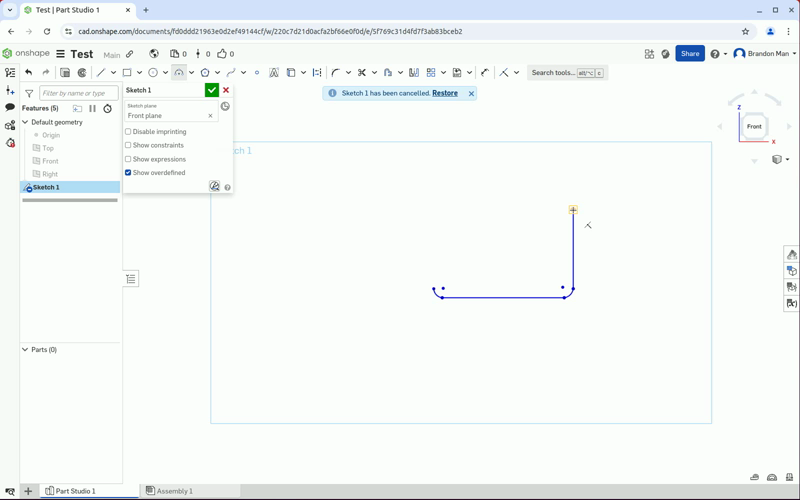
click(573, 209)
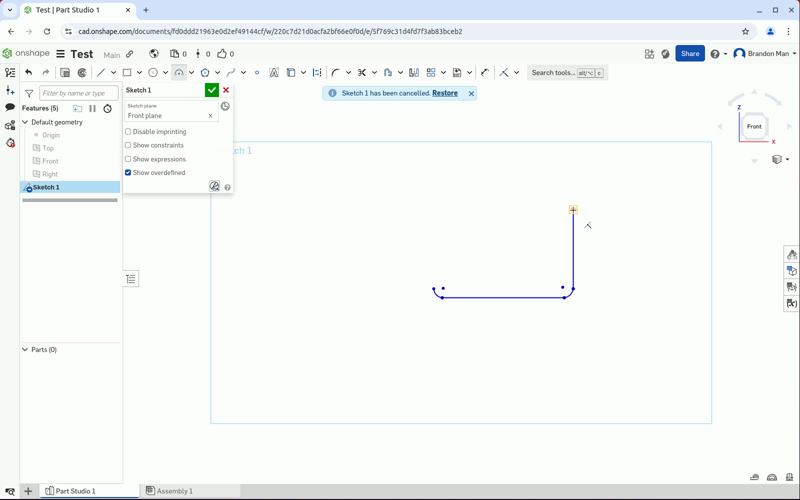
key_down(shift)
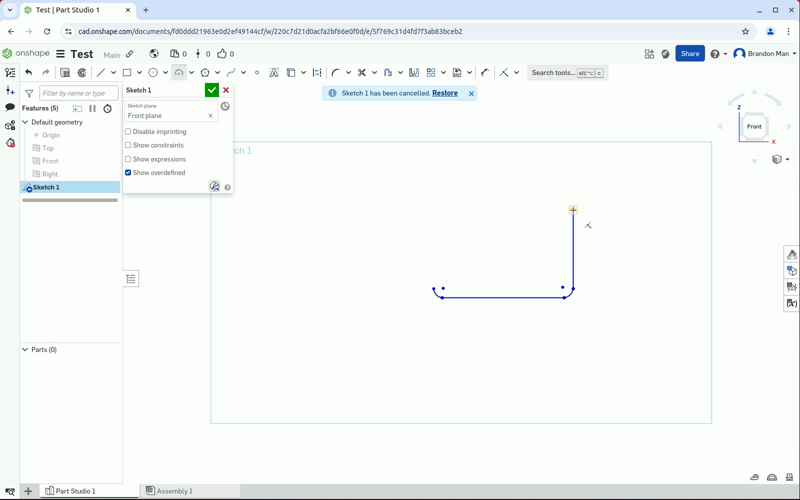
mouse_move(564, 199)
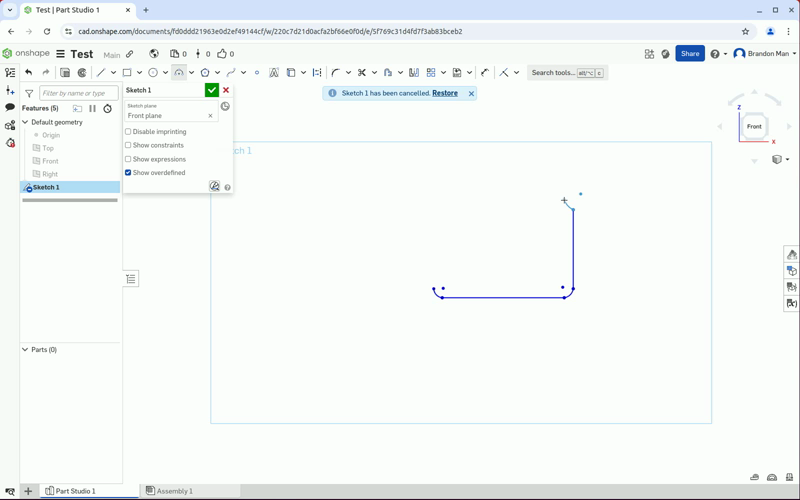
click(564, 199)
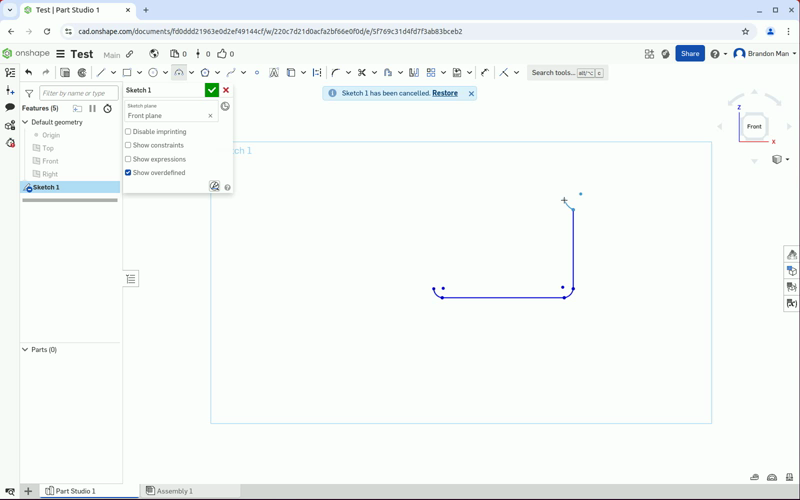
mouse_move(570, 202)
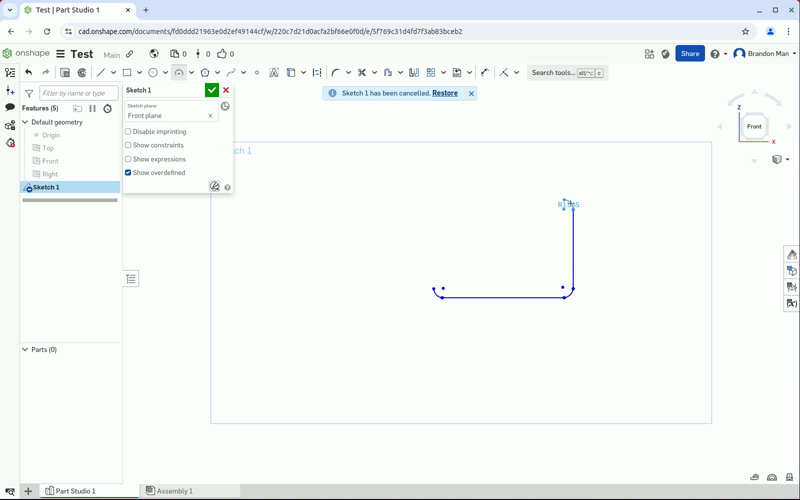
click(570, 202)
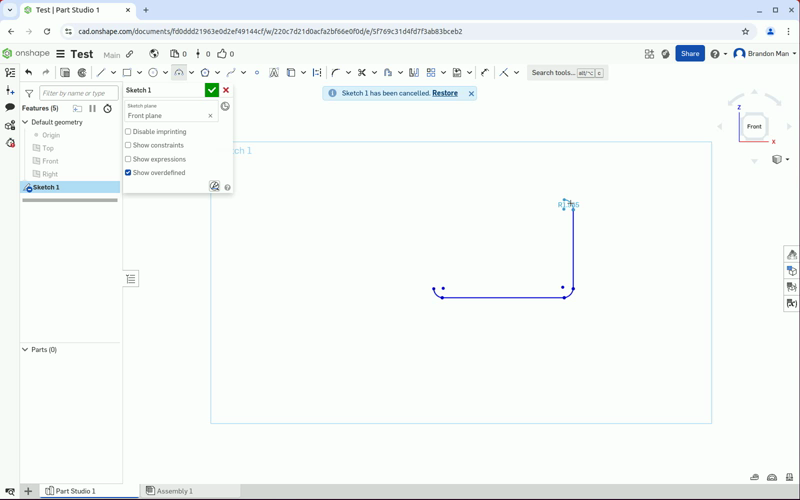
key_up(shift)
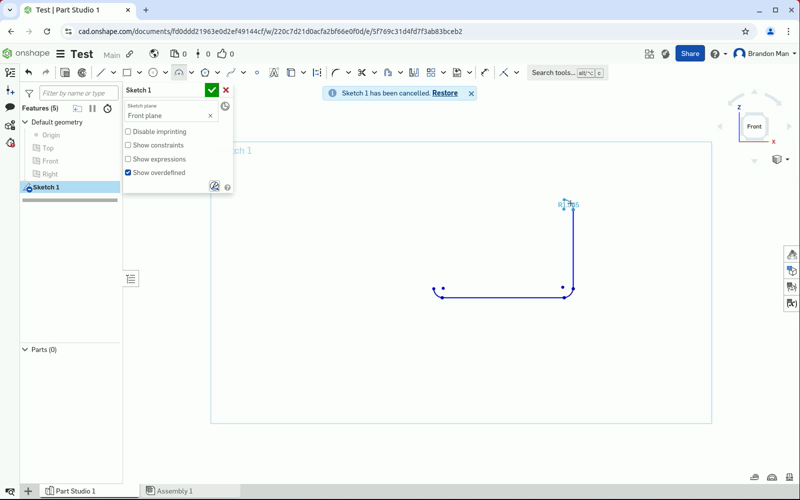
key(esc)
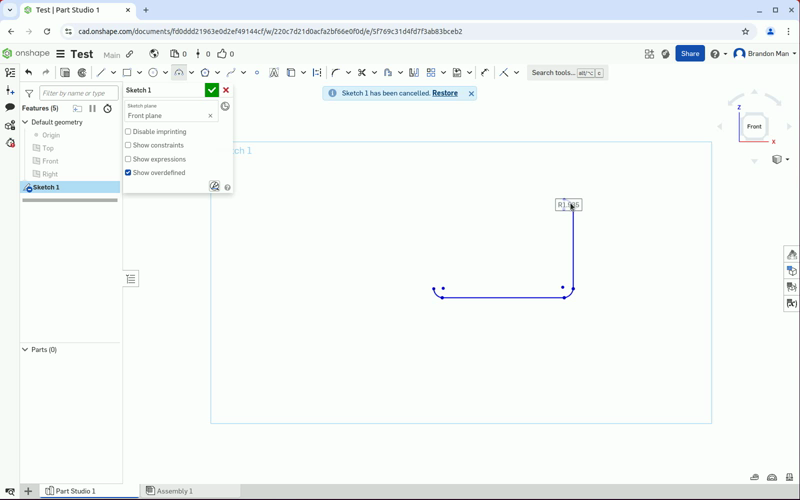
key(l)
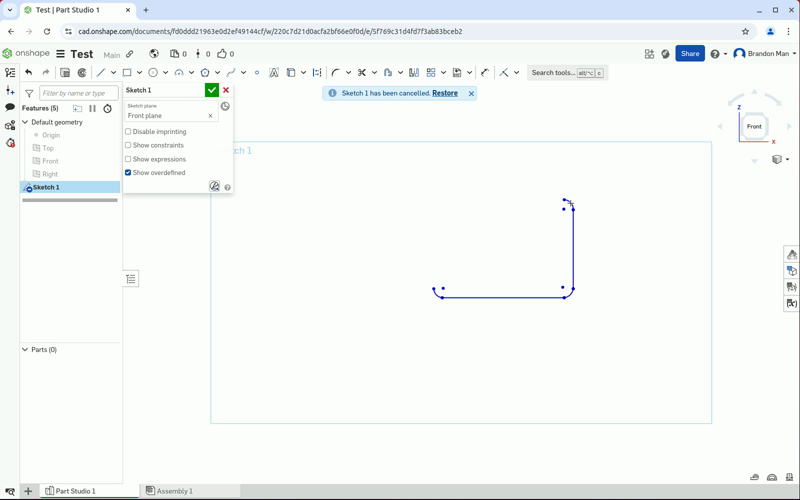
mouse_move(564, 199)
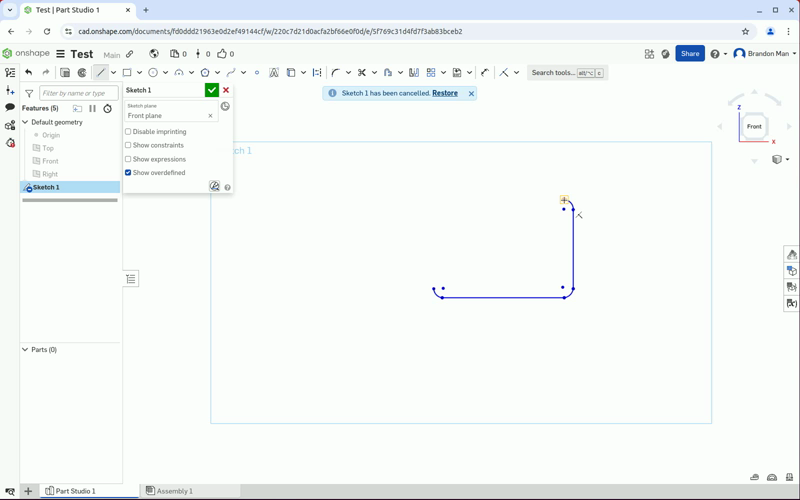
click(564, 199)
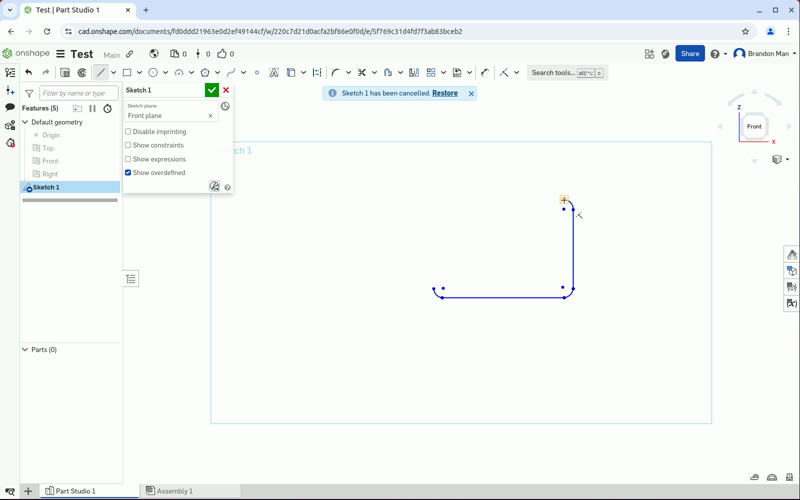
key_down(shift)
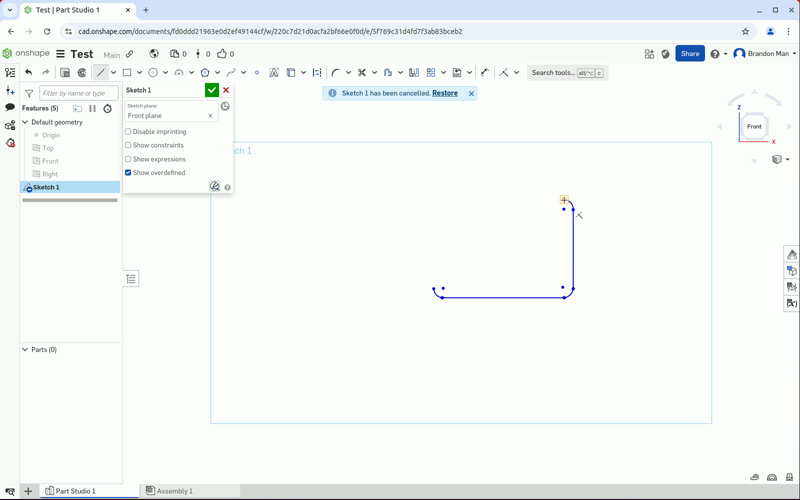
mouse_move(442, 199)
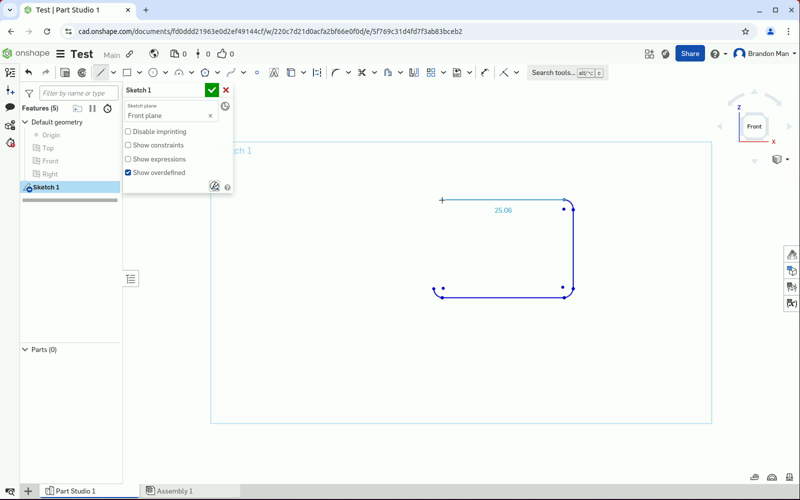
click(442, 199)
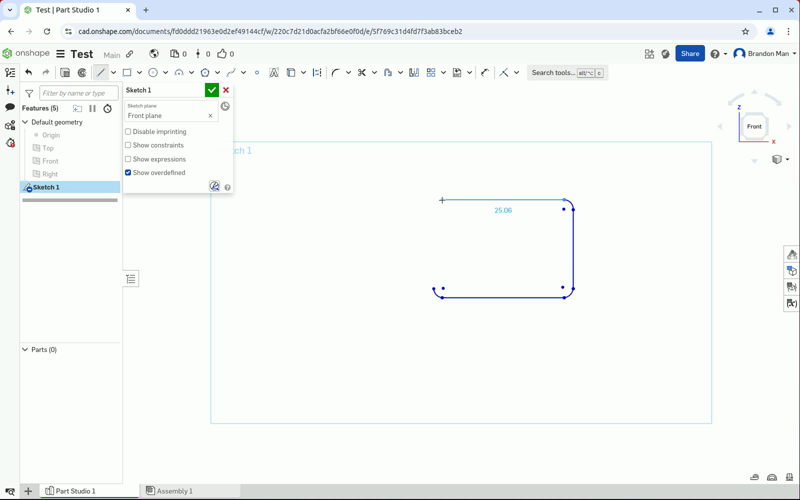
key_up(shift)
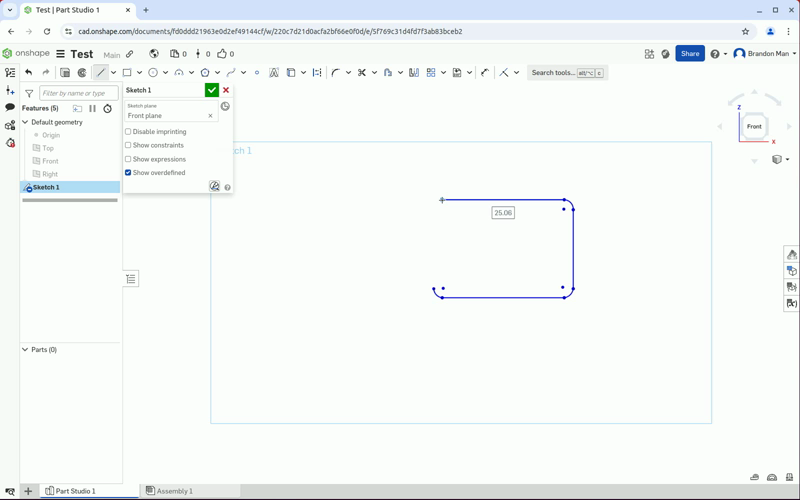
key(esc)
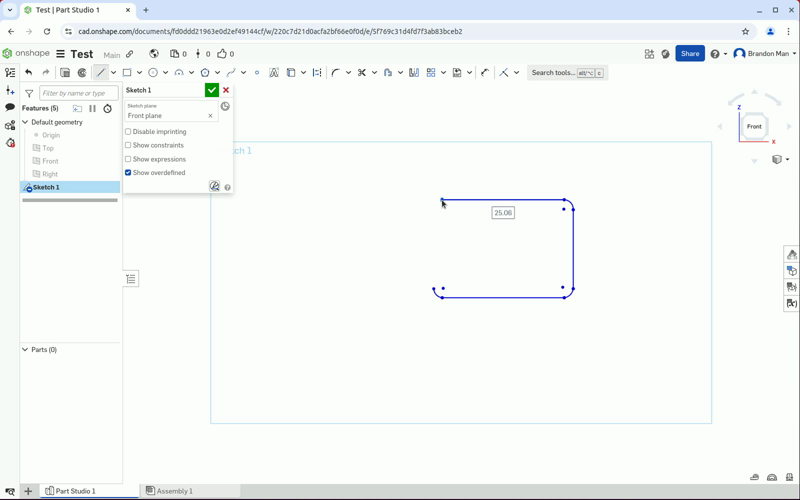
key(a)
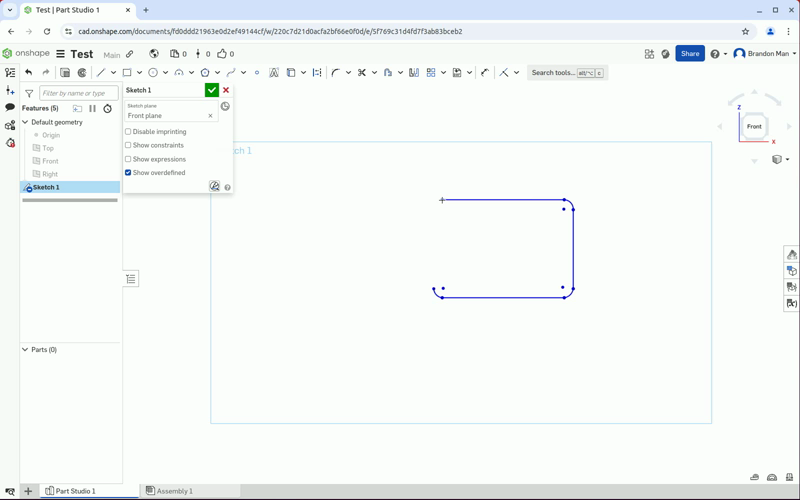
mouse_move(442, 199)
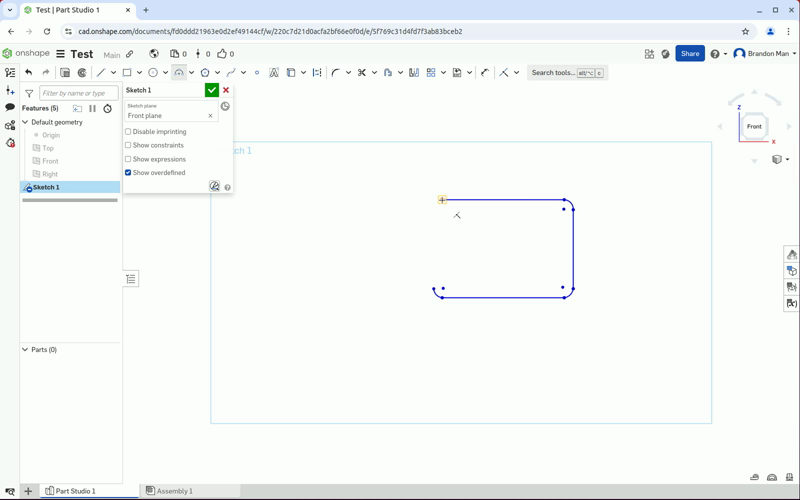
click(442, 199)
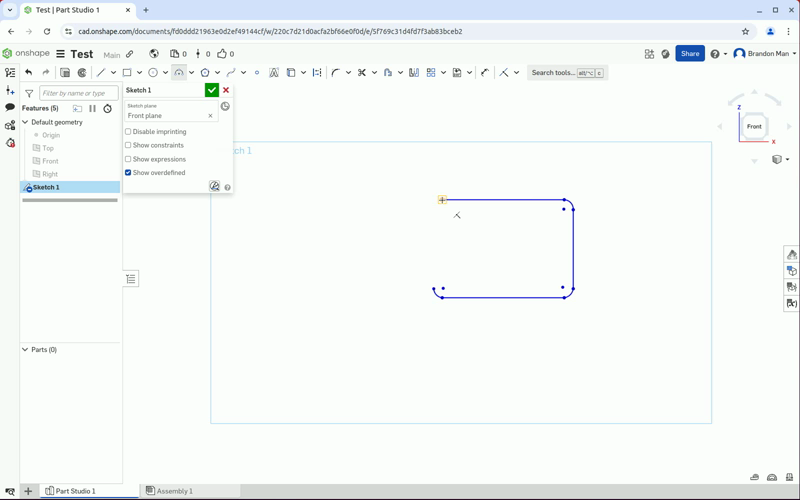
key_down(shift)
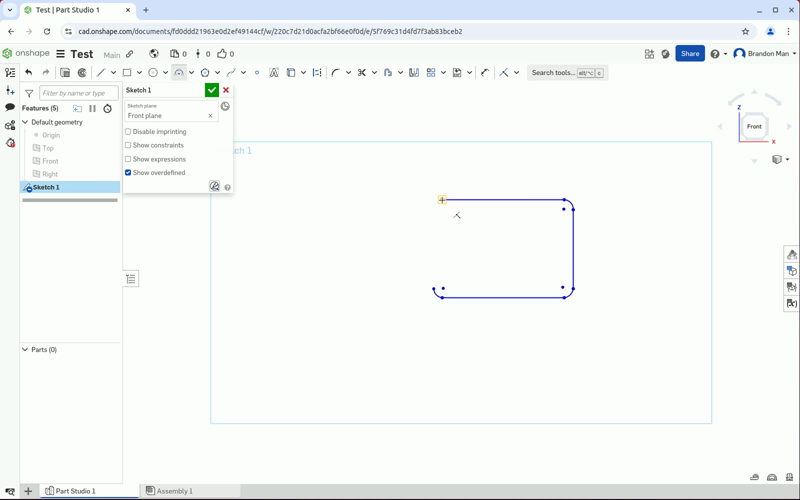
mouse_move(433, 209)
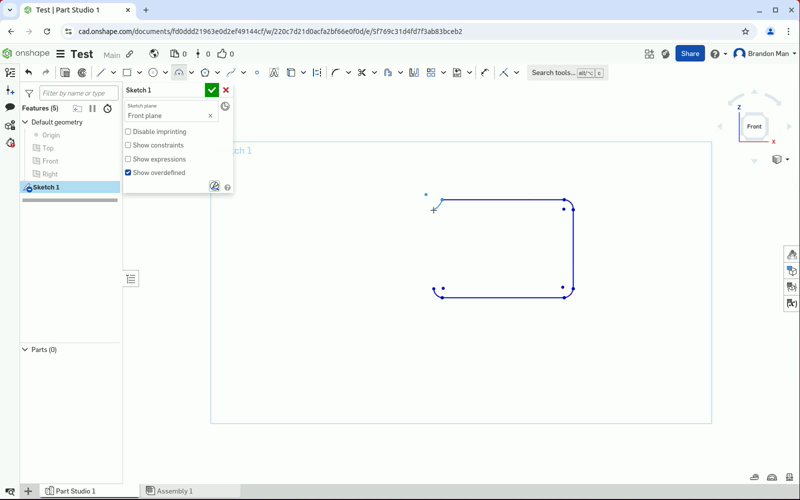
click(433, 209)
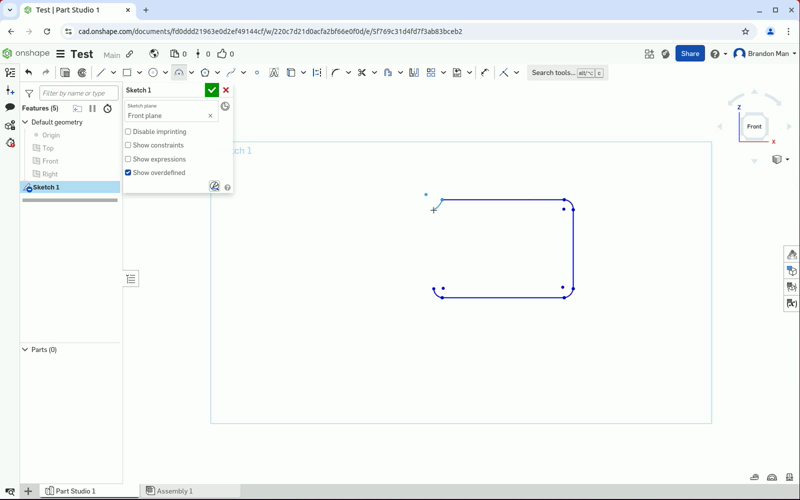
mouse_move(436, 202)
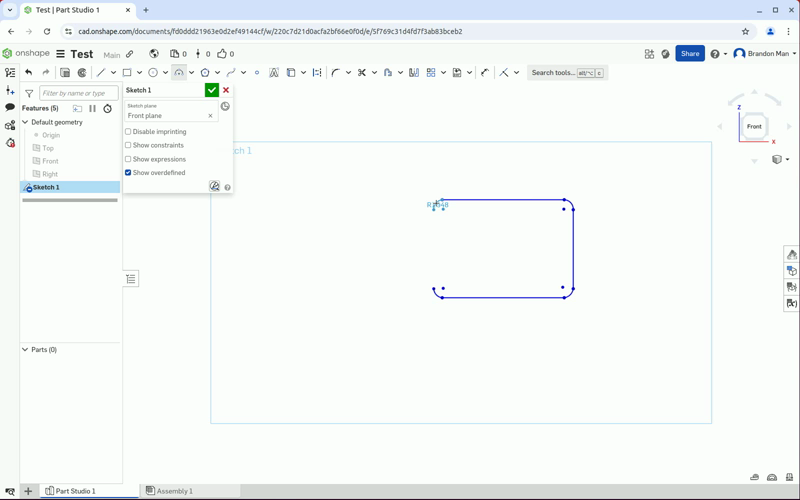
click(436, 202)
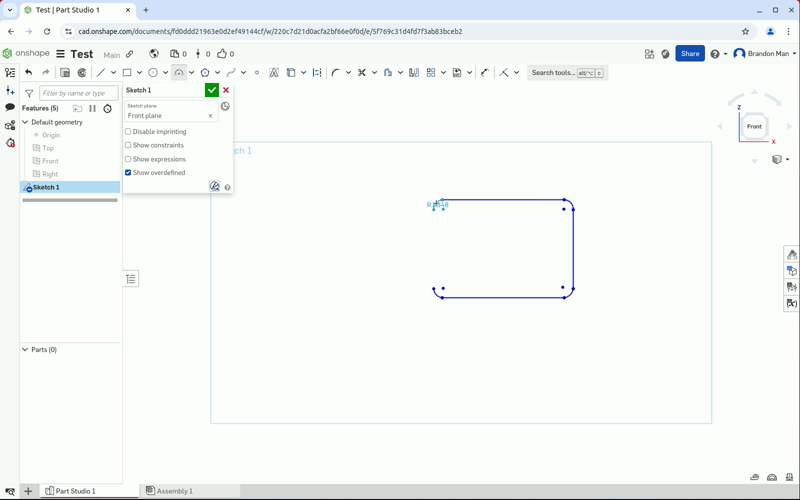
key_up(shift)
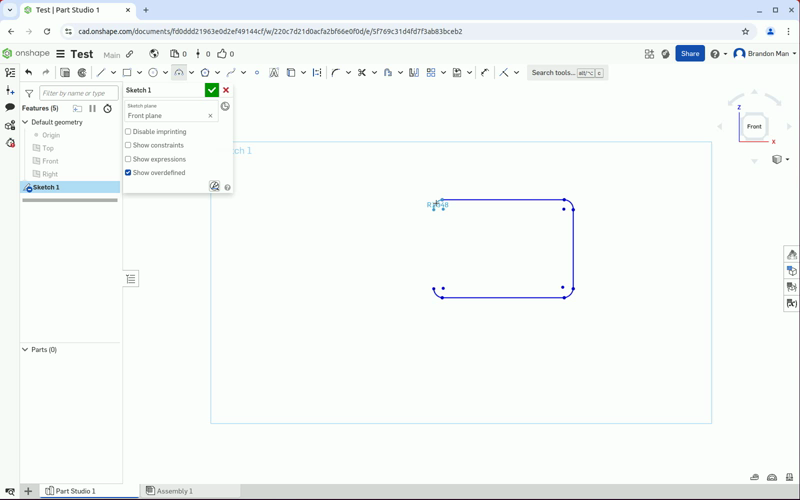
key(esc)
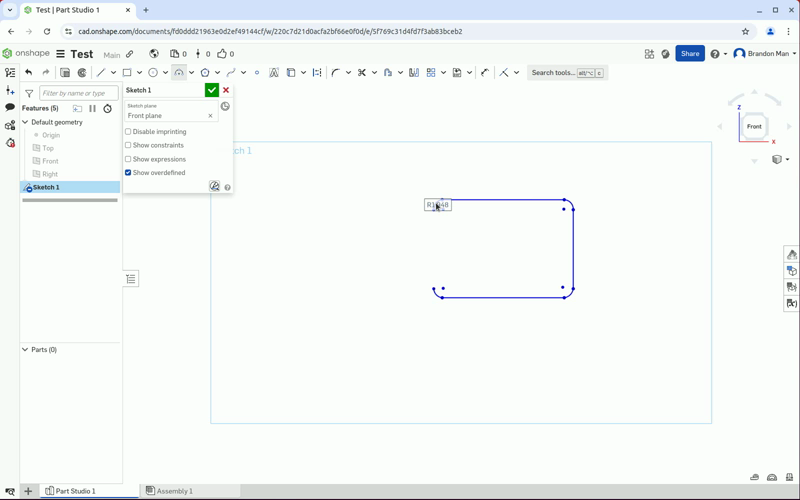
key(l)
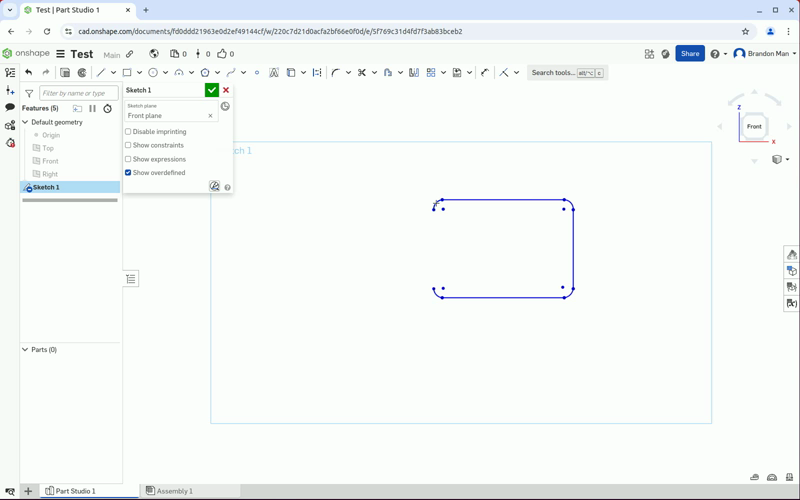
mouse_move(433, 209)
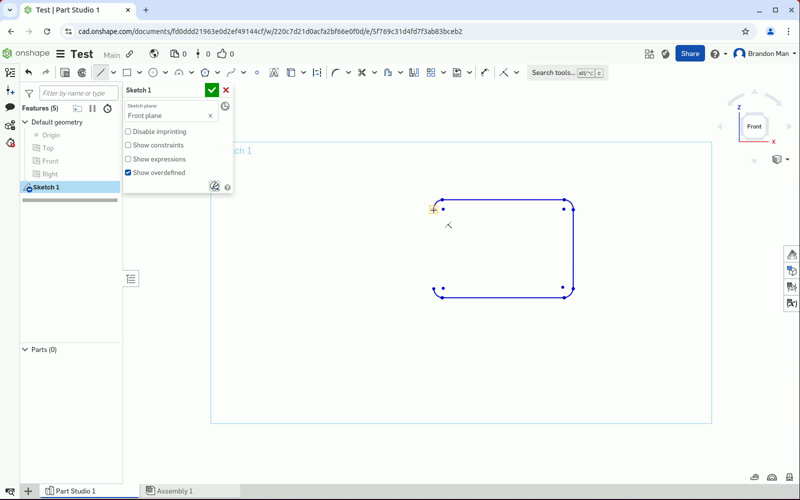
click(433, 209)
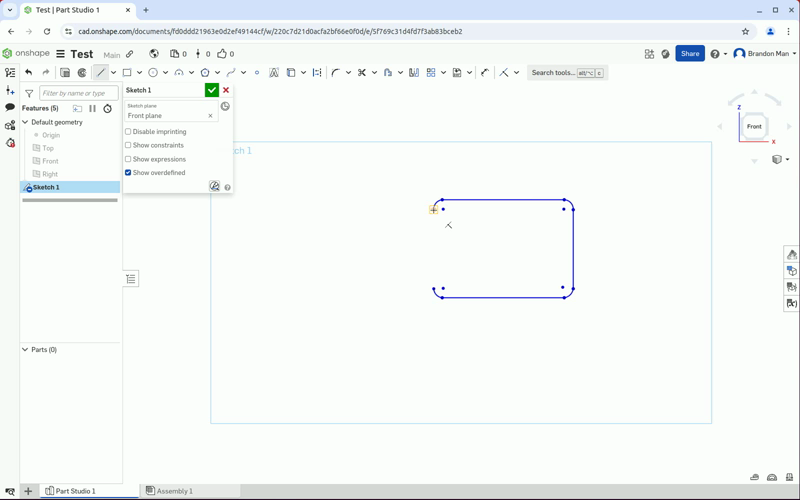
key_down(shift)
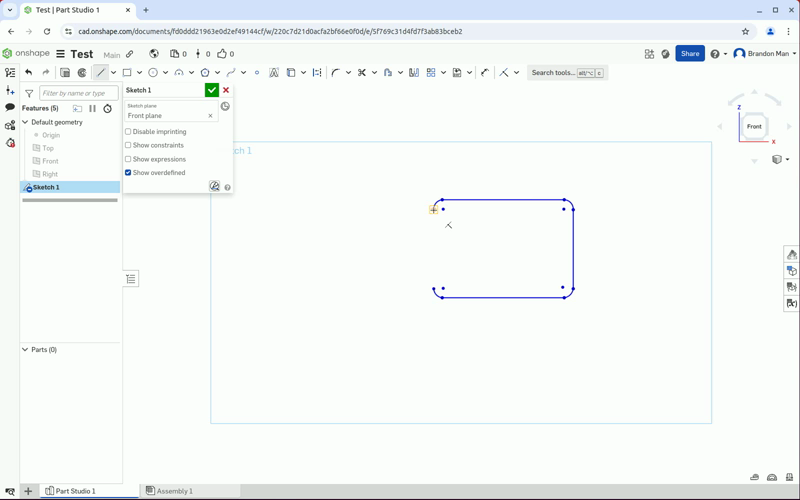
mouse_move(433, 288)
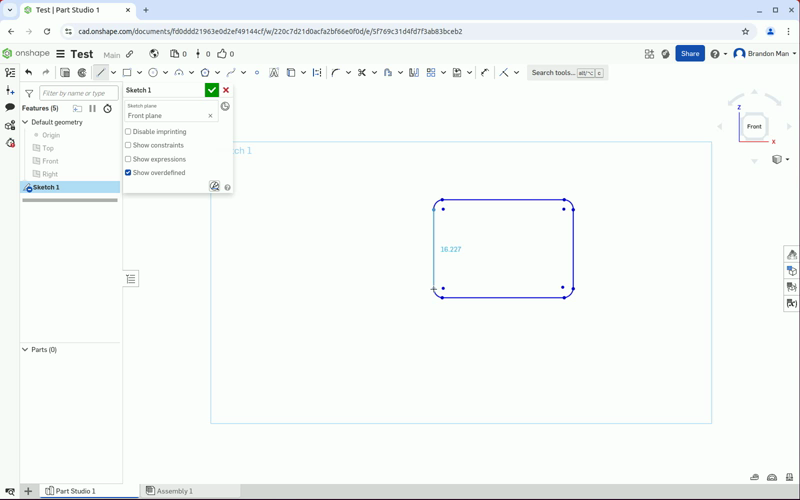
key_up(shift)
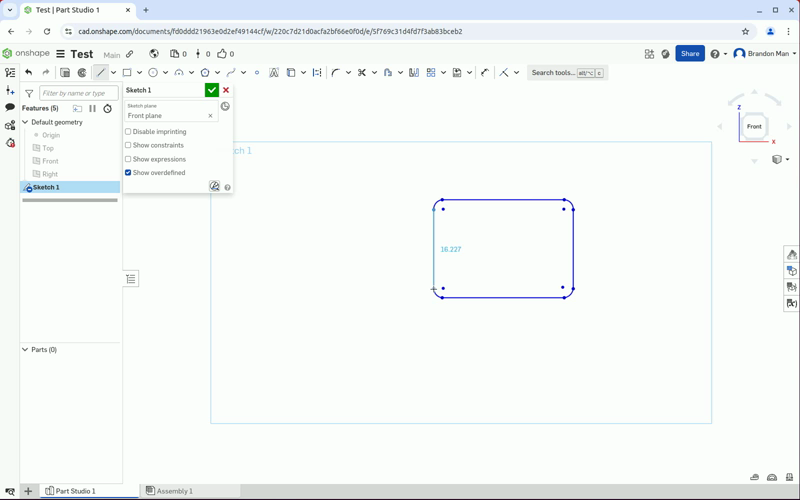
click(433, 288)
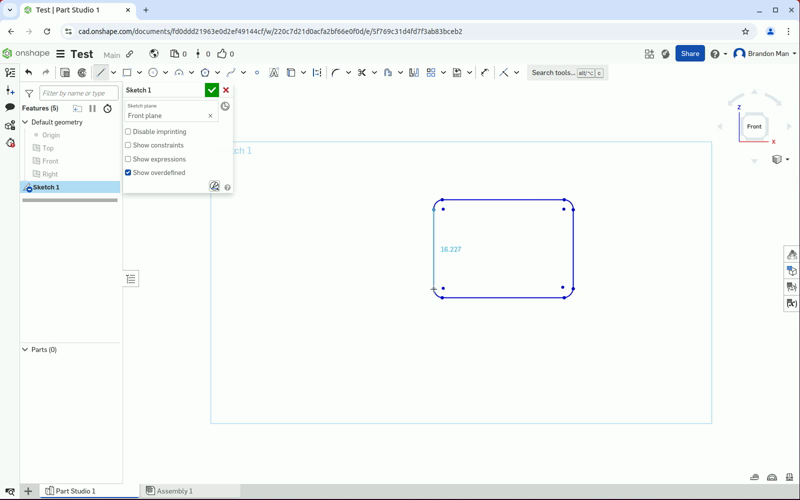
key(esc)
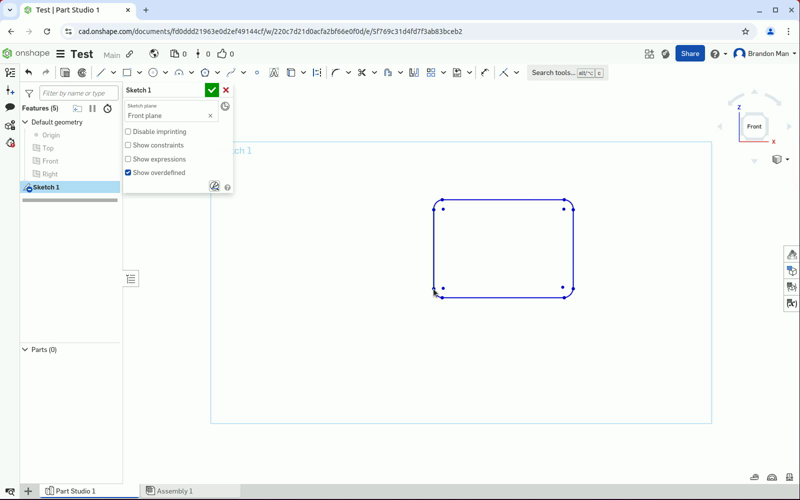
mouse_move(486, 262)
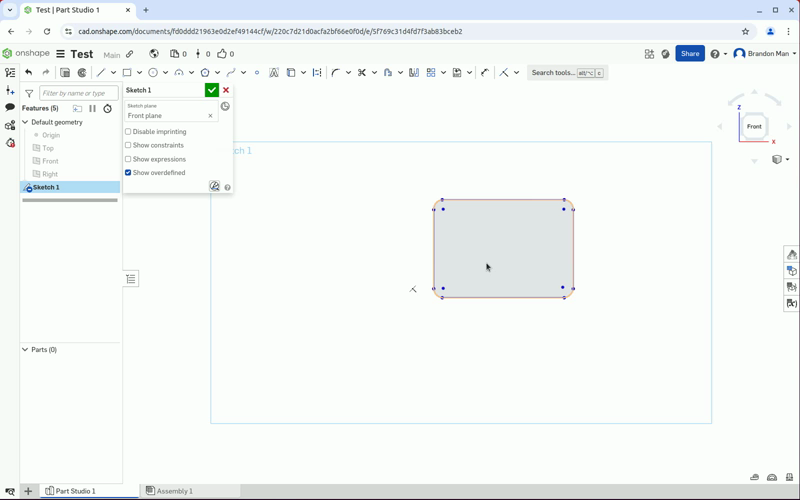
click(486, 262)
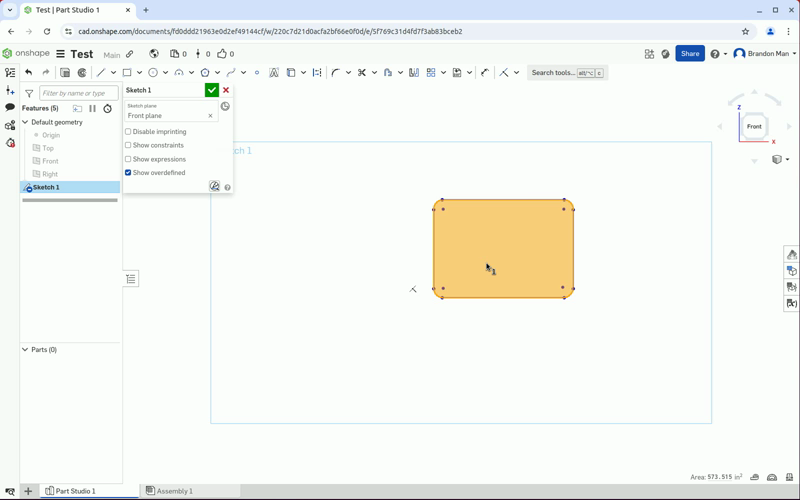
mouse_move(73, 352)
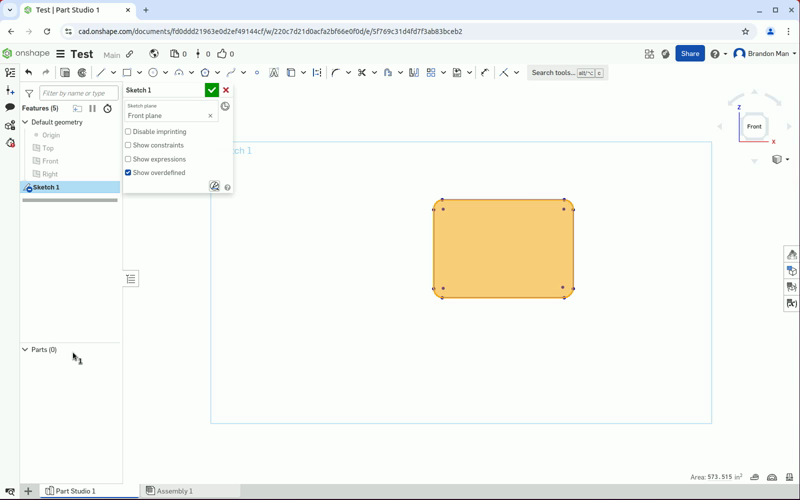
key(shift+y)
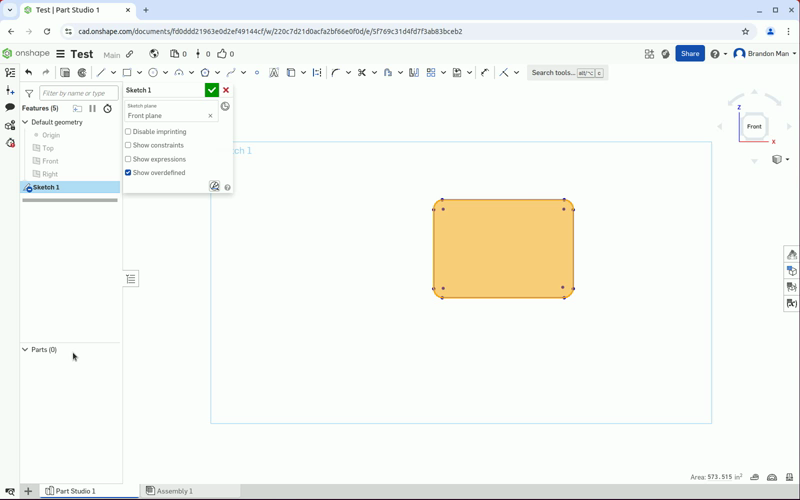
key(shift+e)
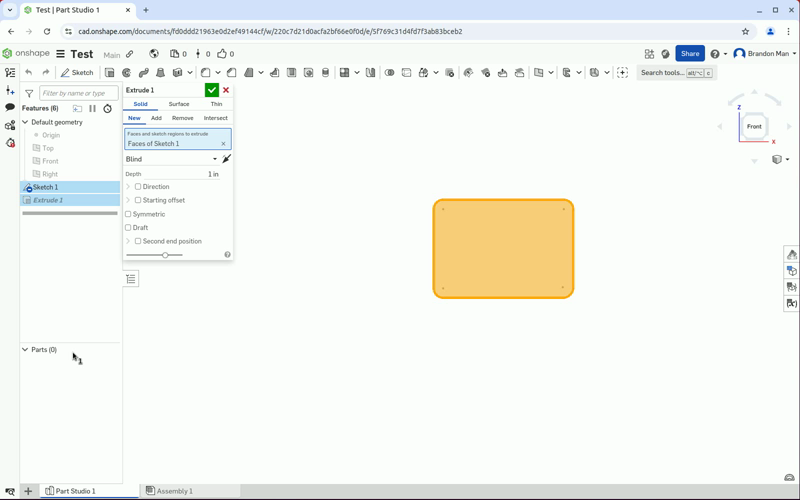
mouse_move(143, 106)
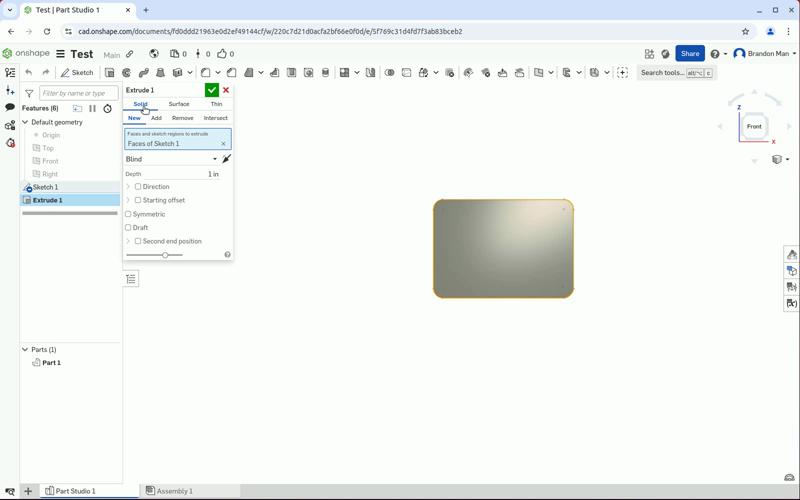
click(143, 106)
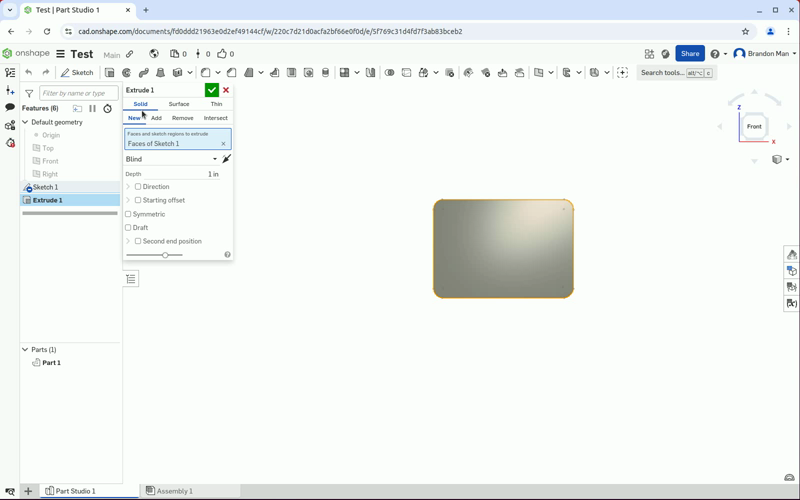
mouse_move(137, 120)
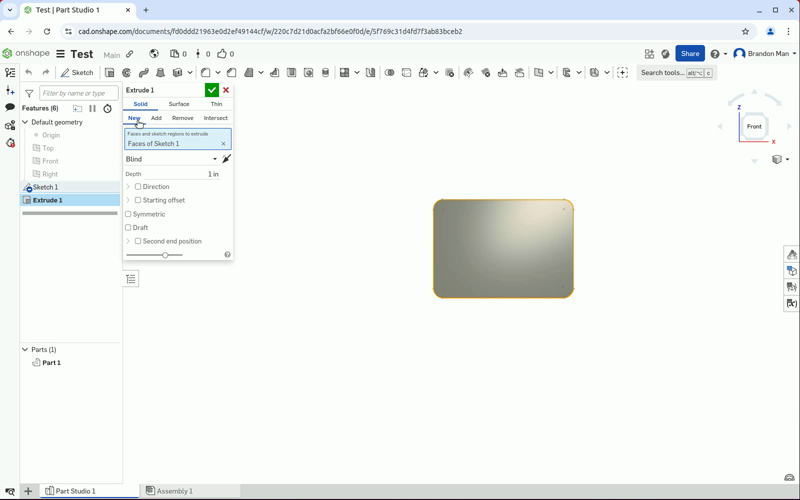
click(137, 120)
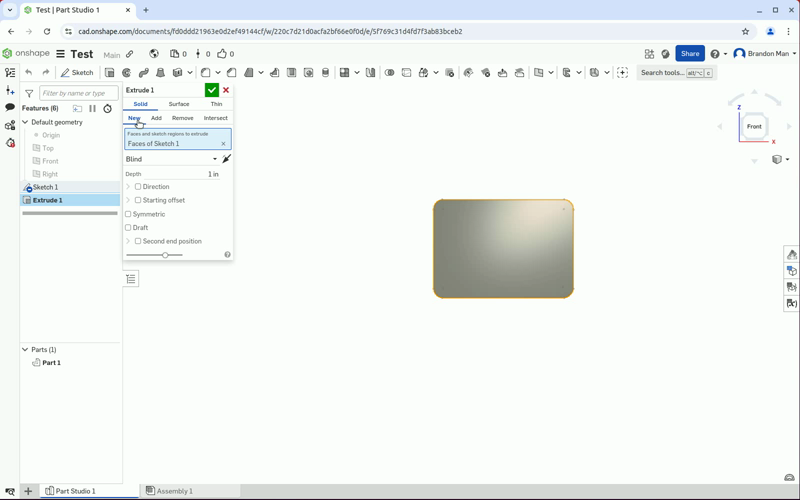
key(tab, 4)
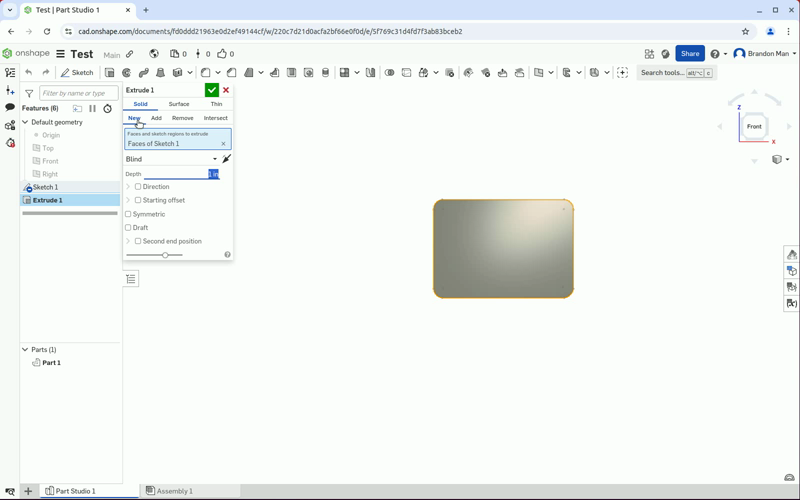
text(1.204)
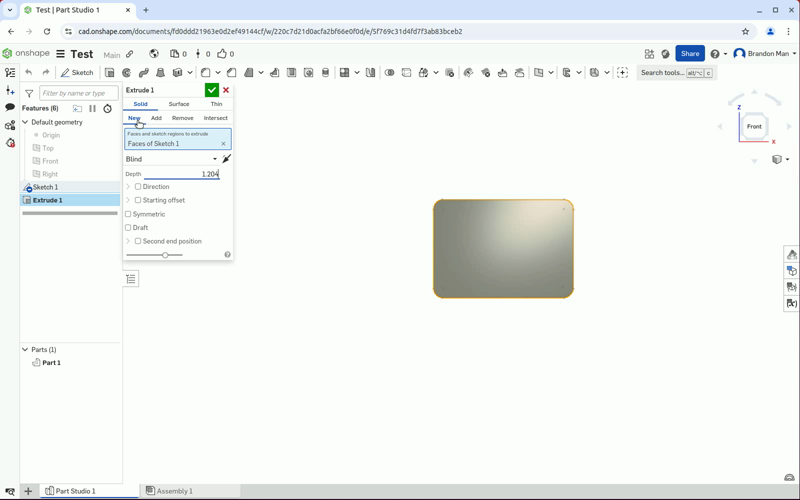
key(enter)
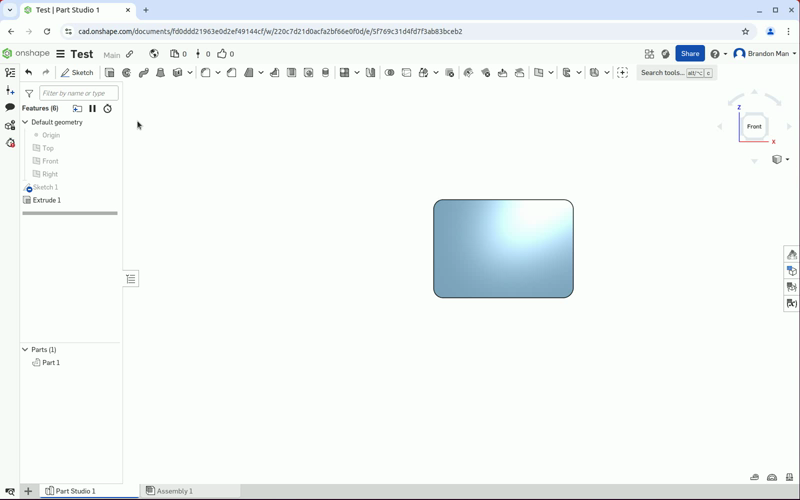
key(shift+h)
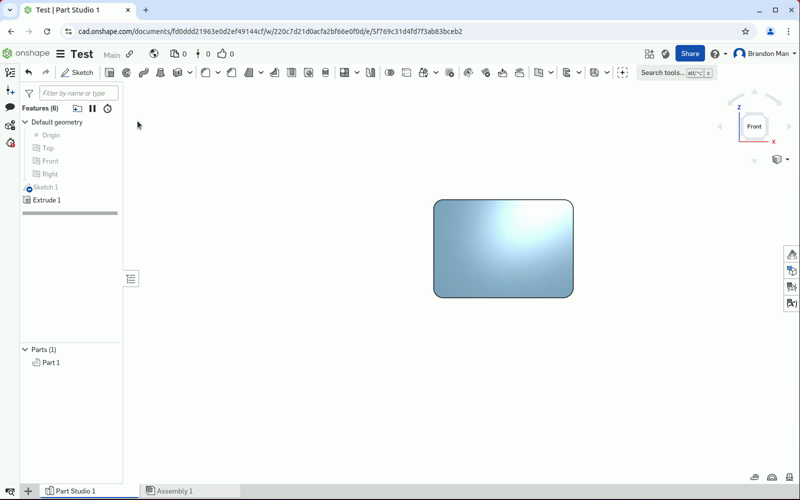
key(shift+h)
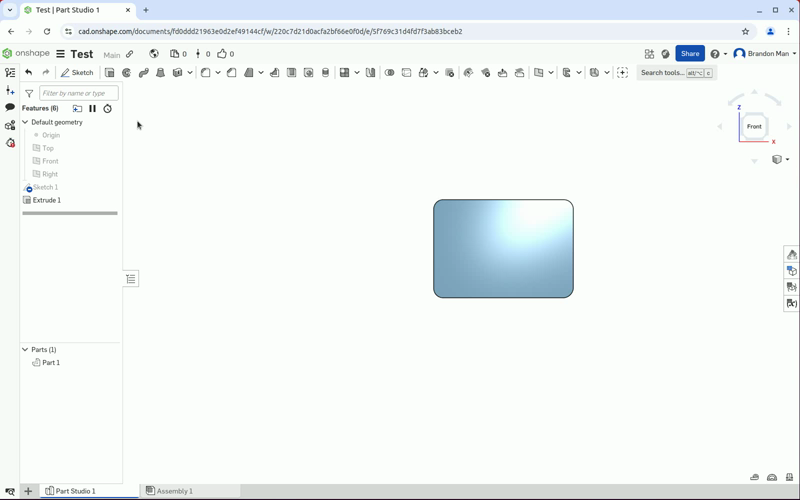
mouse_move(73, 189)
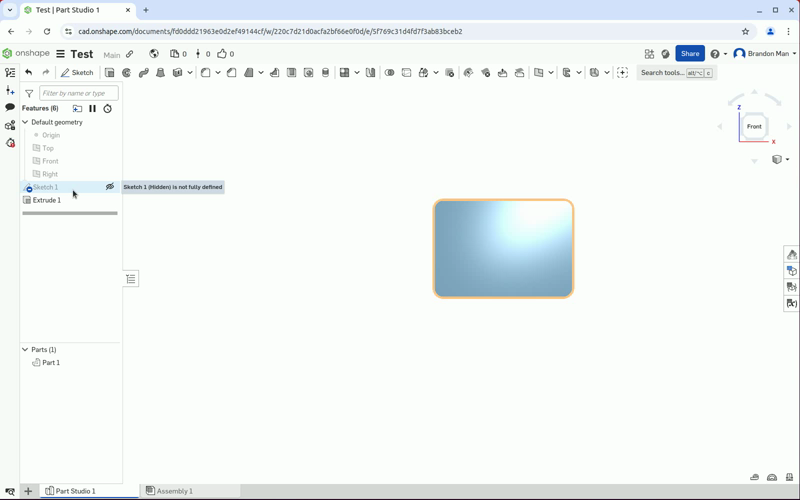
click(73, 189)
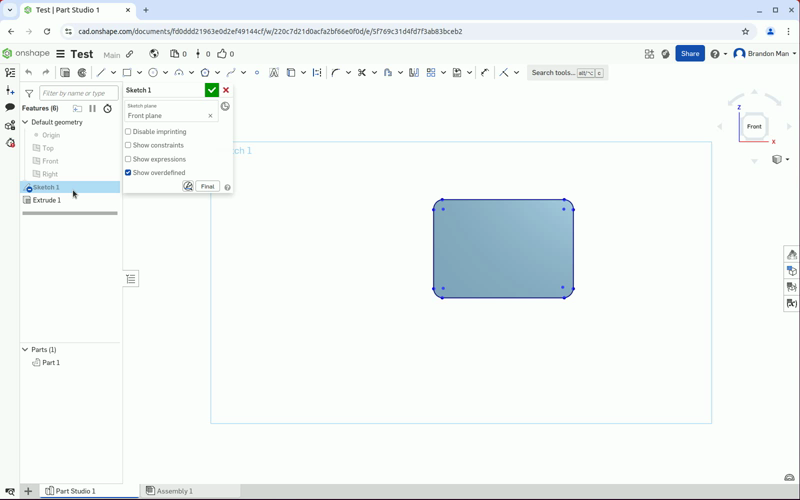
mouse_move(229, 92)
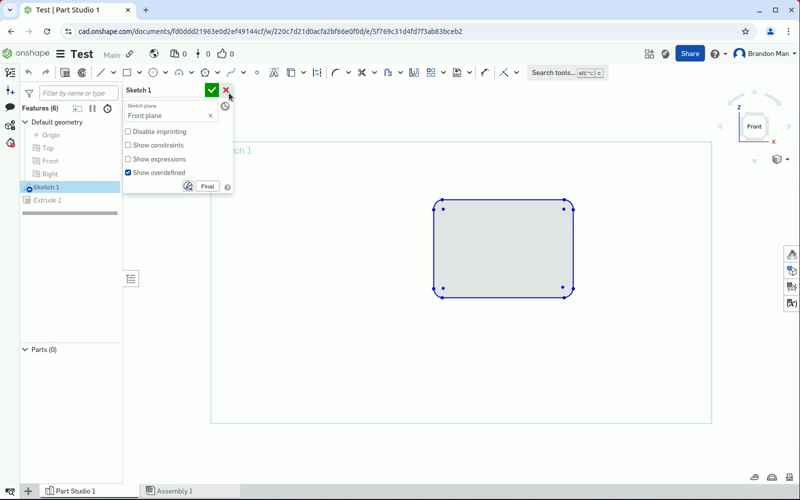
click(229, 92)
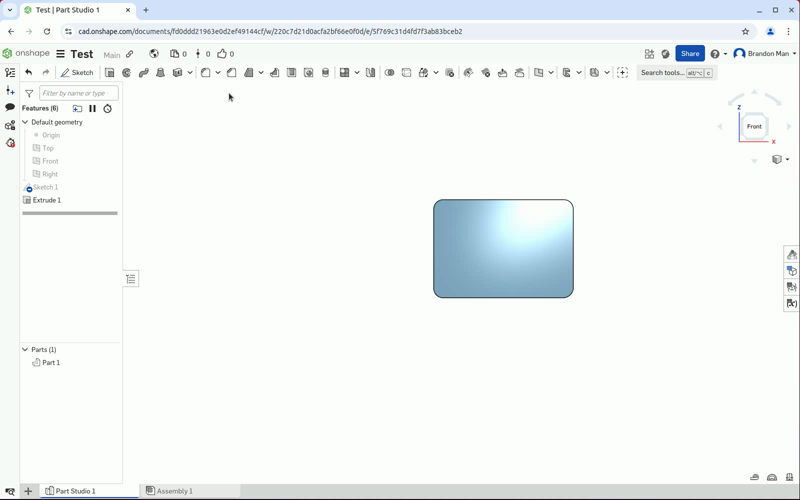
mouse_move(541, 75)
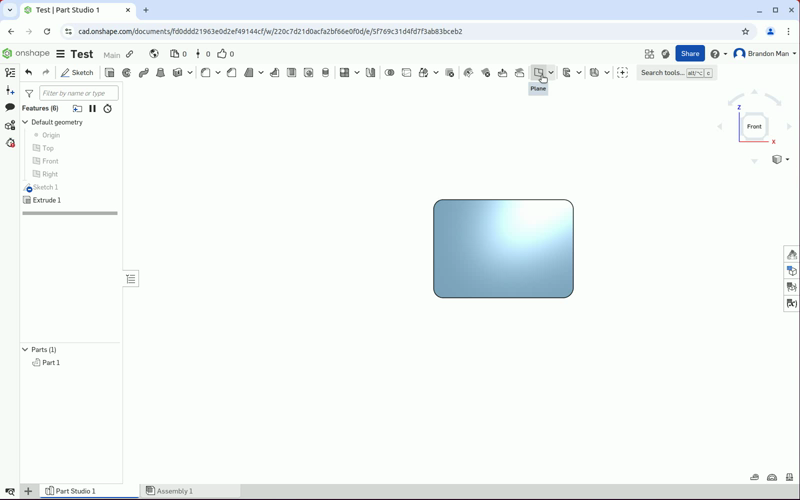
click(541, 75)
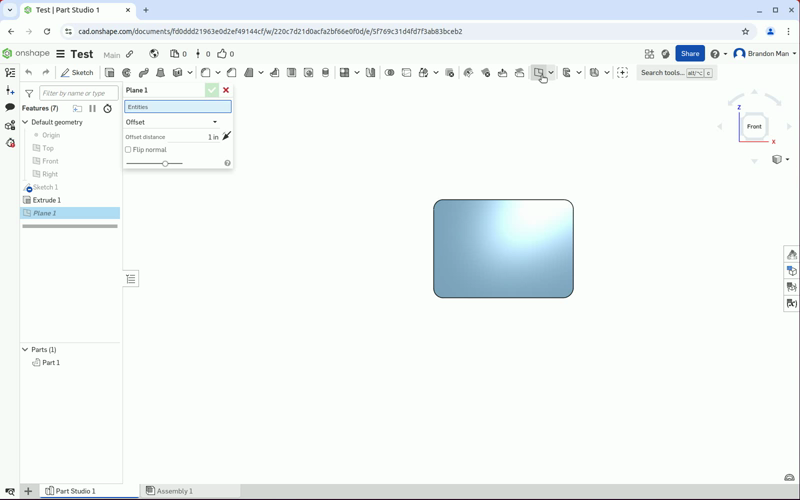
mouse_move(73, 163)
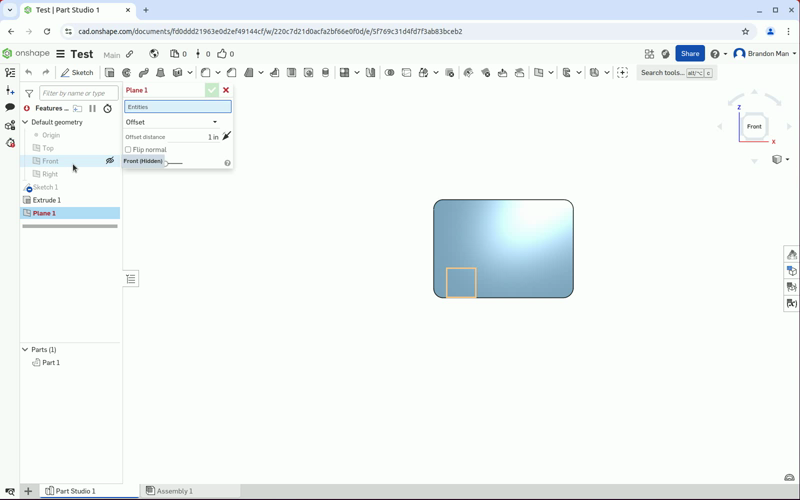
click(73, 163)
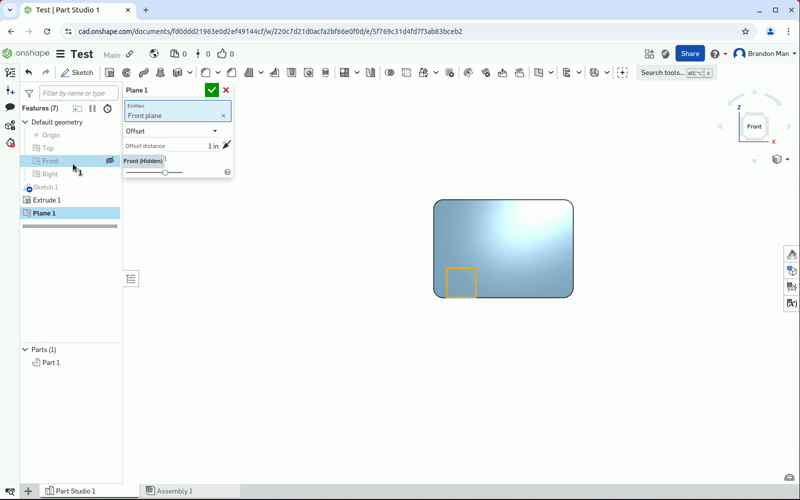
key(tab, 2)
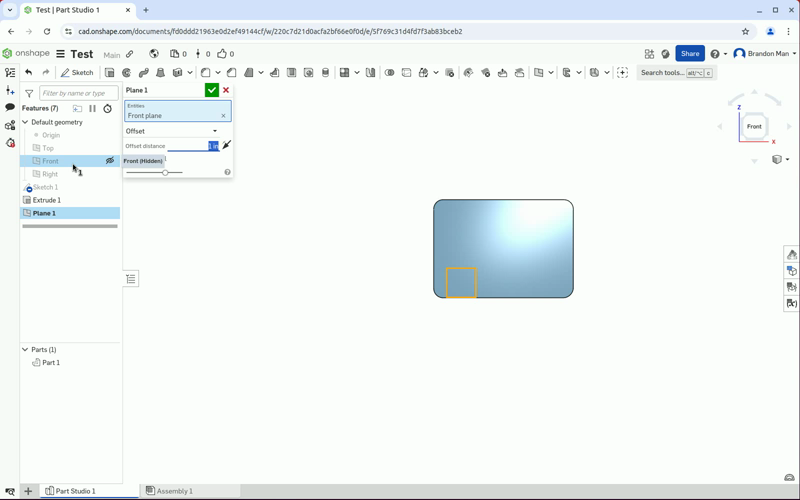
text(1.202)
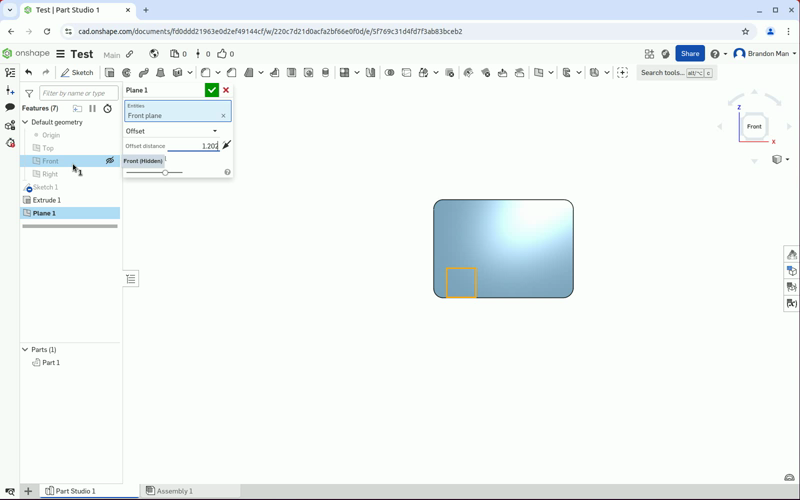
key(enter, 2)
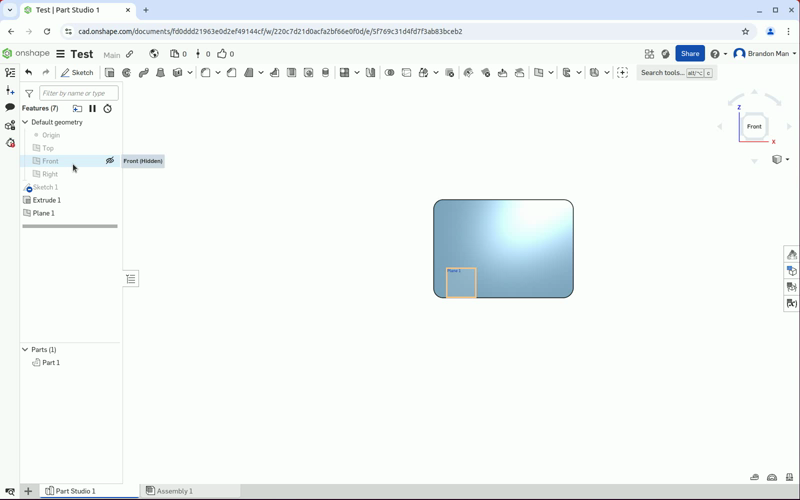
key(shift+s)
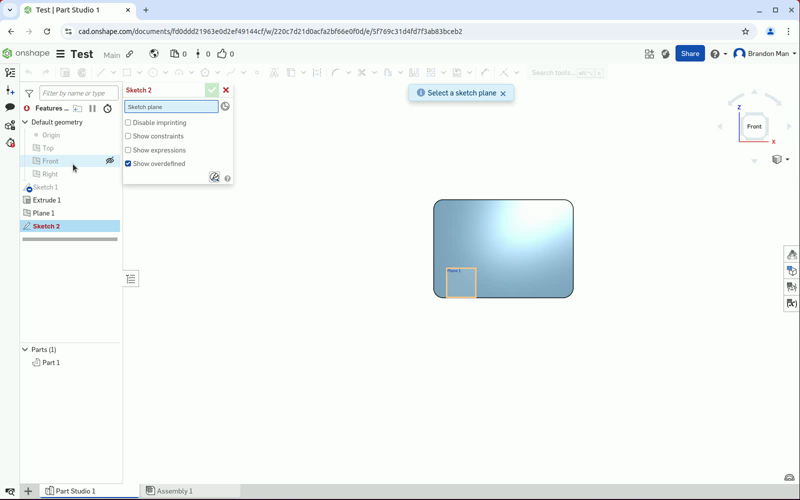
mouse_move(73, 215)
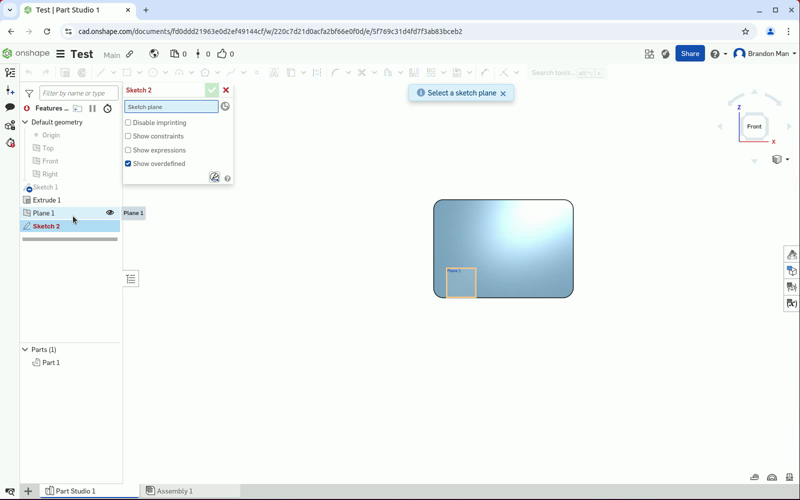
click(73, 215)
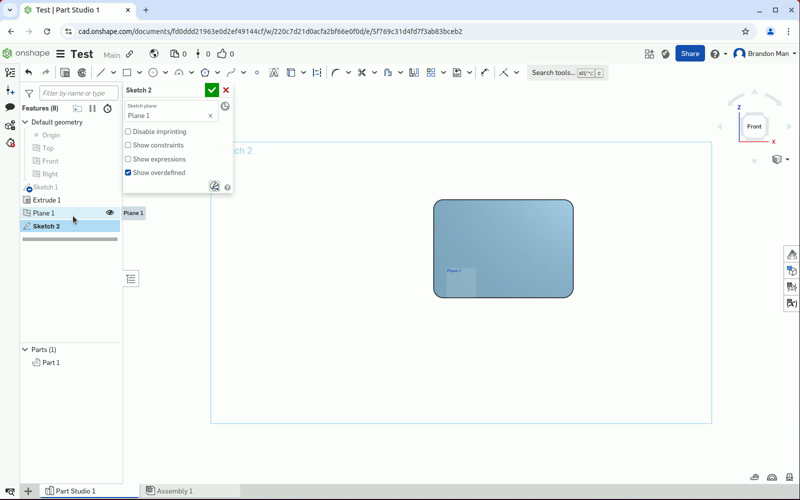
mouse_move(73, 352)
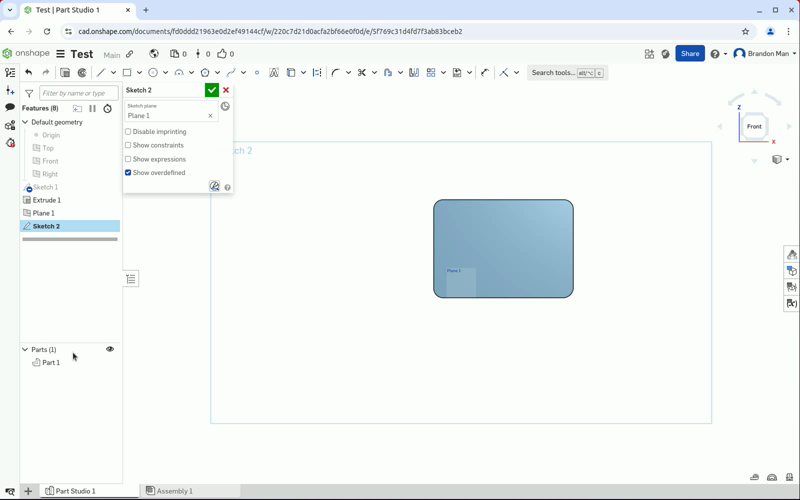
key(y)
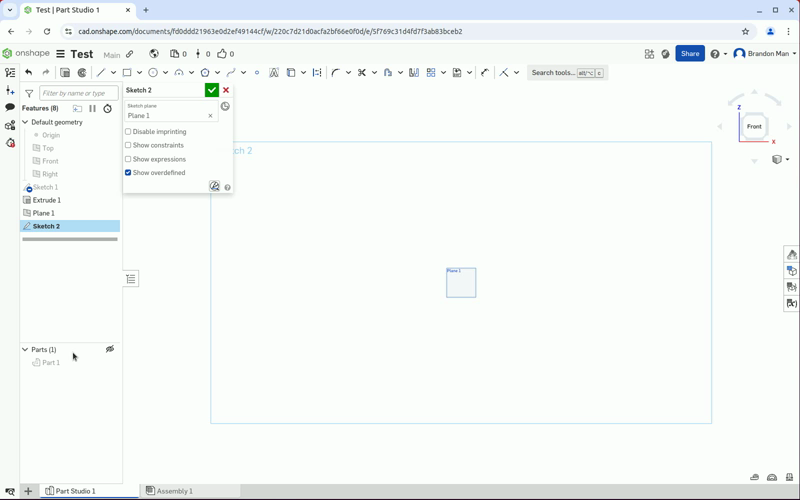
key(l)
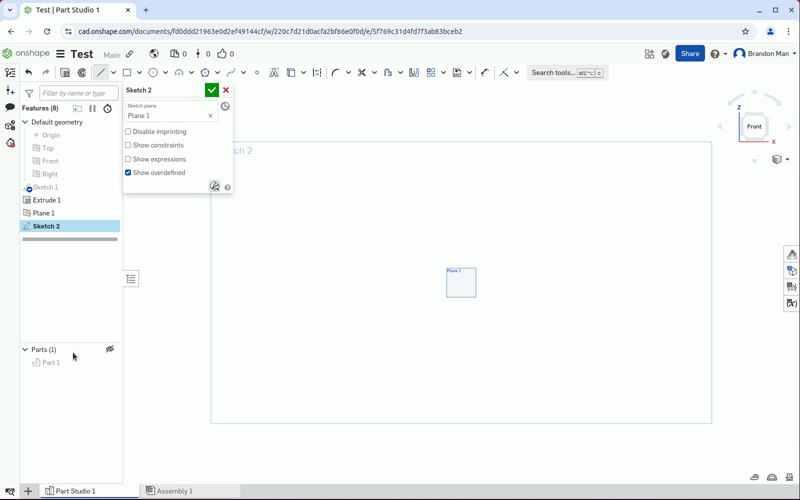
key_down(shift)
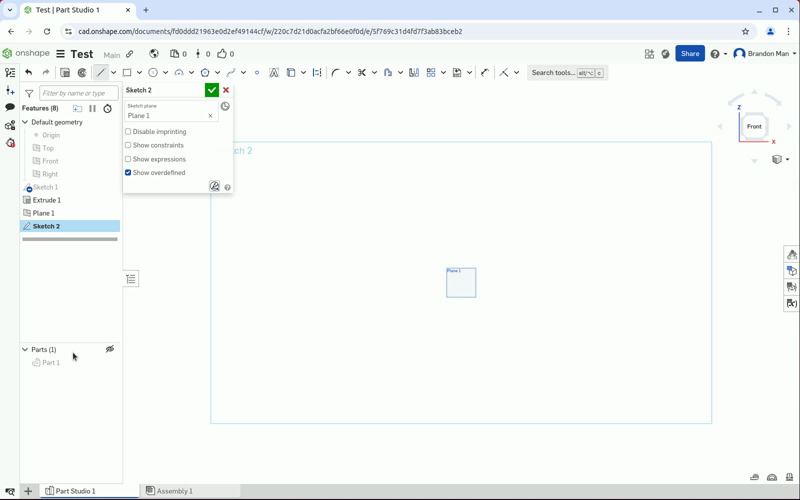
mouse_move(430, 224)
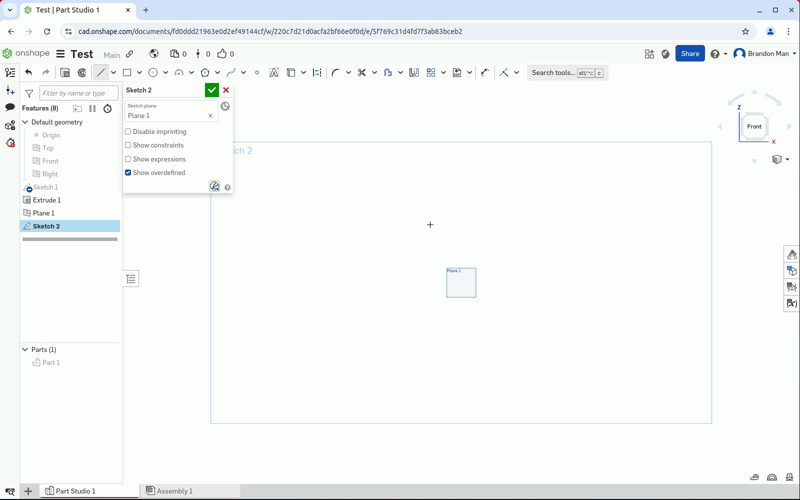
click(430, 224)
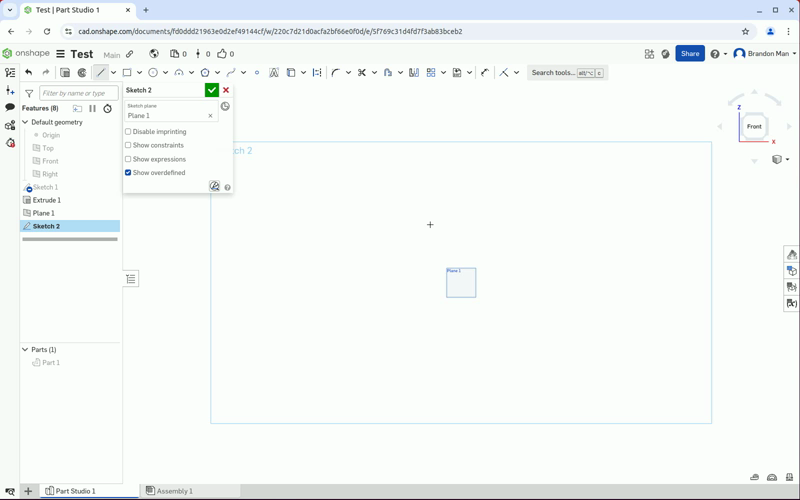
key_up(shift)
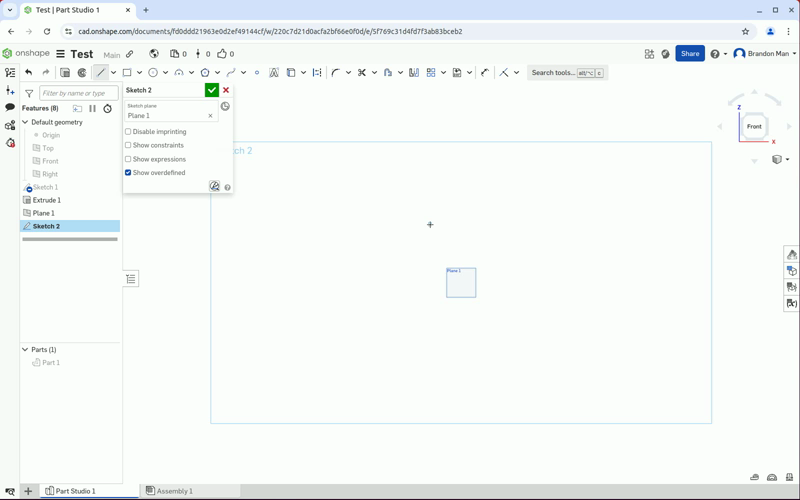
key_down(shift)
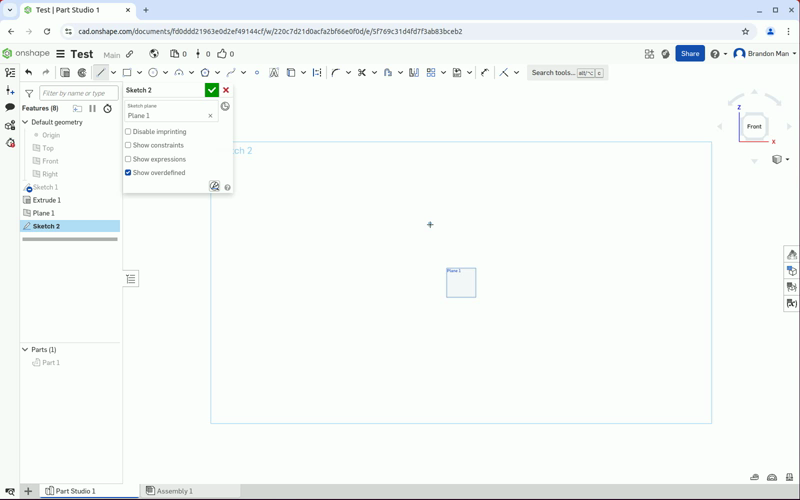
mouse_move(460, 224)
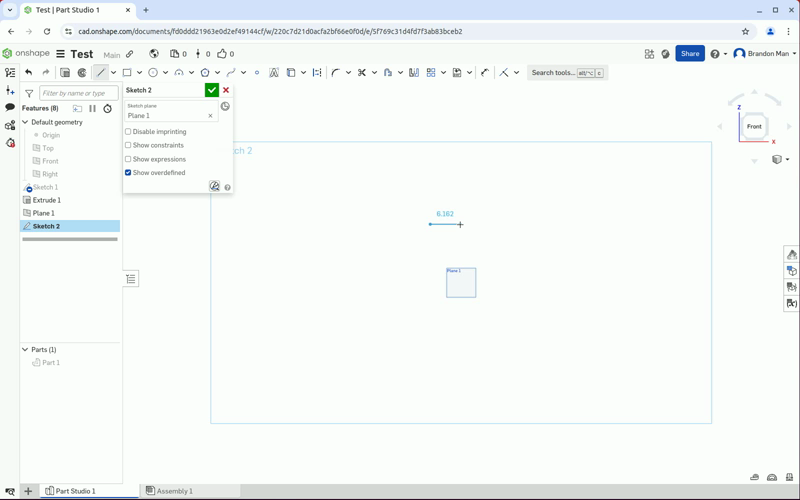
mouse_move(433, 224)
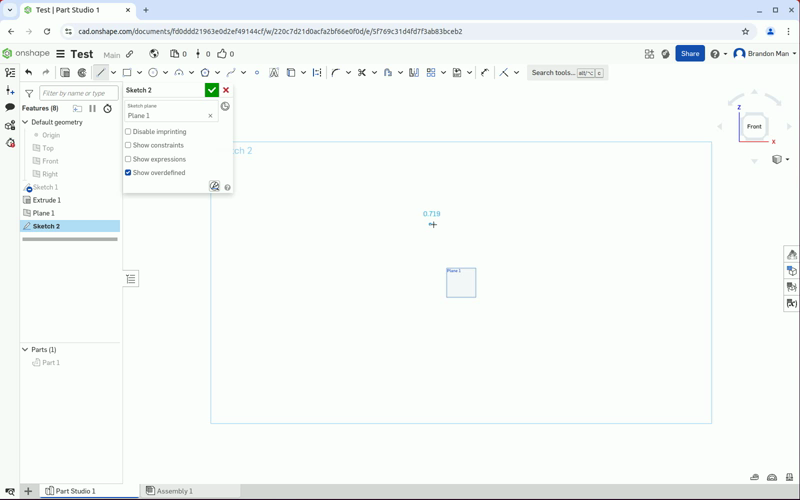
scroll(6)
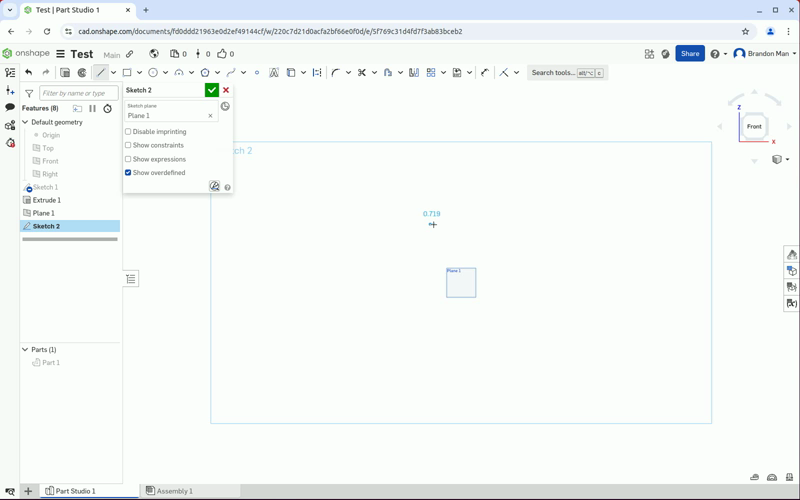
scroll(6)
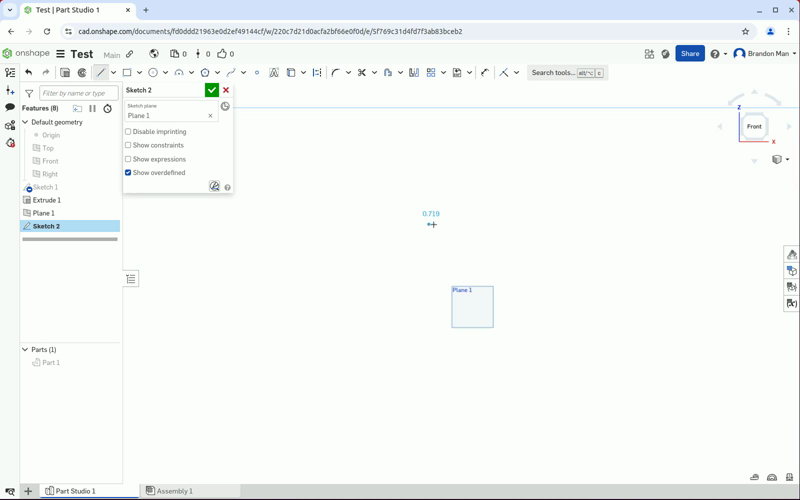
scroll(6)
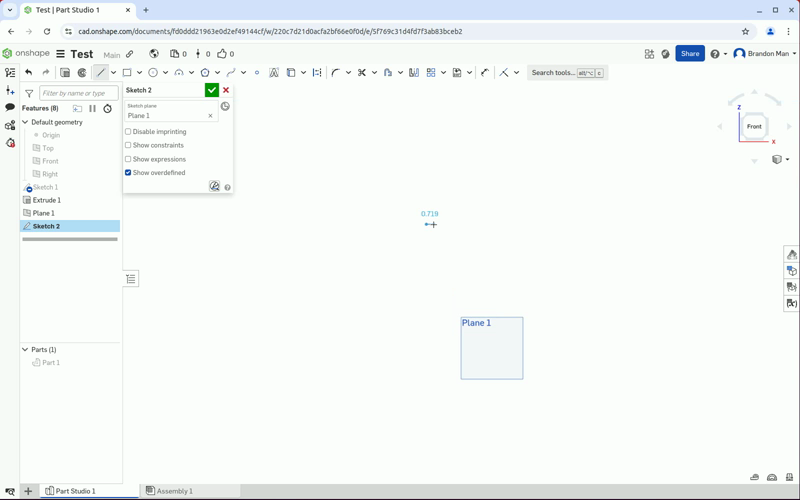
scroll(6)
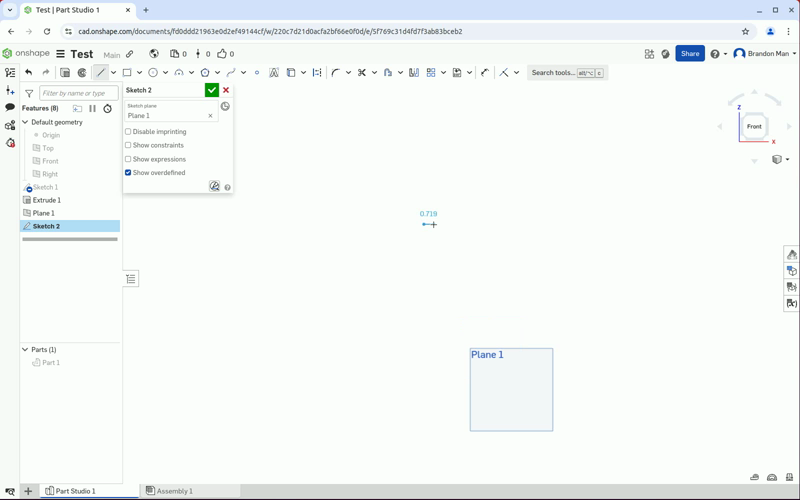
scroll(6)
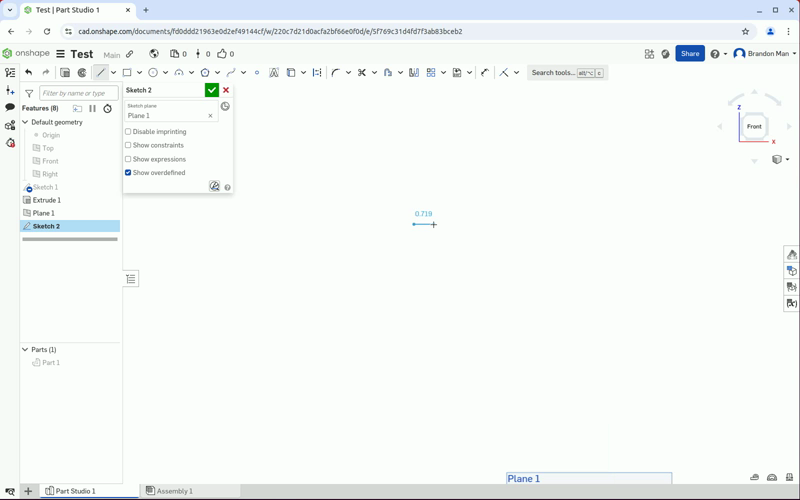
scroll(6)
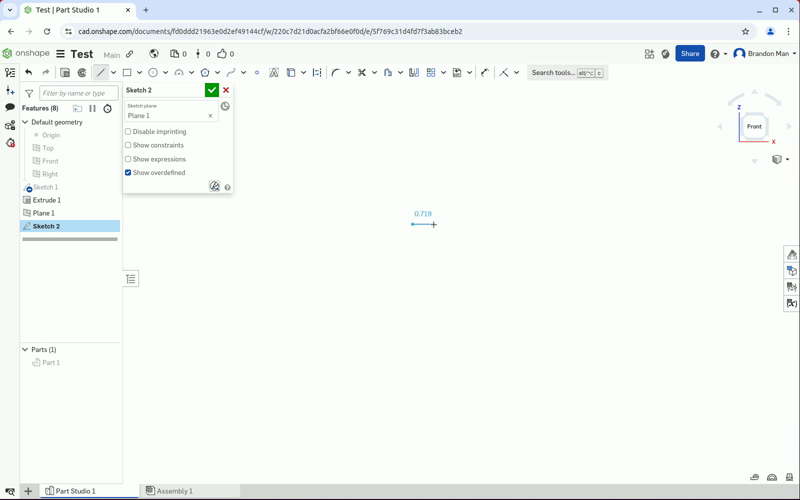
scroll(6)
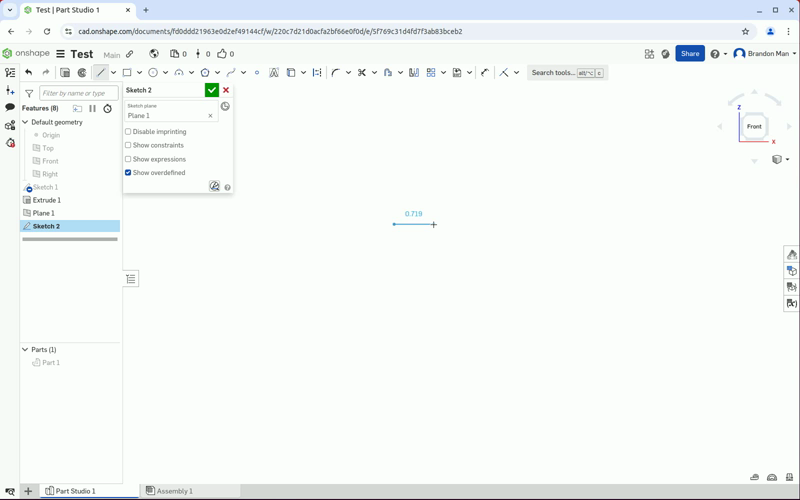
click(433, 224)
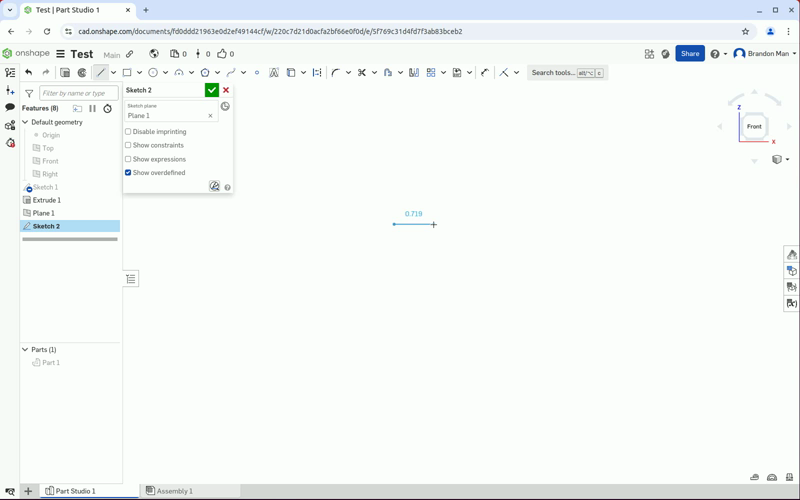
scroll(-6)
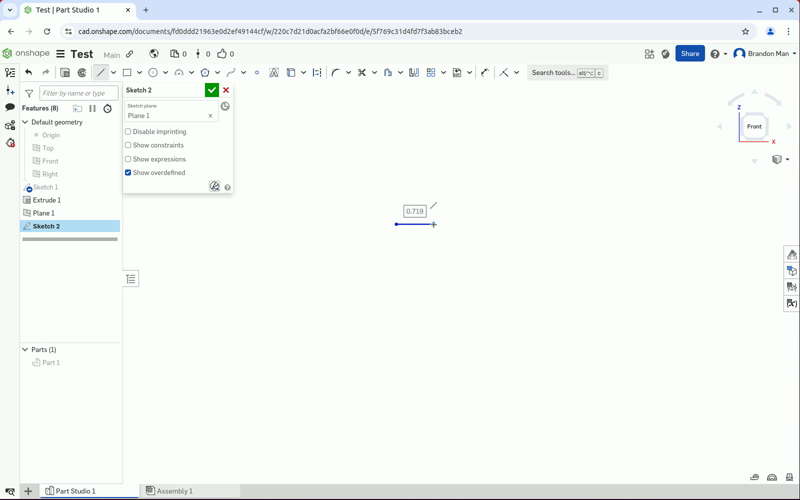
scroll(-6)
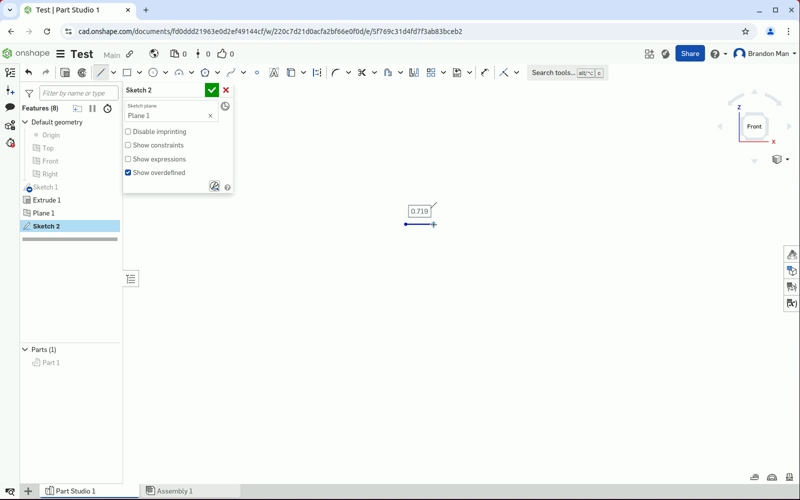
scroll(-6)
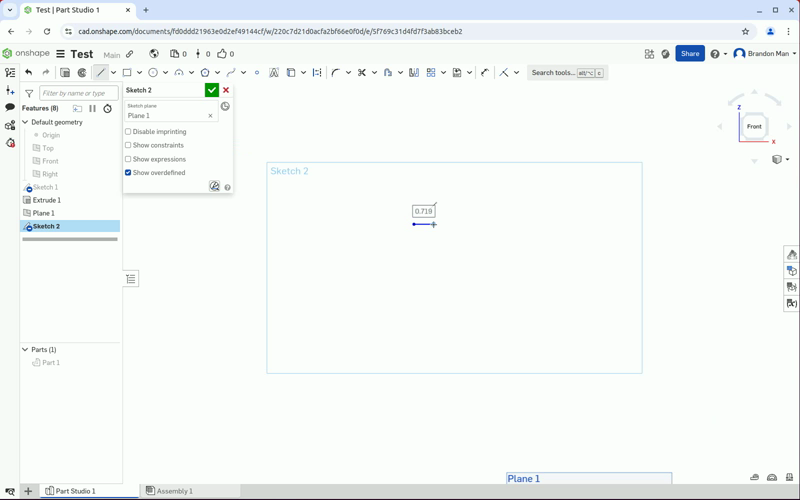
scroll(-6)
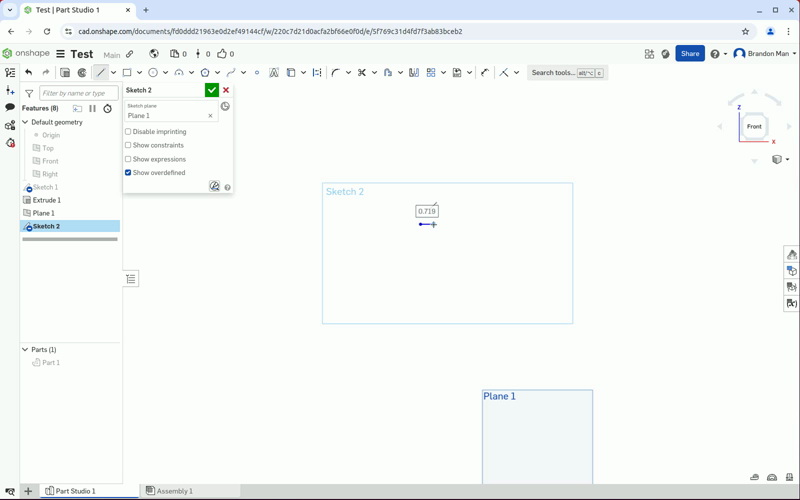
scroll(-6)
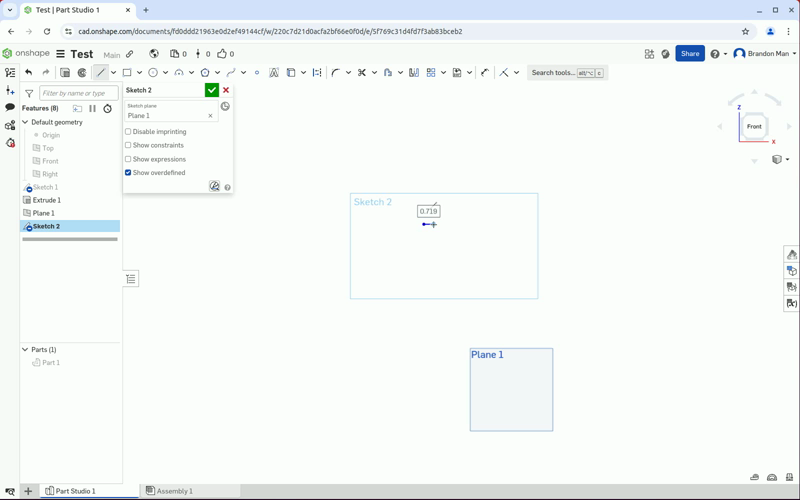
scroll(-6)
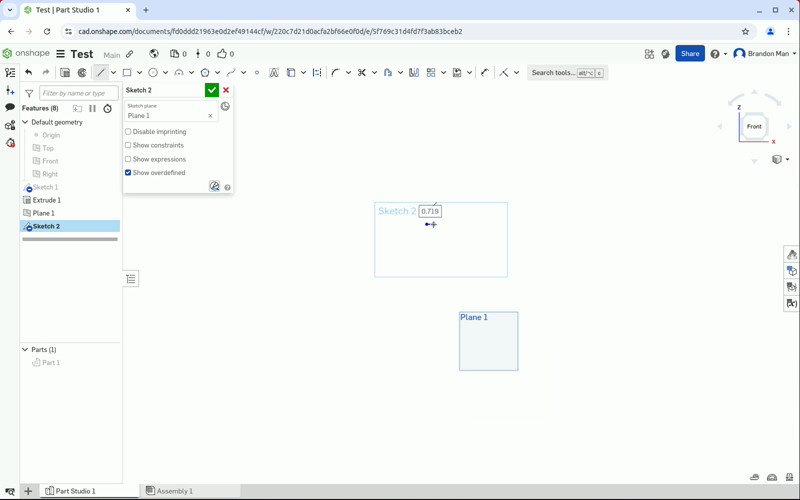
scroll(-6)
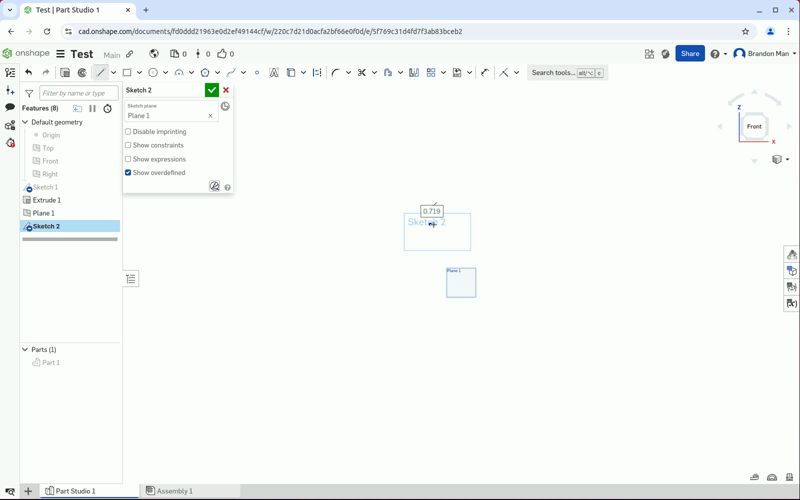
key_up(shift)
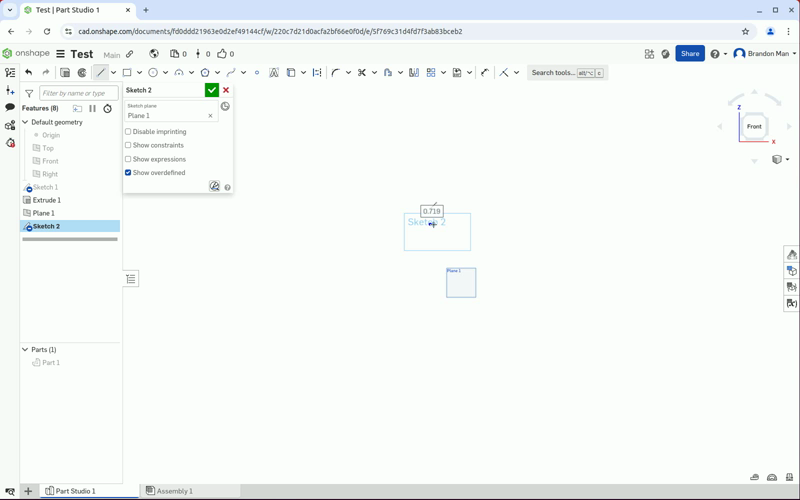
key_down(shift)
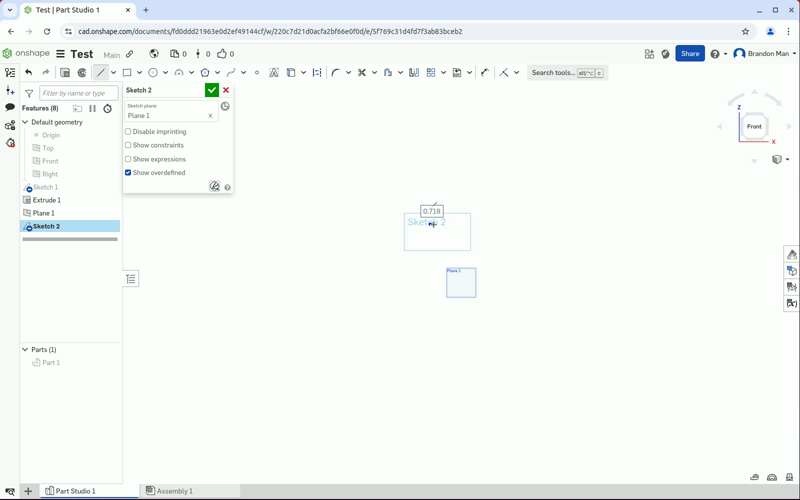
mouse_move(463, 224)
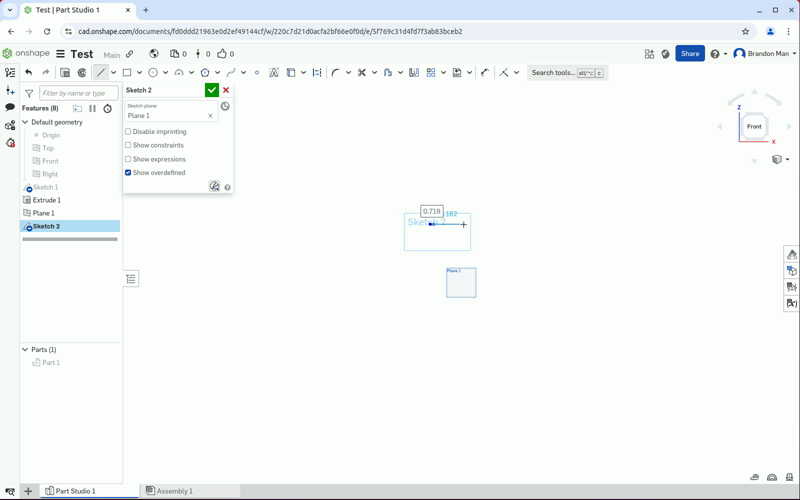
mouse_move(433, 213)
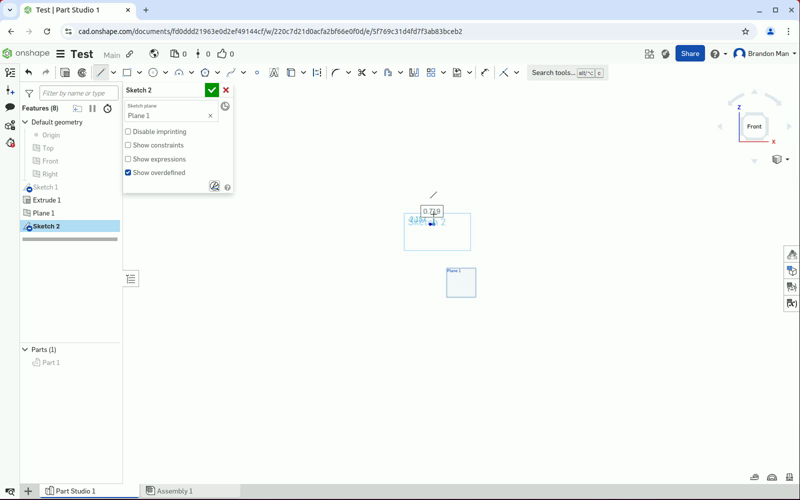
click(433, 213)
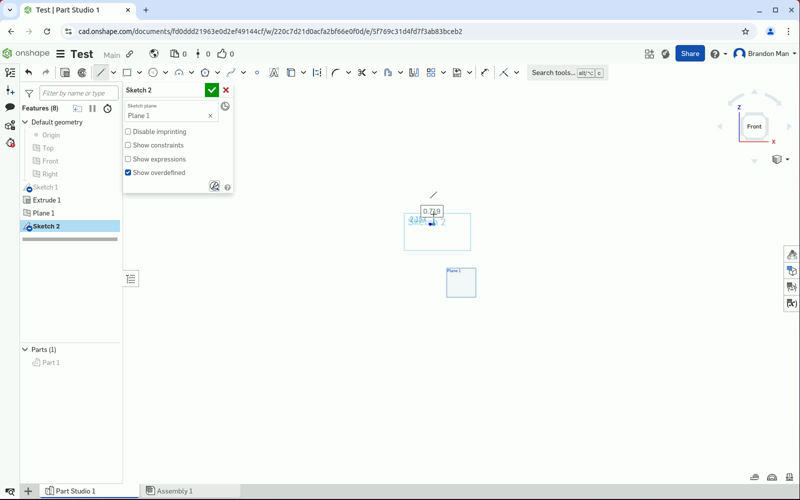
key_up(shift)
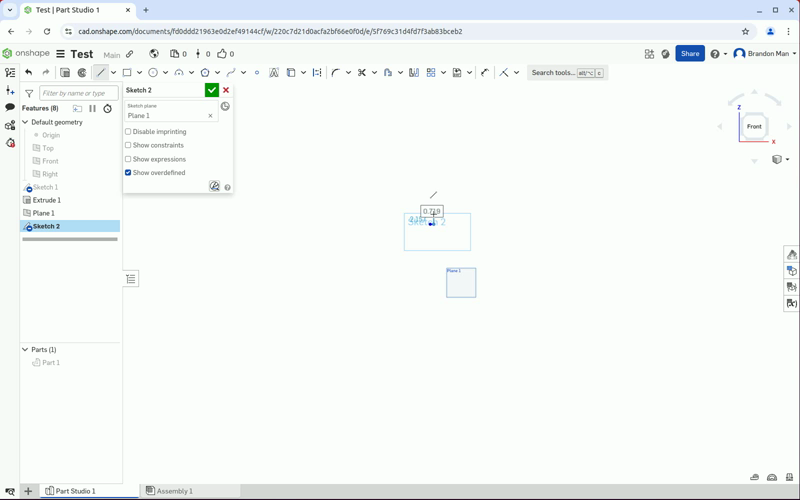
key_down(shift)
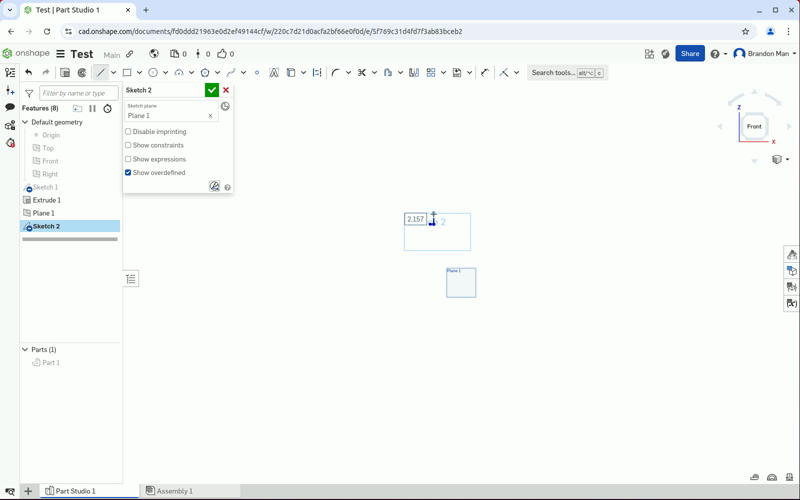
mouse_move(463, 213)
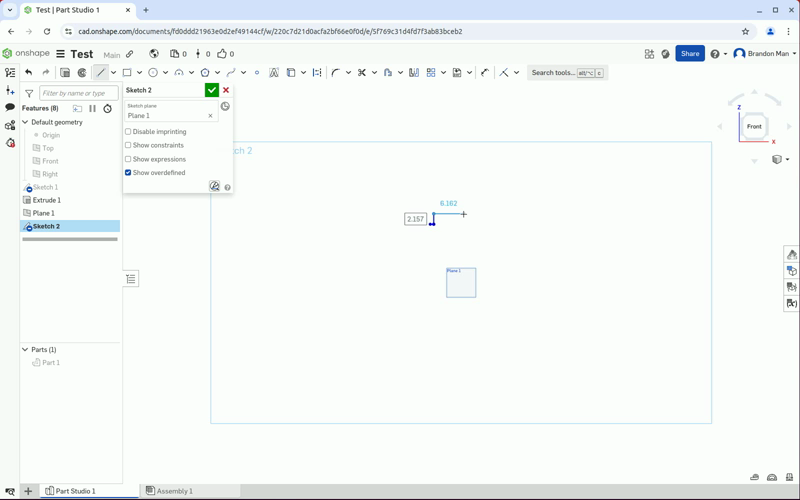
mouse_move(430, 213)
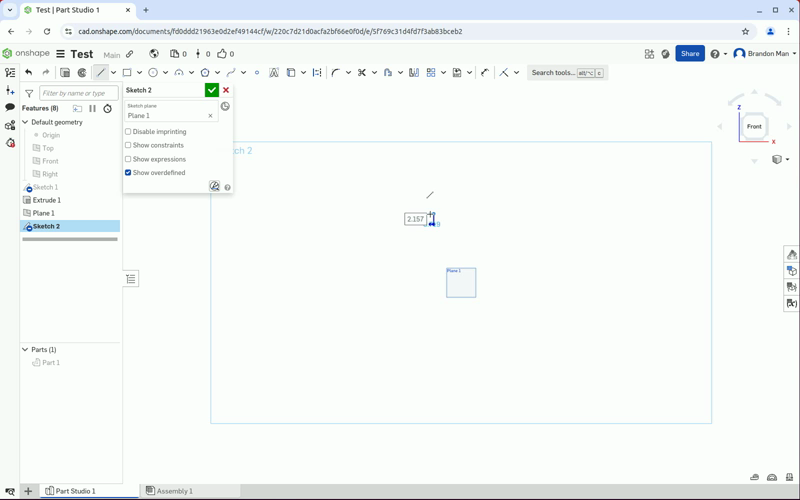
scroll(6)
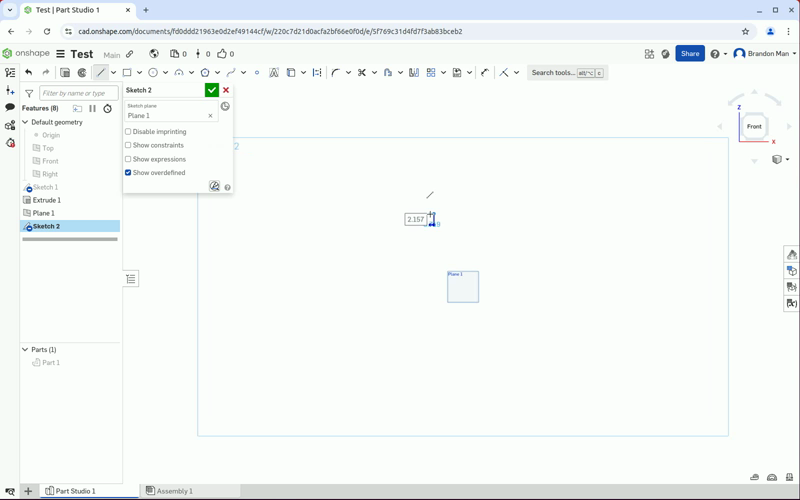
scroll(6)
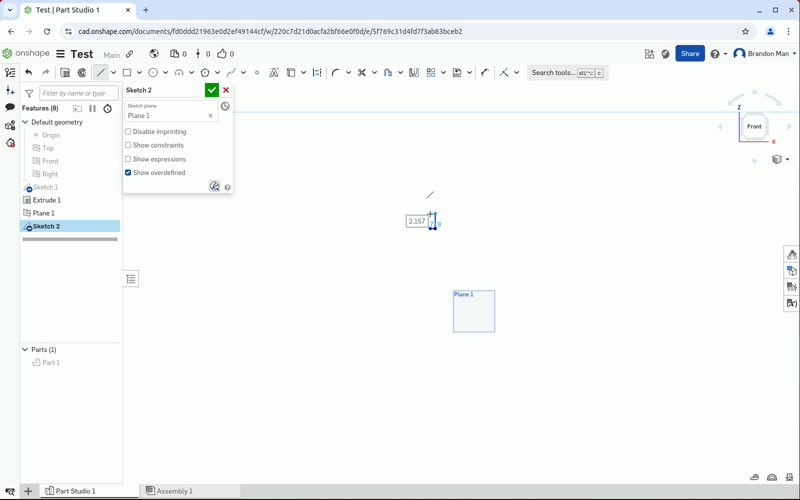
scroll(6)
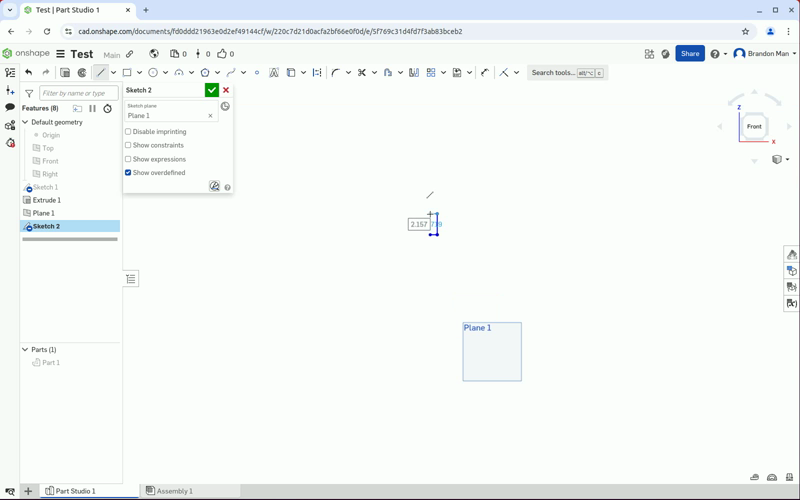
scroll(6)
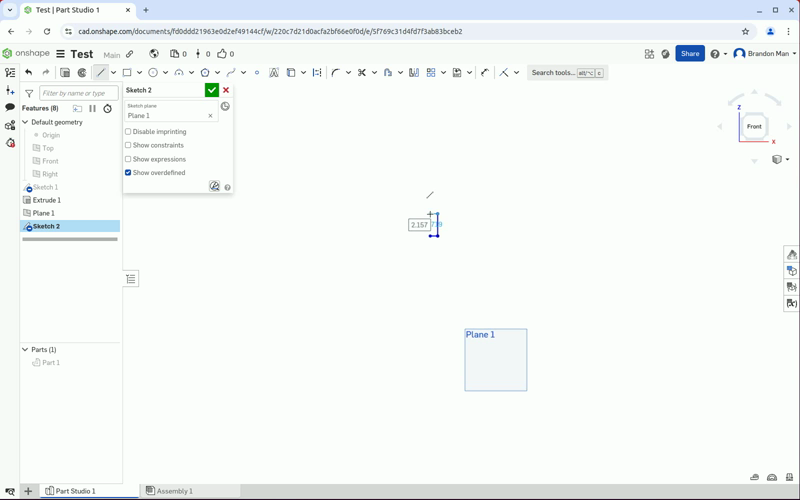
scroll(6)
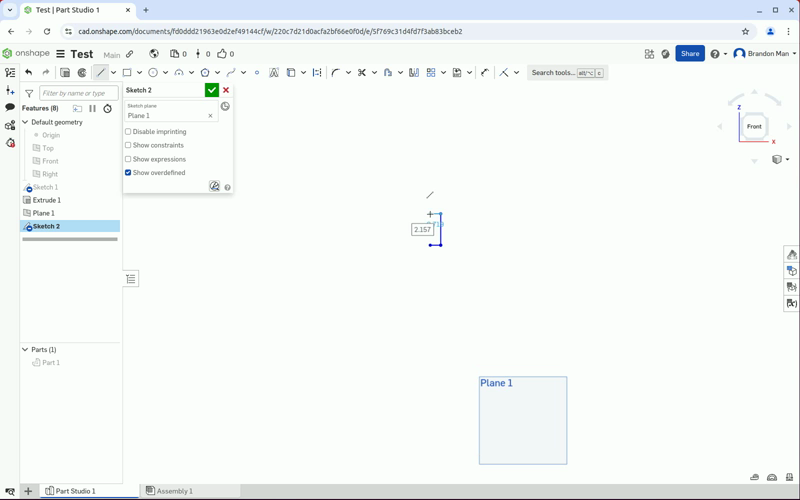
scroll(6)
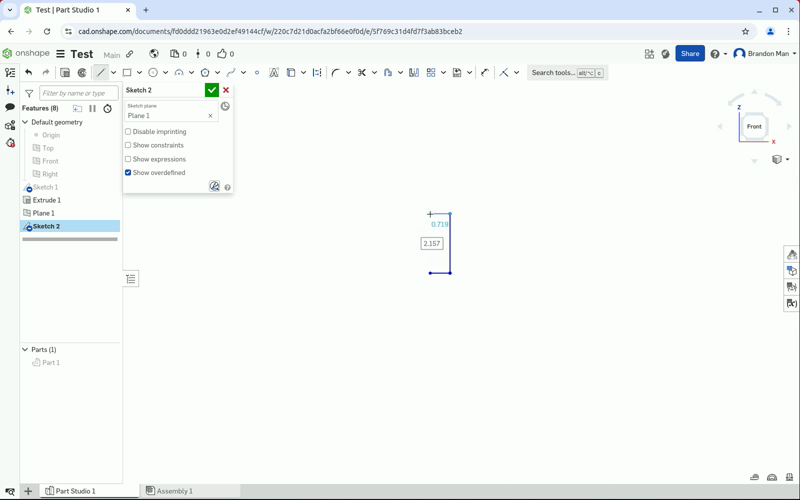
scroll(6)
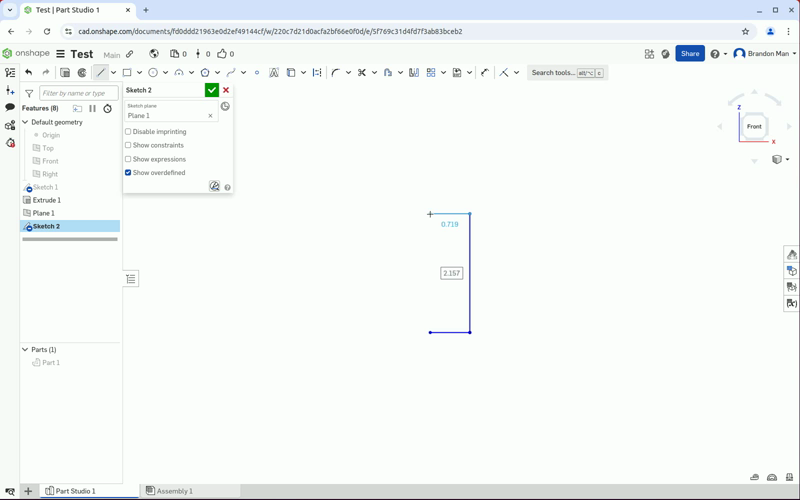
click(430, 213)
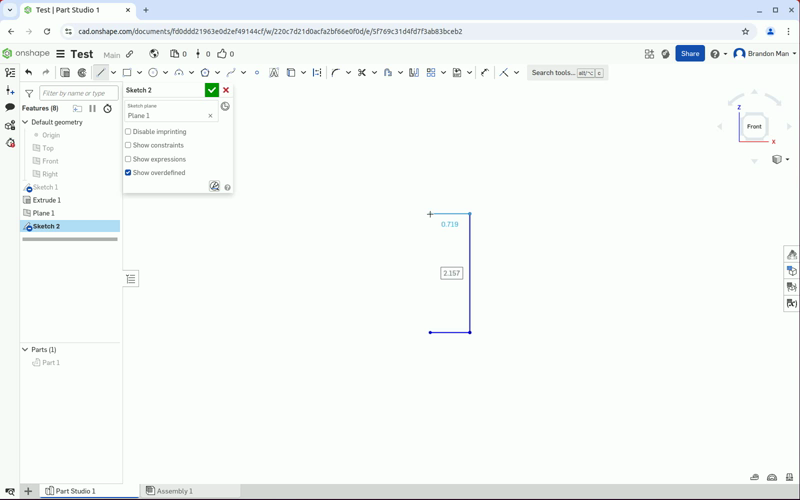
scroll(-6)
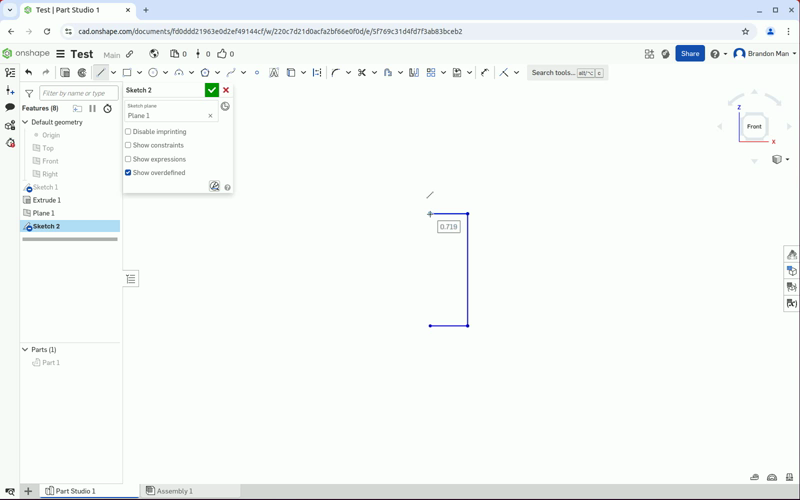
scroll(-6)
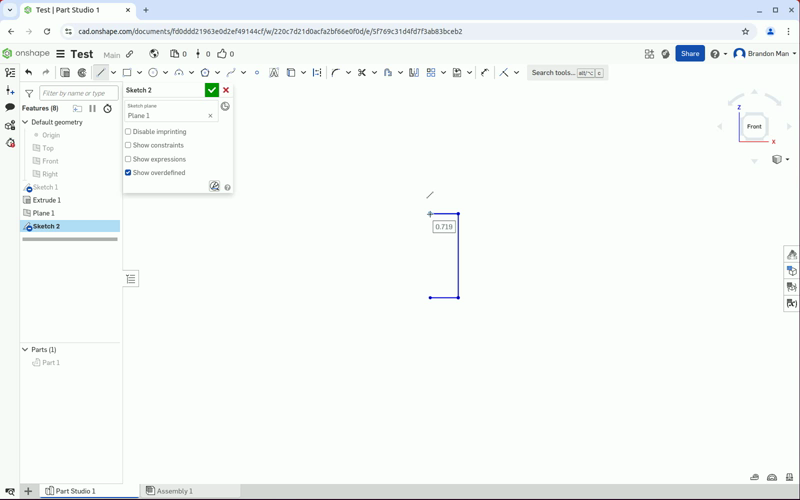
scroll(-6)
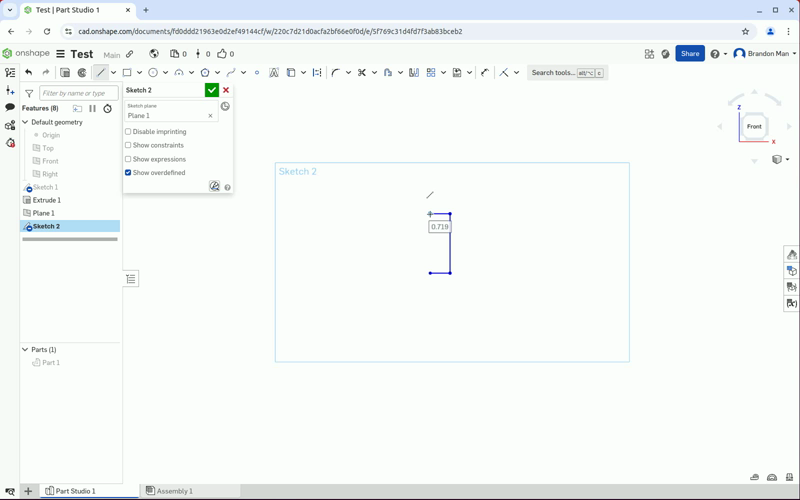
scroll(-6)
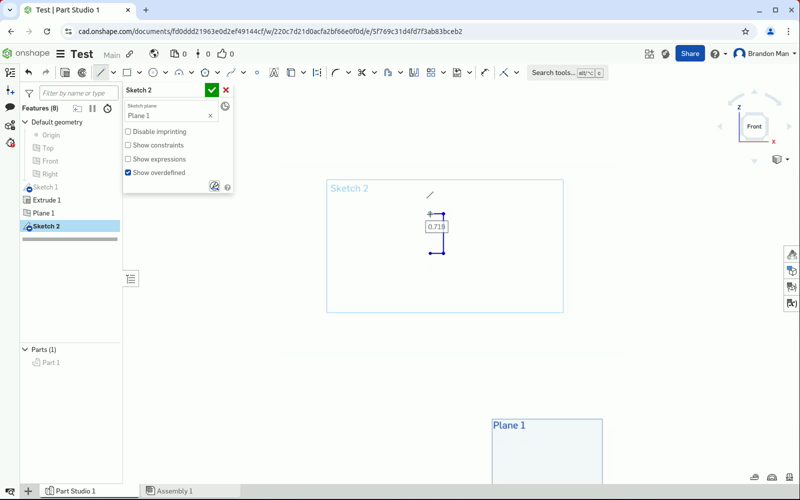
scroll(-6)
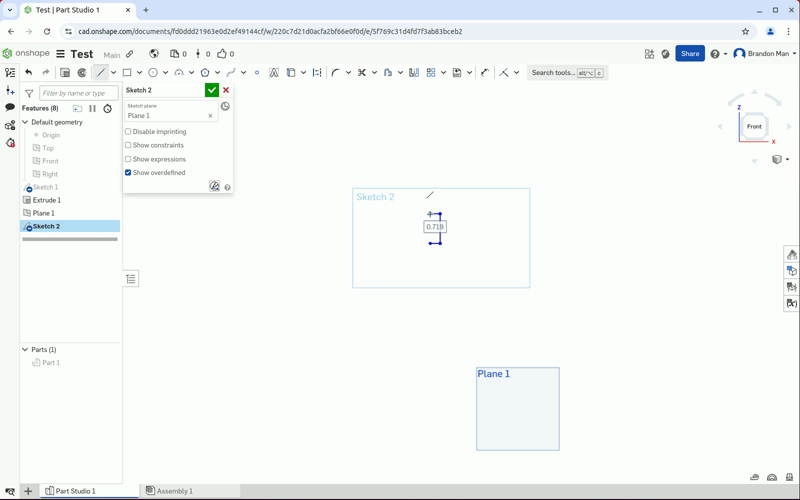
scroll(-6)
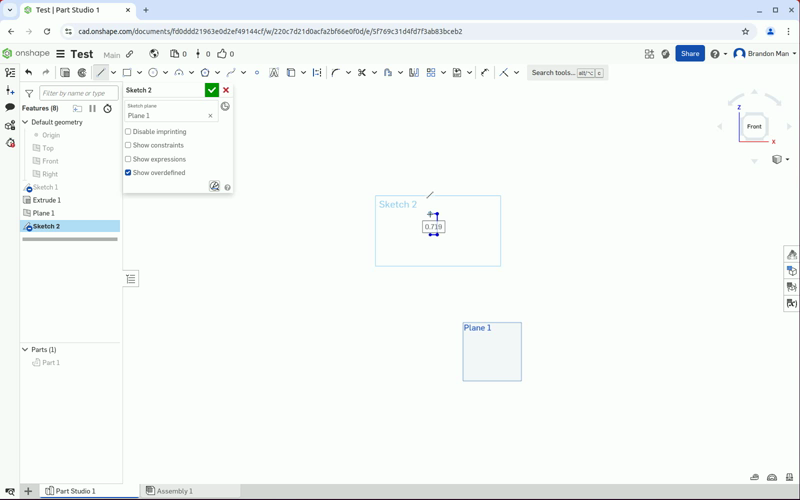
scroll(-6)
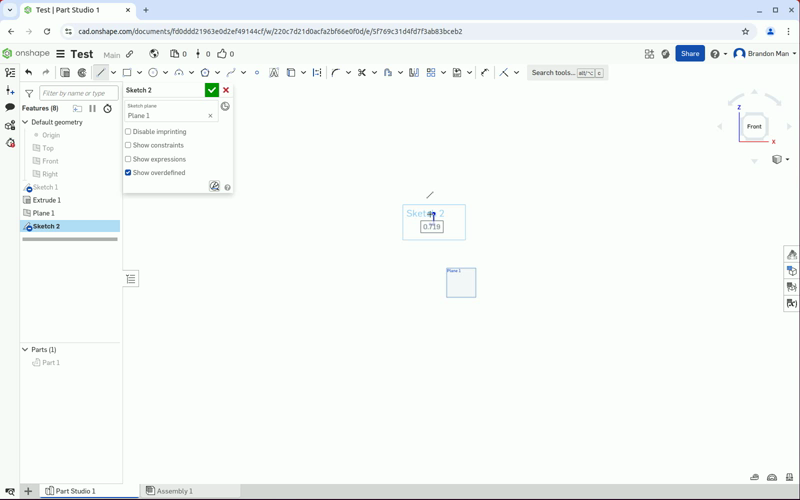
key_up(shift)
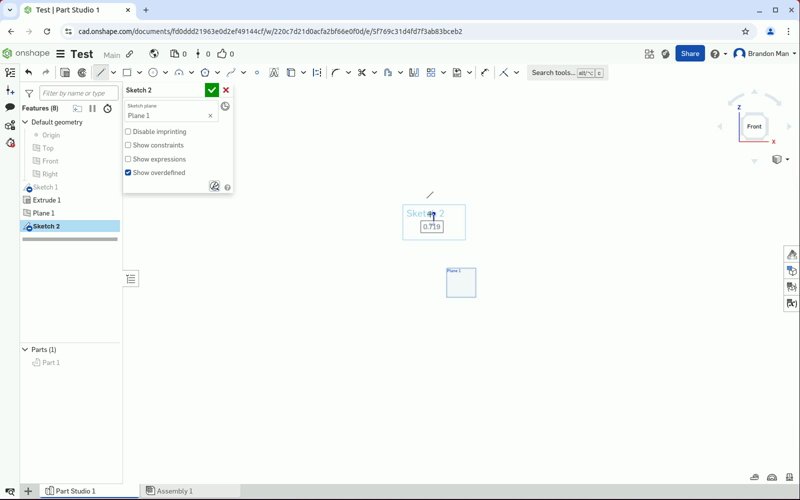
mouse_move(460, 213)
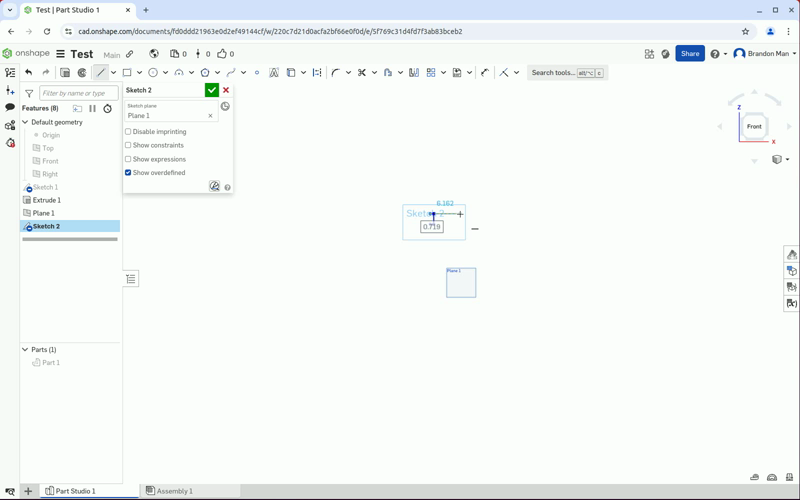
key_down(shift)
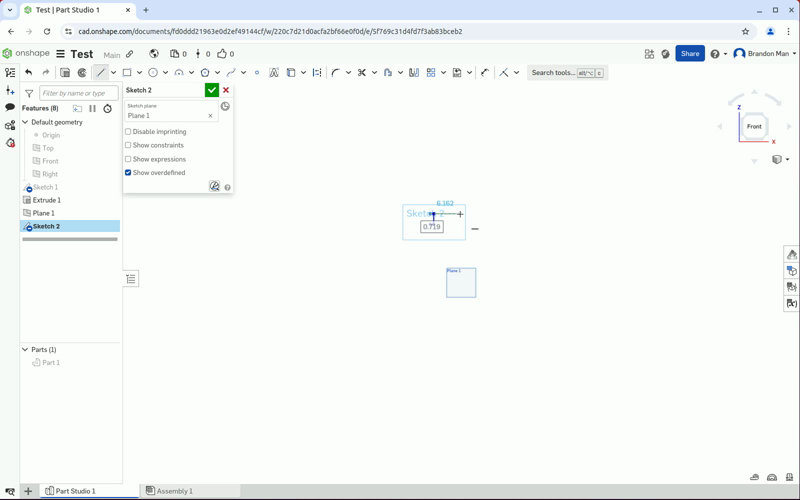
mouse_move(430, 224)
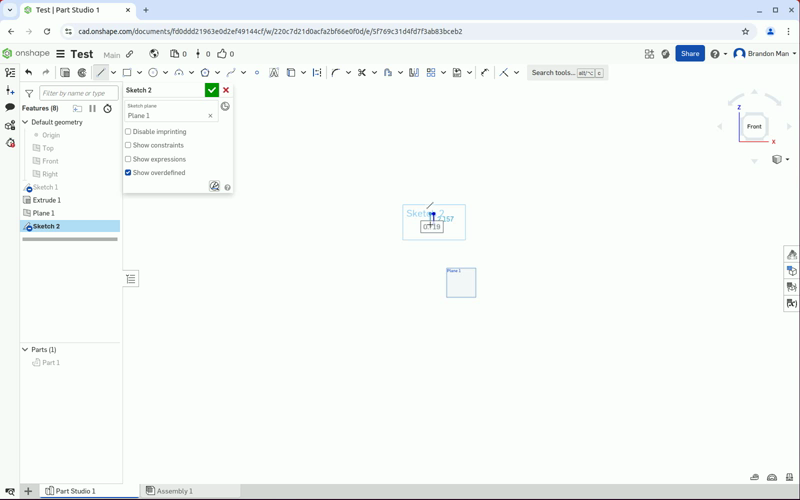
scroll(6)
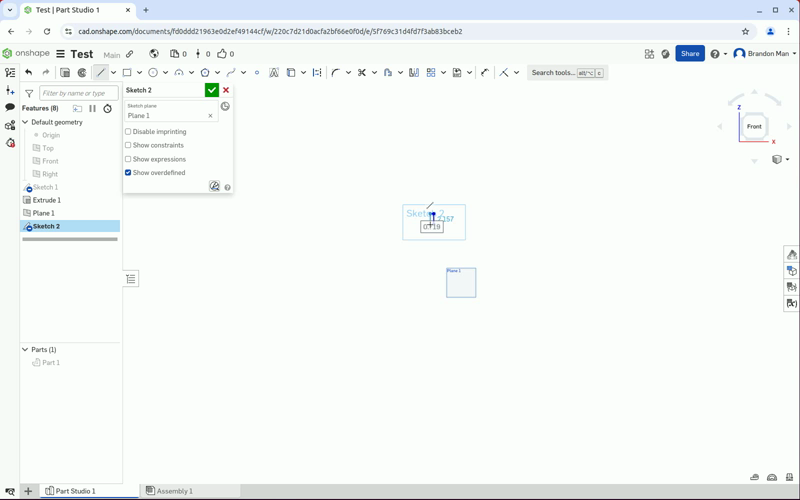
scroll(6)
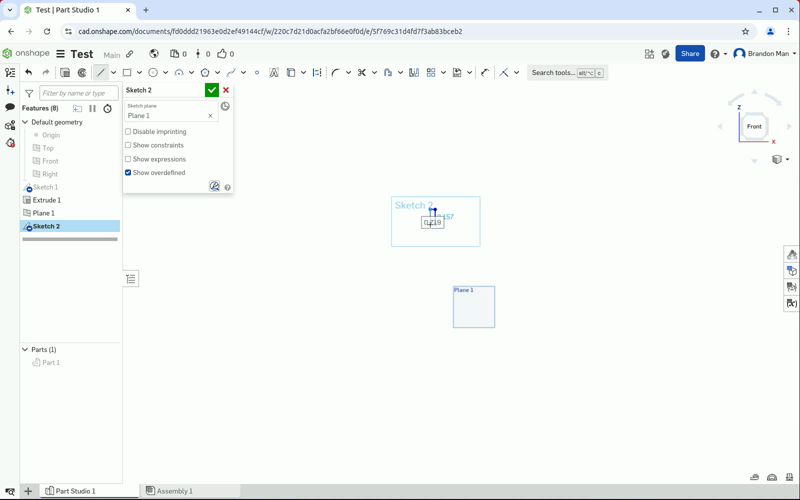
scroll(6)
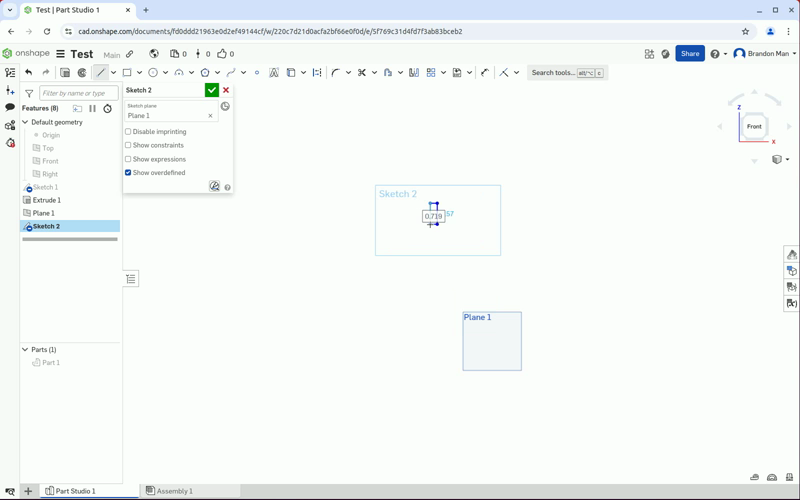
scroll(6)
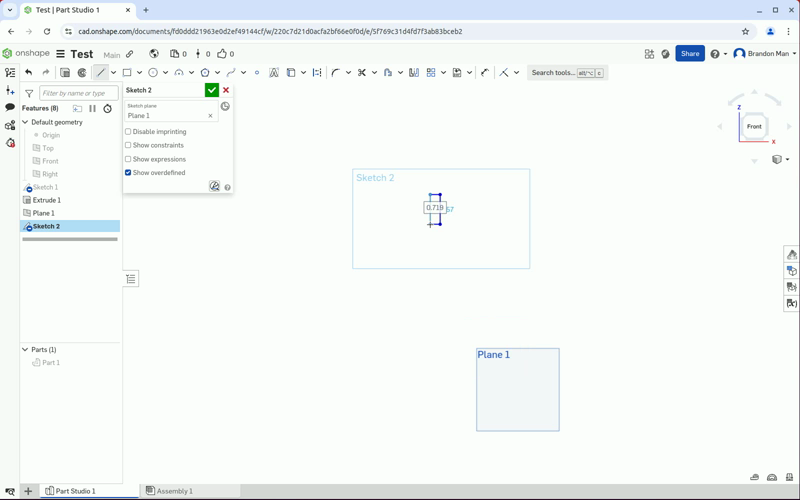
scroll(6)
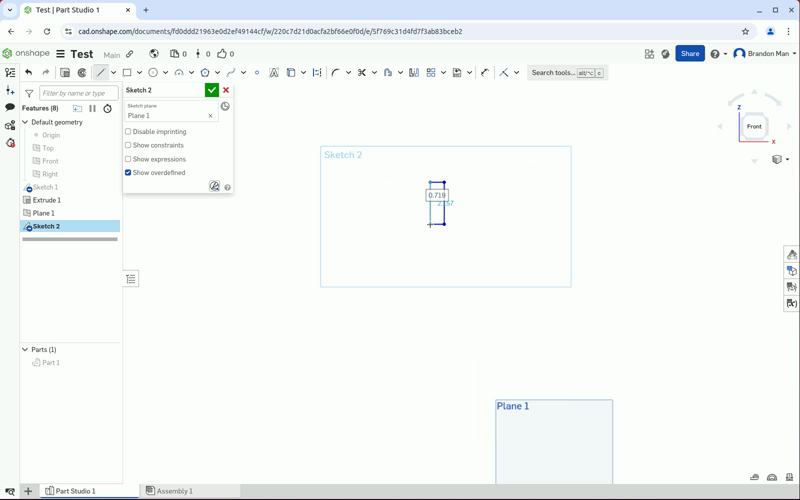
scroll(6)
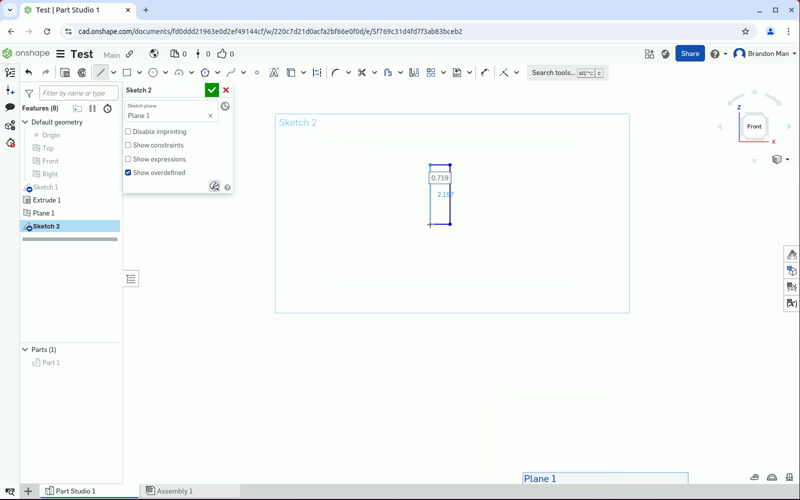
scroll(6)
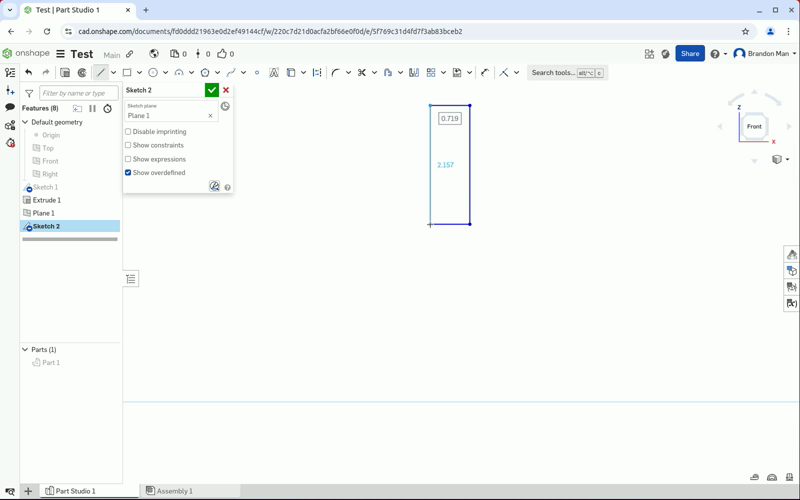
key_up(shift)
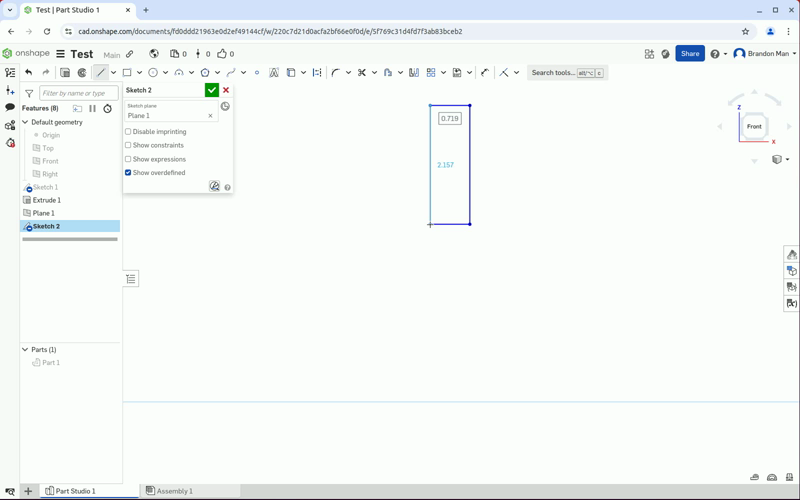
click(430, 224)
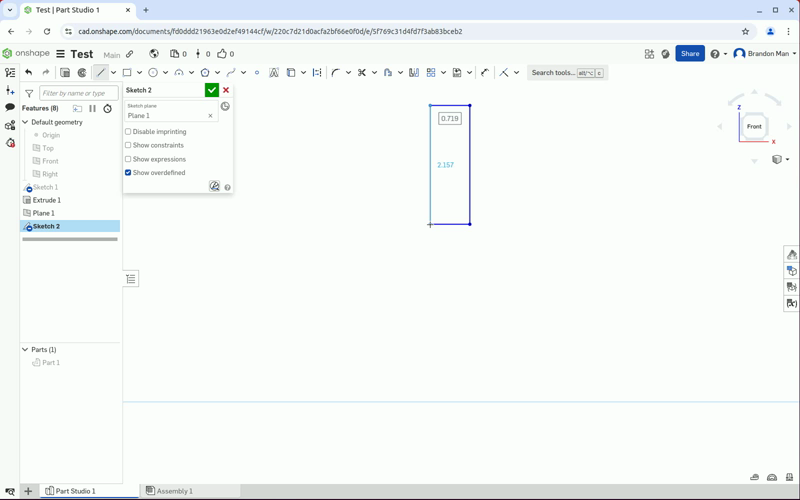
scroll(-6)
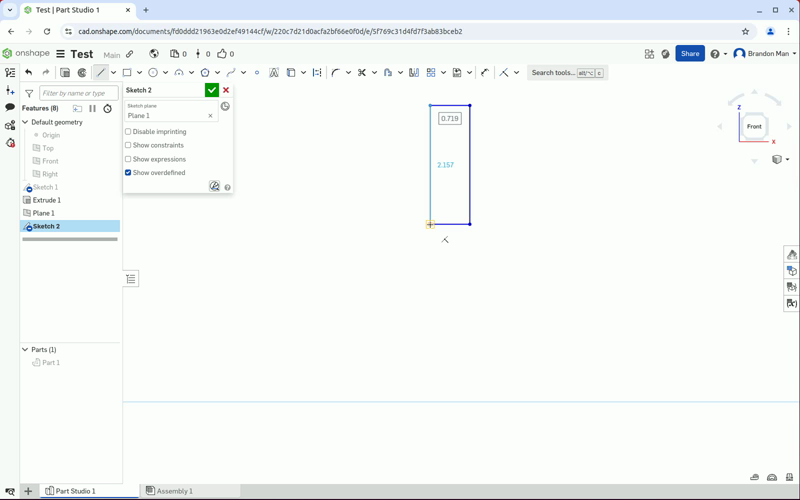
scroll(-6)
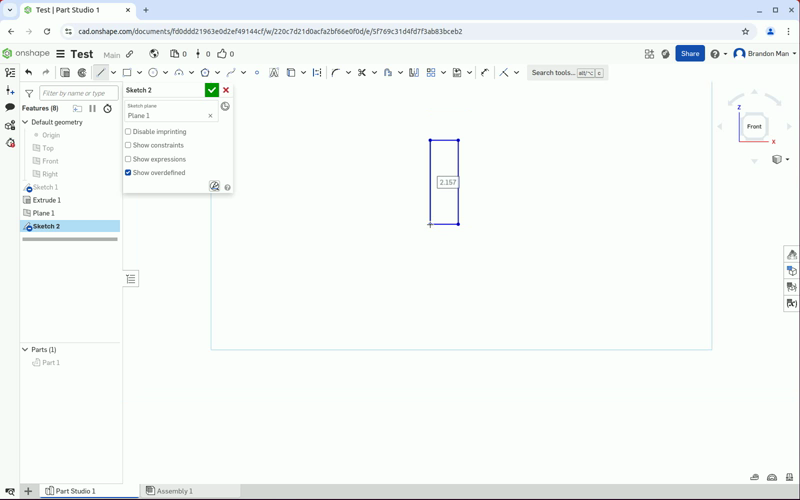
scroll(-6)
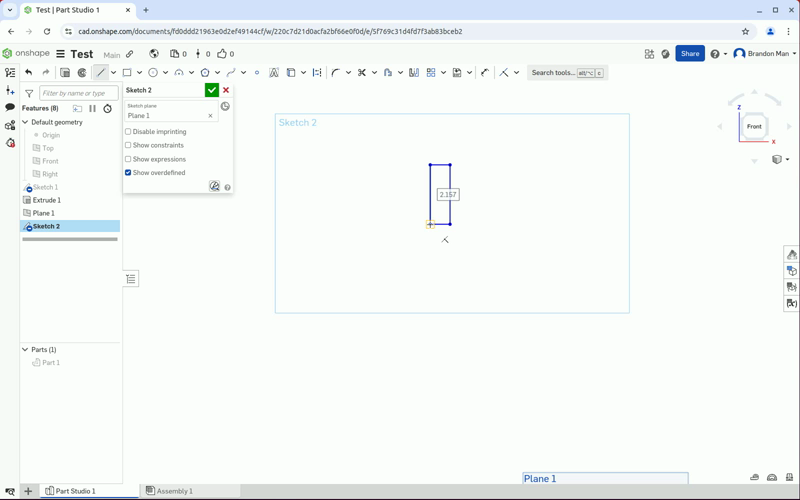
scroll(-6)
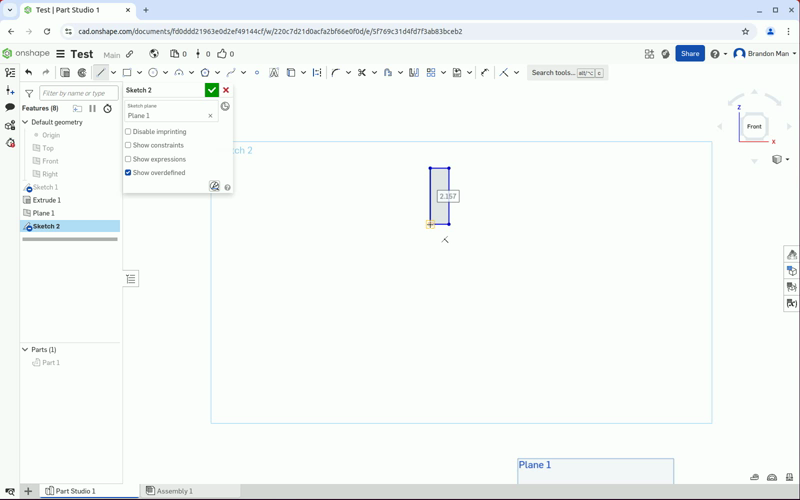
scroll(-6)
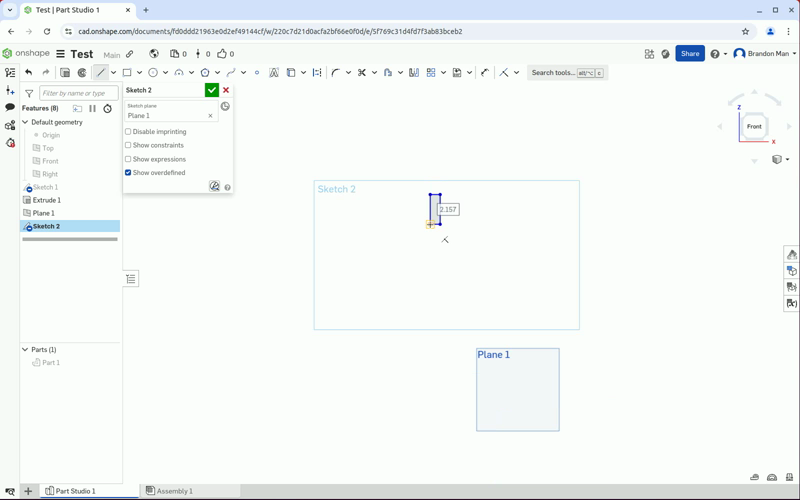
scroll(-6)
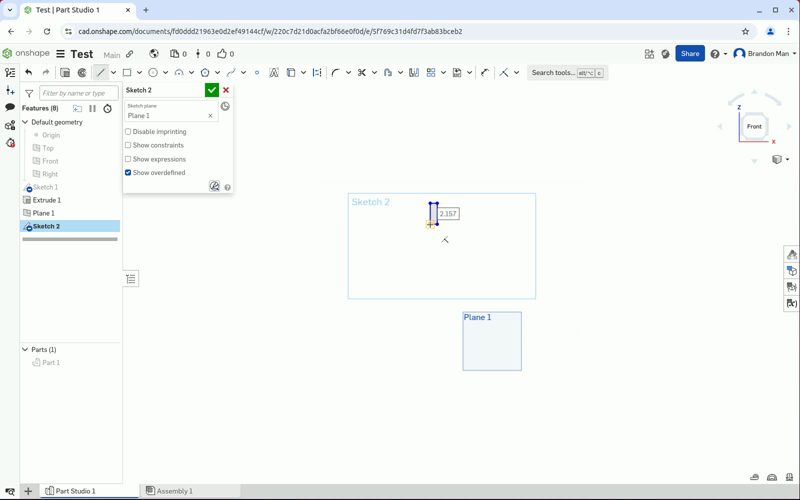
scroll(-6)
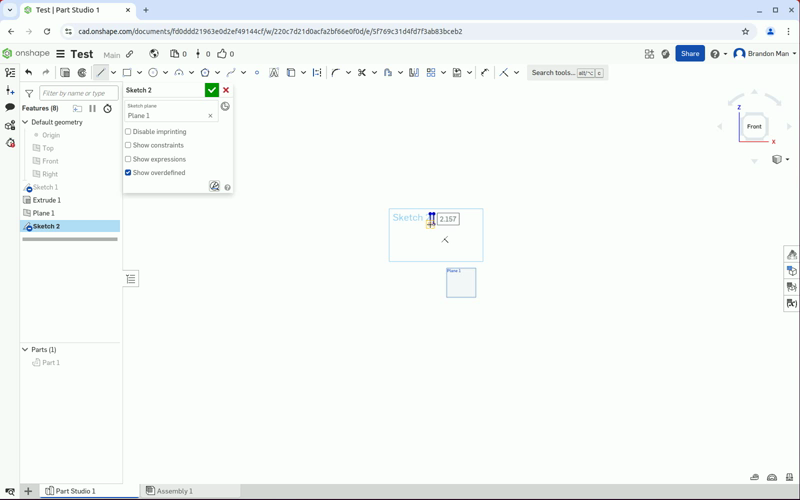
key(esc)
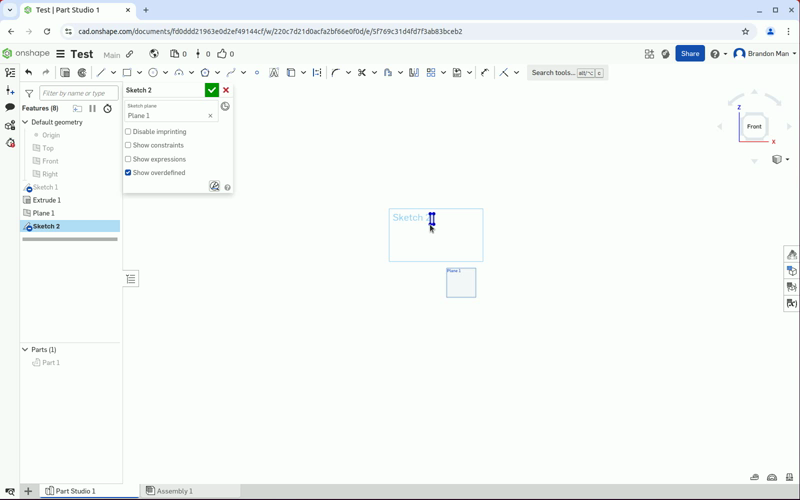
mouse_move(432, 222)
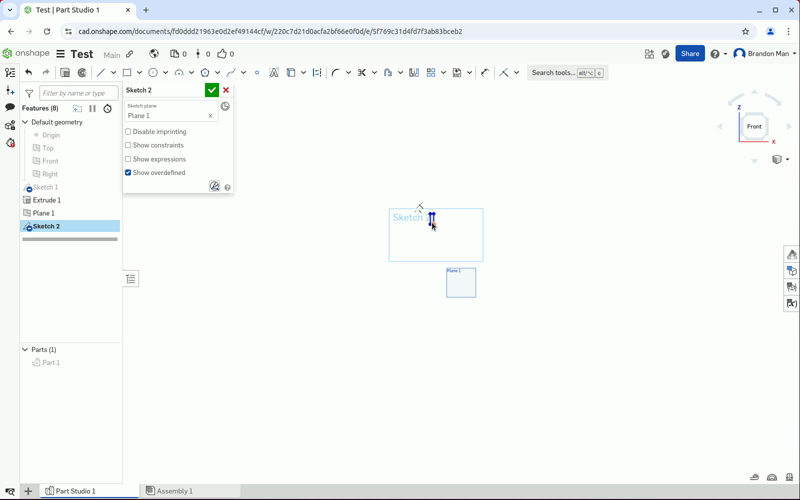
scroll(6)
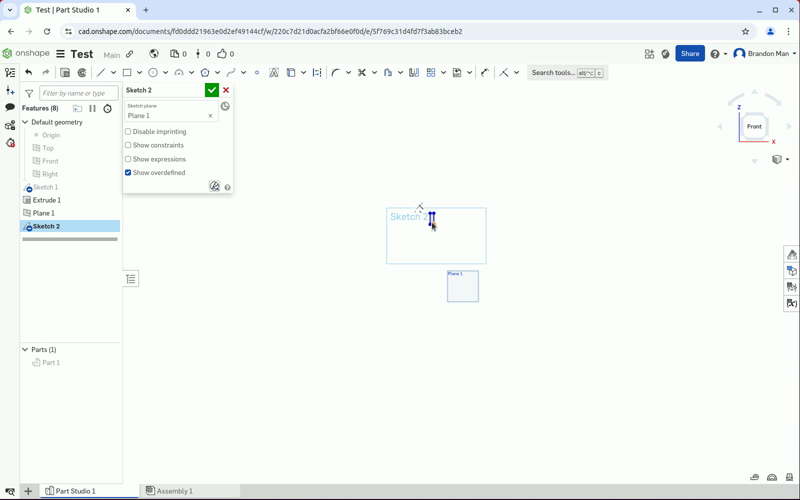
scroll(6)
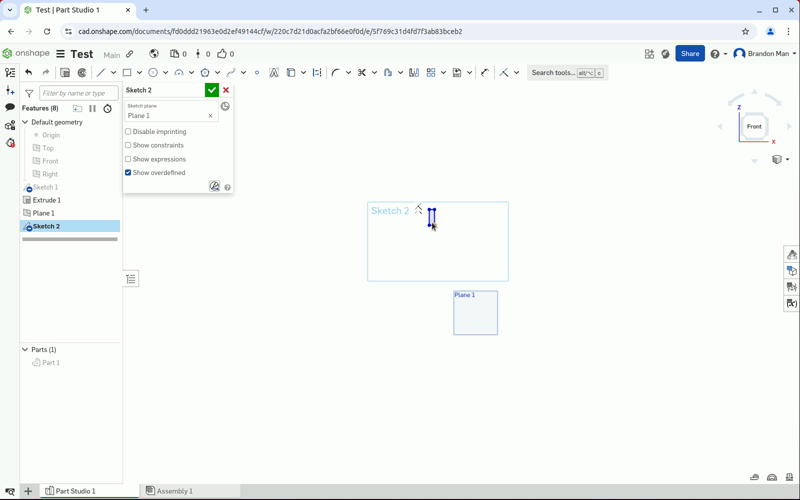
scroll(6)
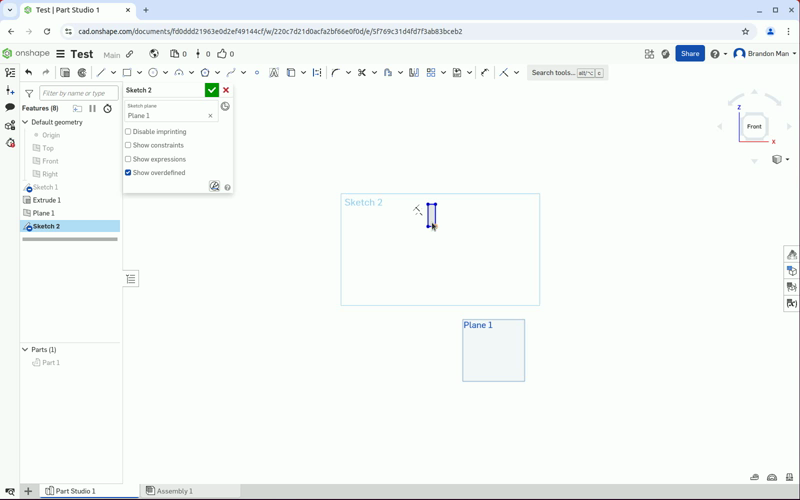
scroll(6)
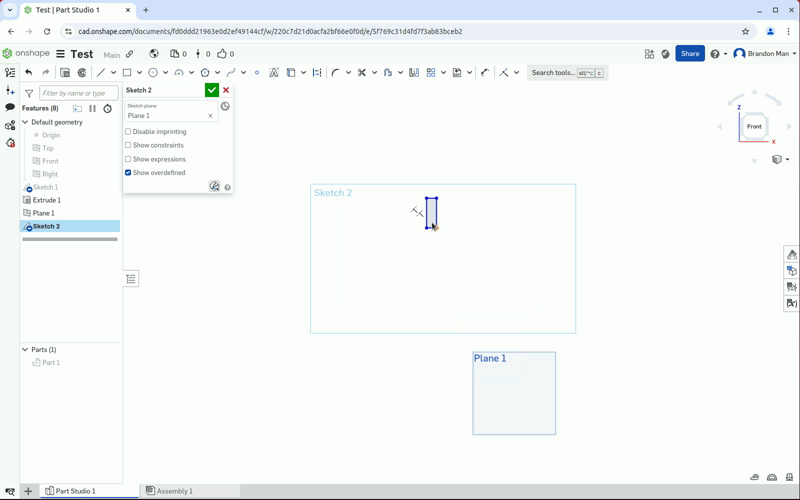
scroll(6)
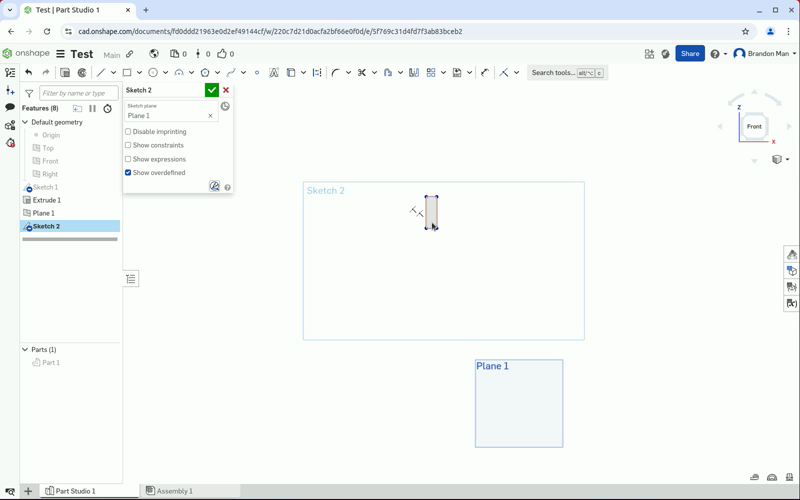
scroll(6)
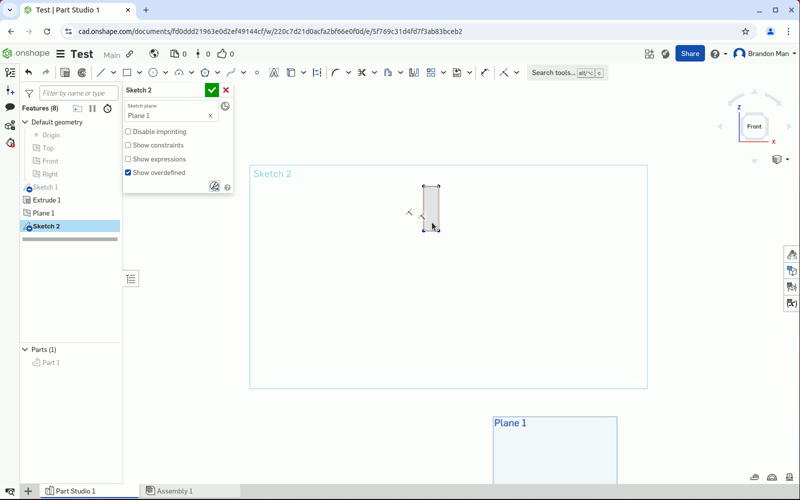
scroll(6)
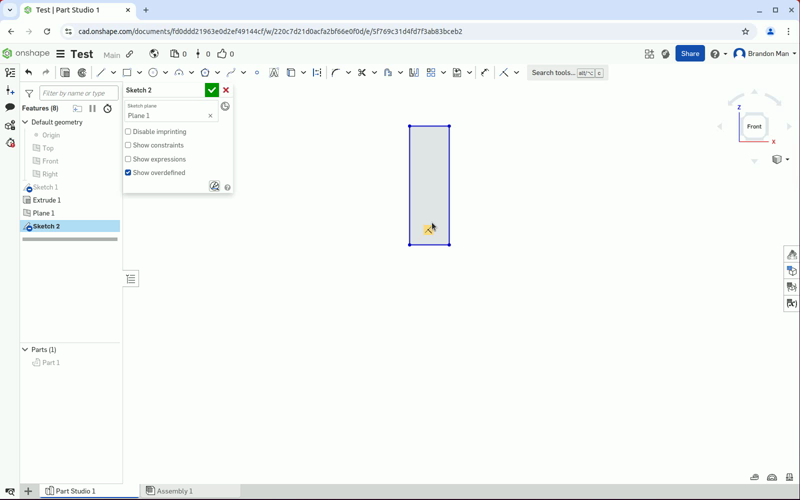
click(432, 222)
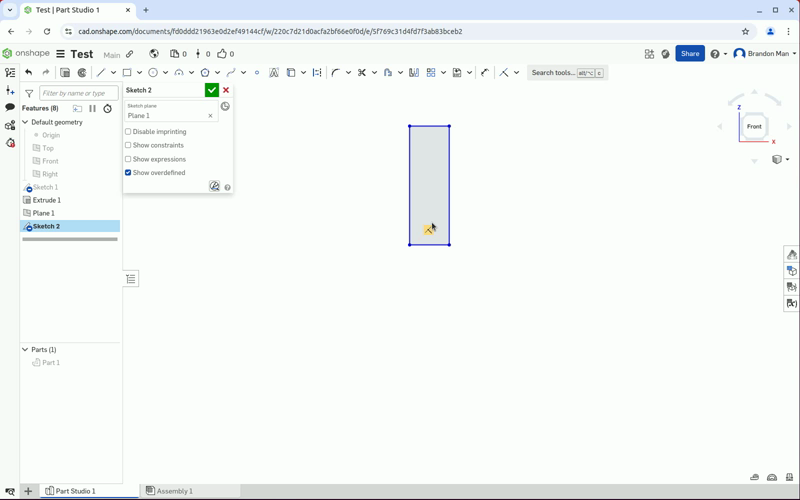
scroll(-6)
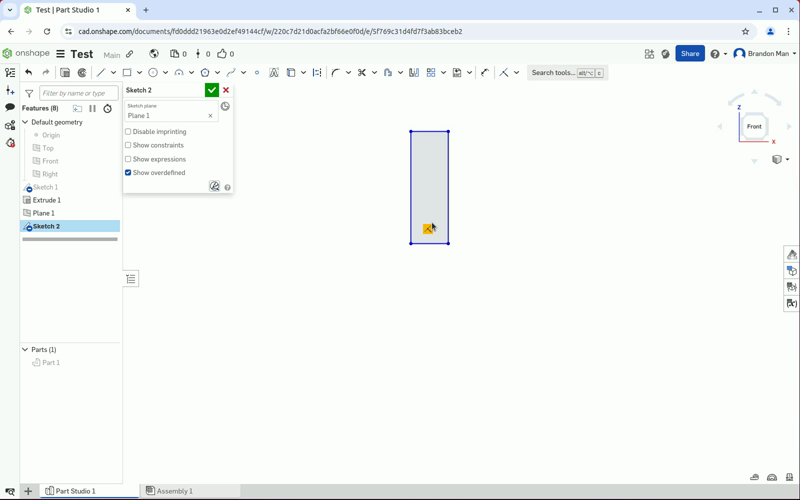
scroll(-6)
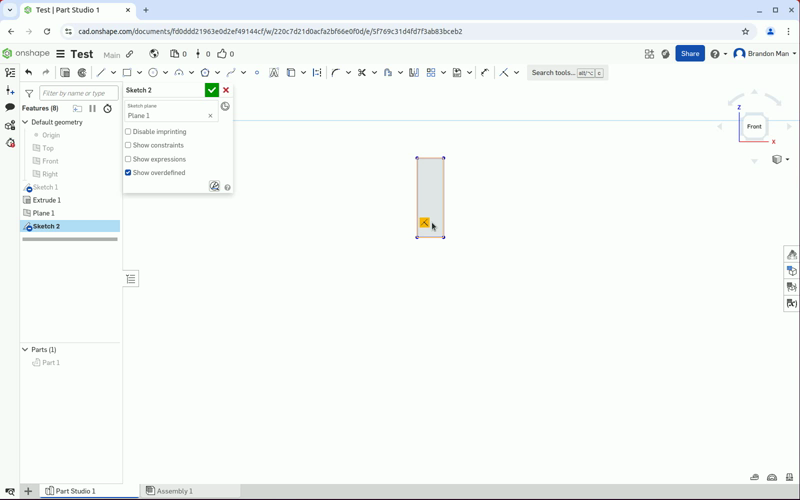
scroll(-6)
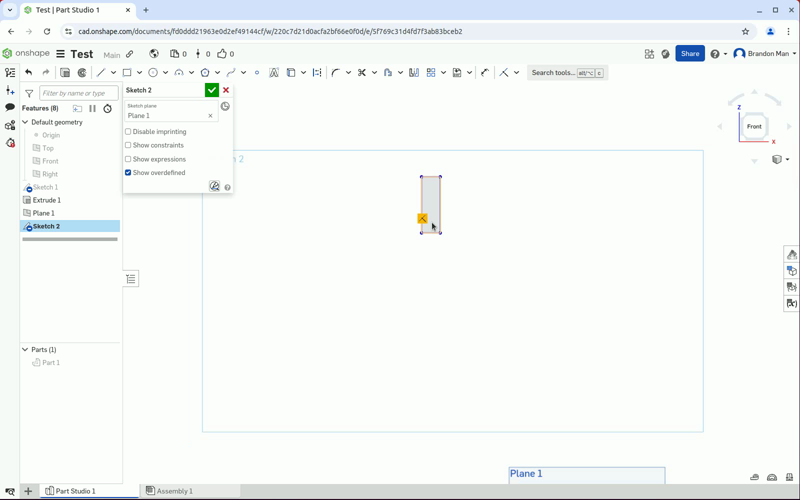
scroll(-6)
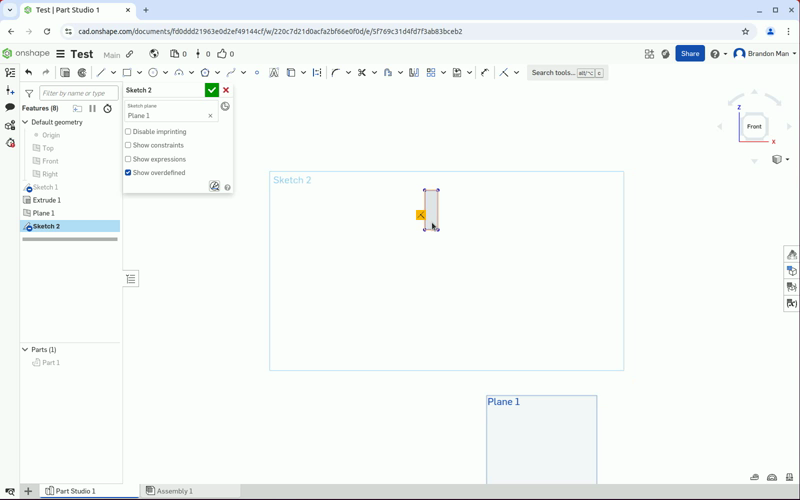
scroll(-6)
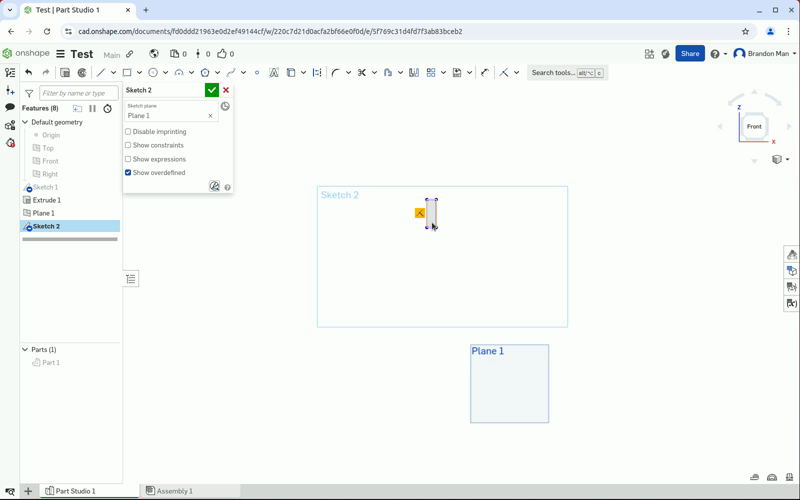
scroll(-6)
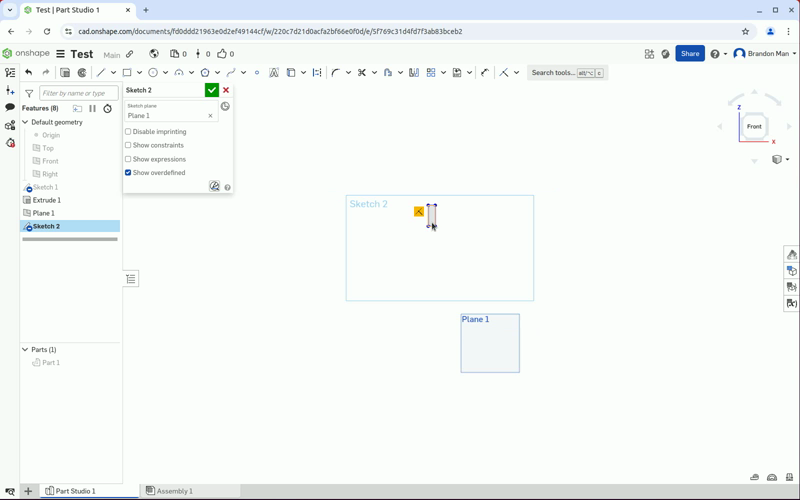
scroll(-6)
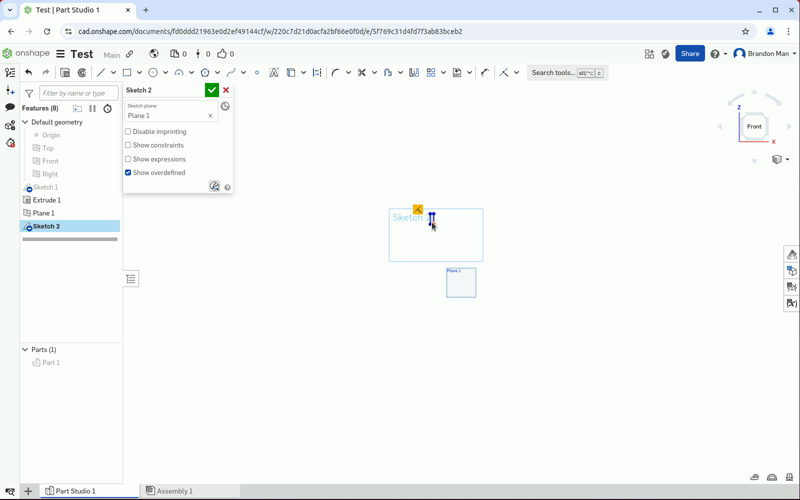
mouse_move(73, 352)
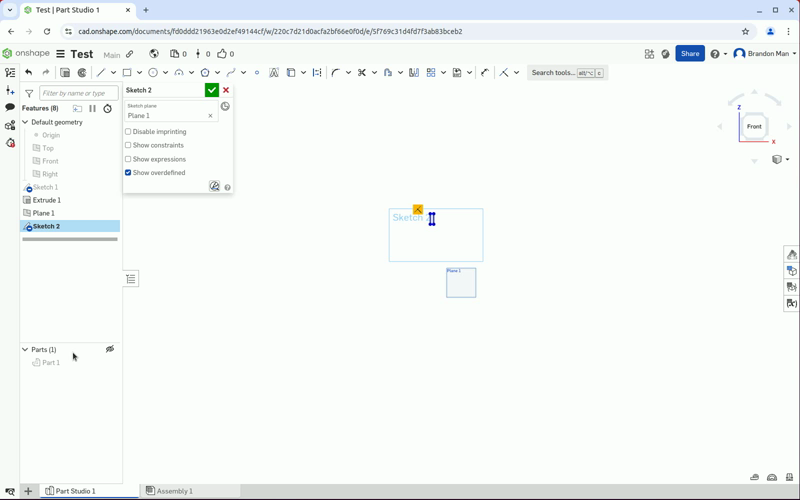
key(shift+y)
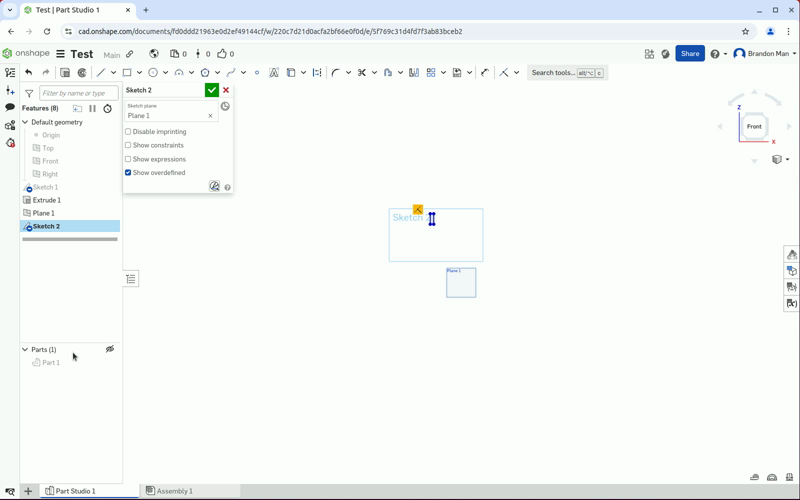
key(shift+e)
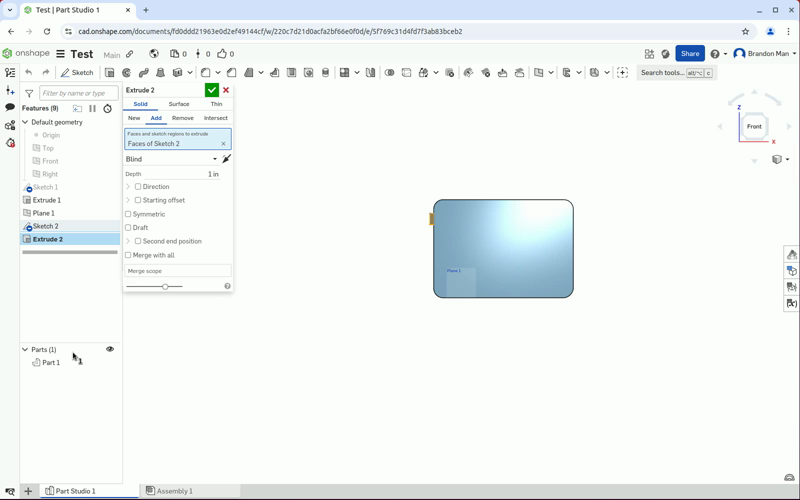
mouse_move(143, 106)
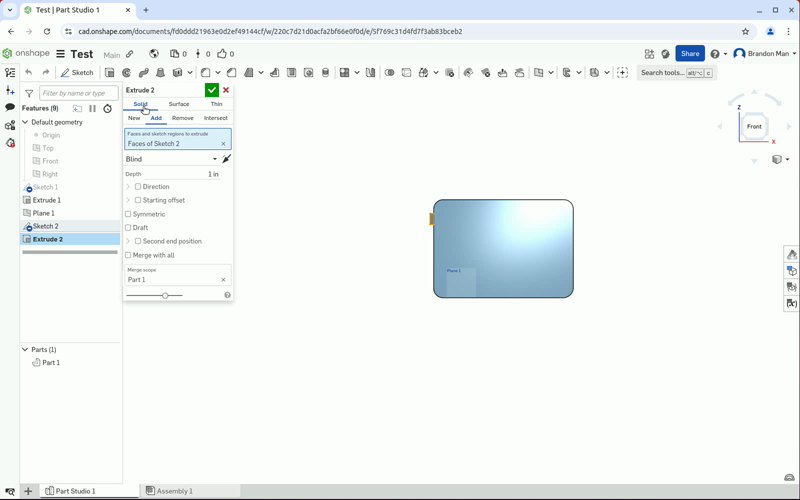
click(143, 106)
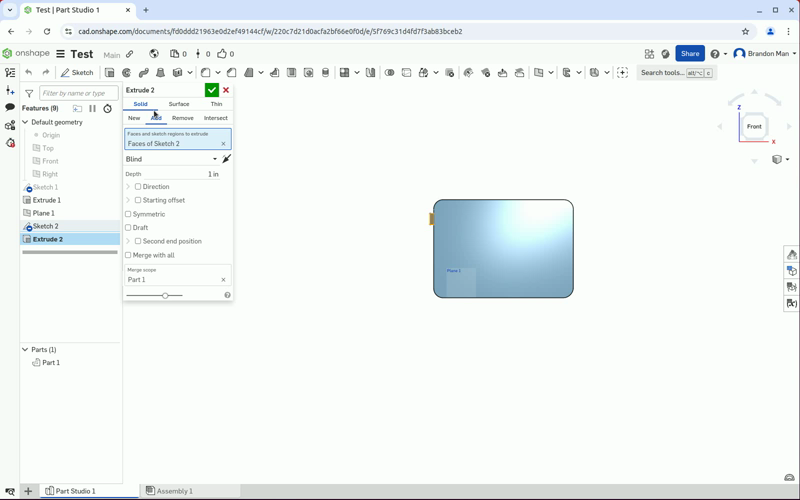
mouse_move(186, 120)
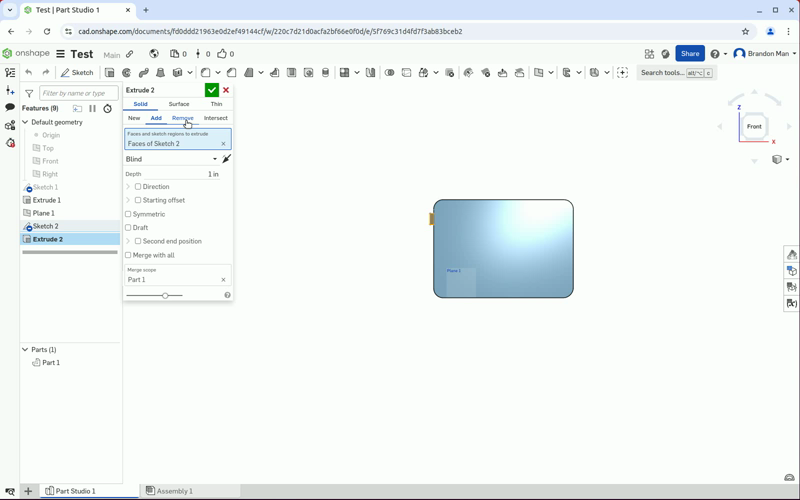
click(186, 120)
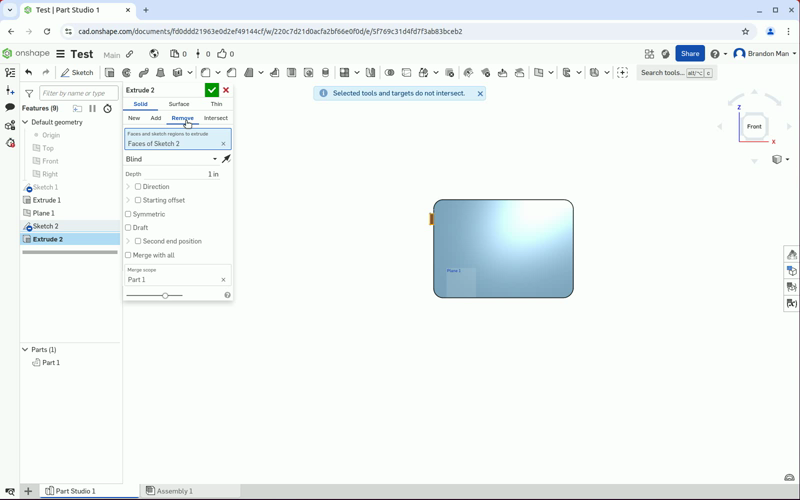
key(tab, 4)
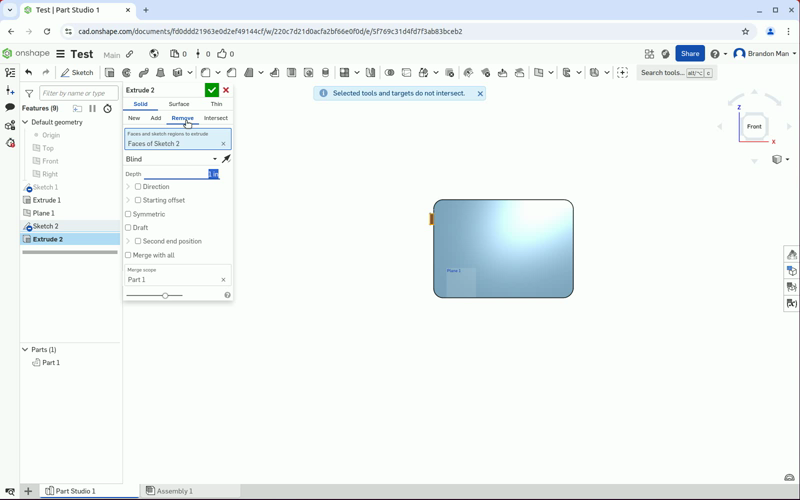
text(2.407)
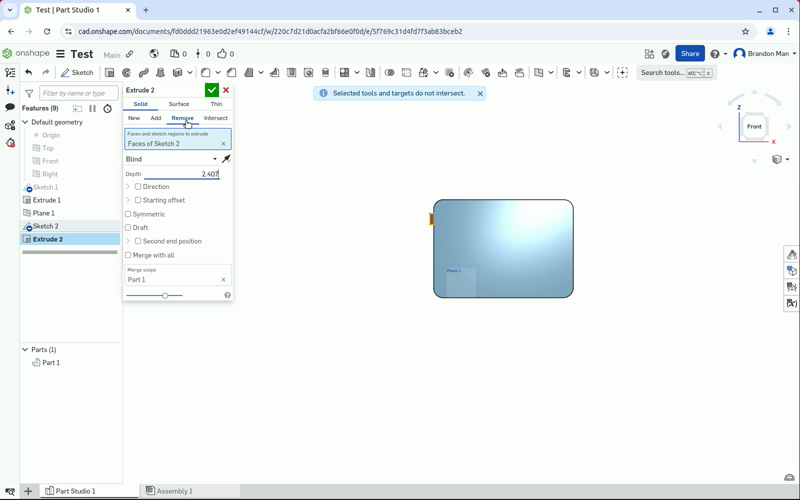
key(tab, 6)
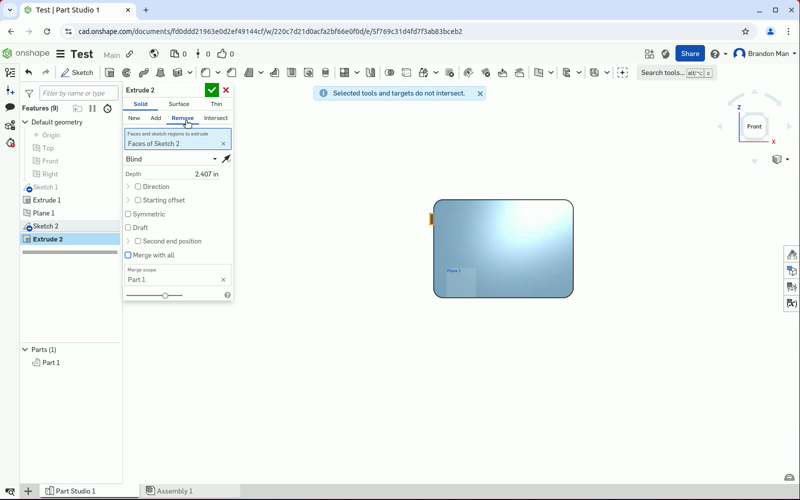
key(space)
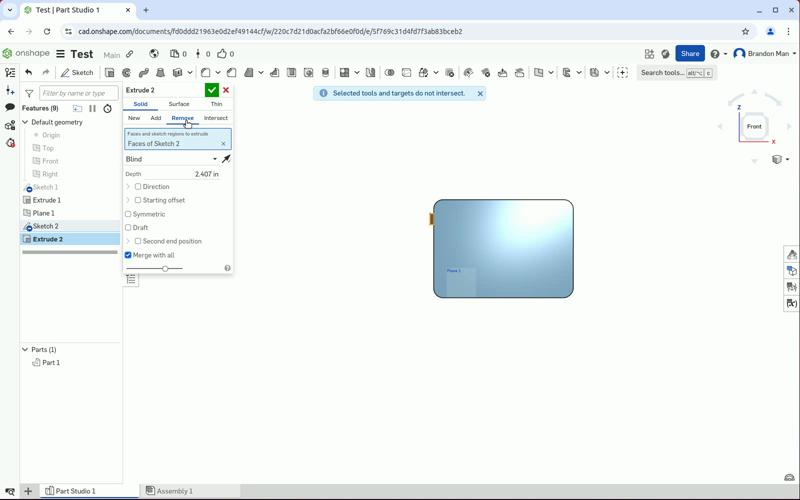
key(enter)
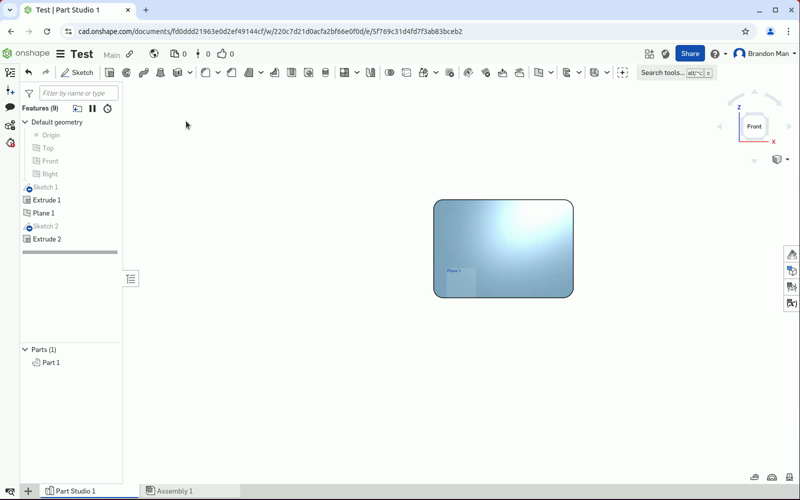
key(shift+h)
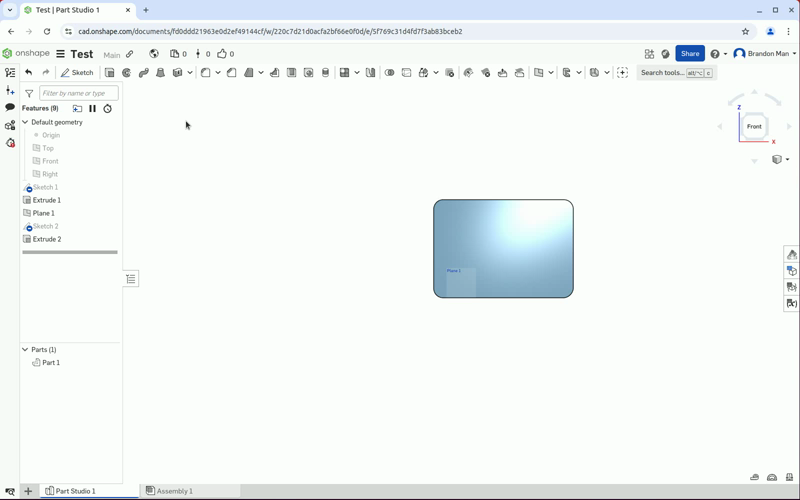
key(shift+h)
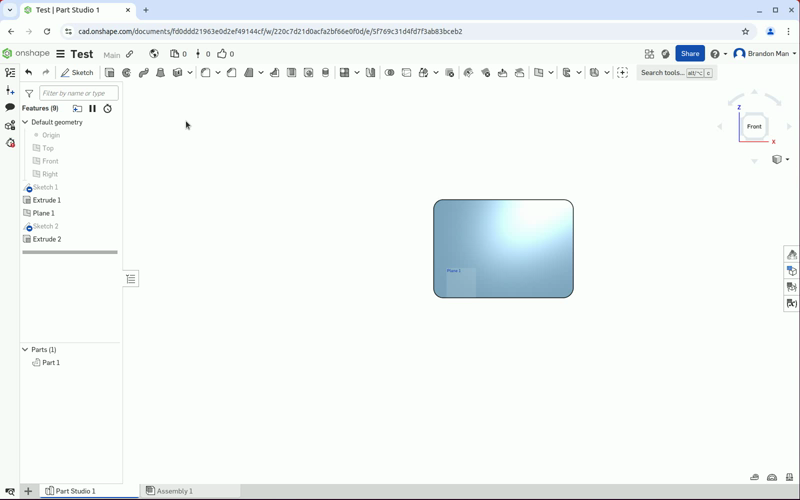
mouse_move(73, 189)
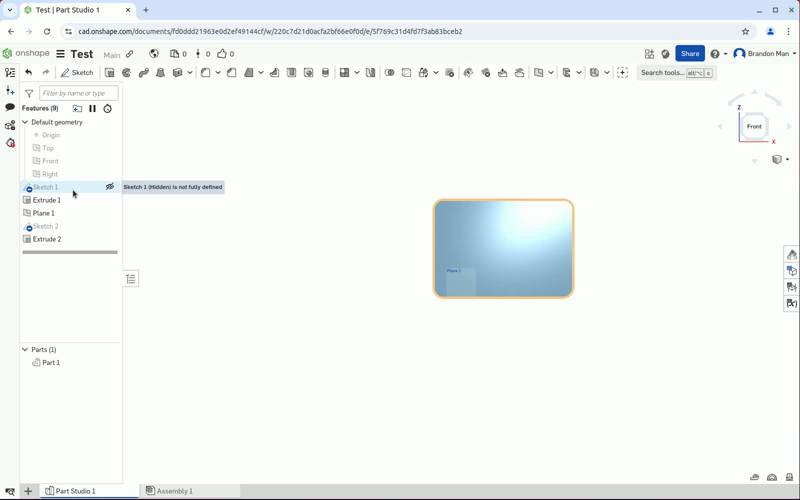
click(73, 189)
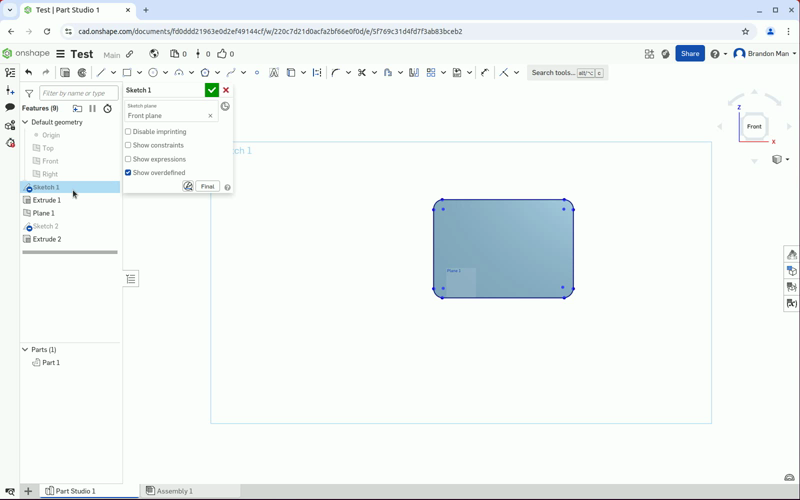
mouse_move(229, 92)
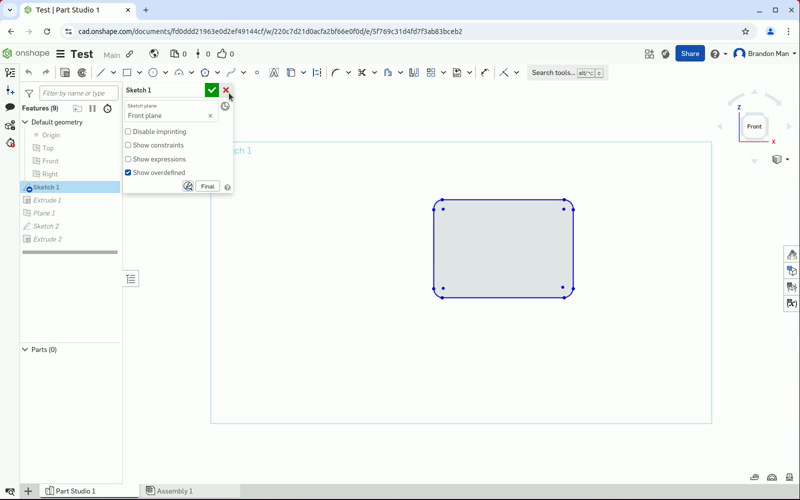
click(229, 92)
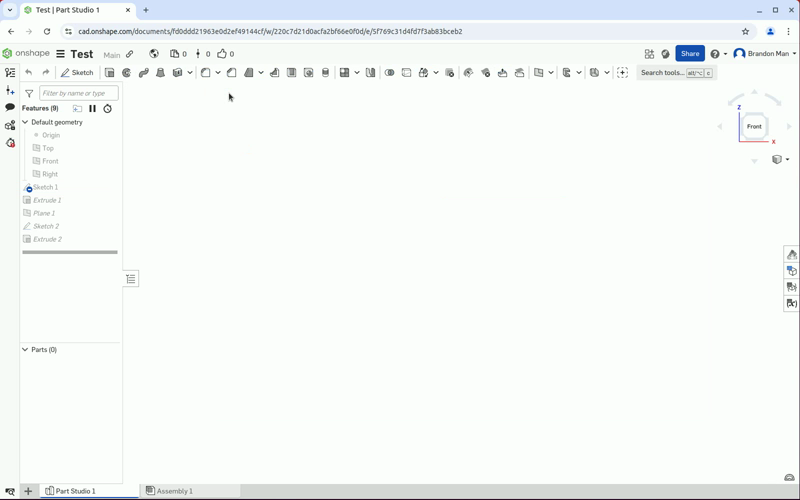
key(shift+s)
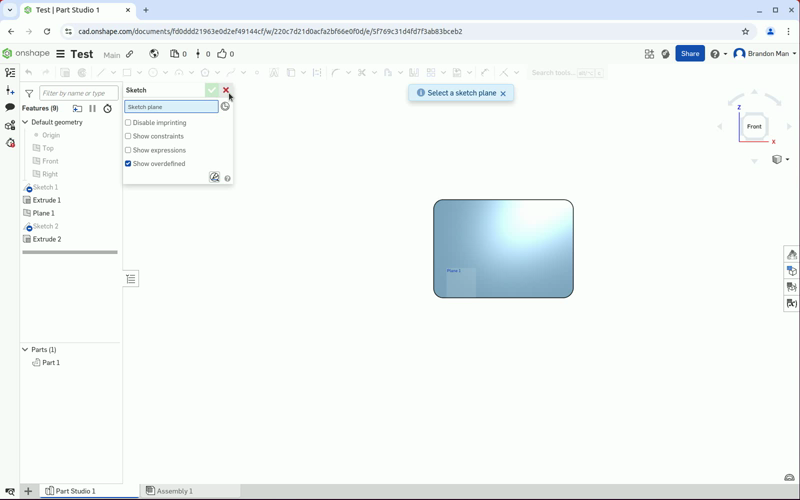
mouse_move(73, 215)
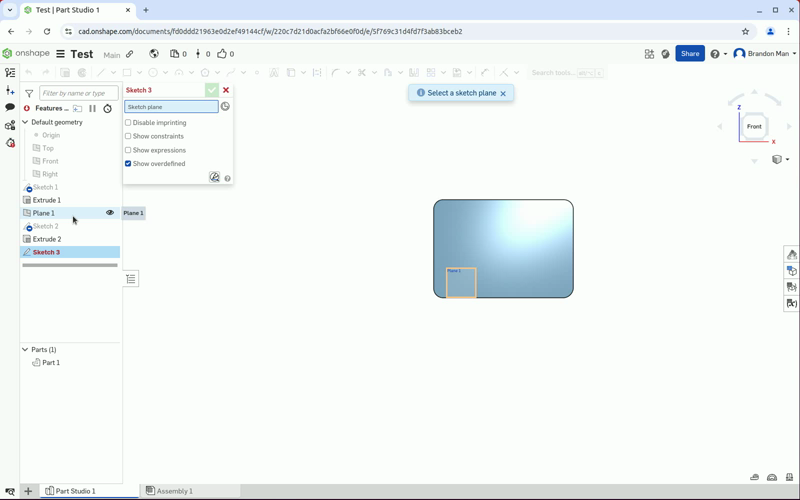
click(73, 215)
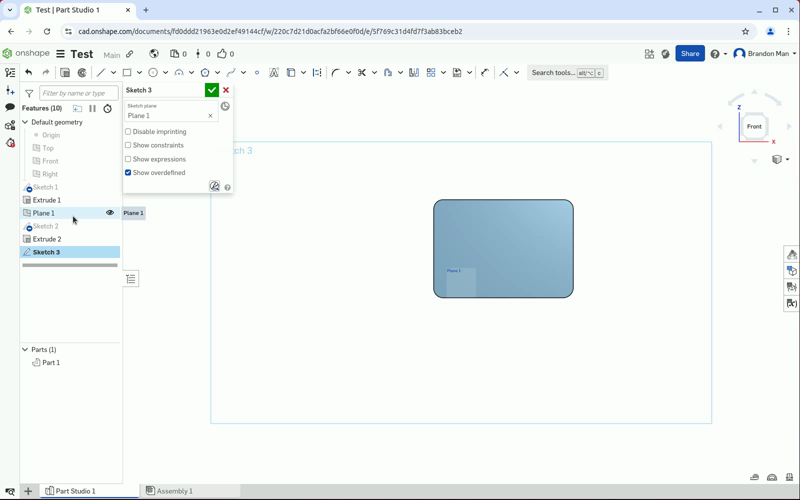
mouse_move(73, 352)
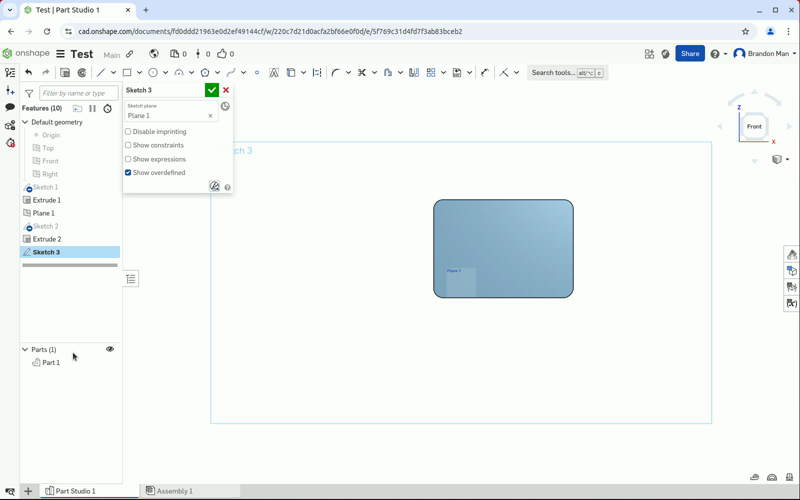
key(y)
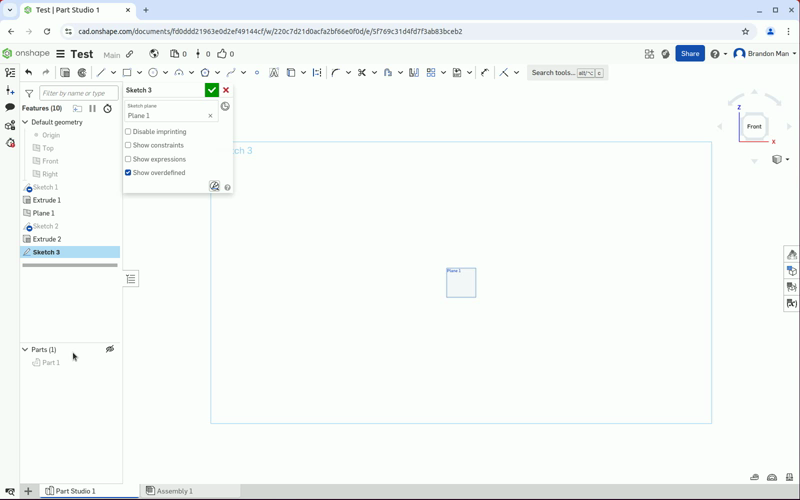
key(l)
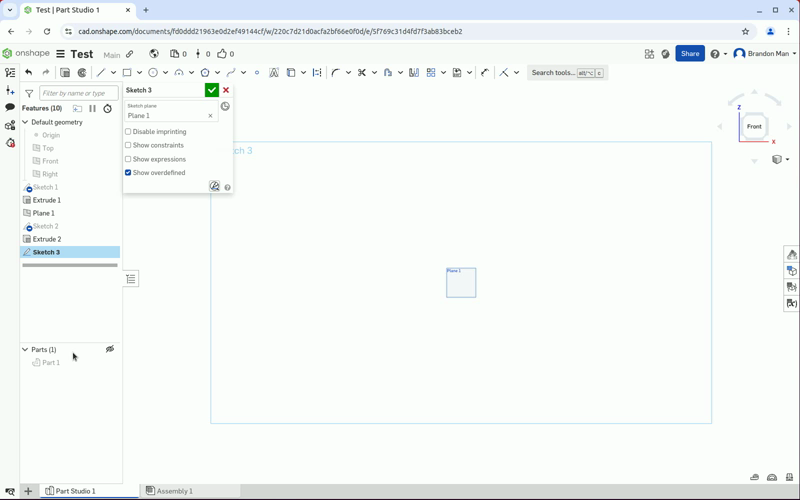
key_down(shift)
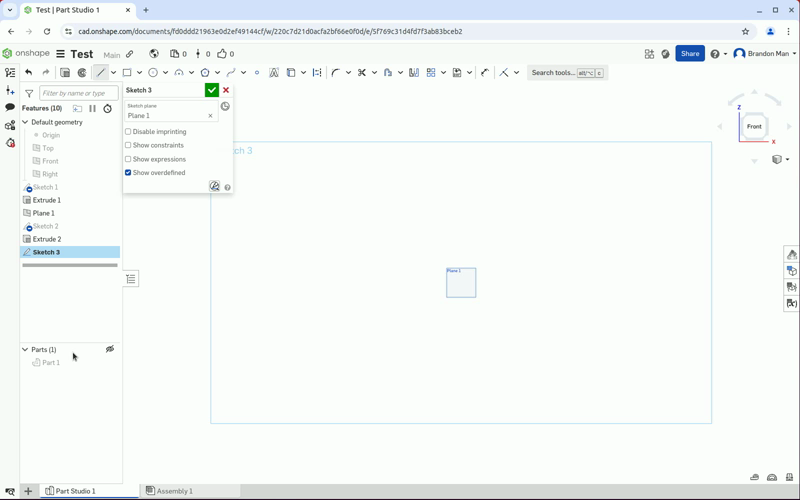
mouse_move(433, 224)
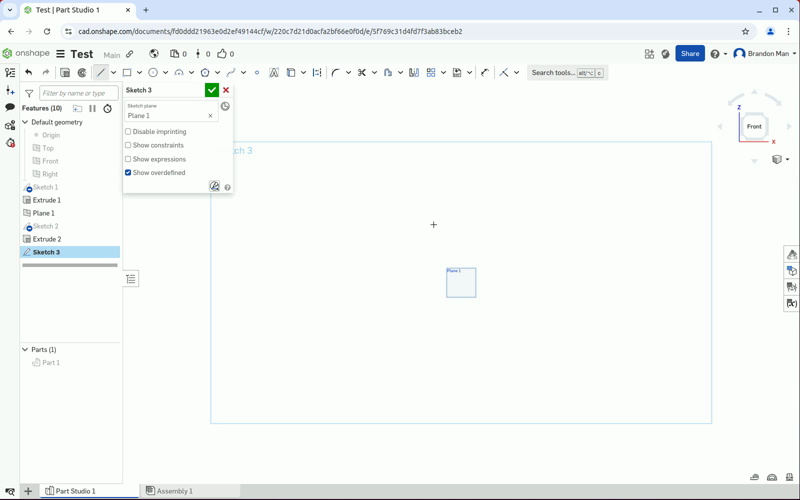
click(433, 224)
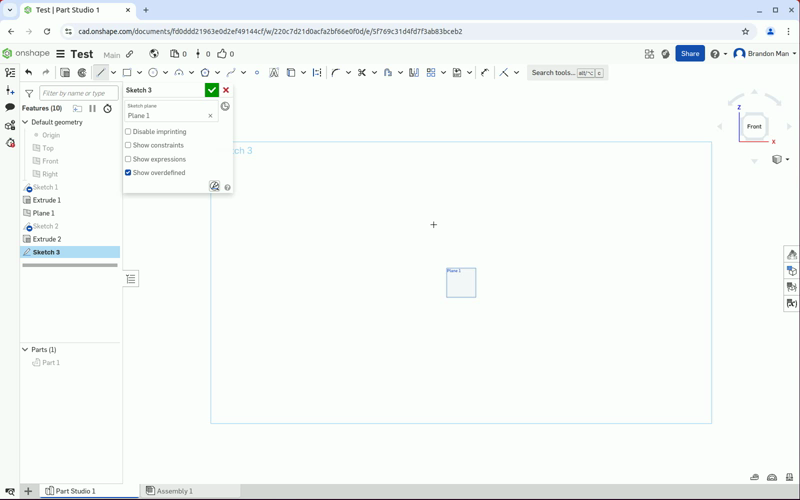
key_up(shift)
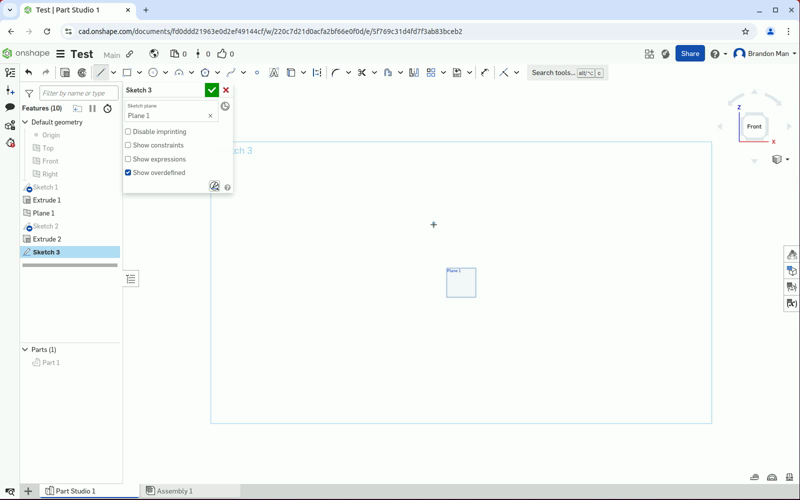
key_down(shift)
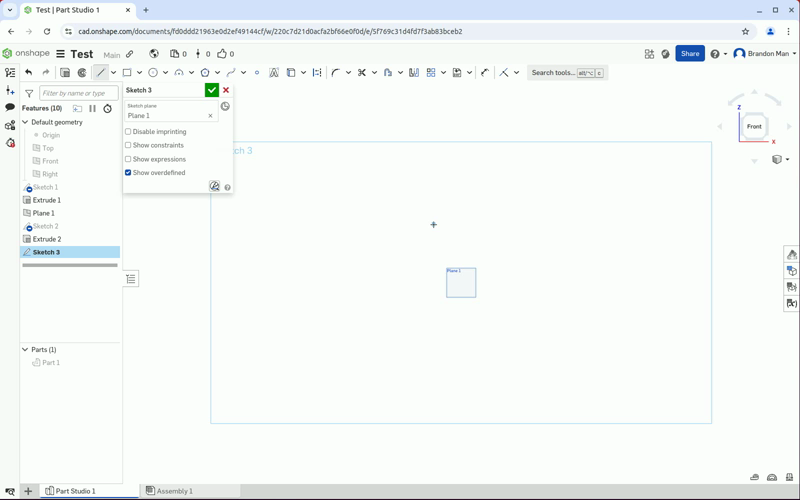
mouse_move(463, 224)
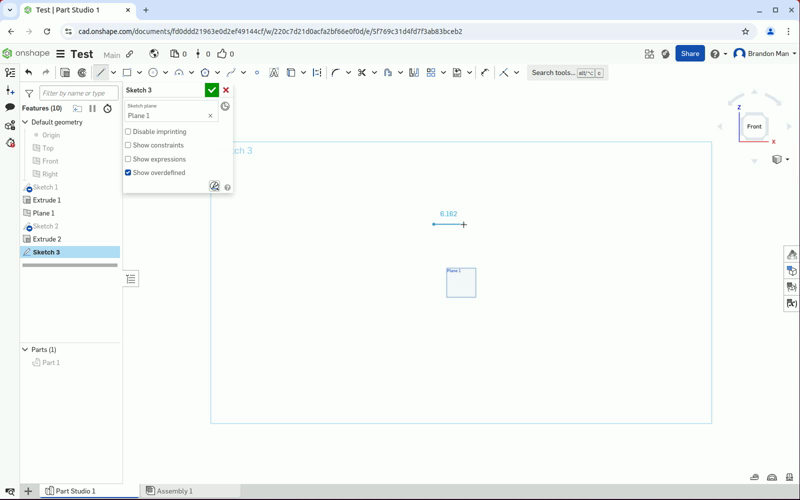
mouse_move(483, 224)
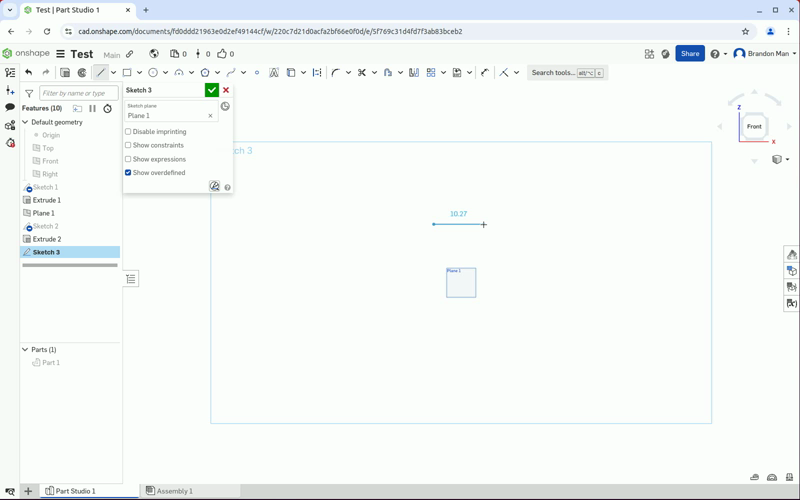
click(483, 224)
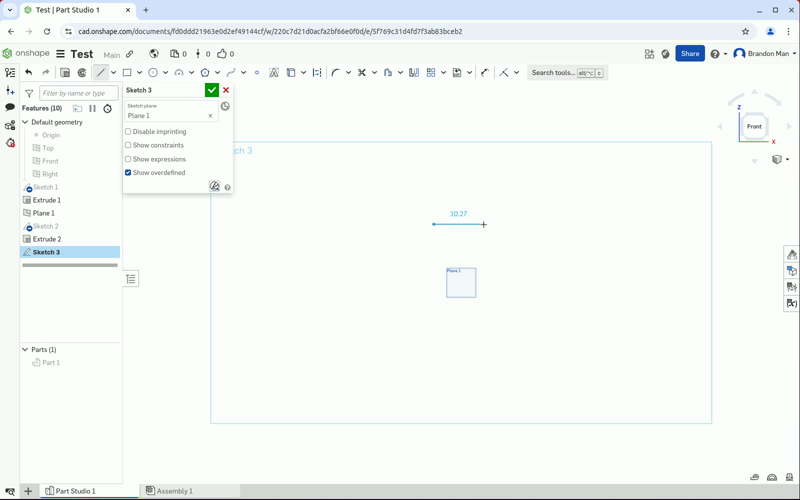
key_up(shift)
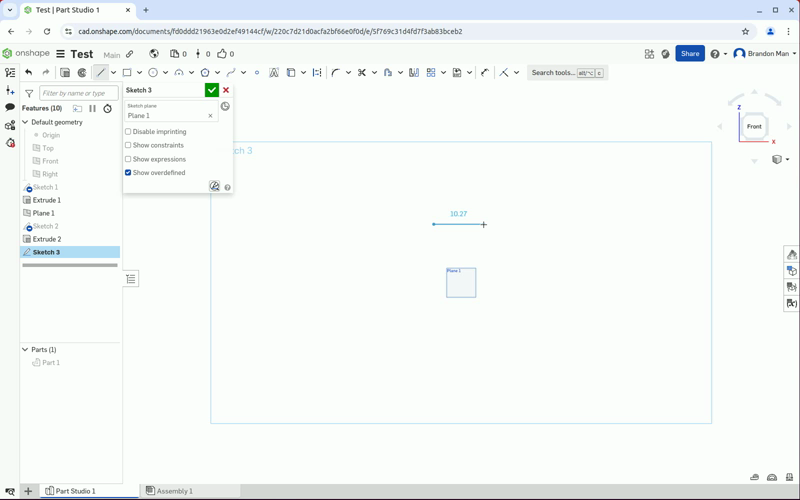
key_down(shift)
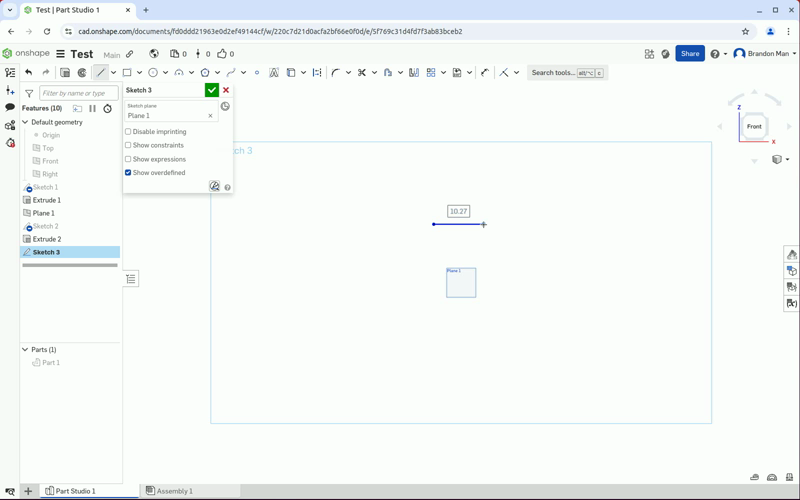
mouse_move(513, 224)
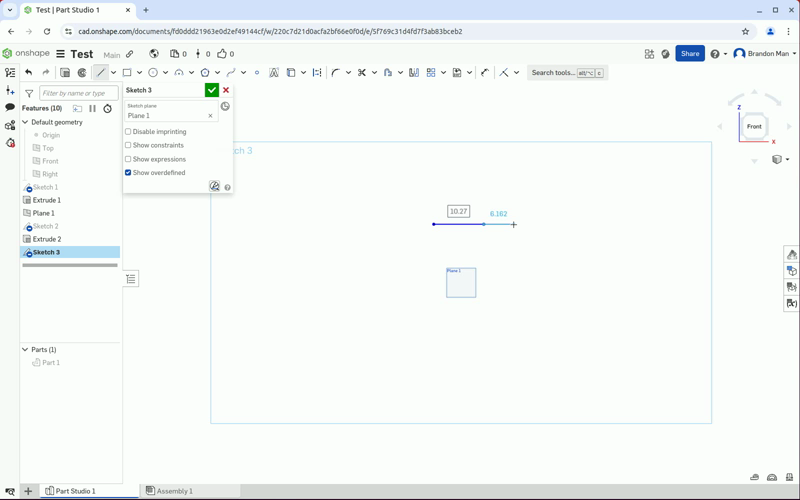
mouse_move(483, 214)
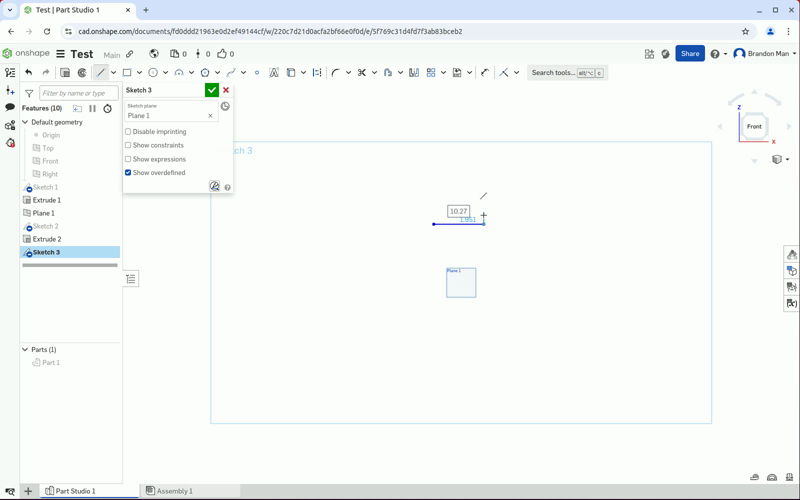
click(483, 214)
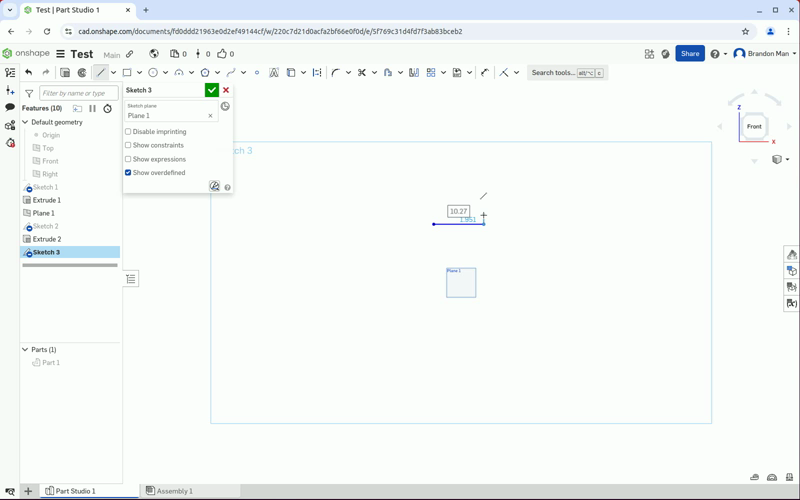
key_up(shift)
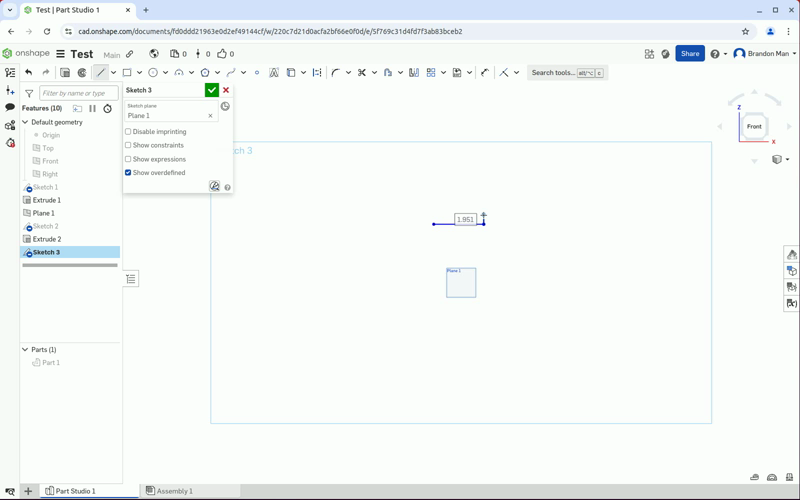
key_down(shift)
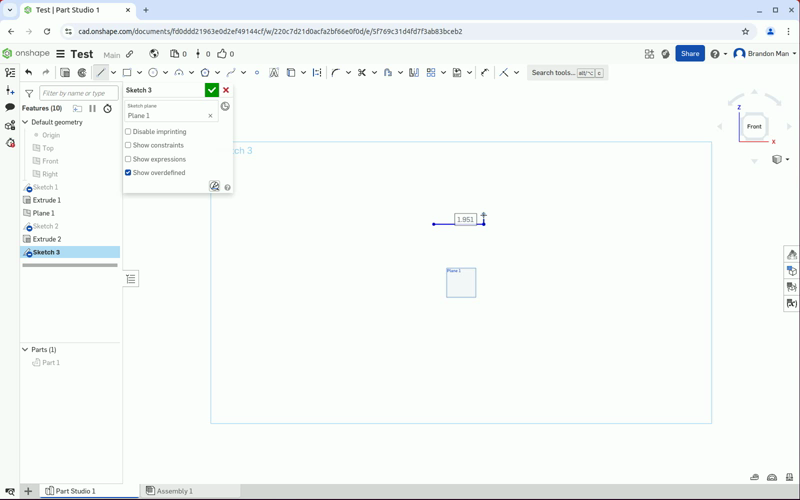
mouse_move(513, 214)
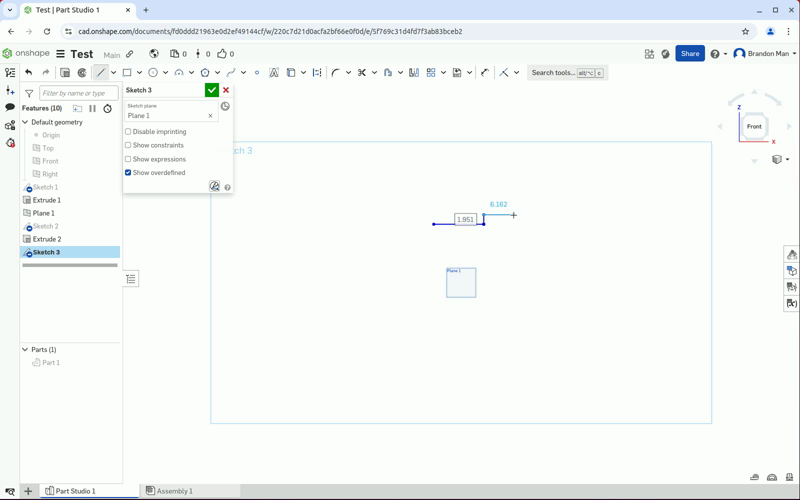
mouse_move(433, 214)
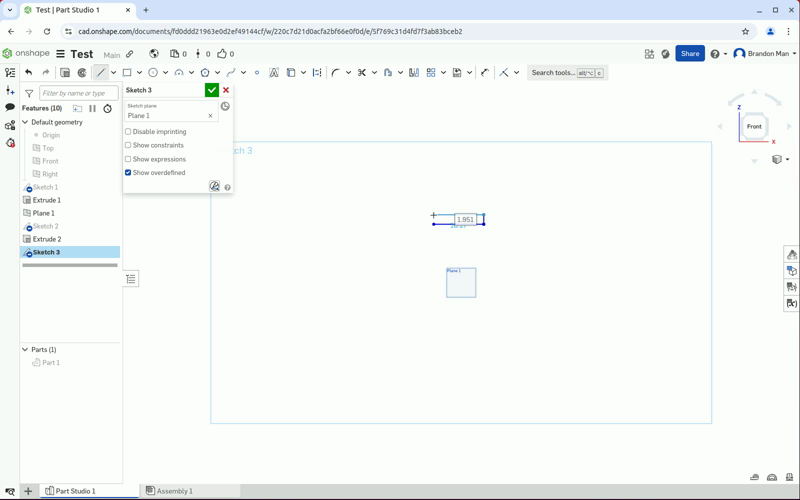
click(433, 214)
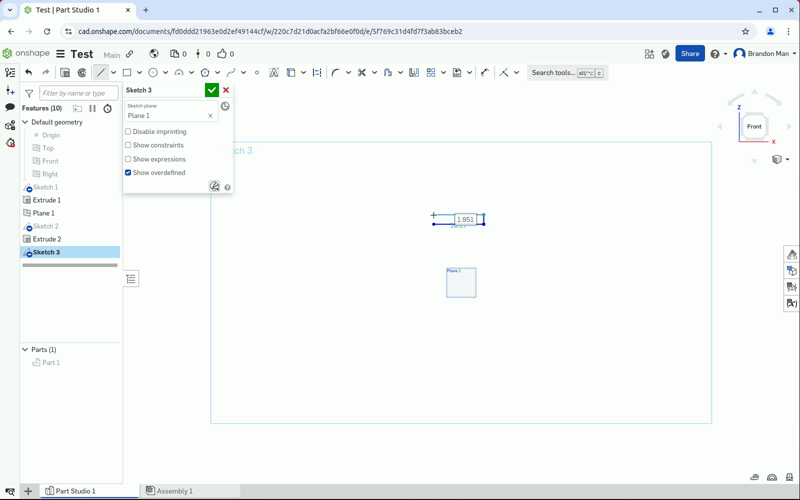
key_up(shift)
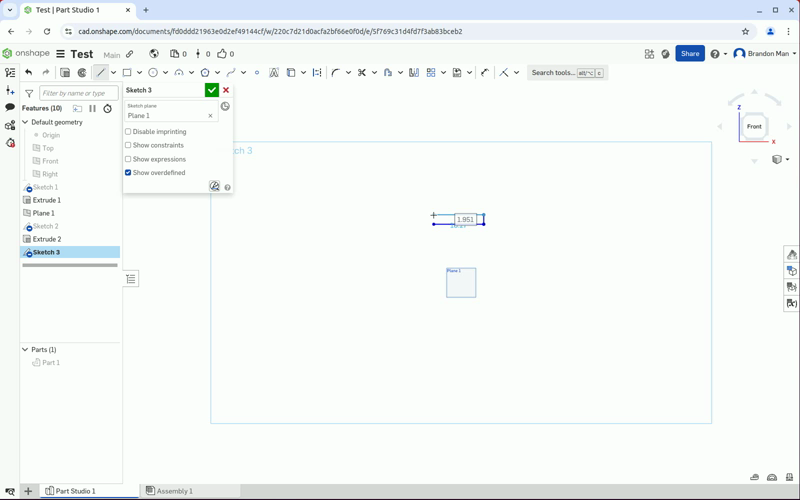
mouse_move(463, 214)
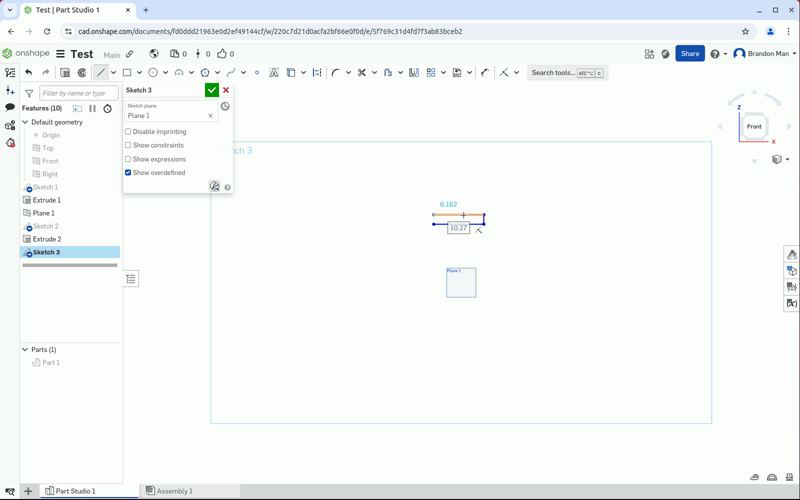
key_down(shift)
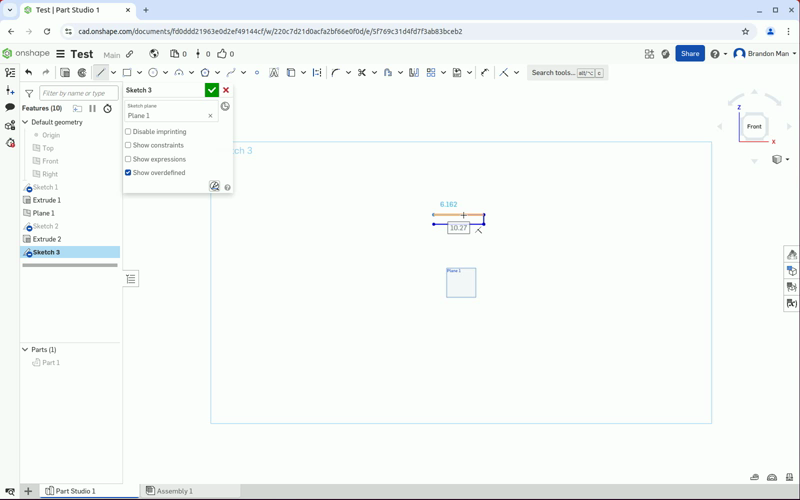
mouse_move(433, 224)
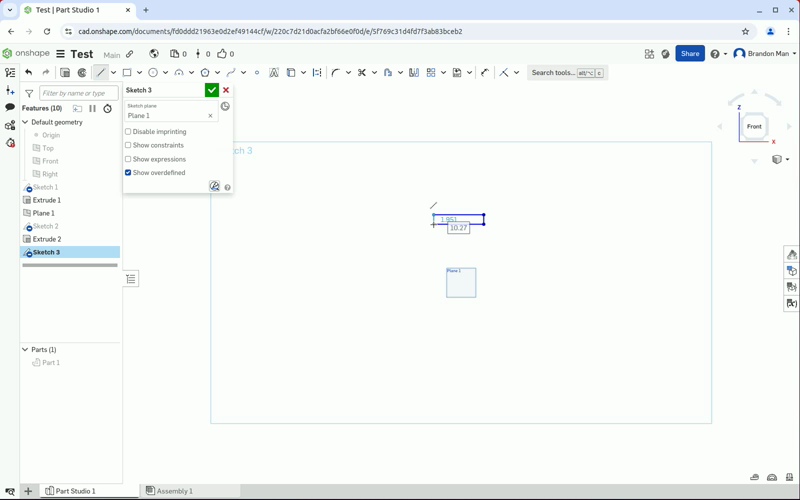
key_up(shift)
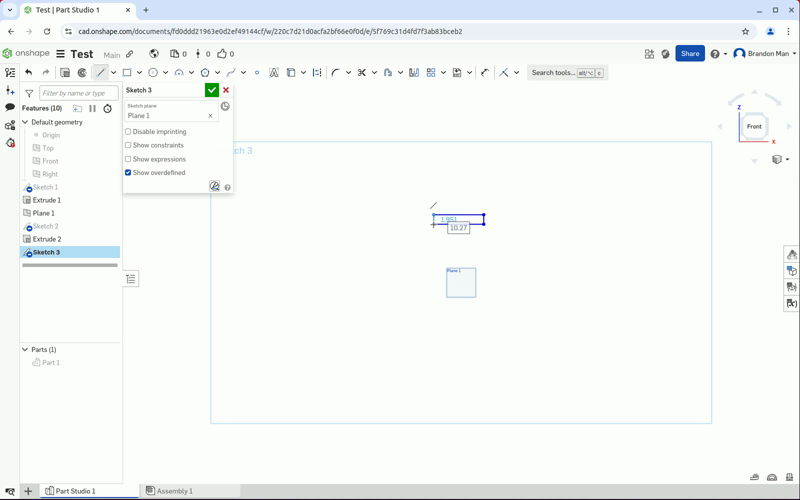
click(433, 224)
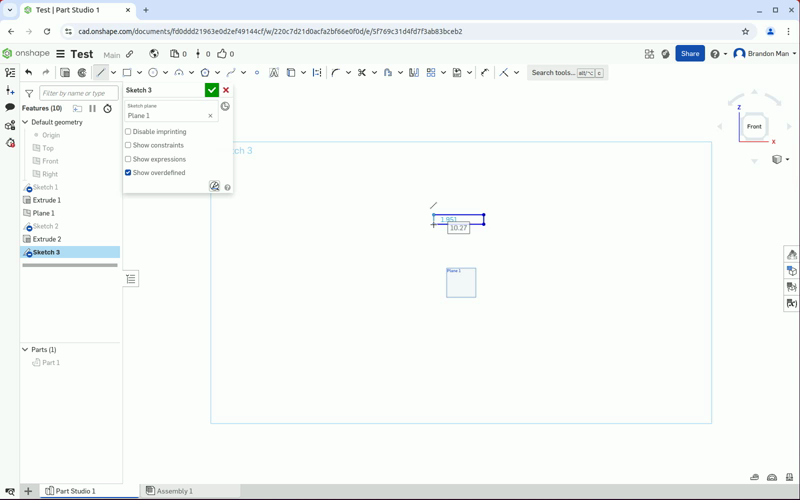
key(esc)
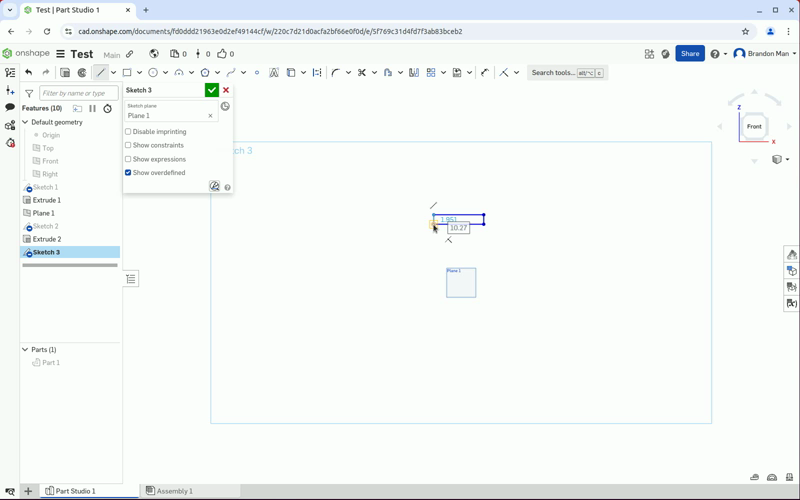
mouse_move(461, 217)
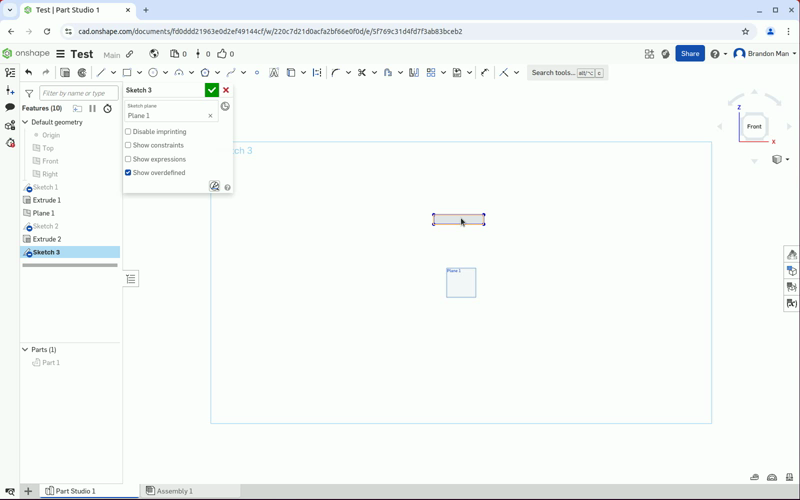
scroll(6)
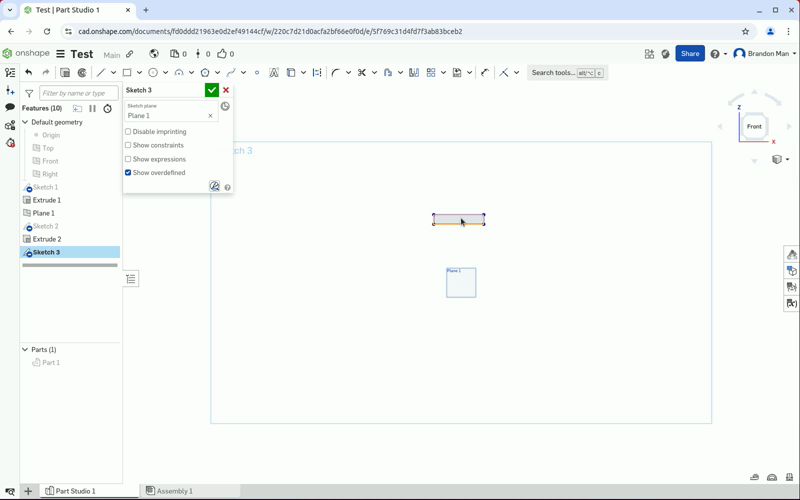
scroll(6)
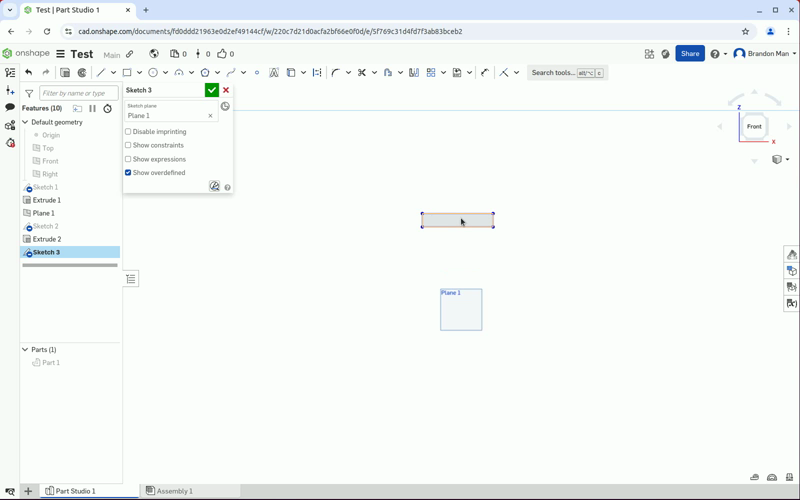
scroll(6)
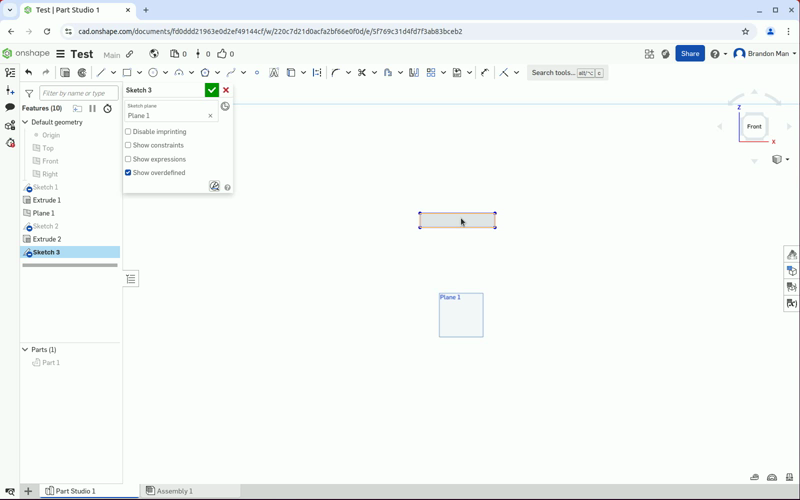
scroll(6)
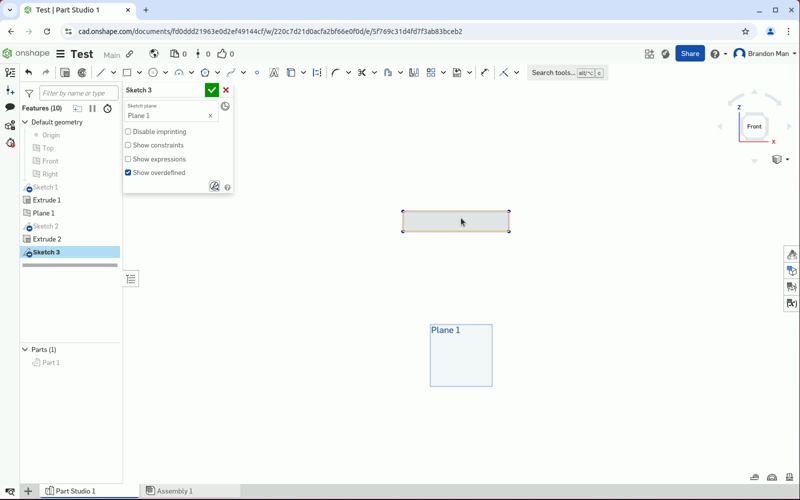
scroll(6)
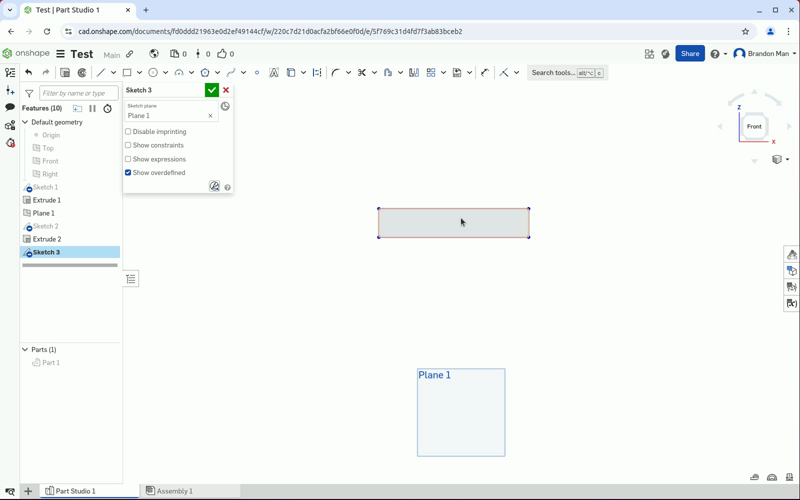
scroll(6)
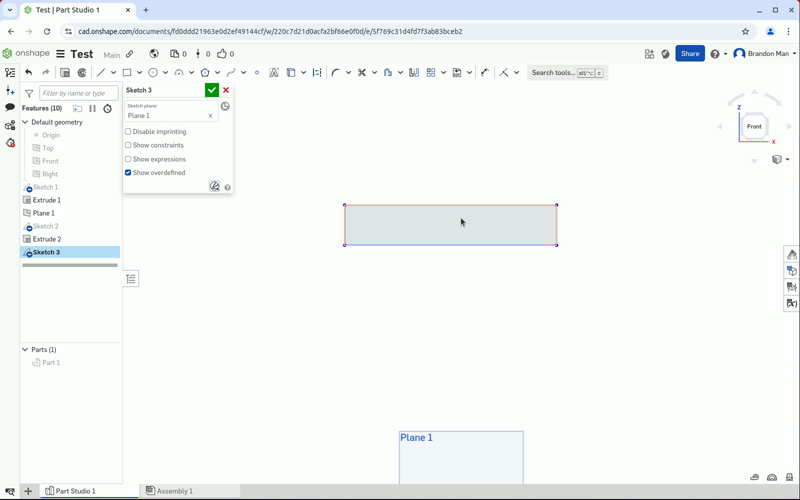
scroll(6)
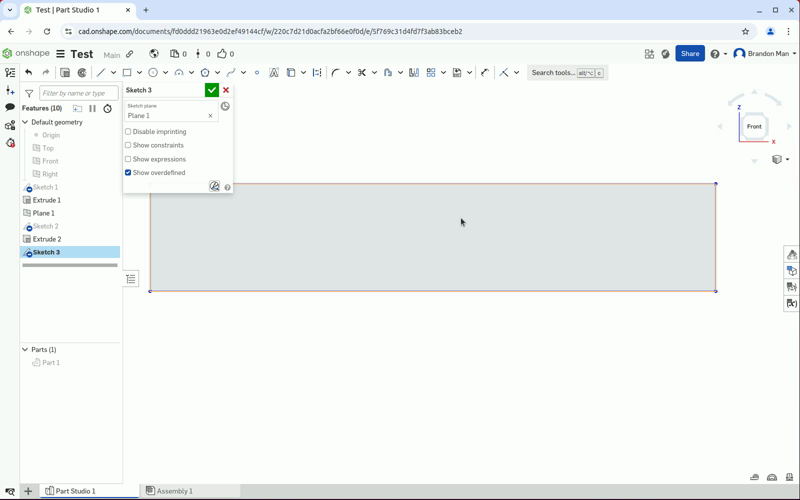
click(461, 217)
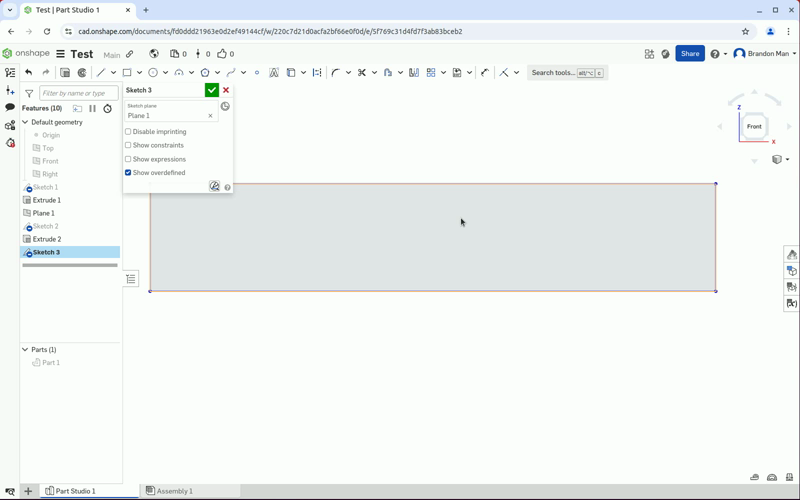
scroll(-6)
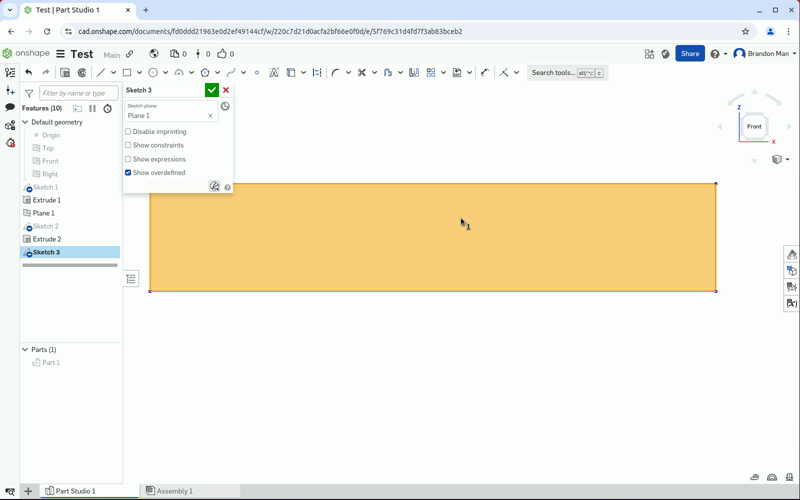
scroll(-6)
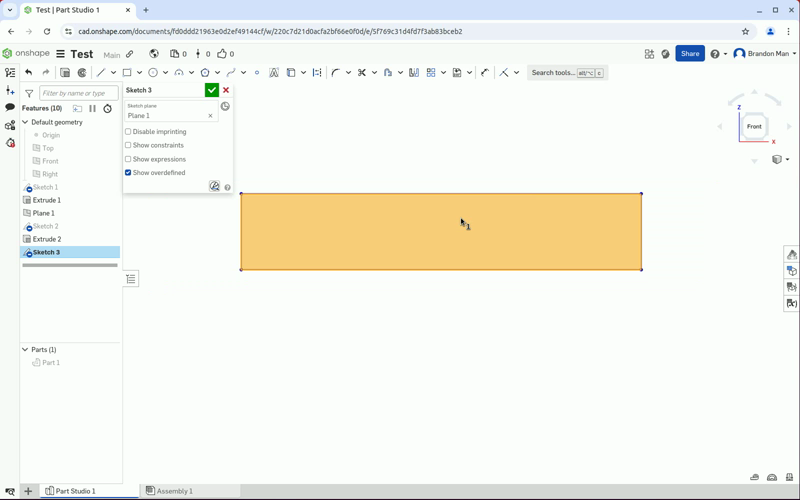
scroll(-6)
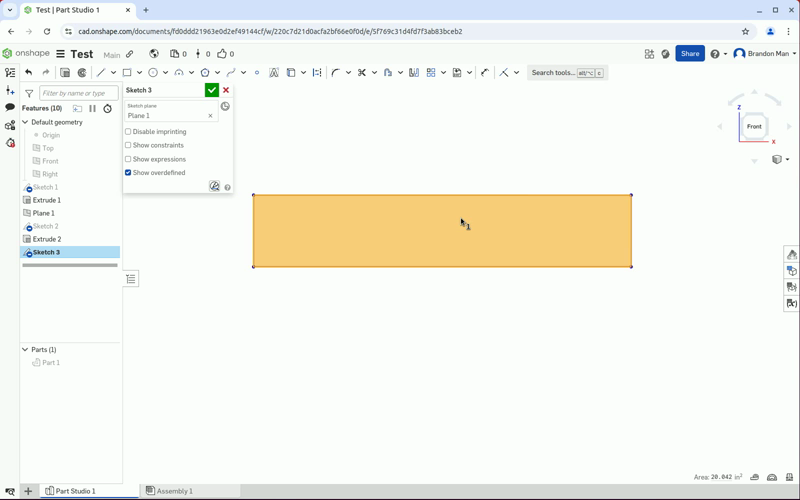
scroll(-6)
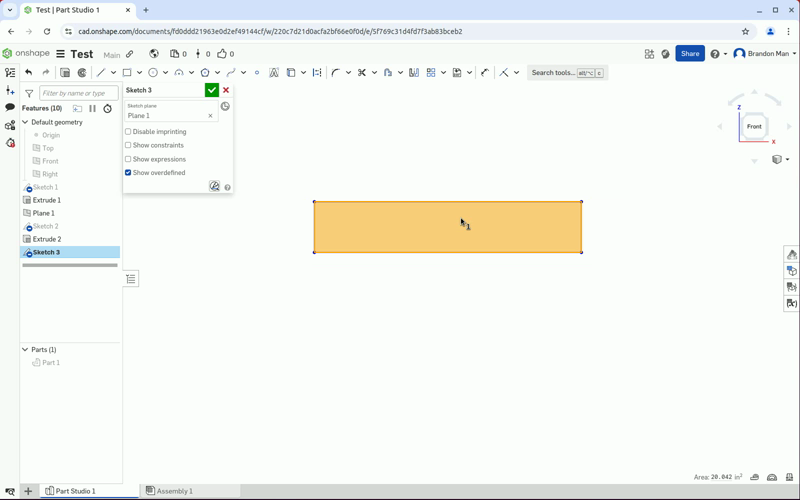
scroll(-6)
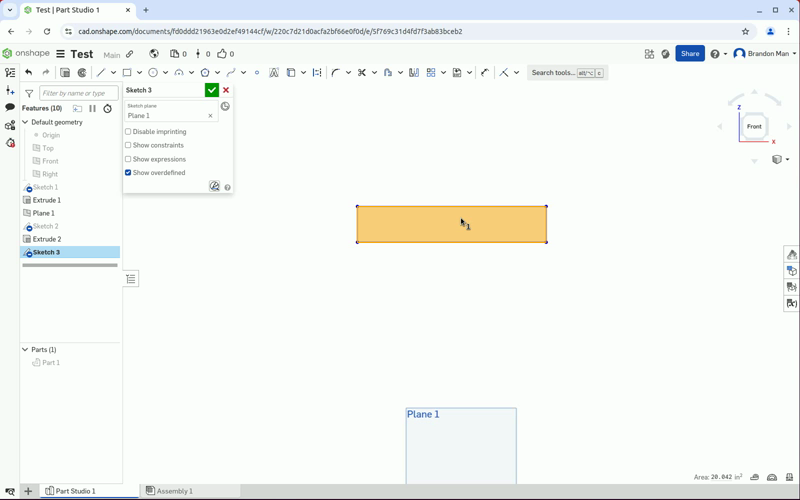
scroll(-6)
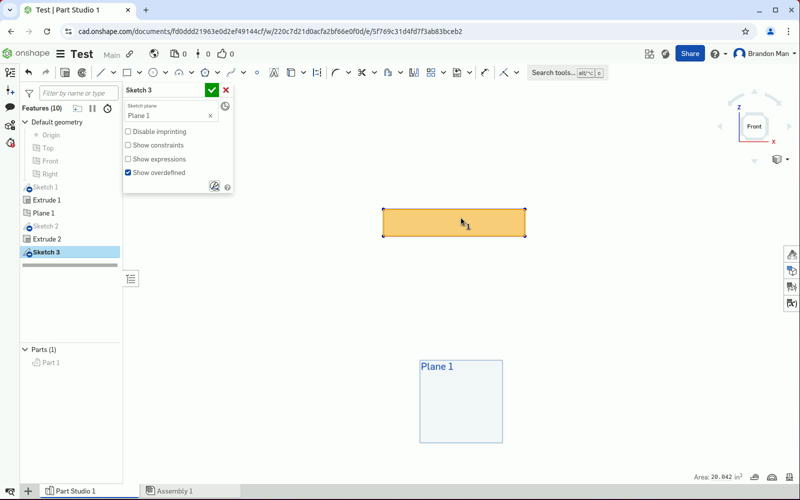
scroll(-6)
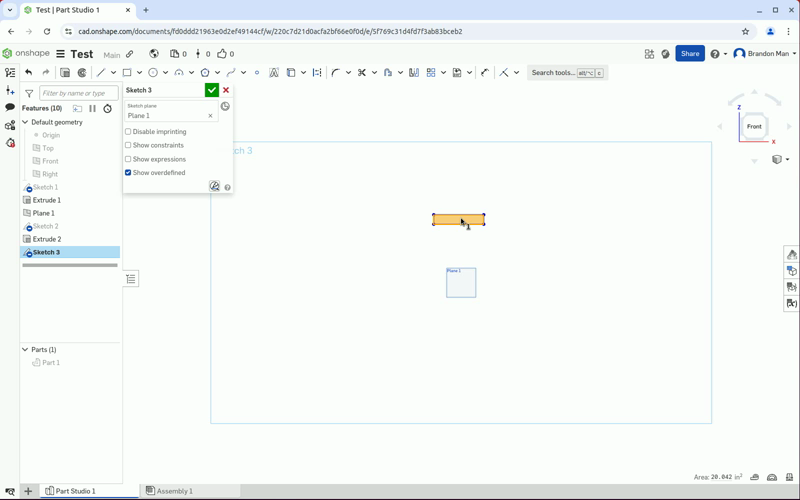
mouse_move(73, 352)
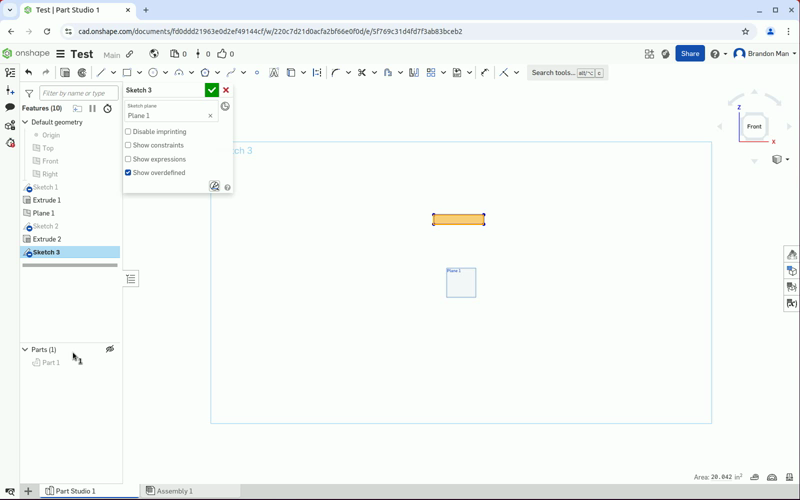
key(shift+y)
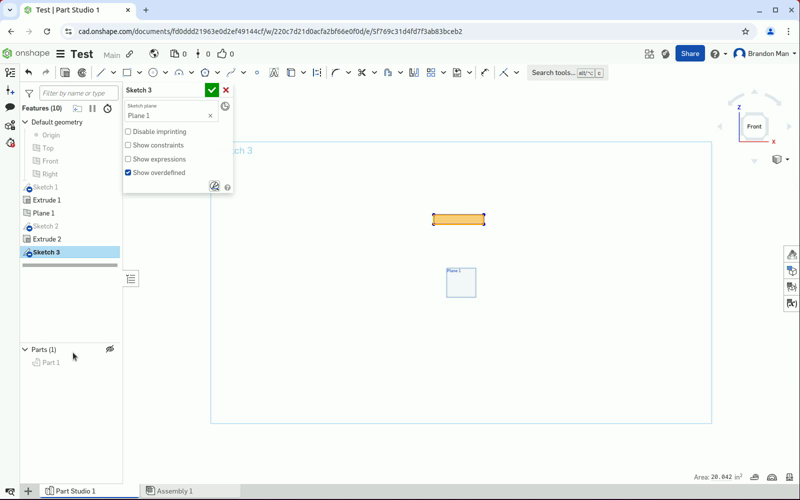
key(shift+e)
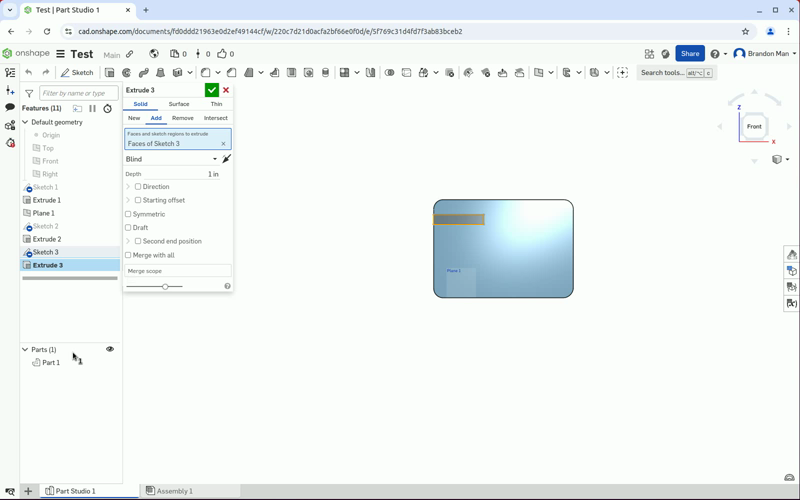
mouse_move(143, 106)
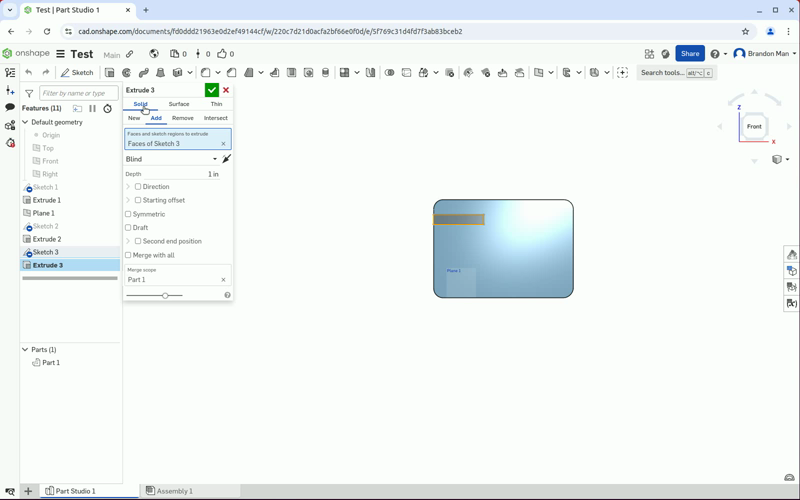
click(143, 106)
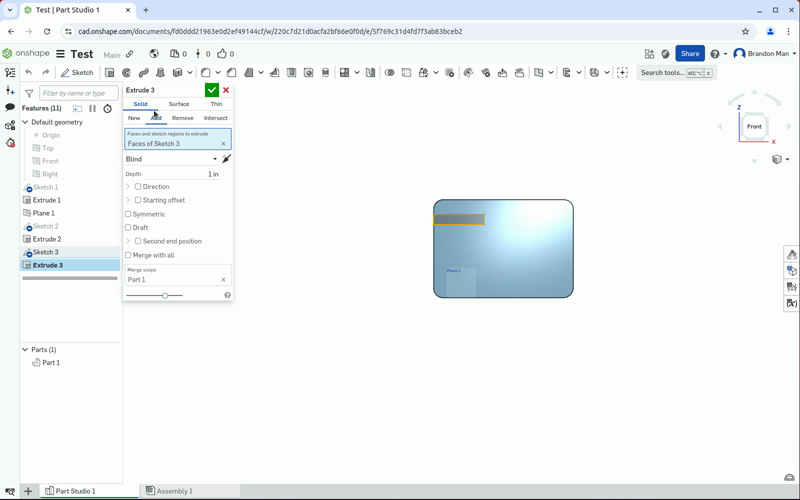
mouse_move(186, 120)
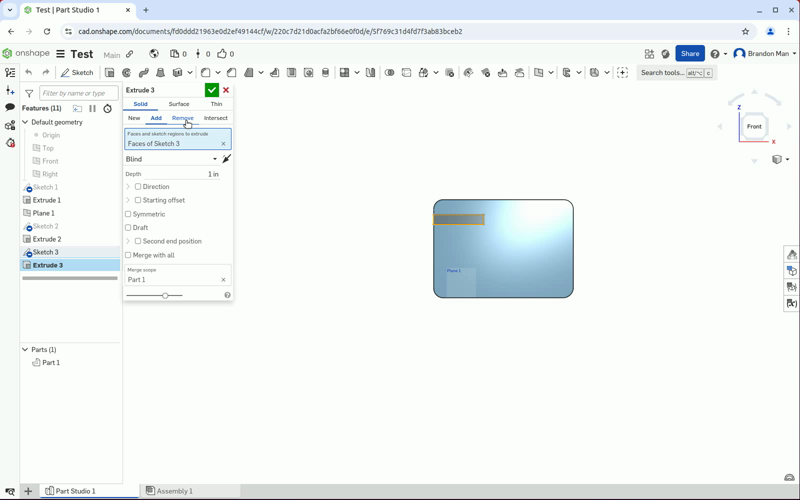
click(186, 120)
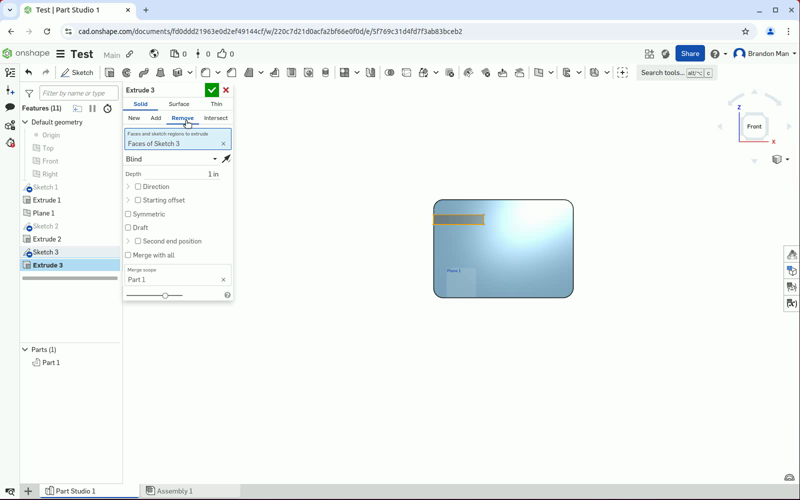
key(tab, 4)
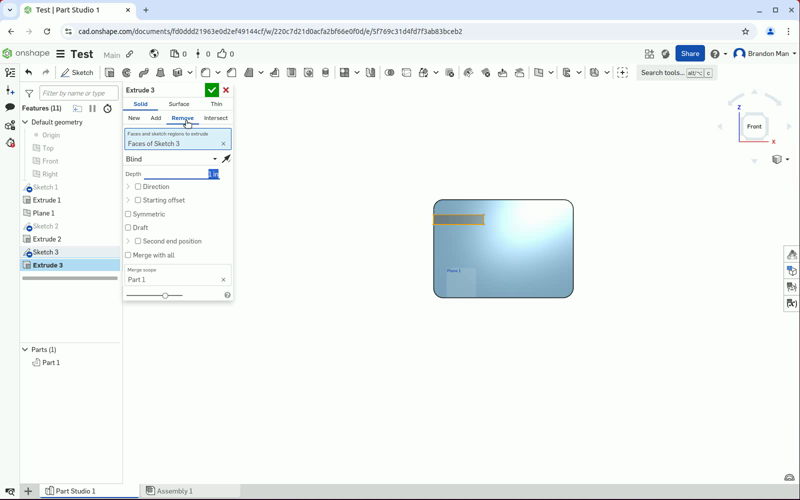
text(2.407)
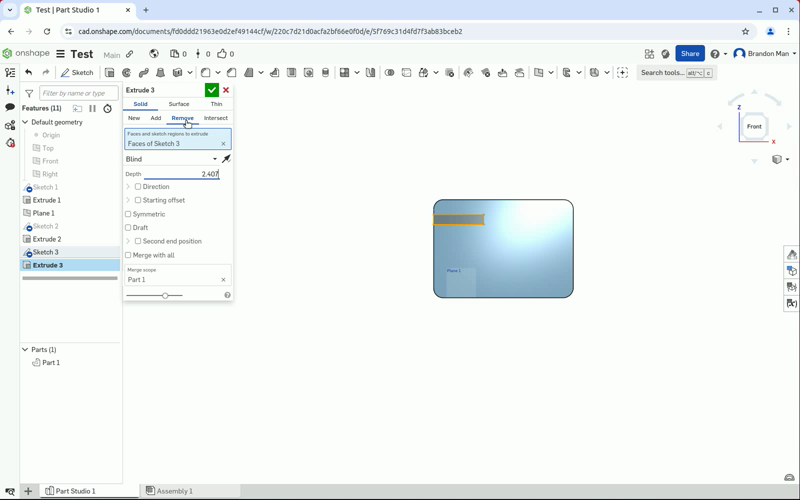
key(tab, 6)
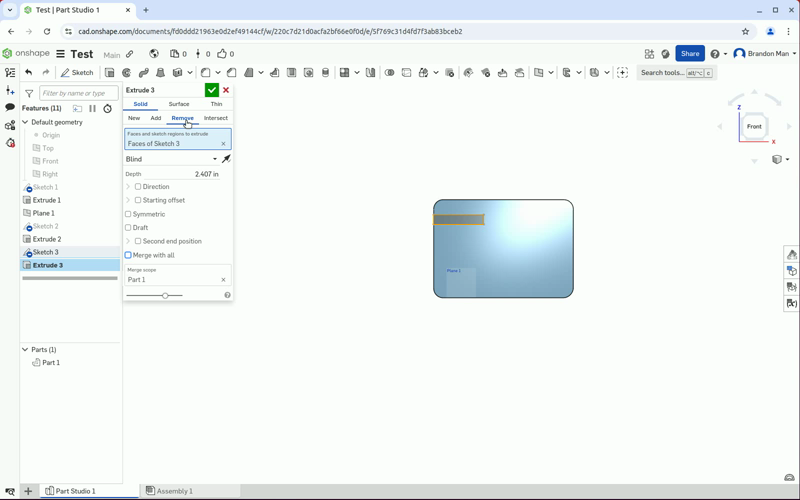
key(space)
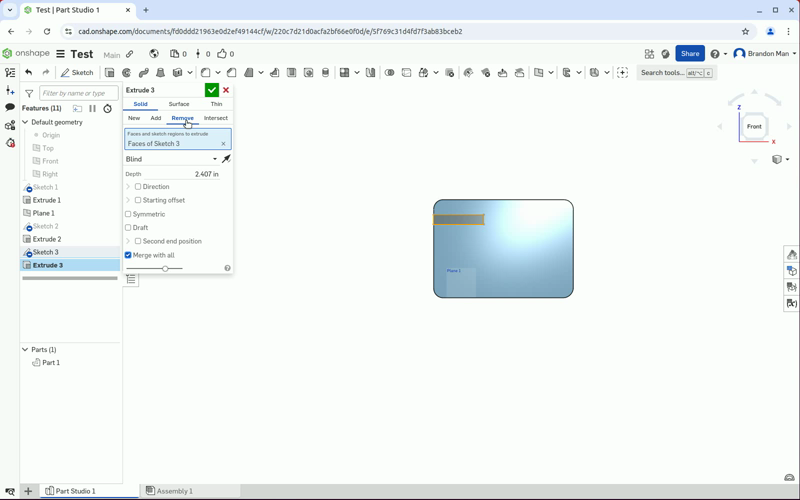
key(enter)
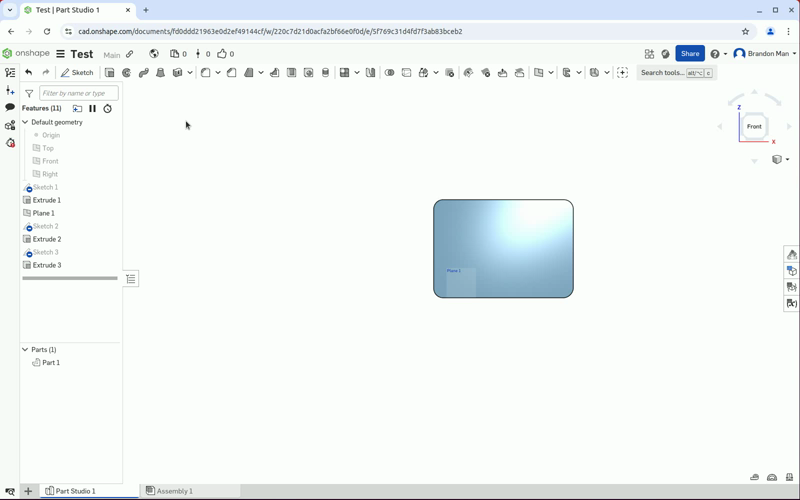
key(shift+h)
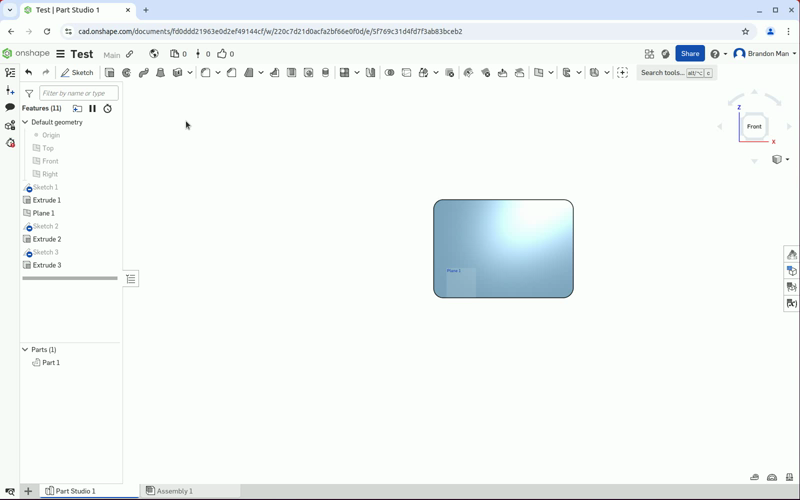
key(shift+h)
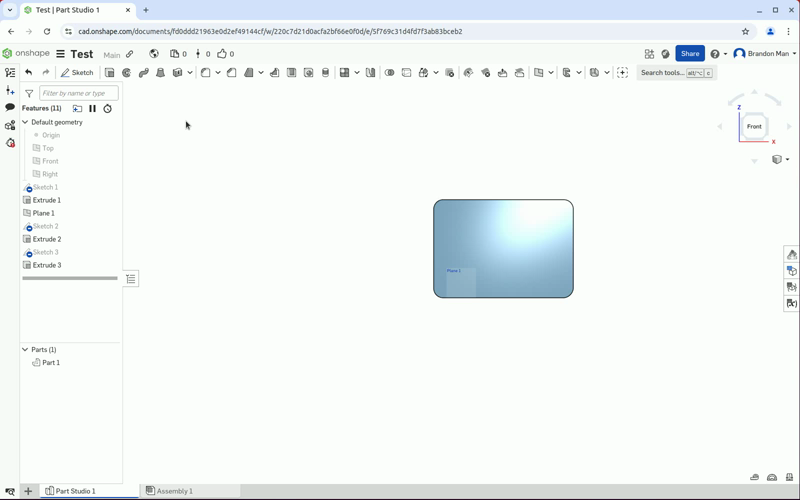
mouse_move(73, 189)
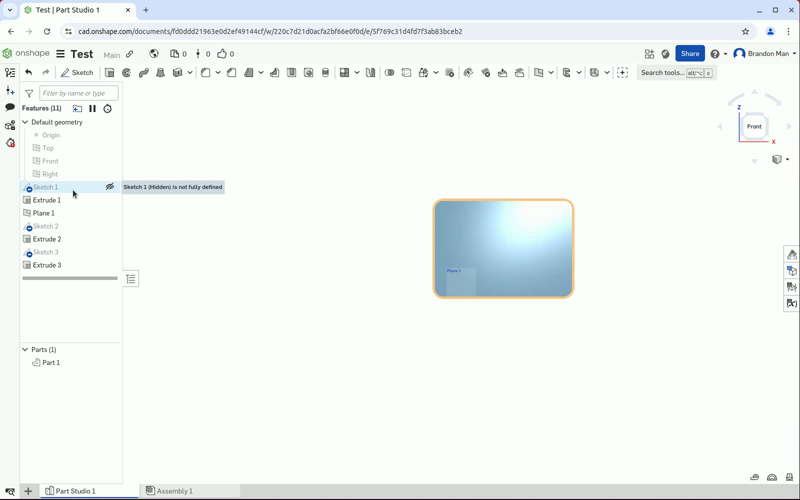
click(73, 189)
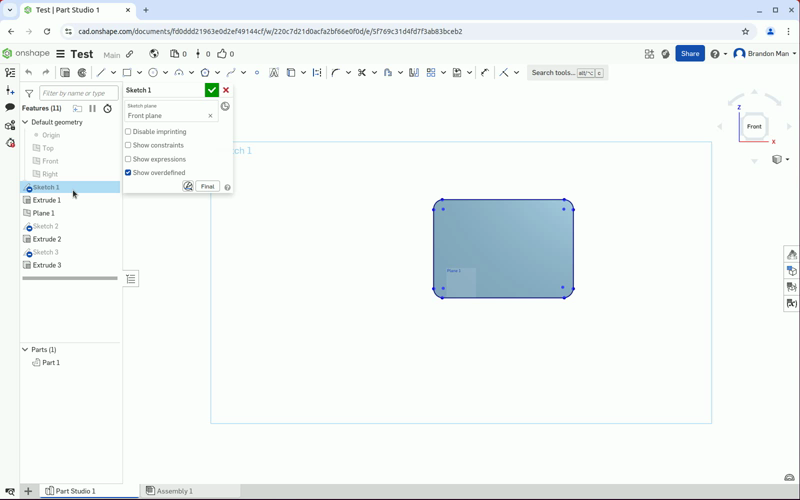
mouse_move(229, 92)
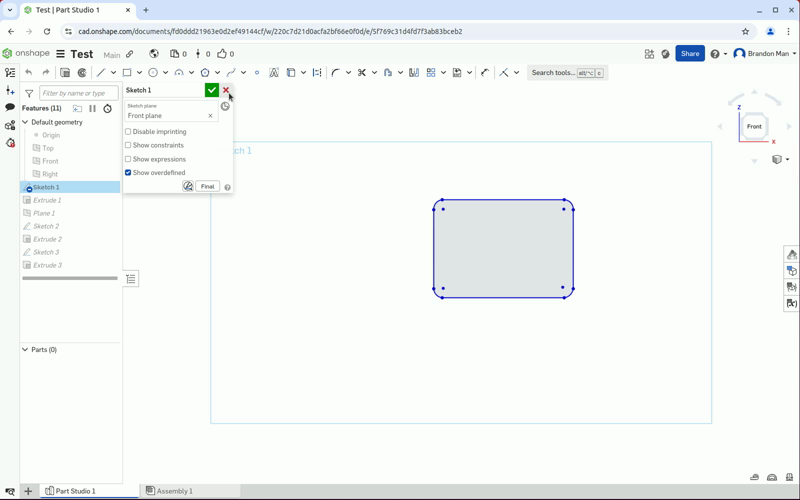
click(229, 92)
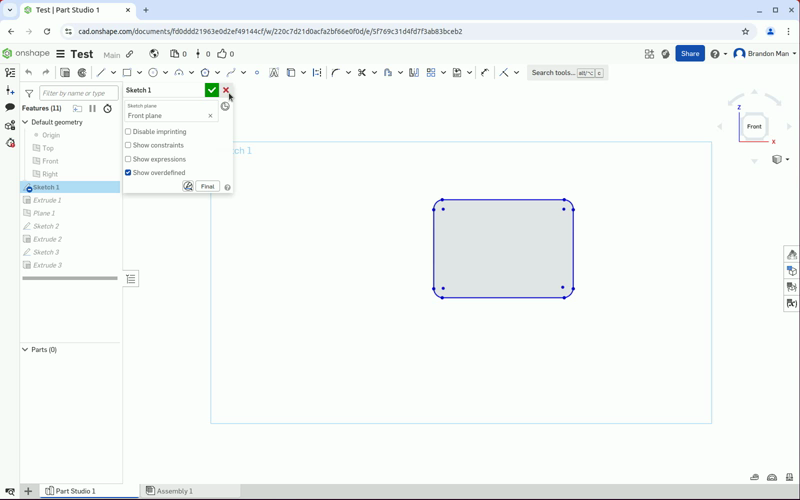
key(shift+s)
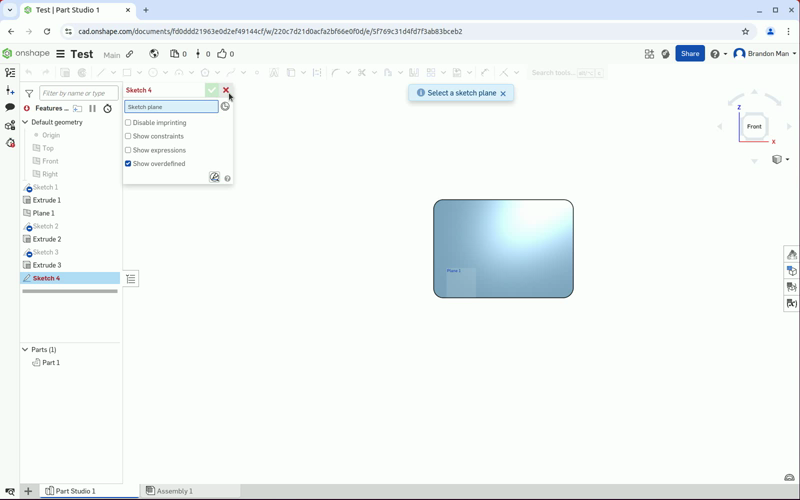
mouse_move(73, 215)
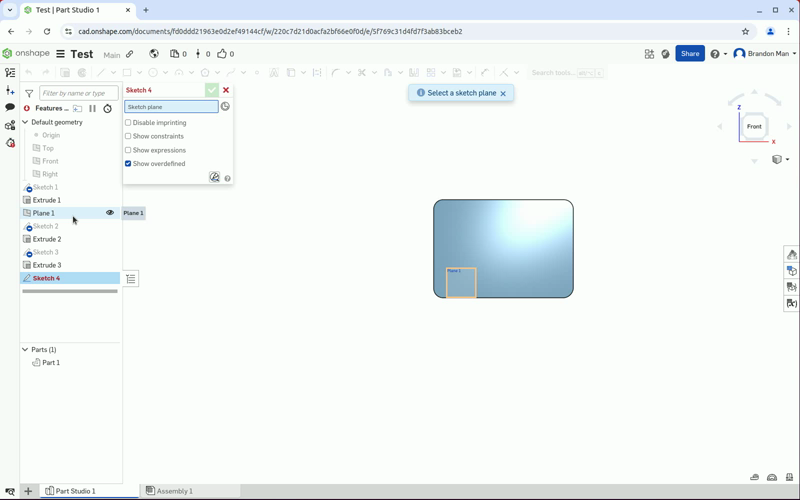
click(73, 215)
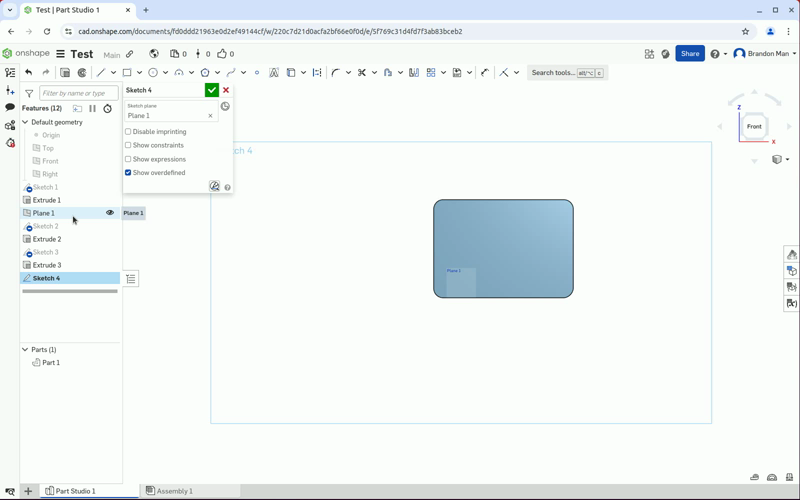
mouse_move(73, 352)
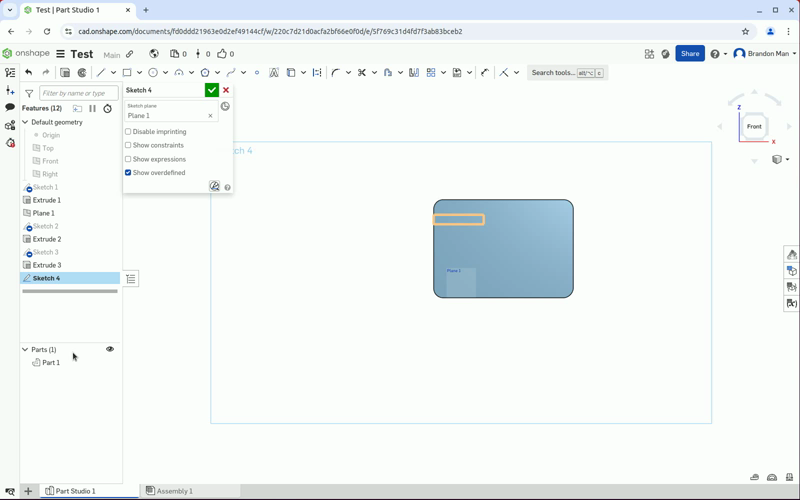
key(y)
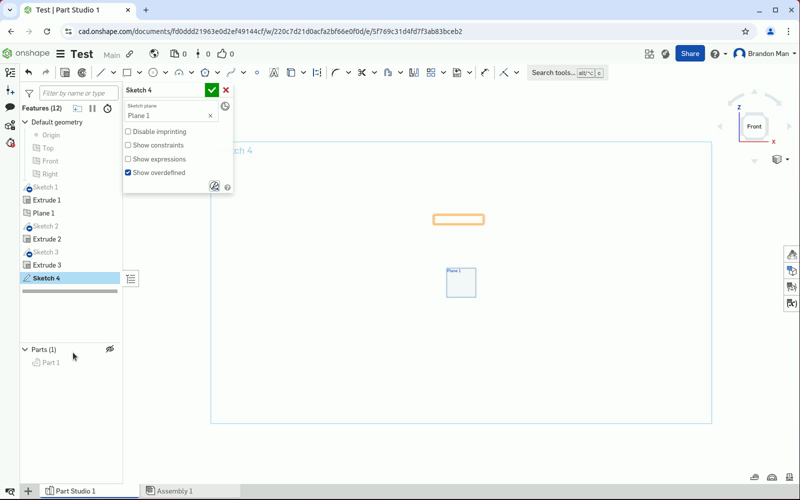
key(l)
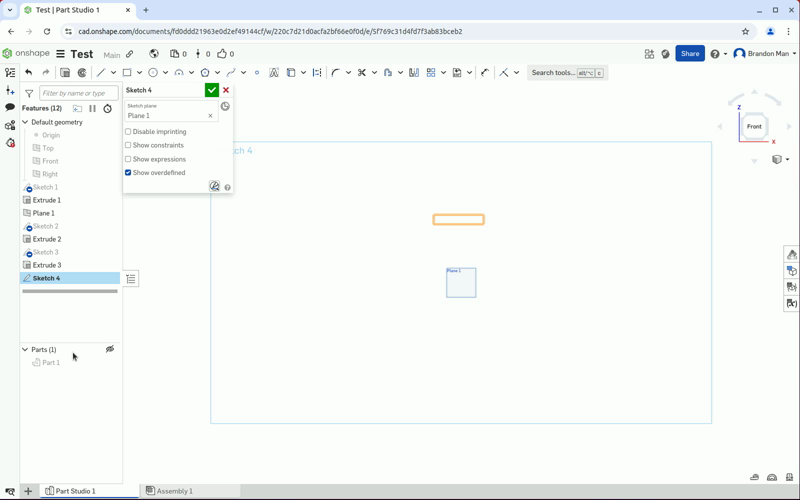
key_down(shift)
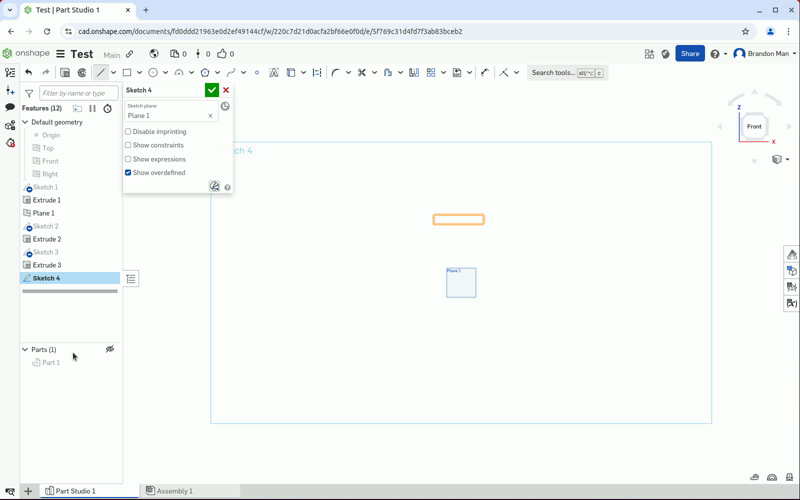
mouse_move(430, 241)
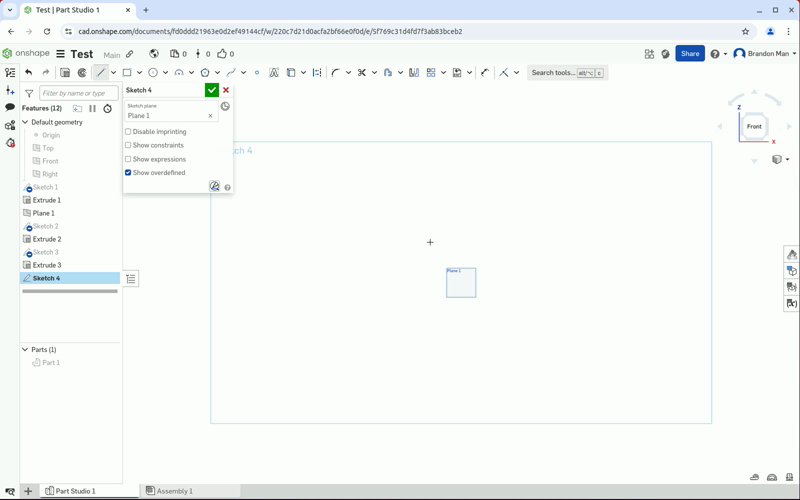
click(430, 241)
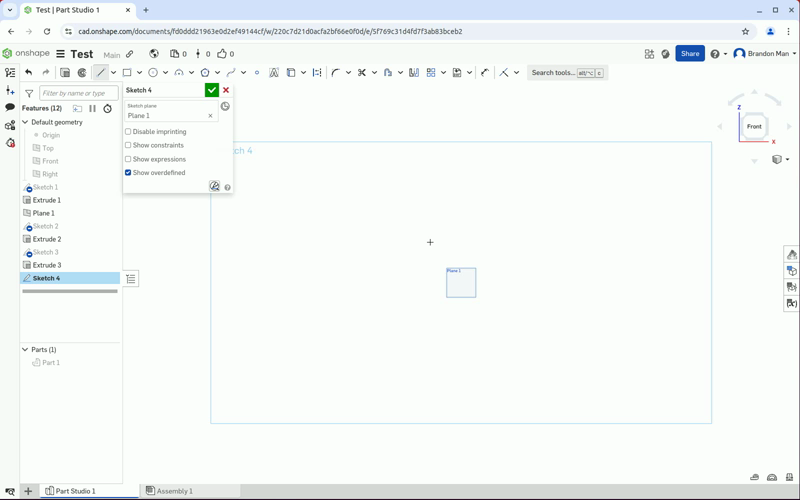
key_up(shift)
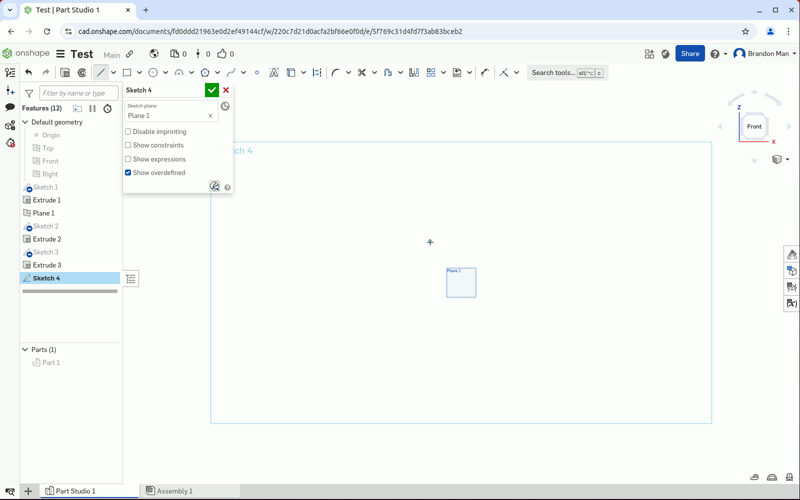
key_down(shift)
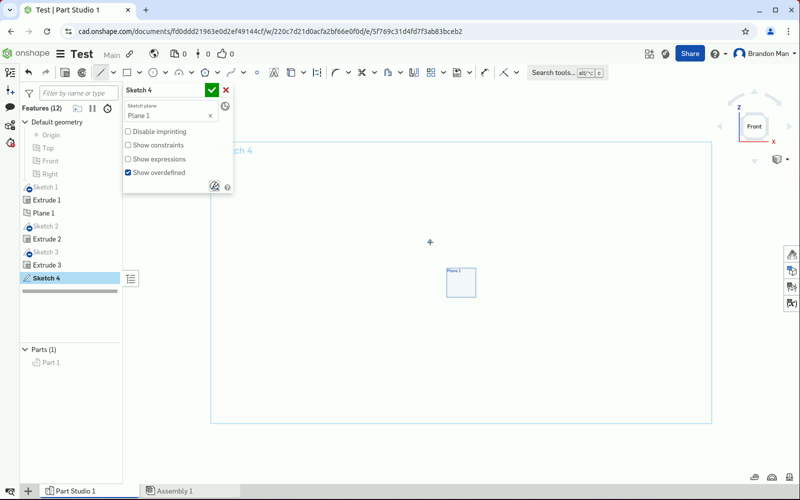
mouse_move(460, 241)
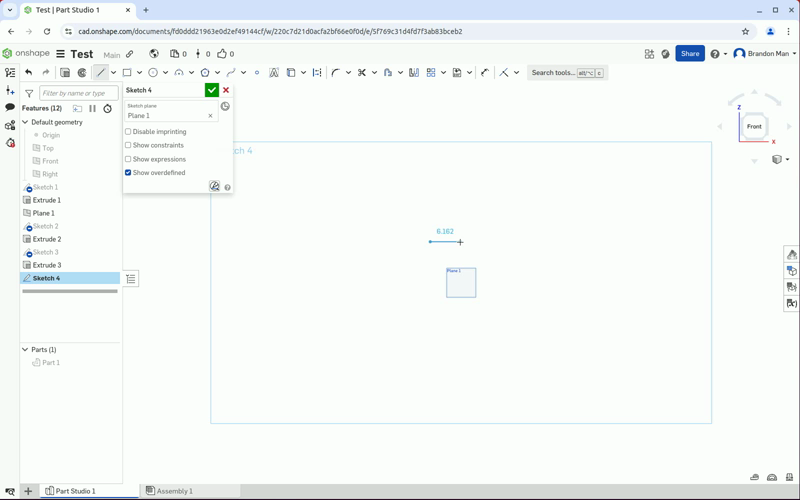
mouse_move(434, 241)
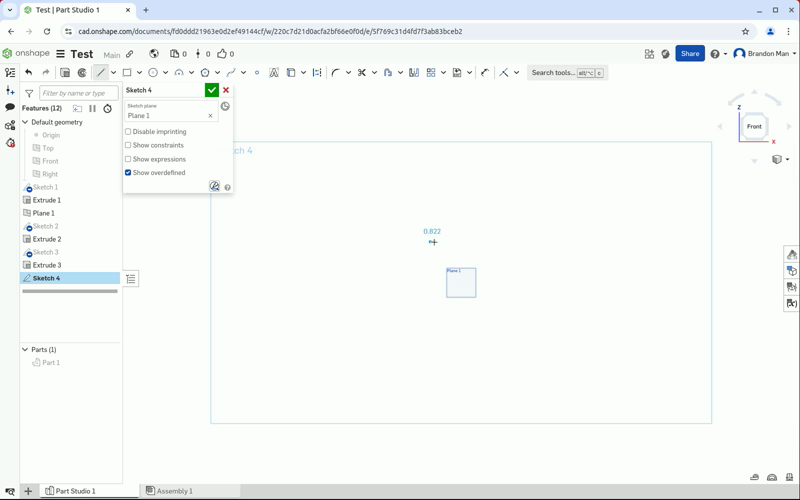
scroll(6)
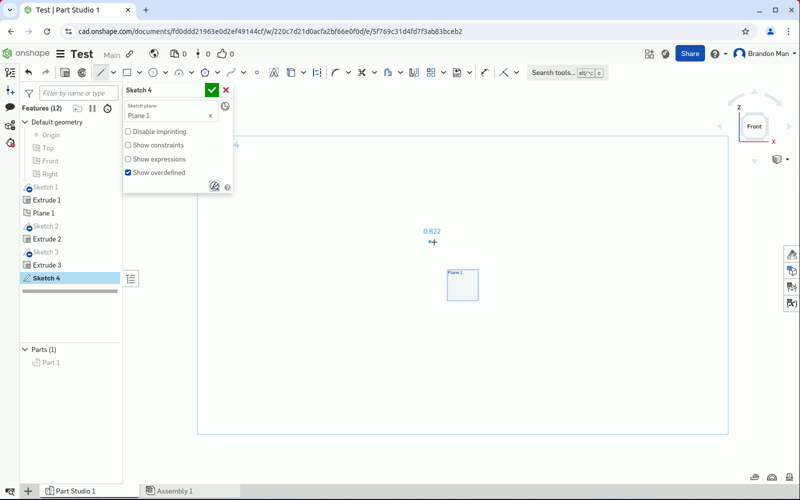
scroll(6)
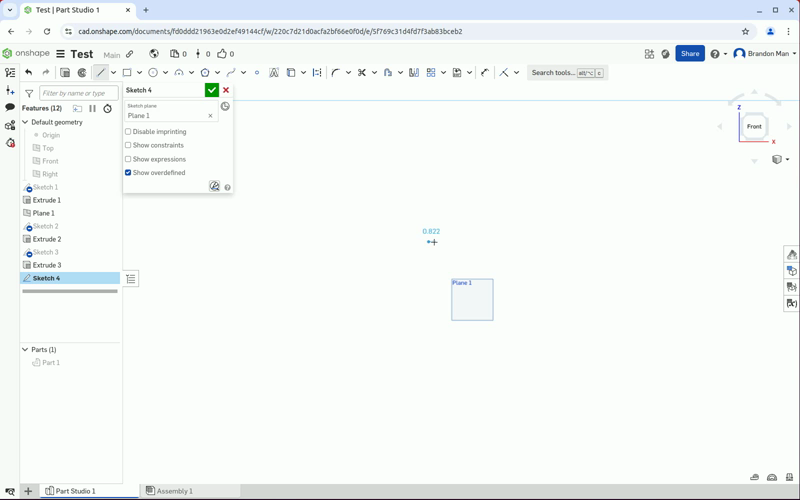
scroll(6)
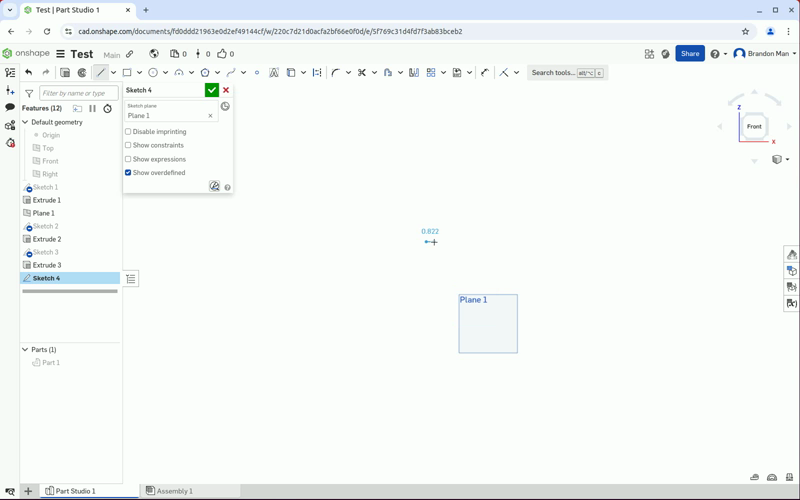
scroll(6)
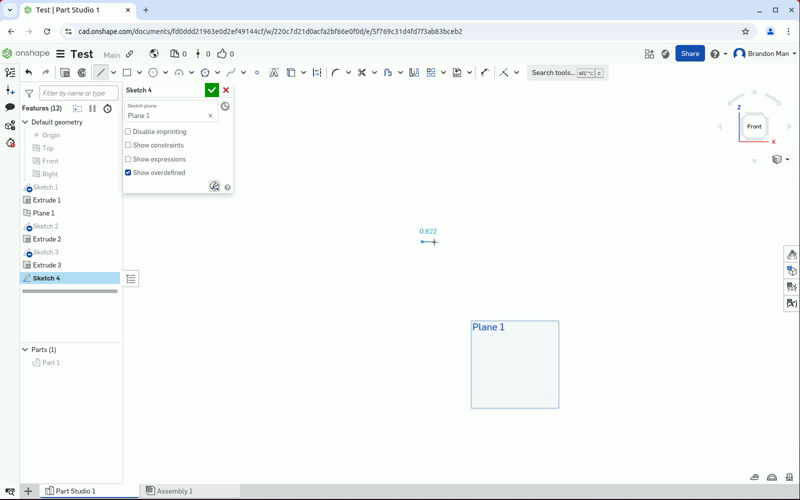
scroll(6)
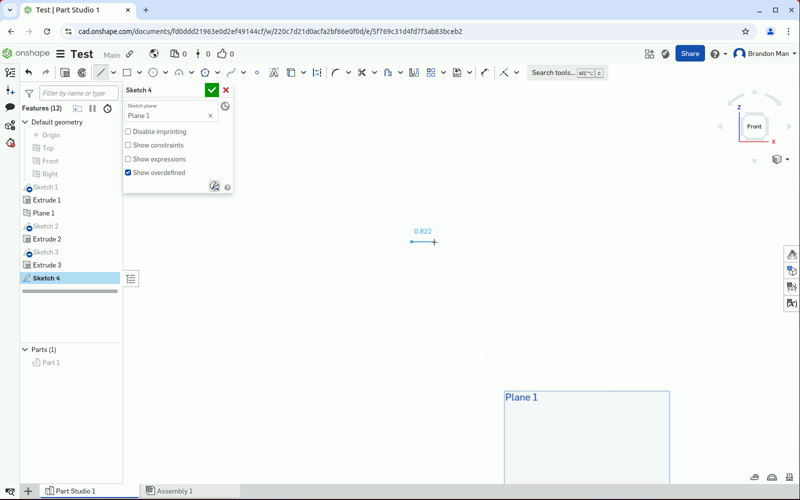
scroll(6)
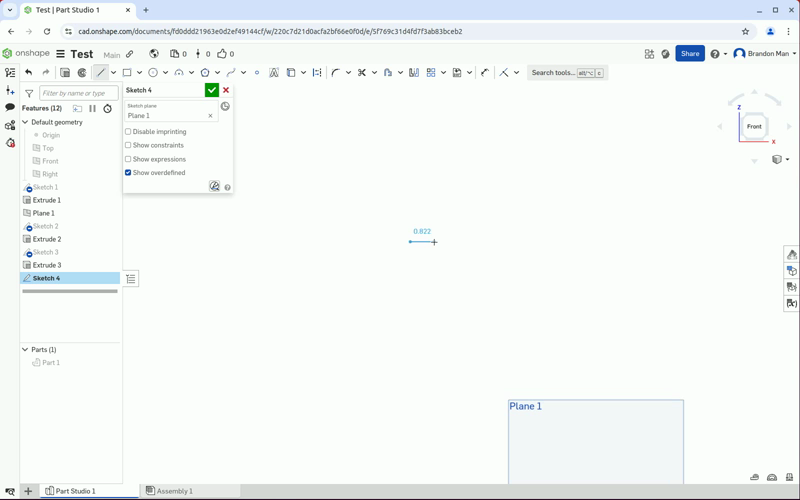
scroll(6)
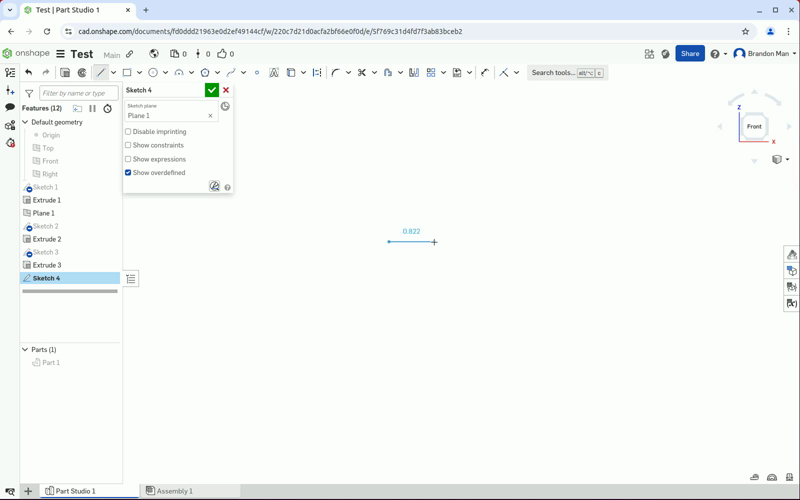
click(434, 241)
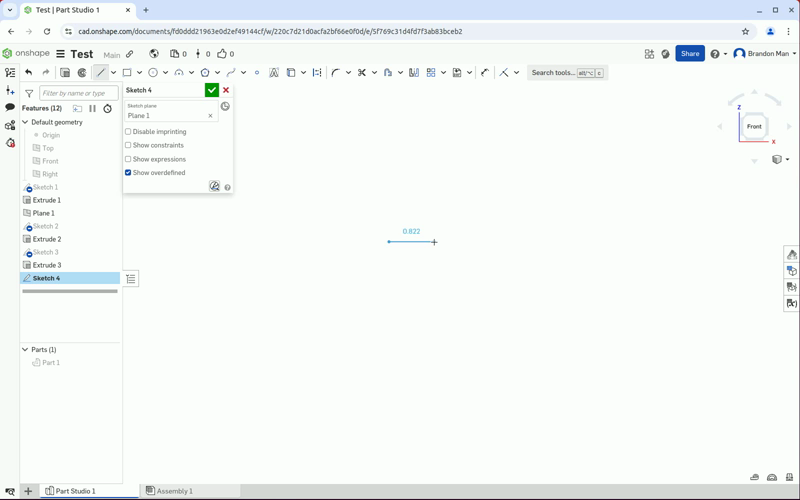
scroll(-6)
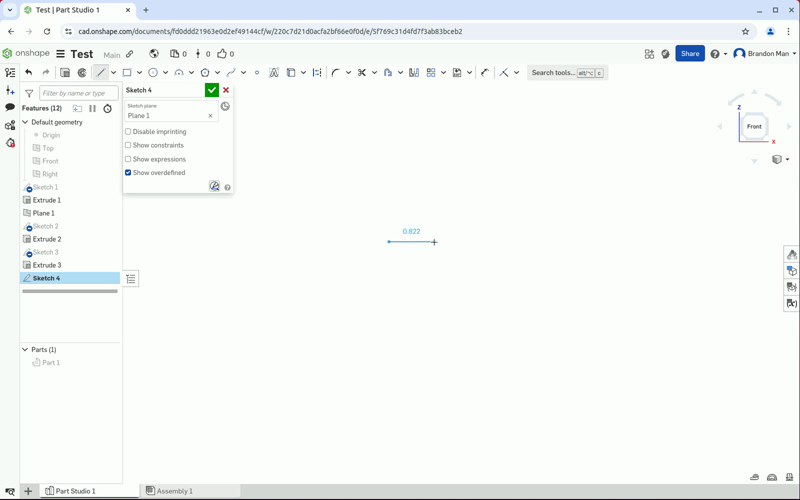
scroll(-6)
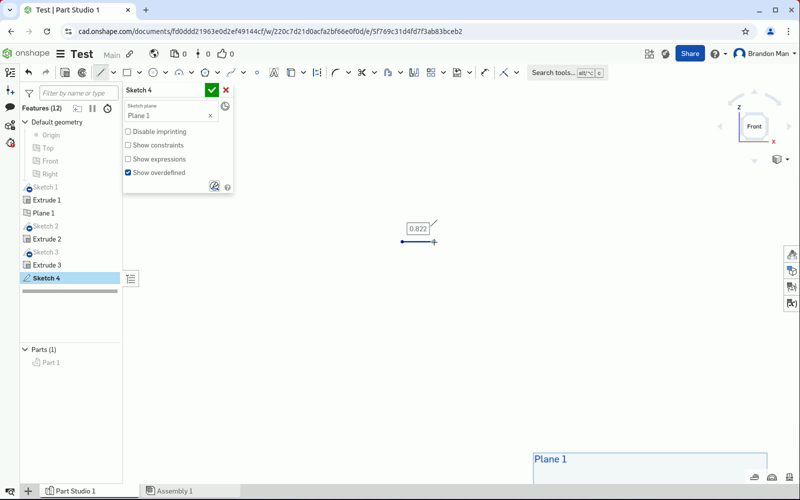
scroll(-6)
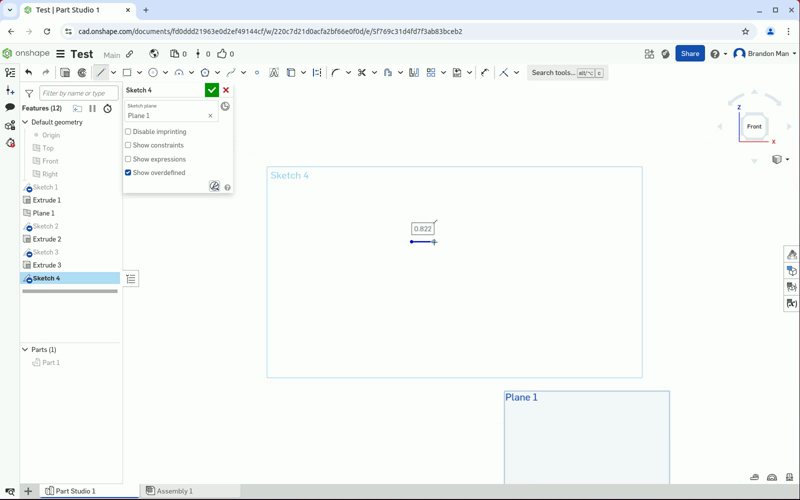
scroll(-6)
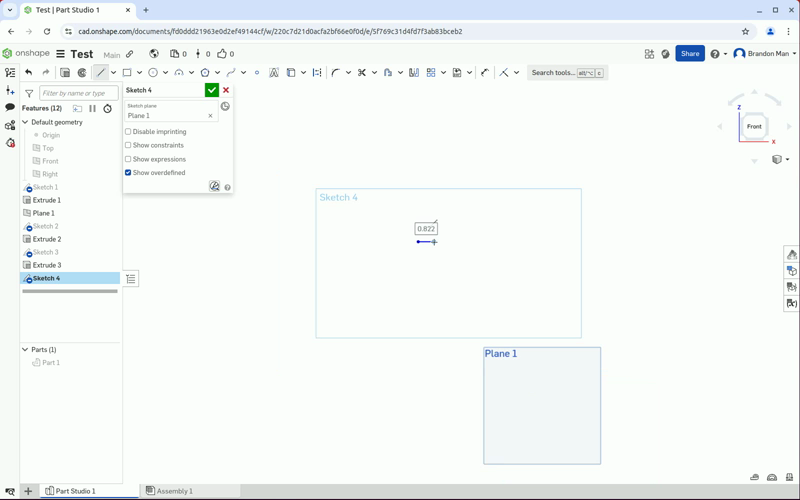
scroll(-6)
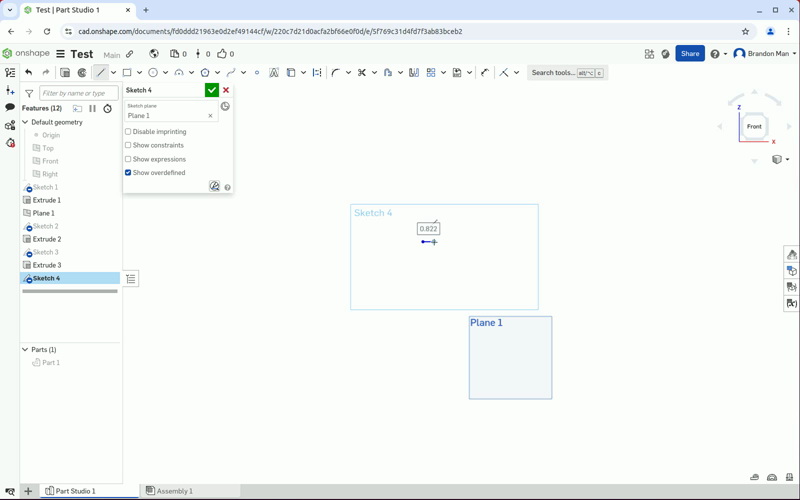
scroll(-6)
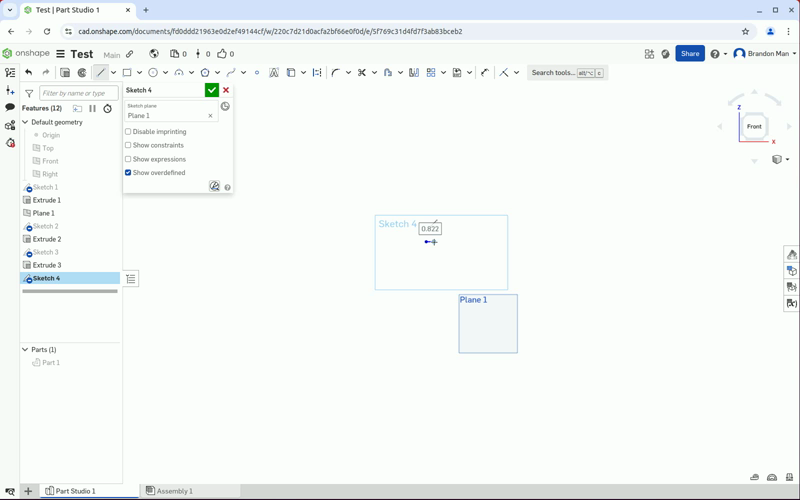
scroll(-6)
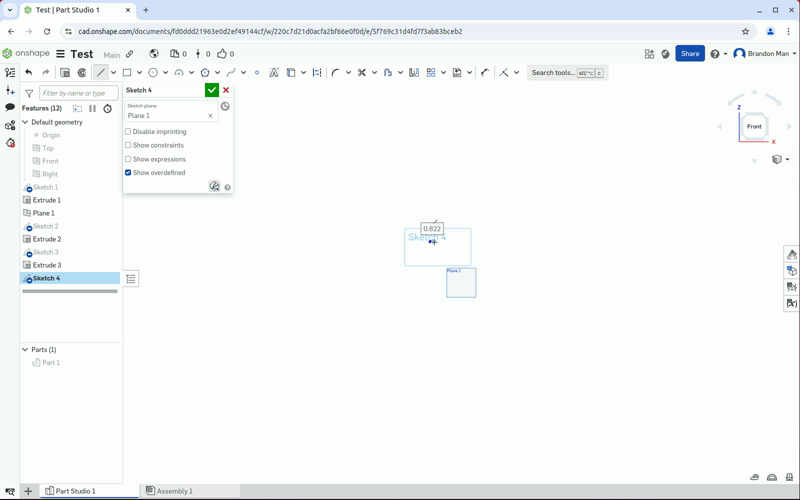
key_up(shift)
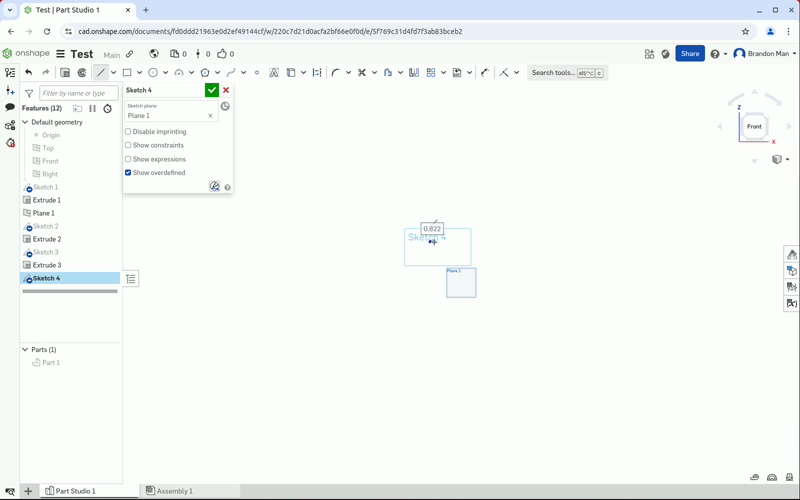
key_down(shift)
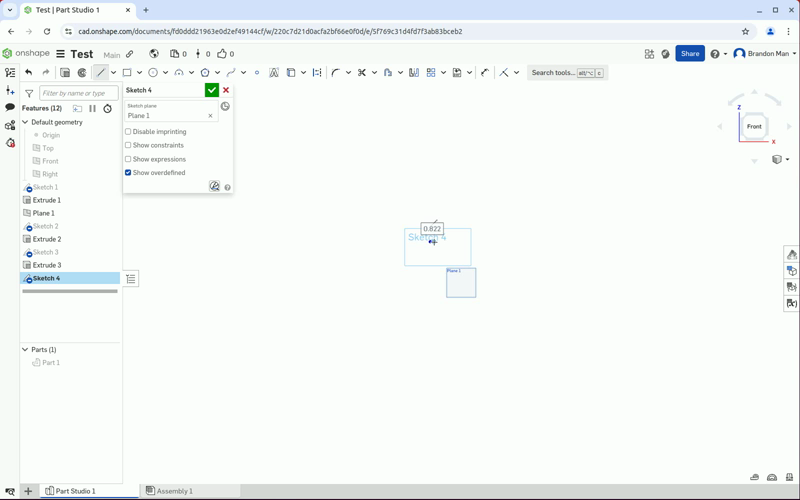
mouse_move(464, 241)
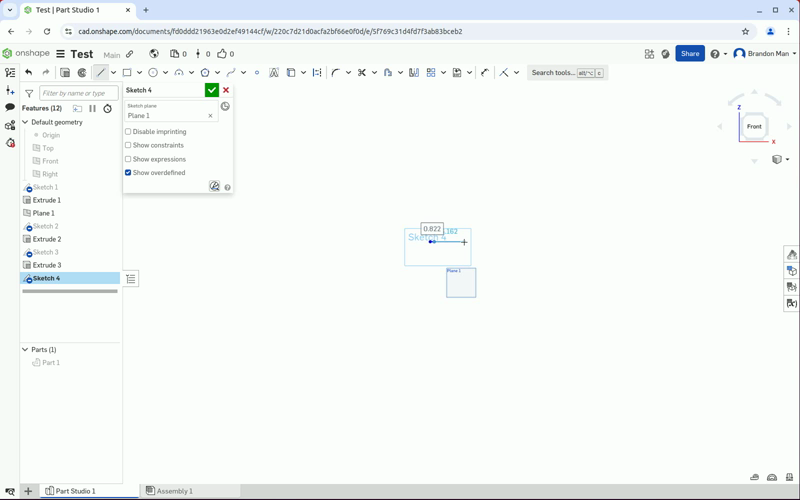
mouse_move(434, 231)
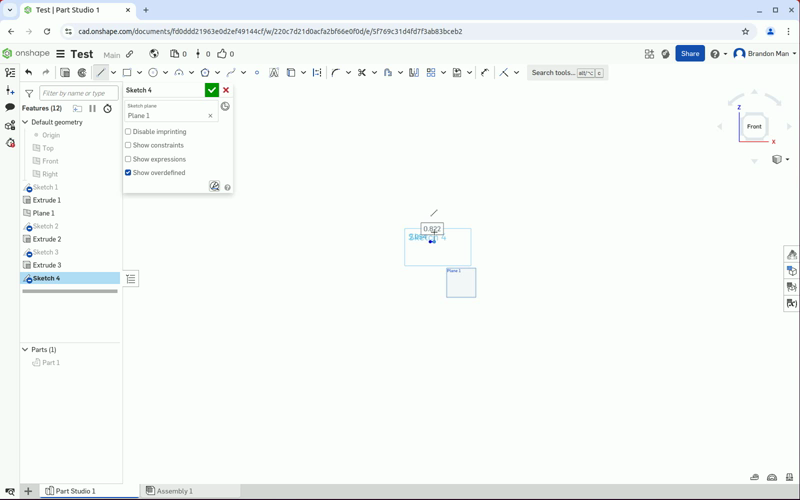
click(434, 231)
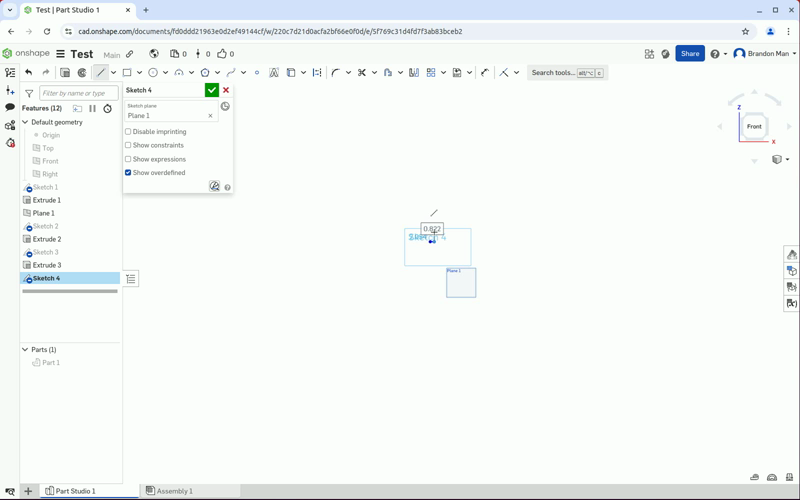
key_up(shift)
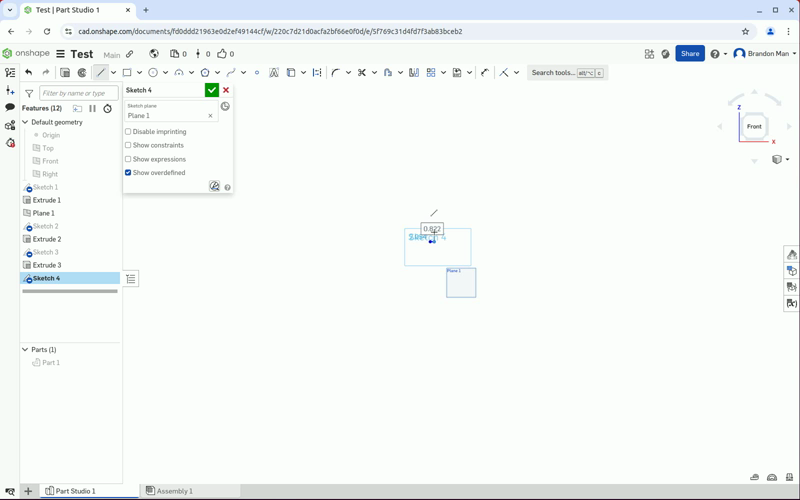
key_down(shift)
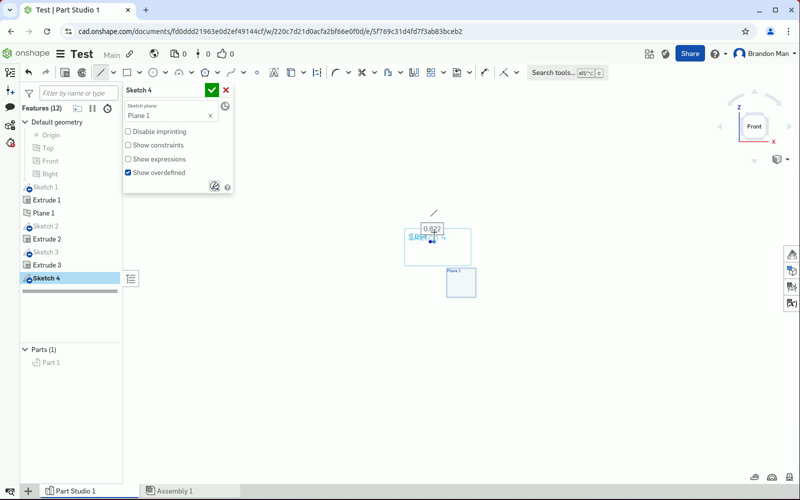
mouse_move(464, 231)
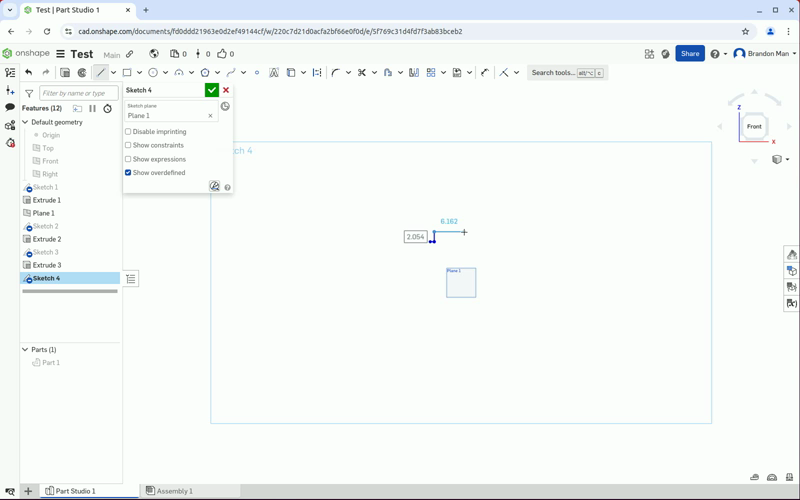
mouse_move(430, 231)
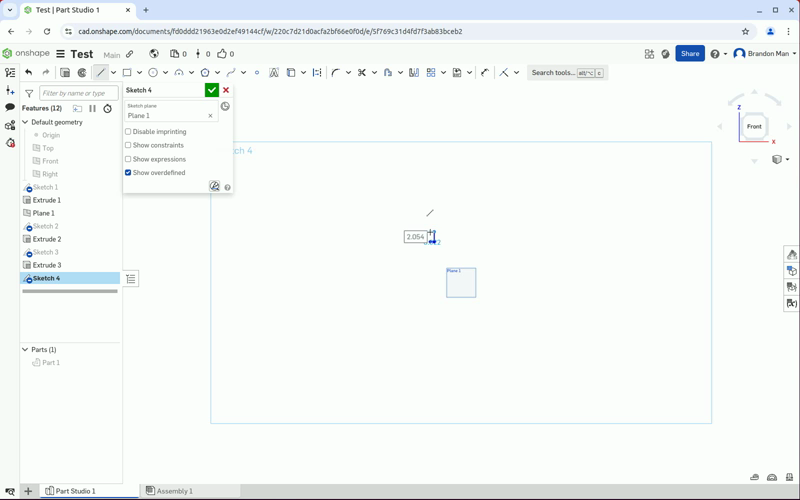
scroll(6)
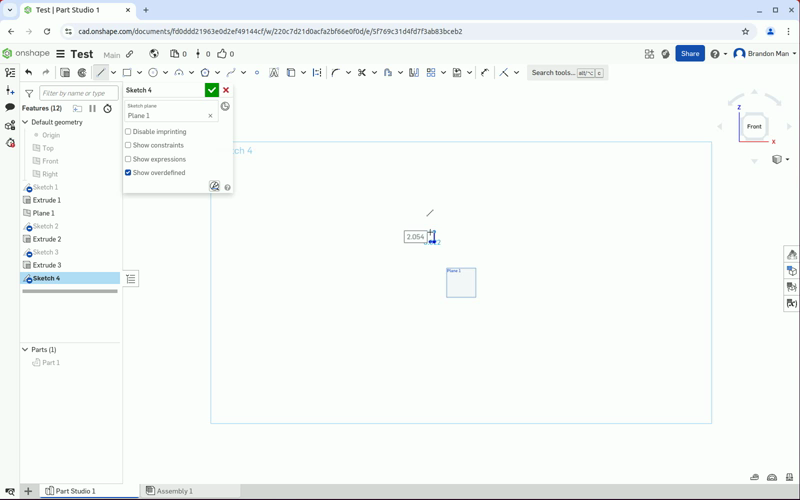
scroll(6)
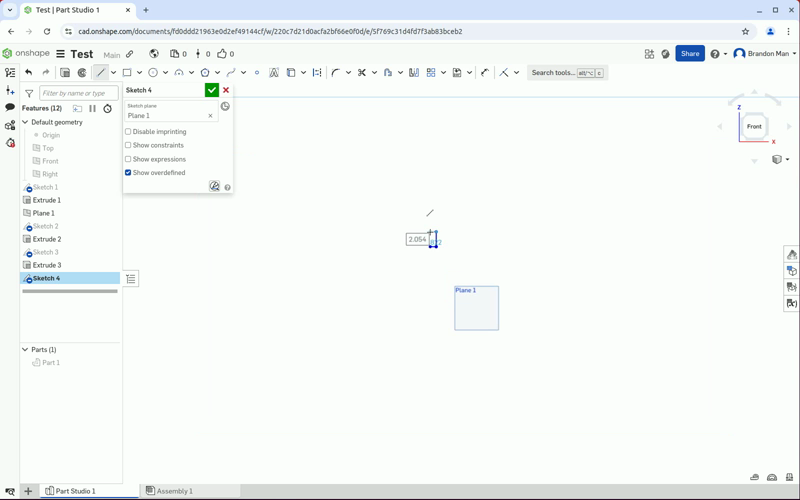
scroll(6)
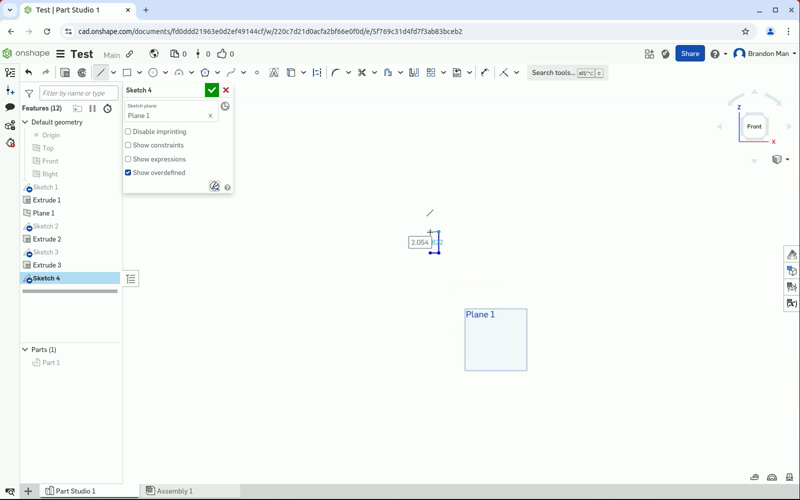
scroll(6)
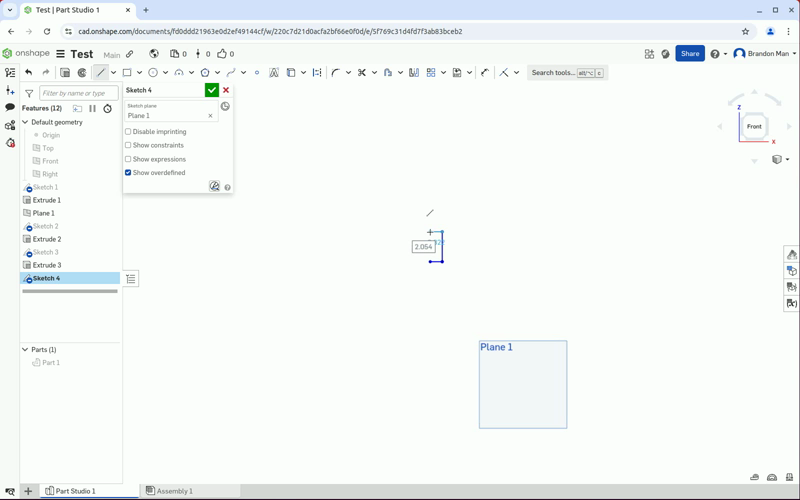
scroll(6)
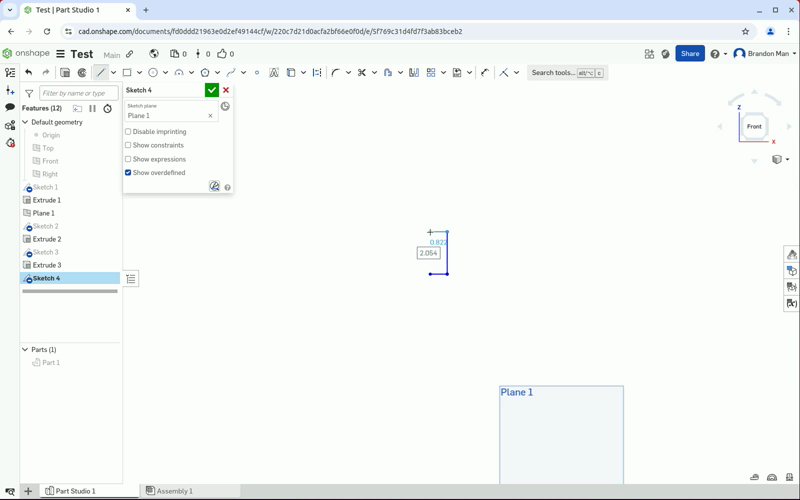
scroll(6)
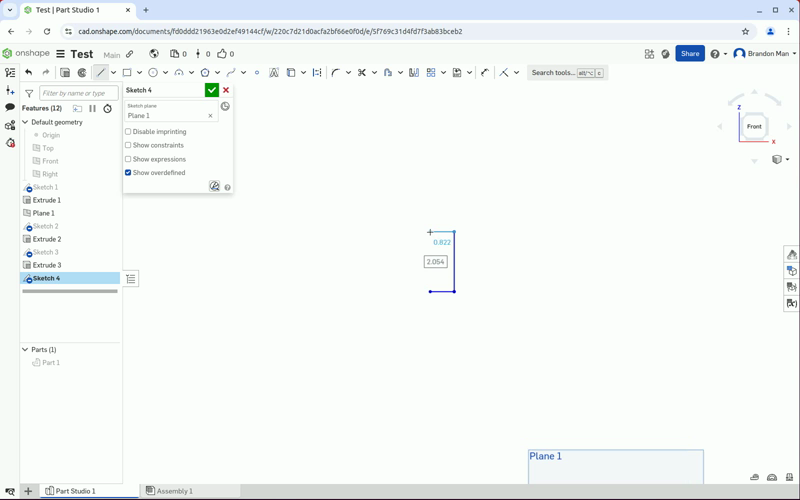
scroll(6)
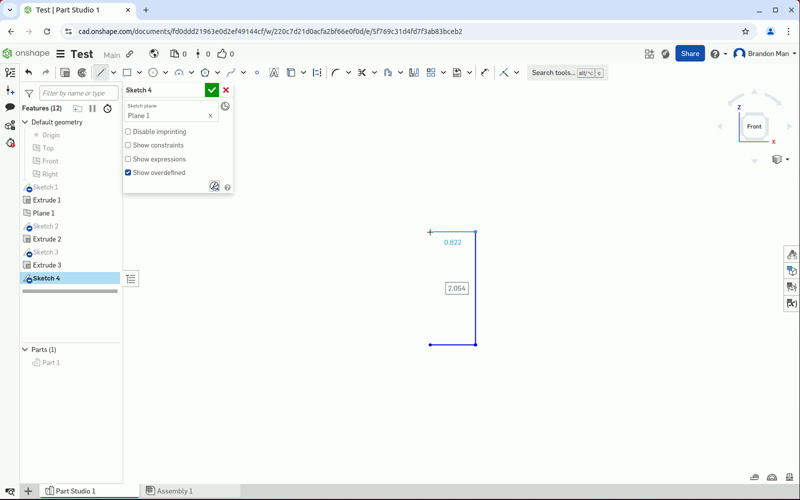
click(430, 231)
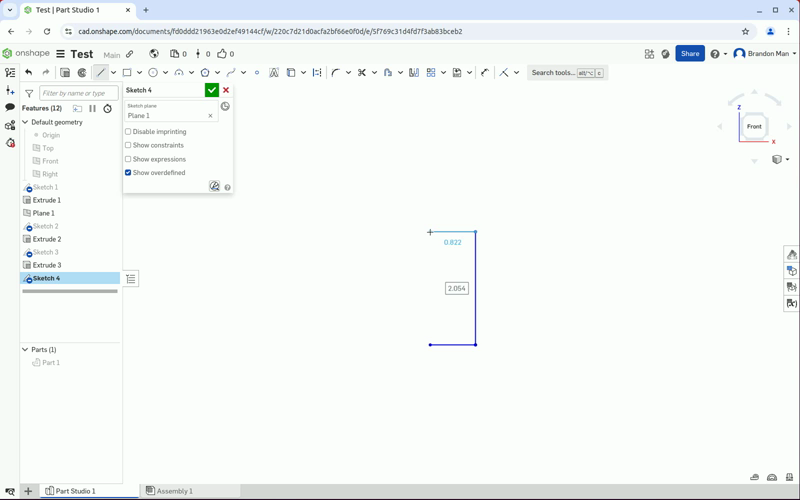
scroll(-6)
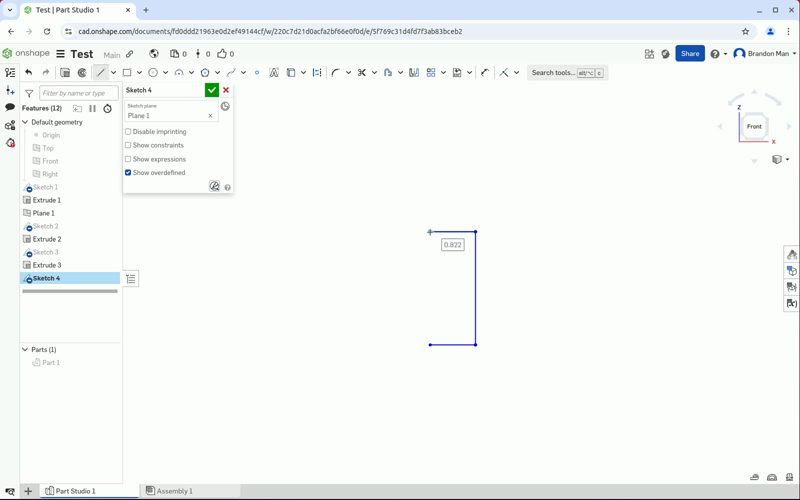
scroll(-6)
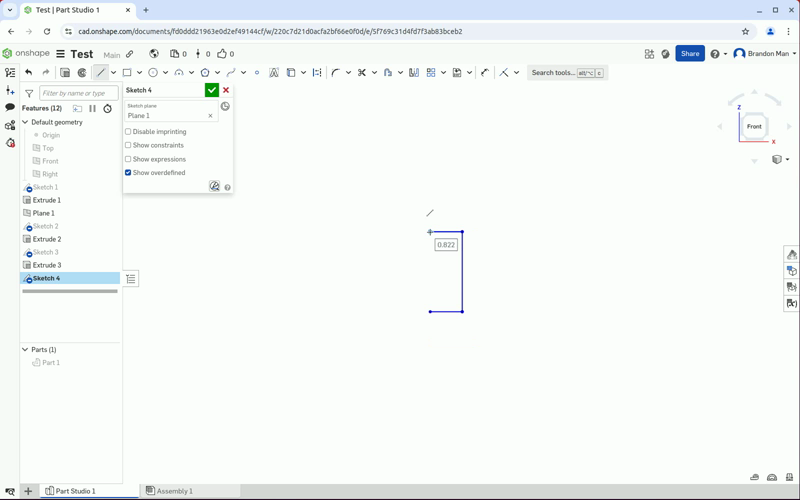
scroll(-6)
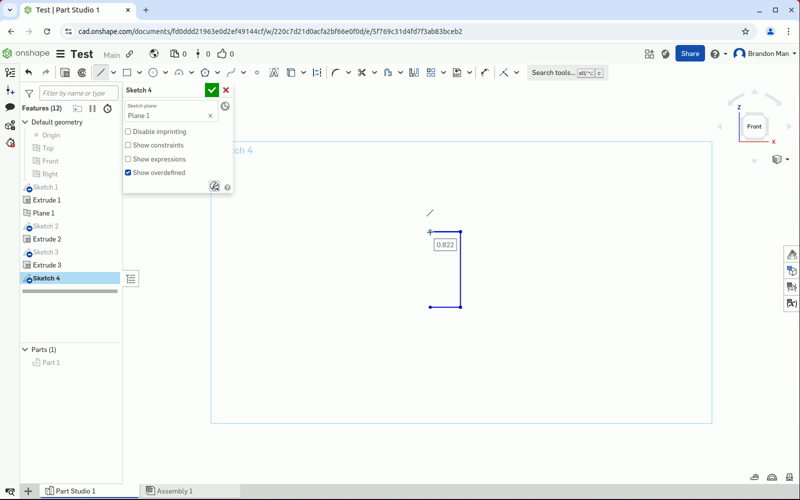
scroll(-6)
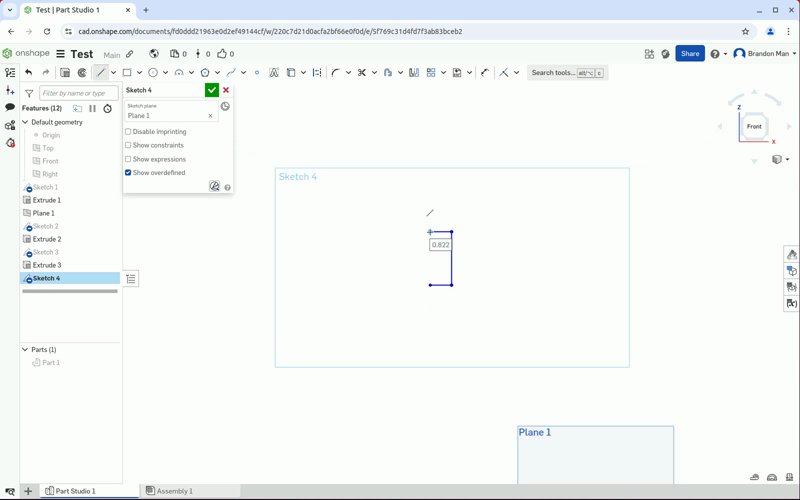
scroll(-6)
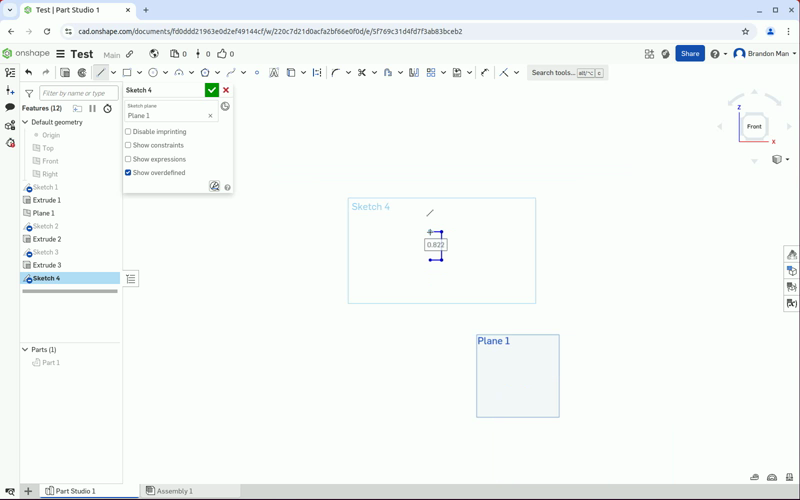
scroll(-6)
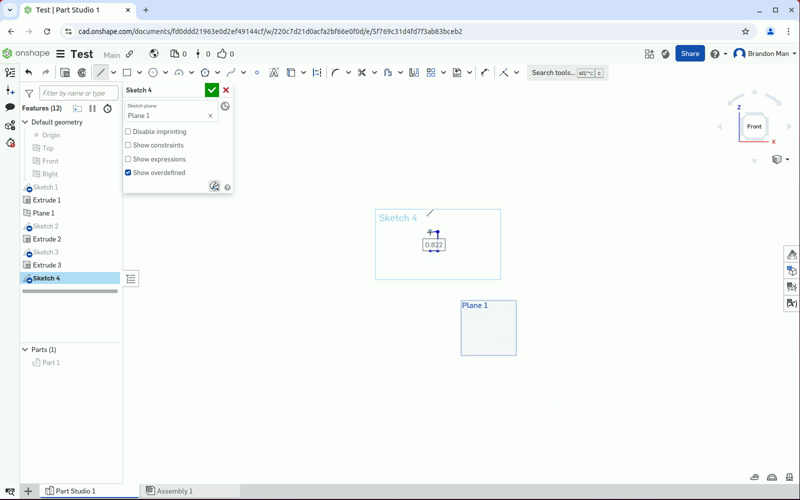
scroll(-6)
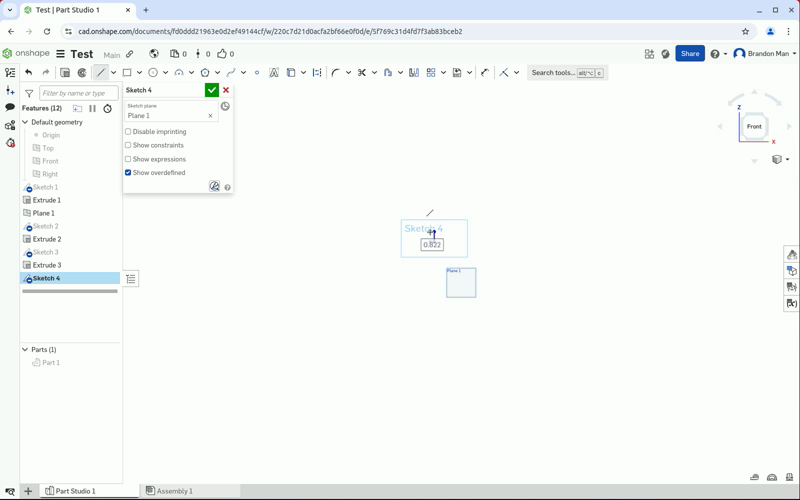
key_up(shift)
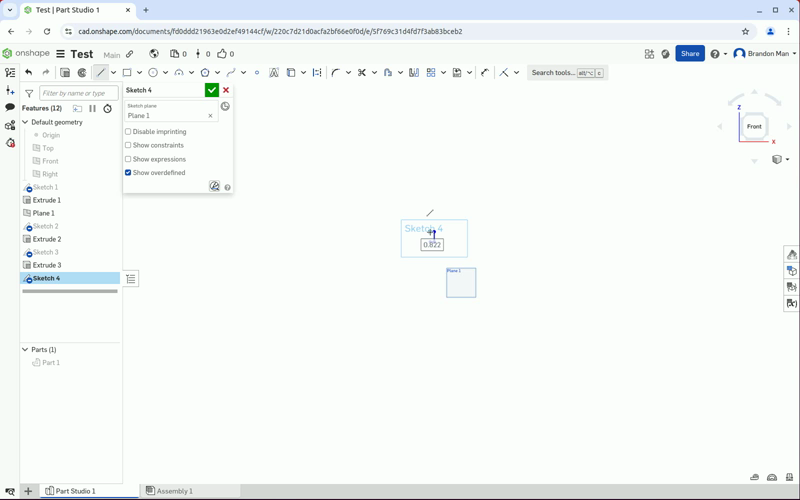
mouse_move(460, 231)
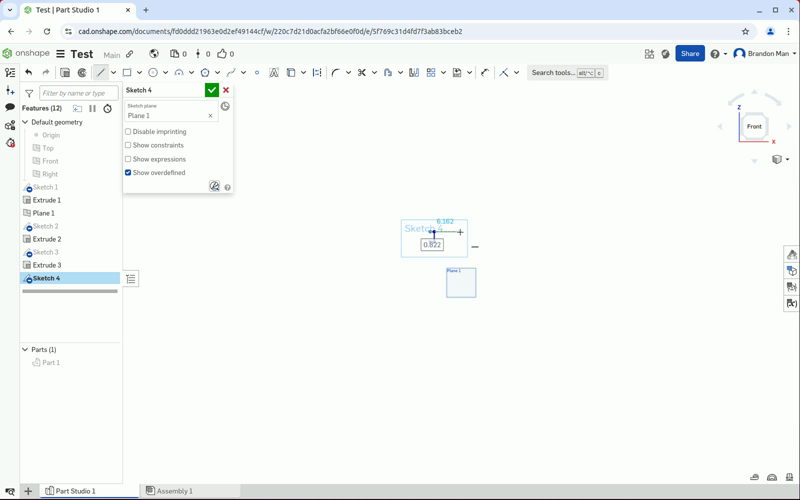
key_down(shift)
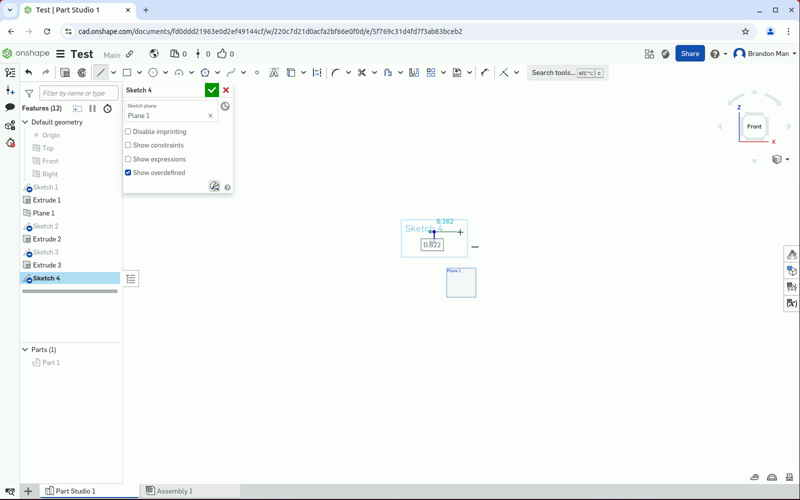
mouse_move(430, 241)
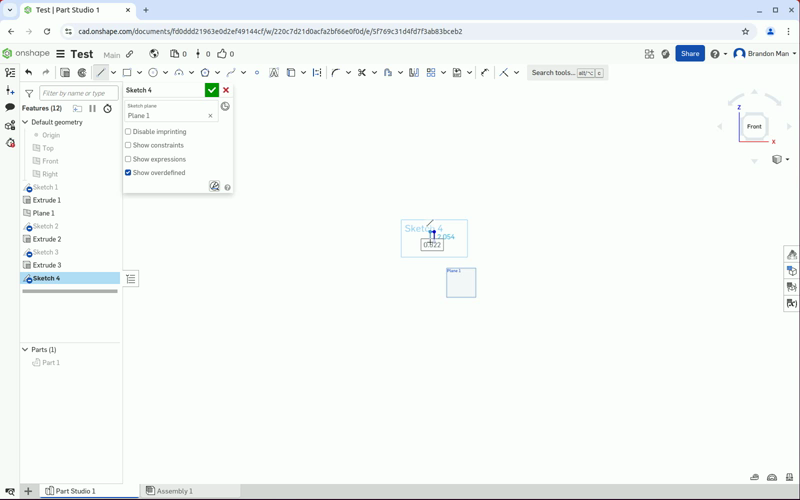
scroll(6)
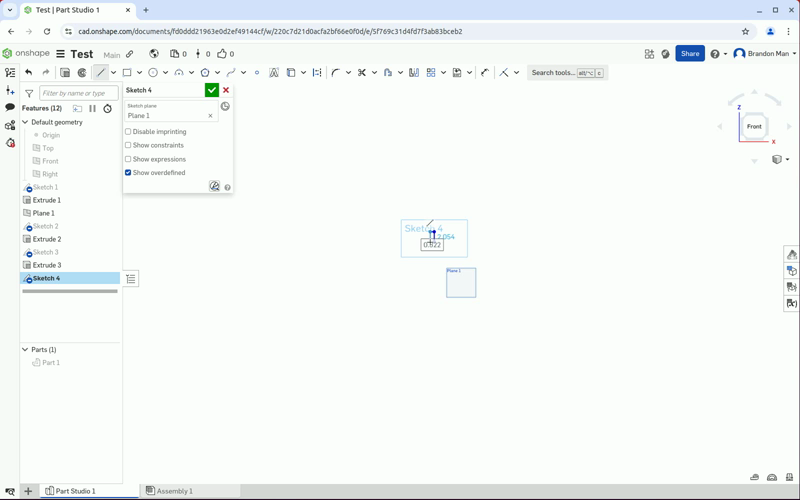
scroll(6)
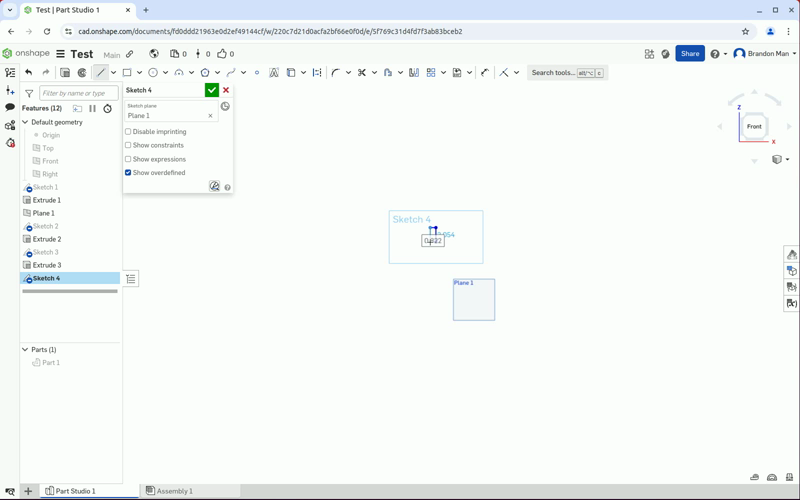
scroll(6)
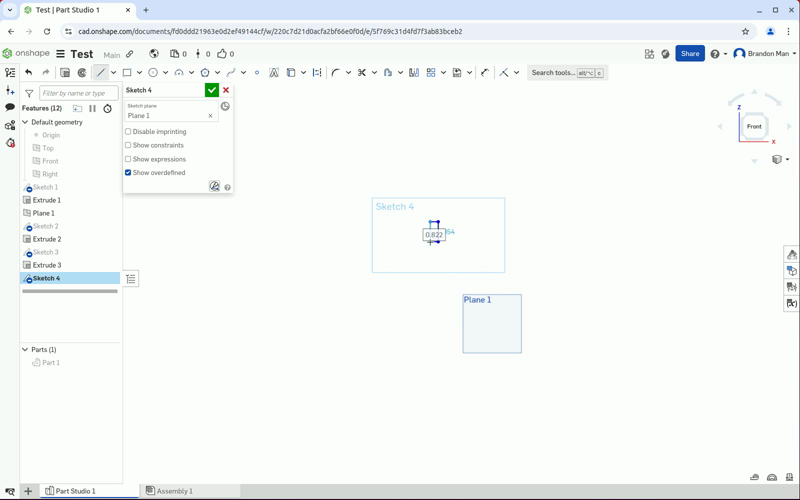
scroll(6)
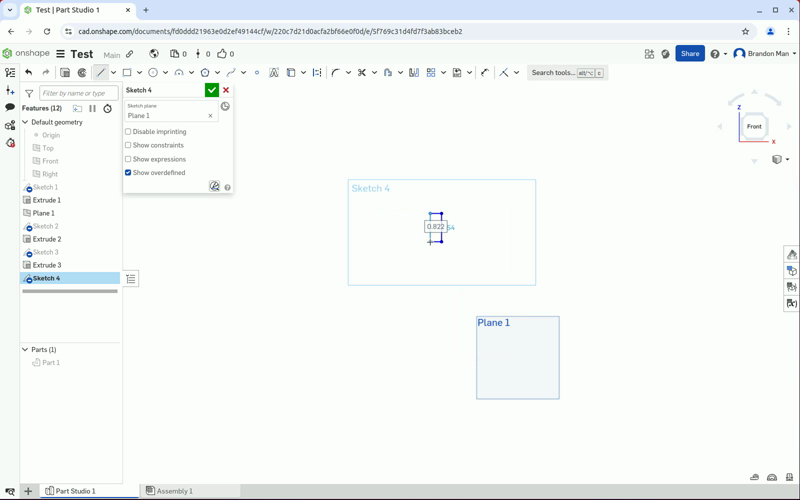
scroll(6)
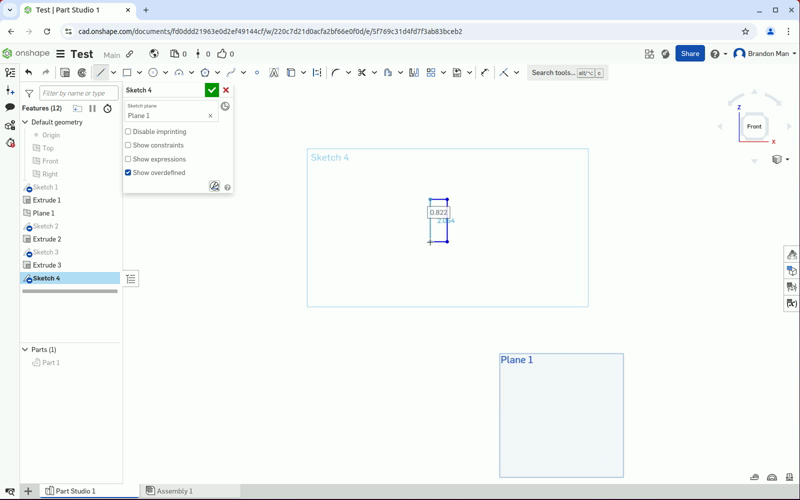
scroll(6)
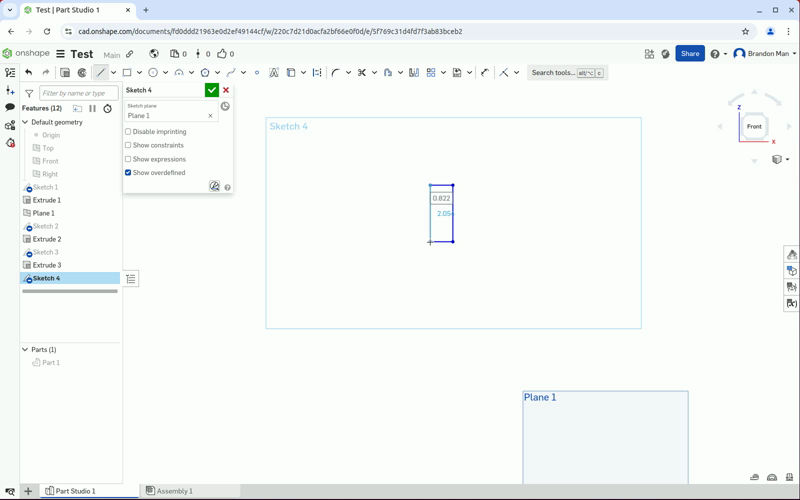
scroll(6)
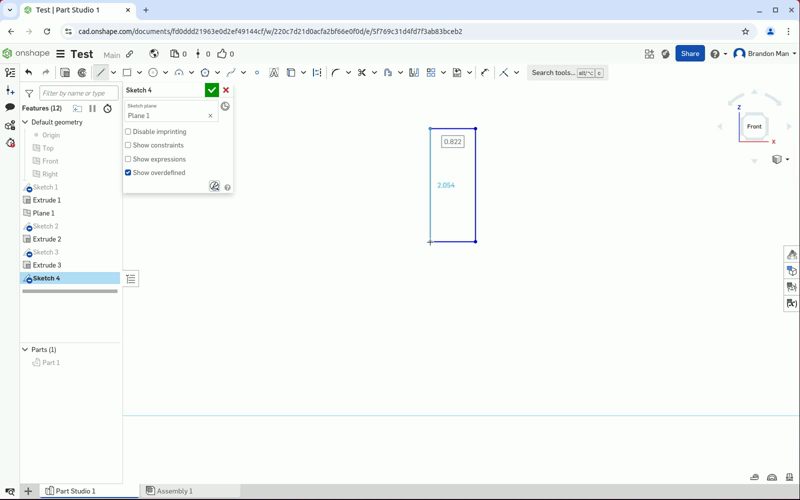
key_up(shift)
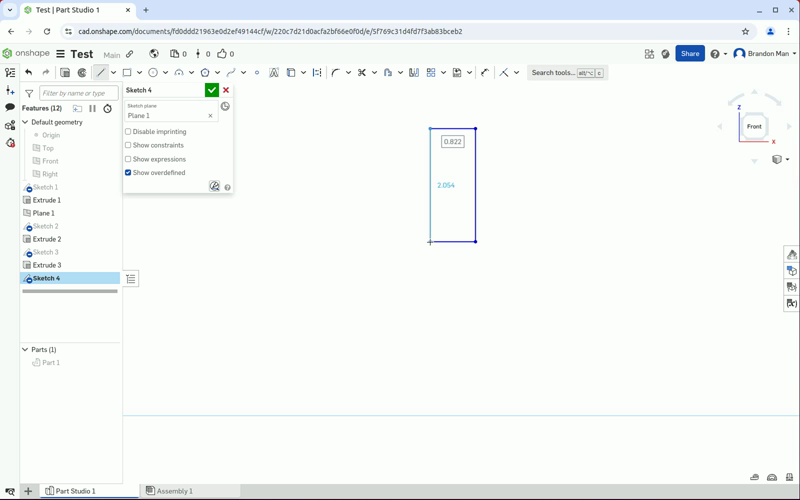
click(430, 241)
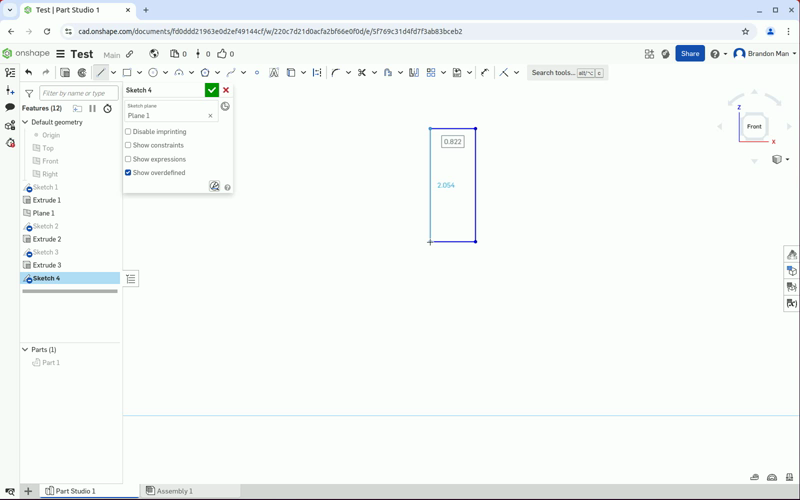
scroll(-6)
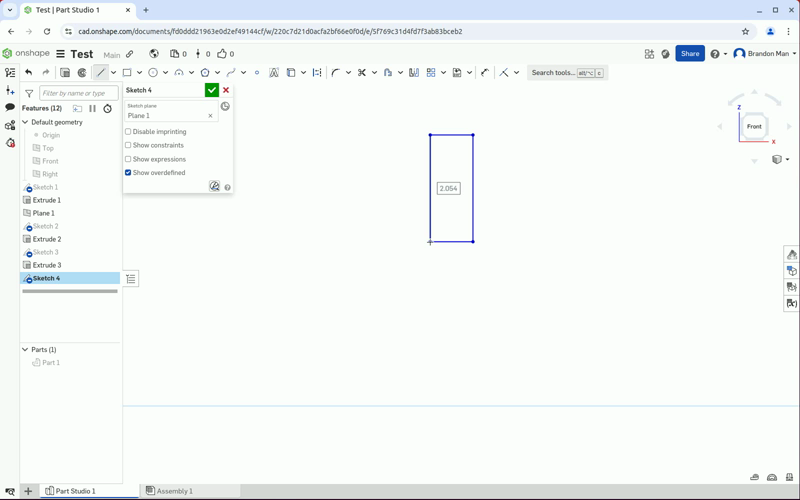
scroll(-6)
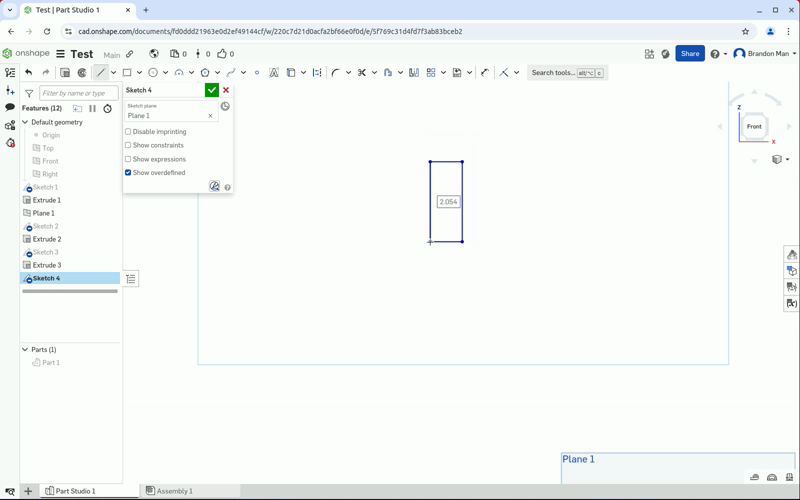
scroll(-6)
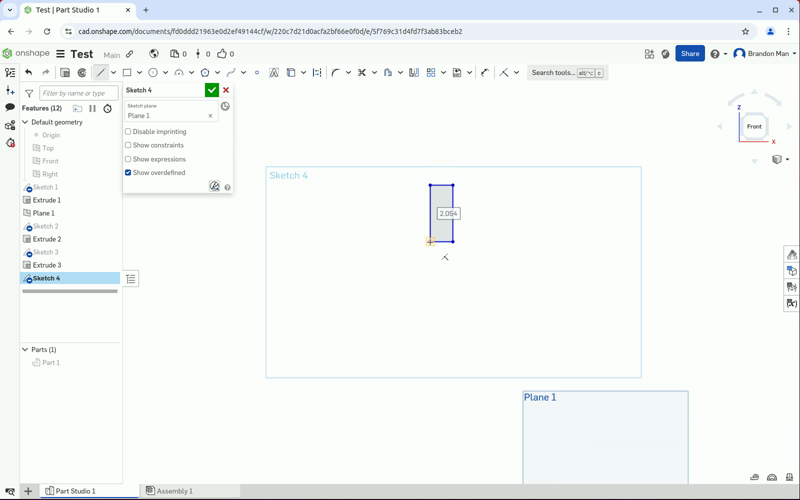
scroll(-6)
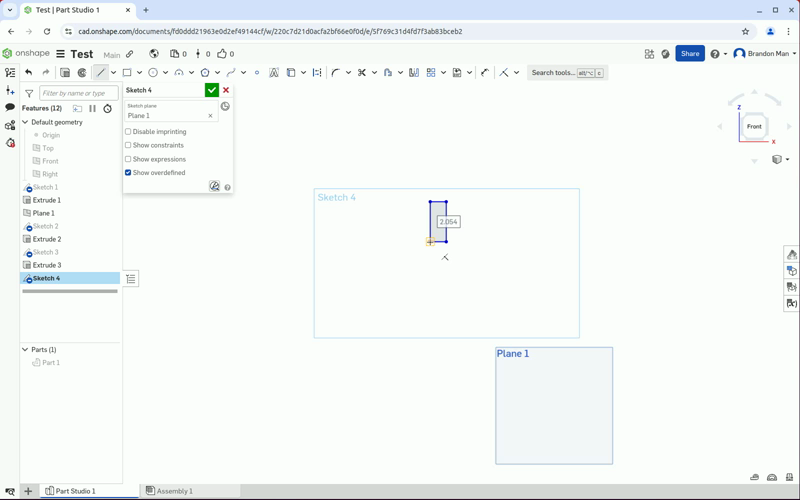
scroll(-6)
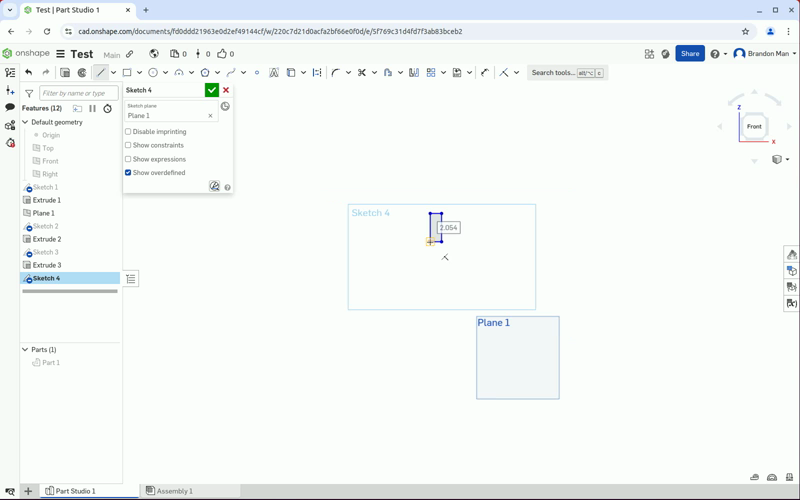
scroll(-6)
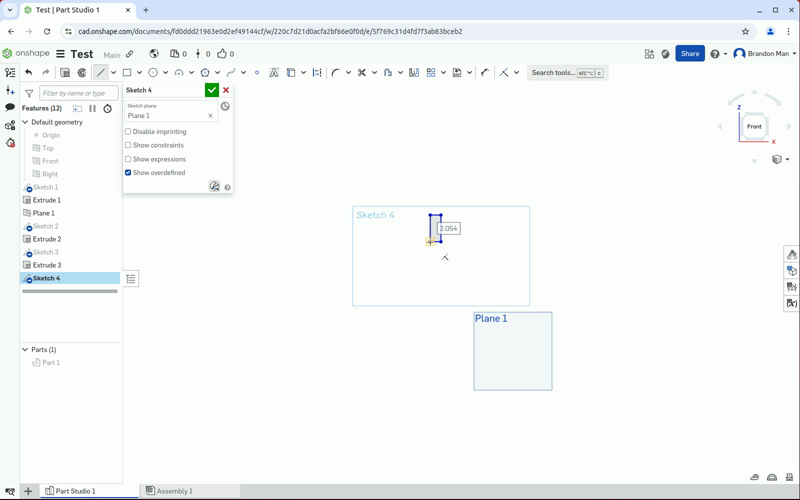
scroll(-6)
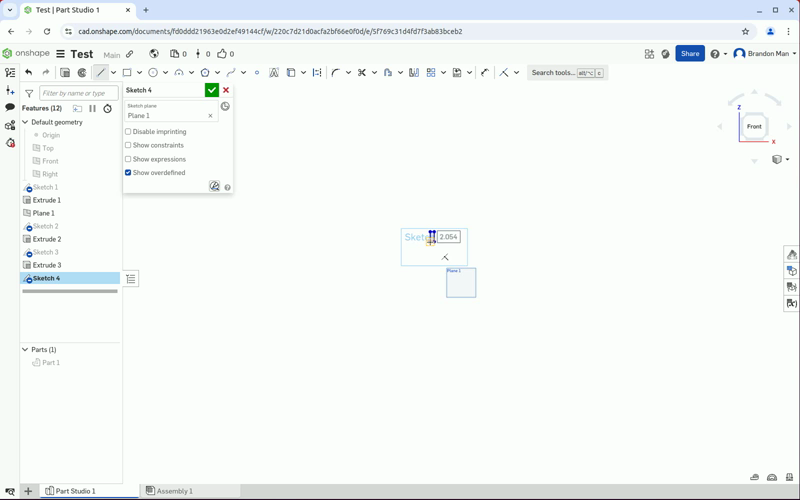
key(esc)
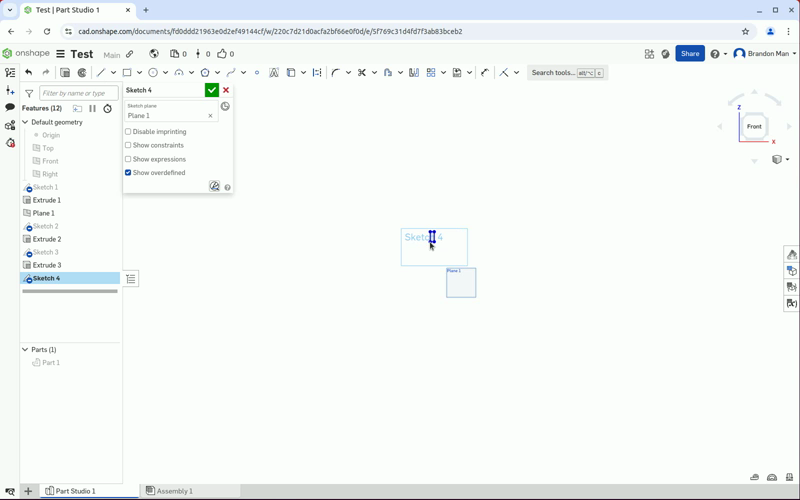
mouse_move(431, 239)
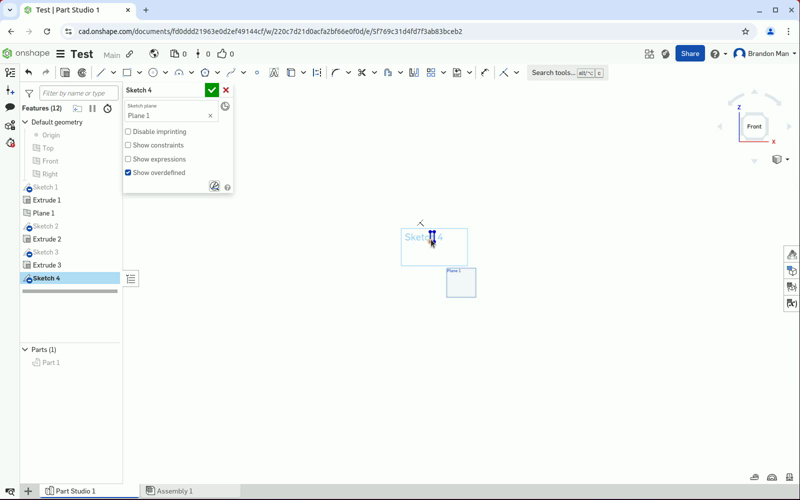
scroll(6)
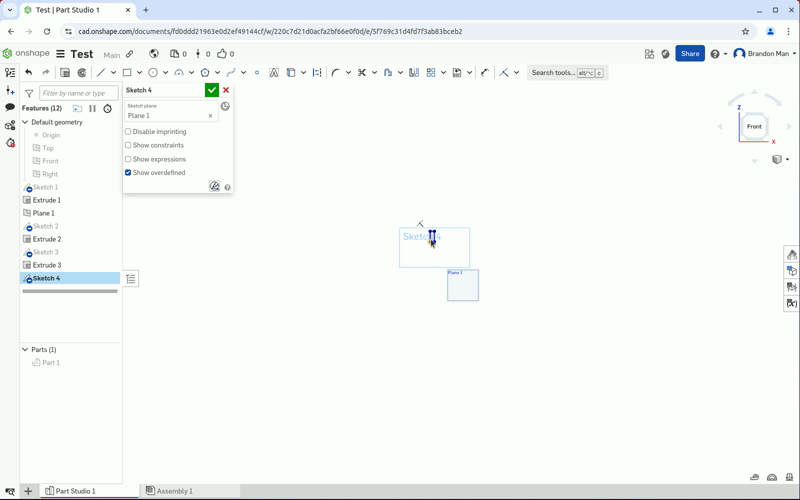
scroll(6)
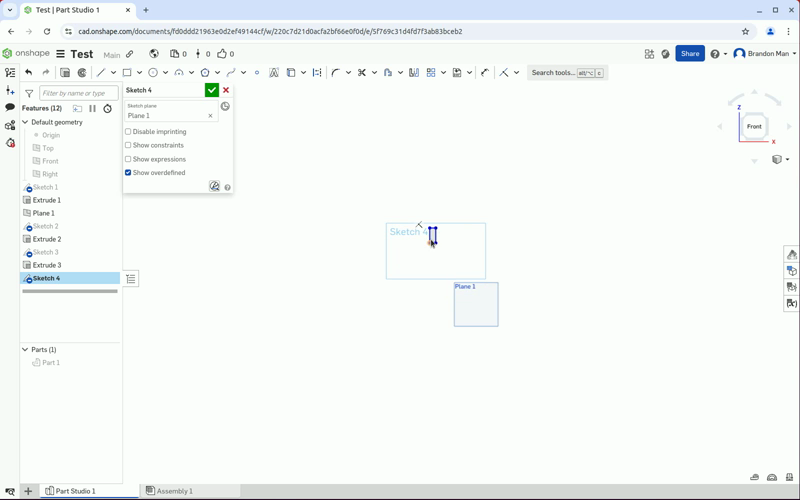
scroll(6)
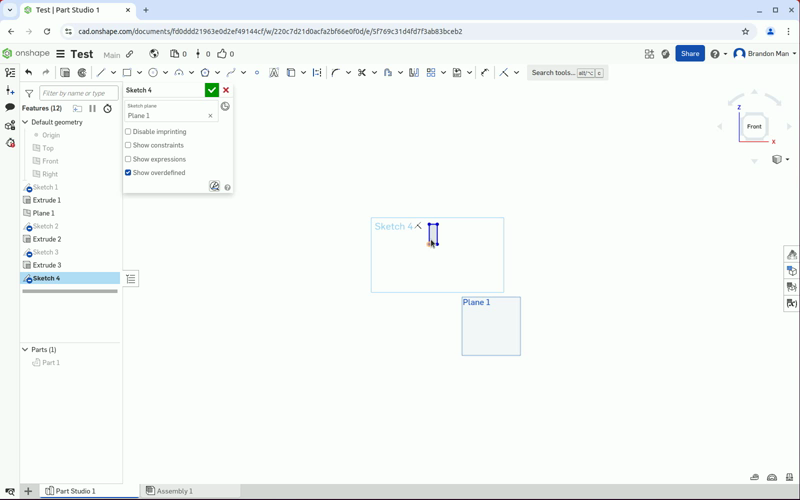
scroll(6)
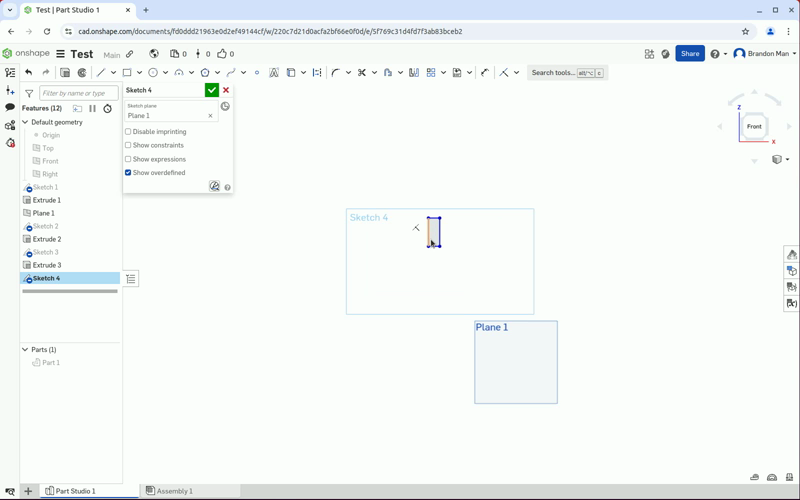
scroll(6)
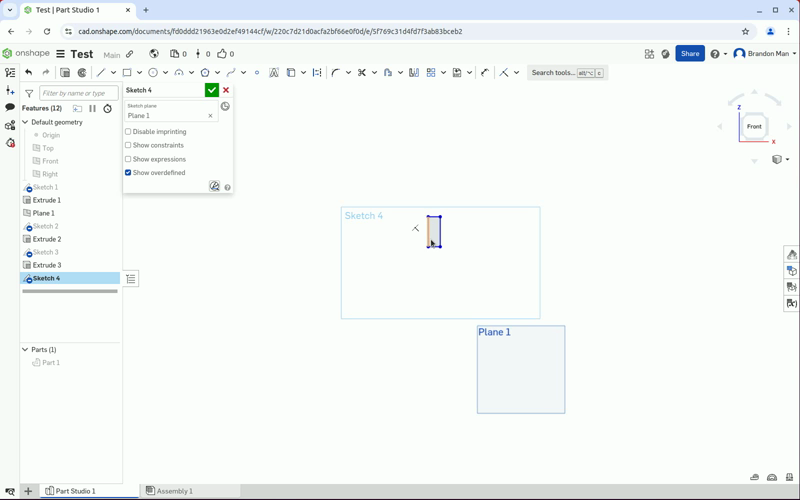
scroll(6)
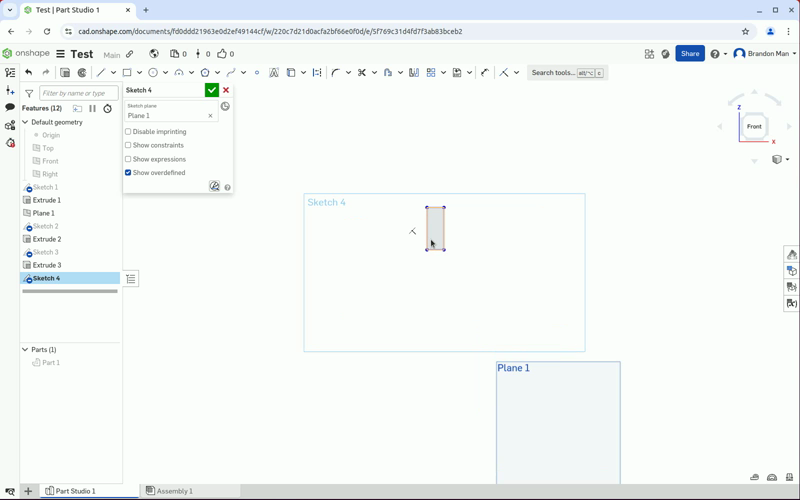
scroll(6)
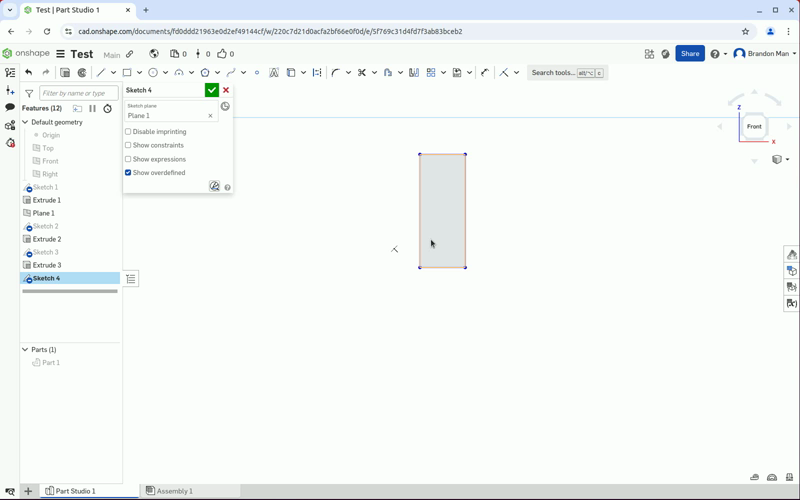
click(431, 239)
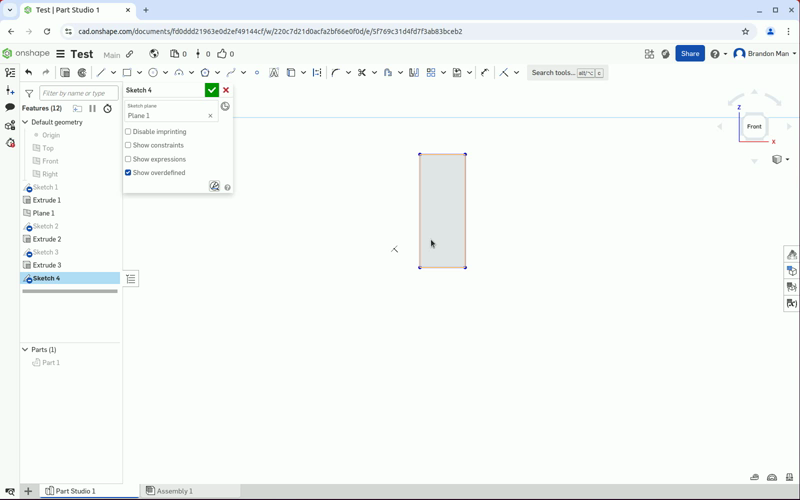
scroll(-6)
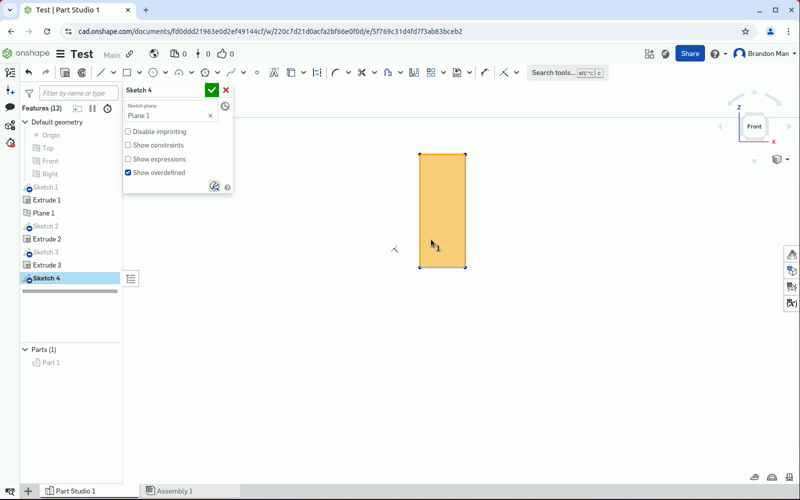
scroll(-6)
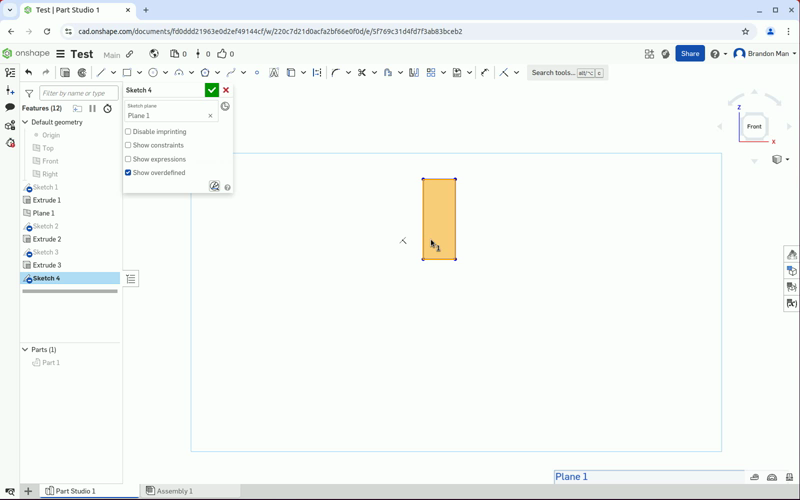
scroll(-6)
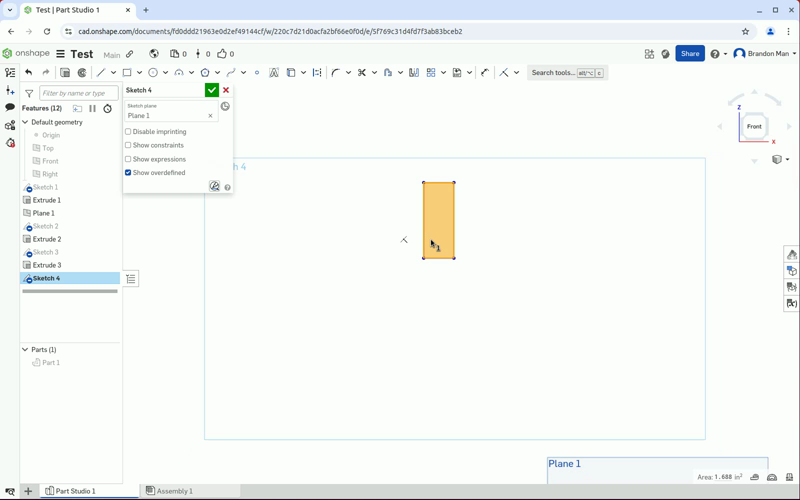
scroll(-6)
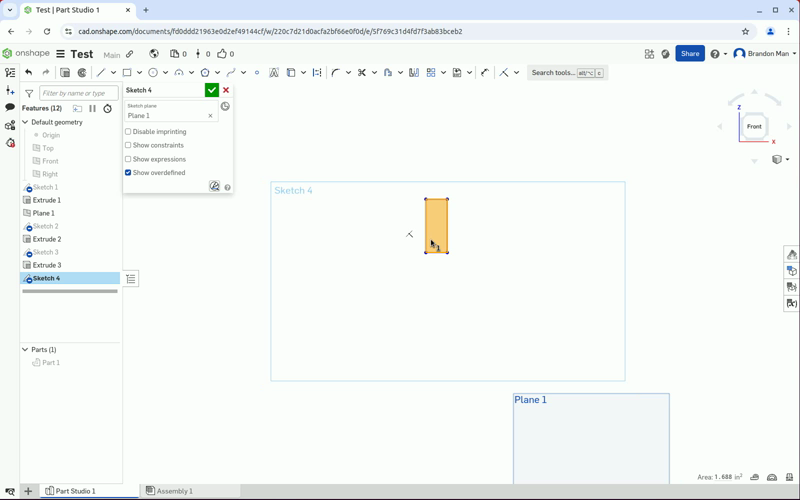
scroll(-6)
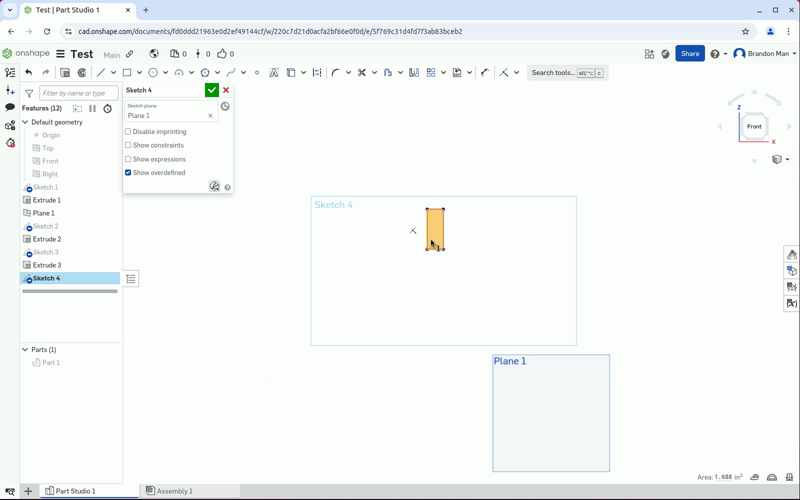
scroll(-6)
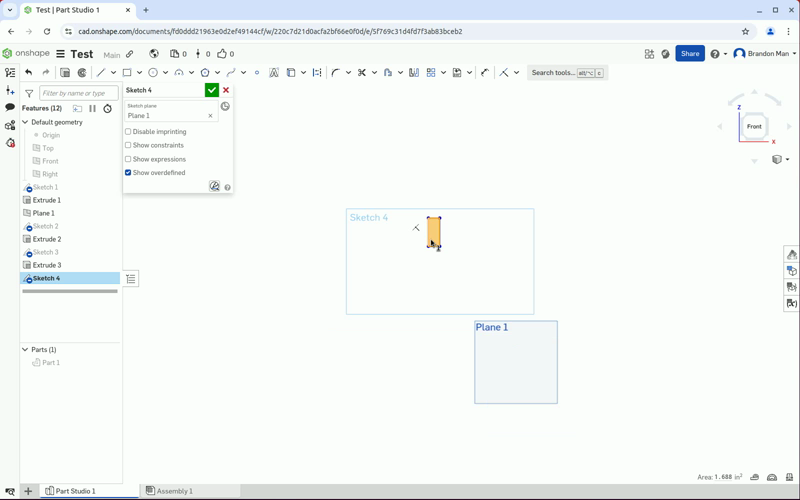
scroll(-6)
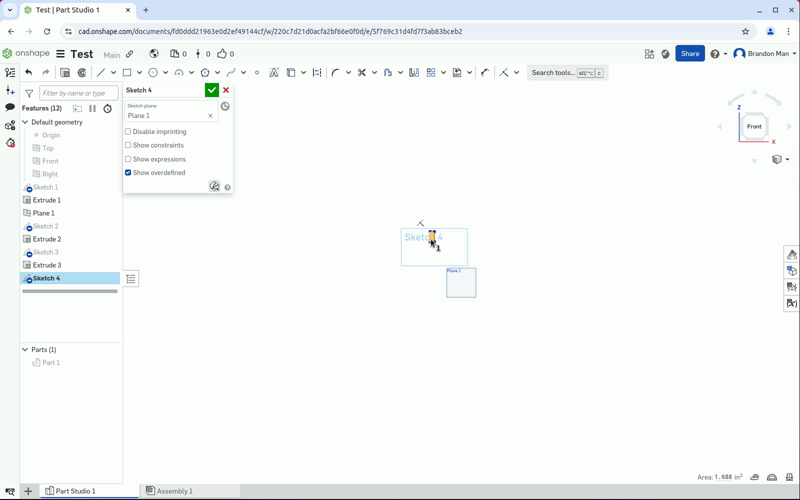
mouse_move(73, 352)
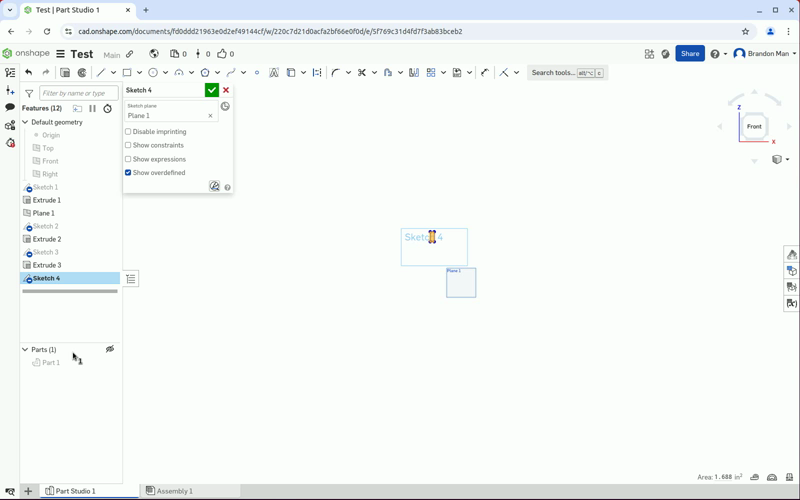
key(shift+y)
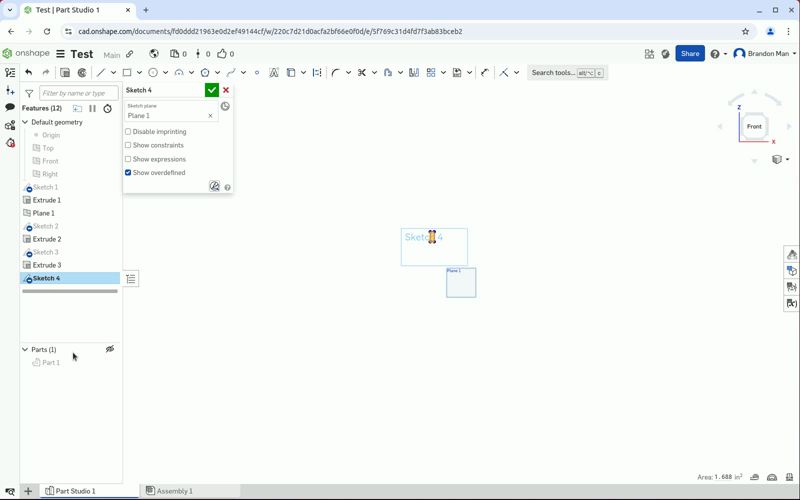
key(shift+e)
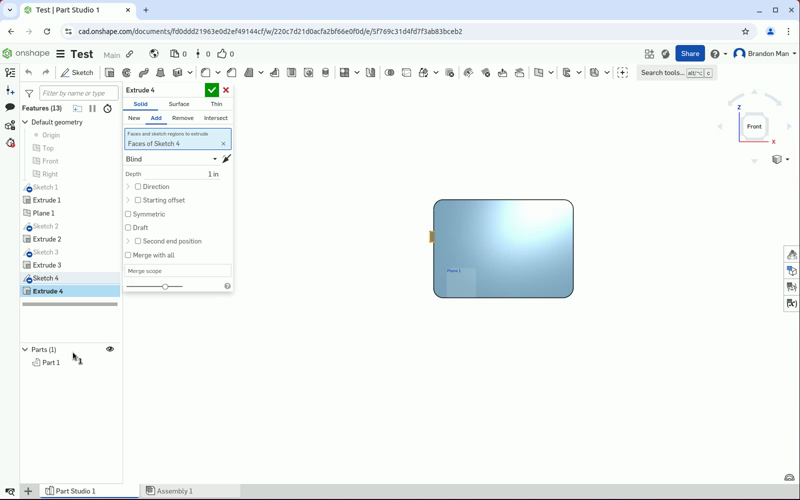
mouse_move(143, 106)
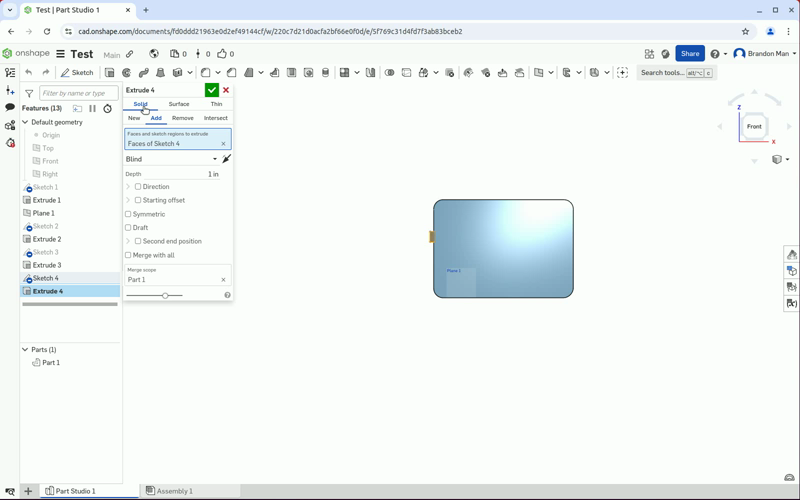
click(143, 106)
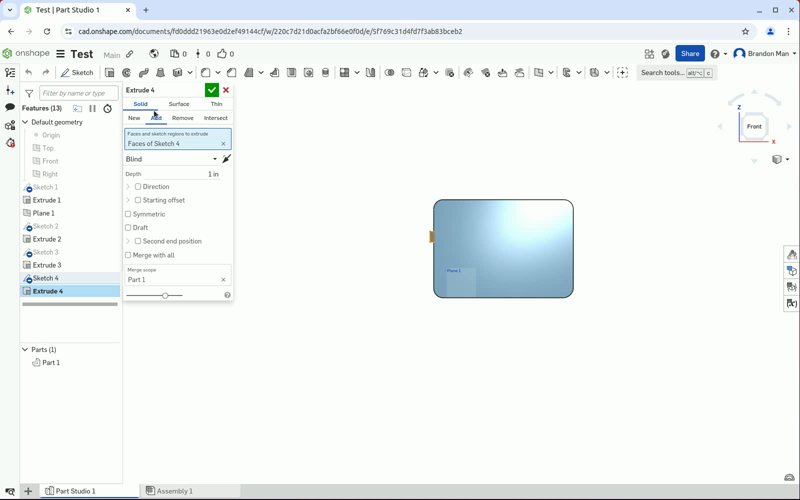
mouse_move(186, 120)
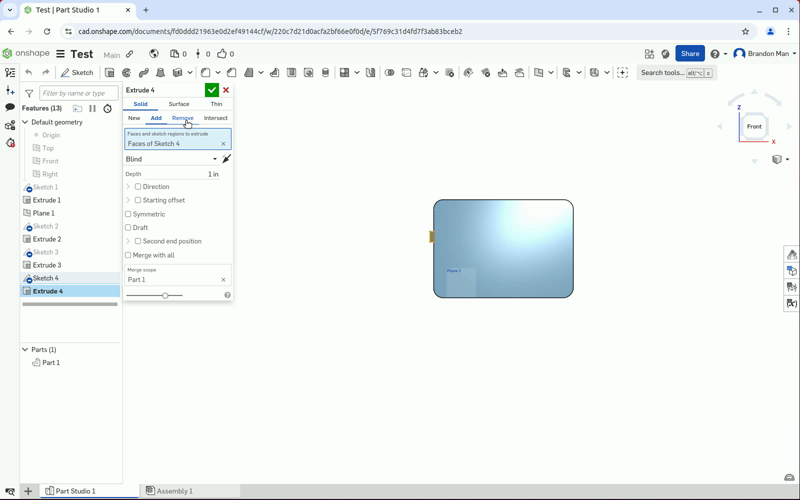
click(186, 120)
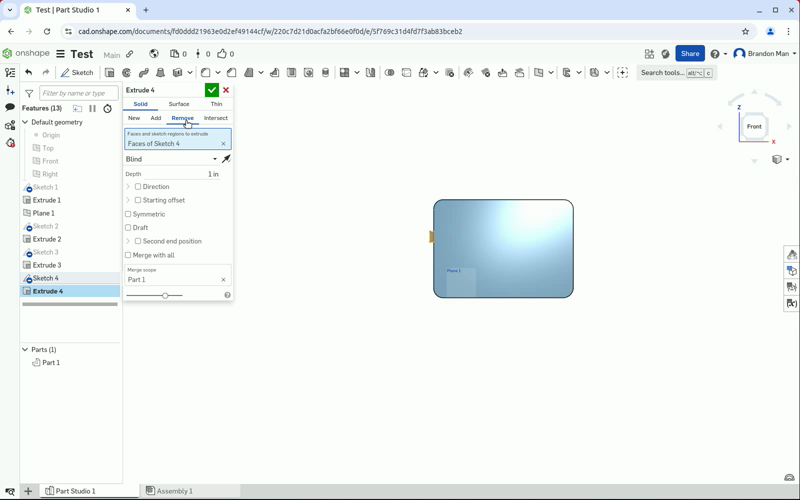
key(tab, 4)
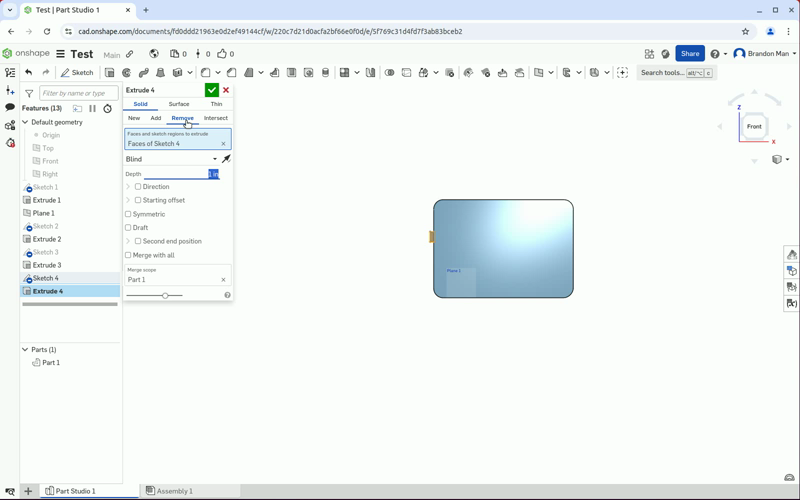
text(2.407)
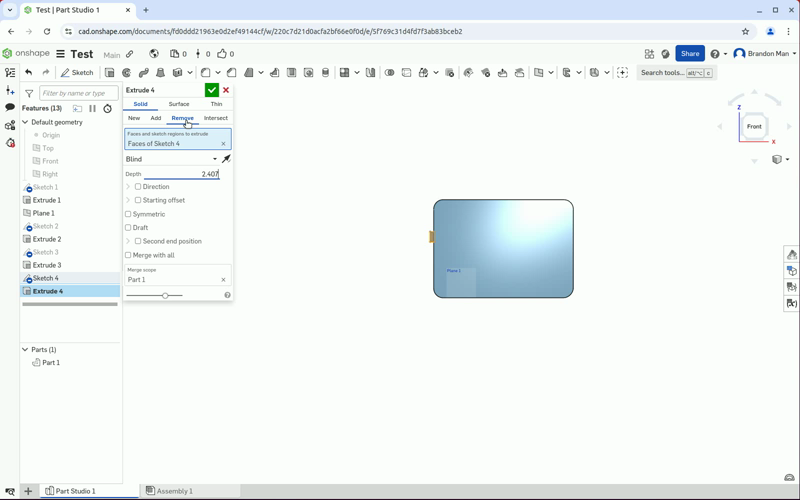
key(tab, 6)
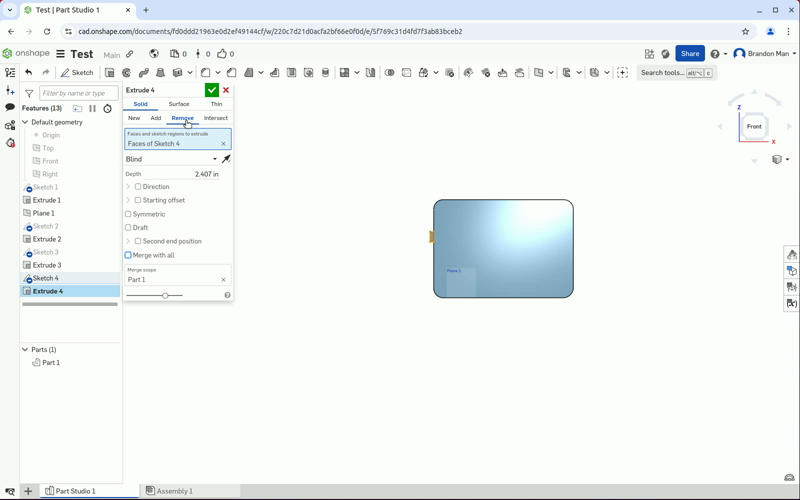
key(space)
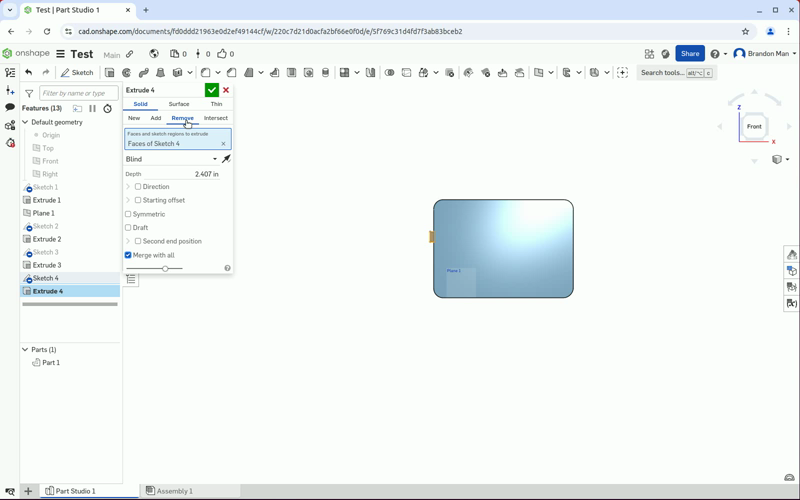
key(enter)
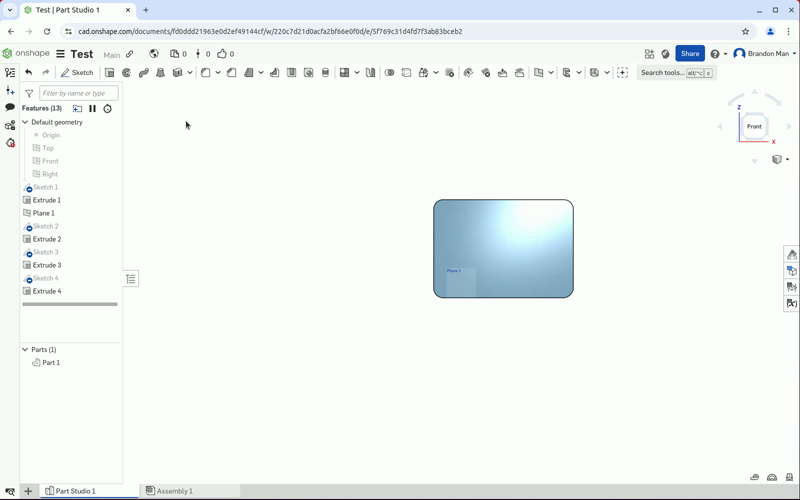
key(shift+h)
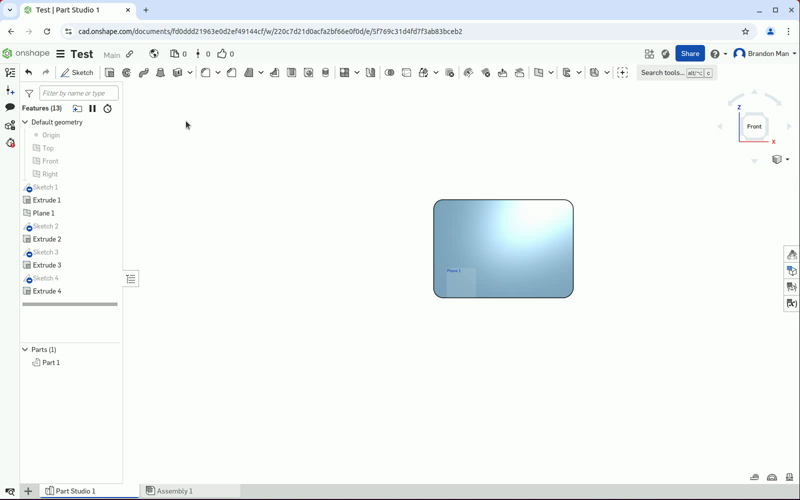
key(shift+h)
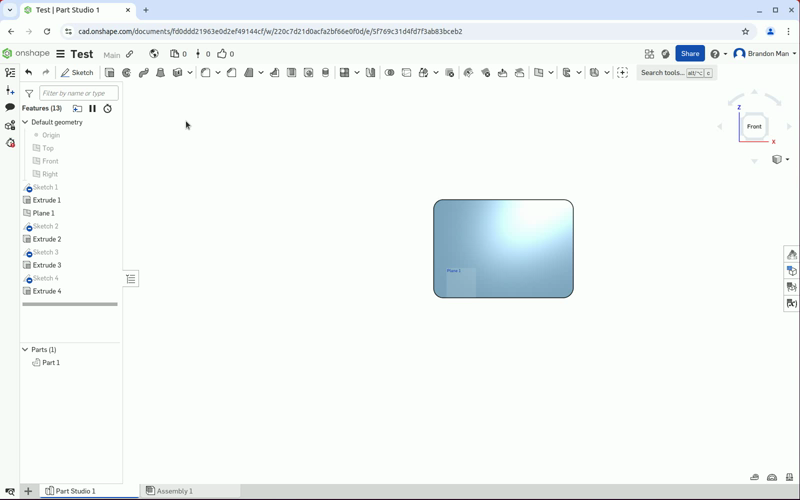
mouse_move(73, 189)
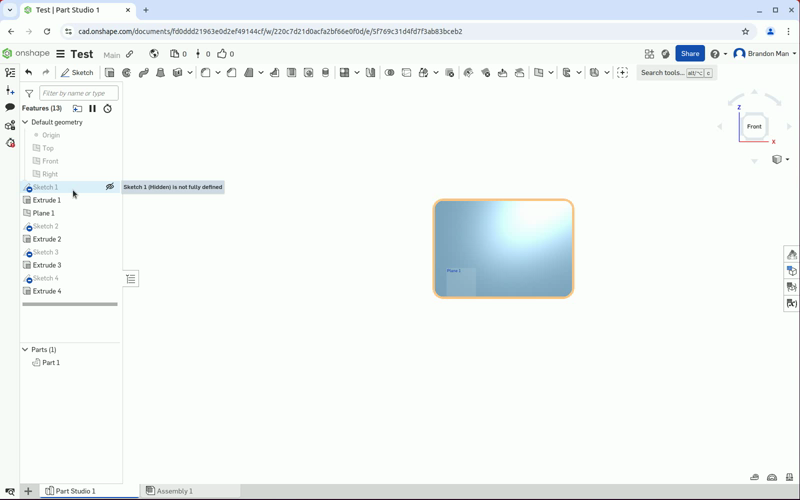
click(73, 189)
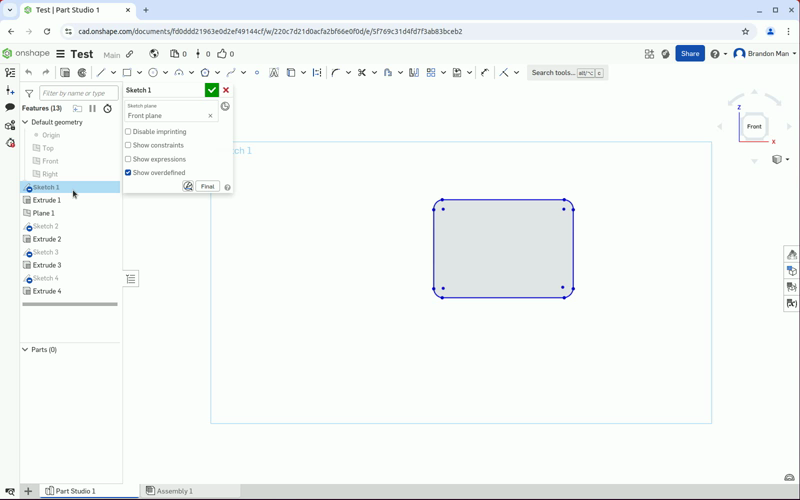
mouse_move(229, 92)
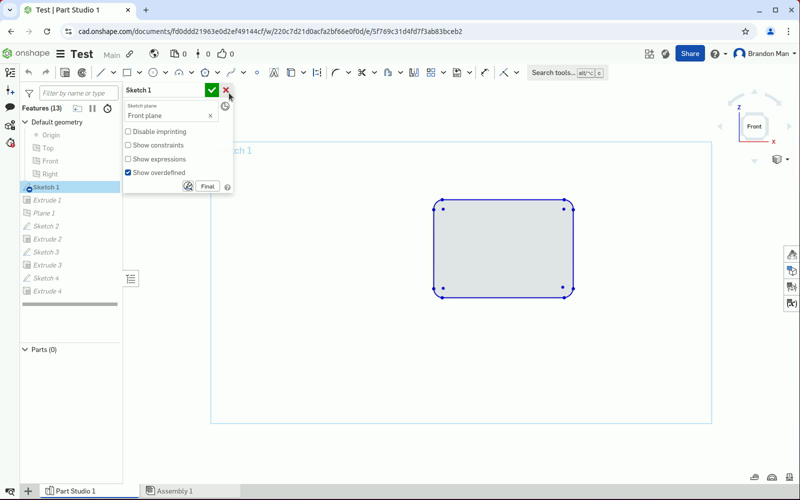
click(229, 92)
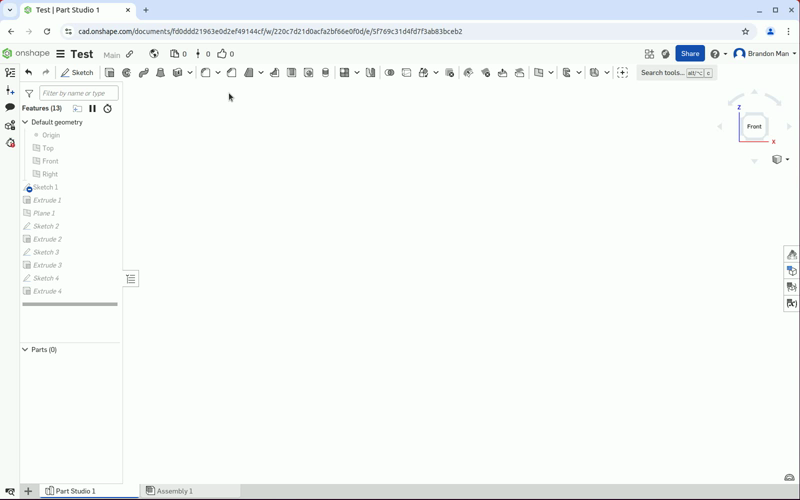
key(shift+s)
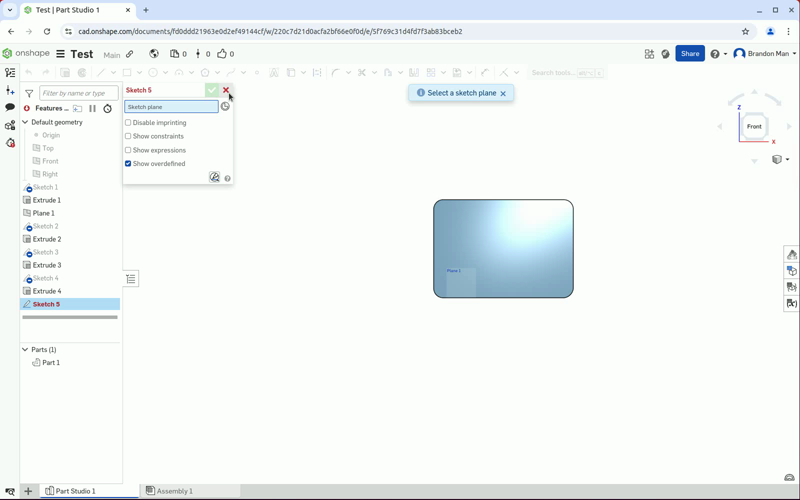
mouse_move(73, 215)
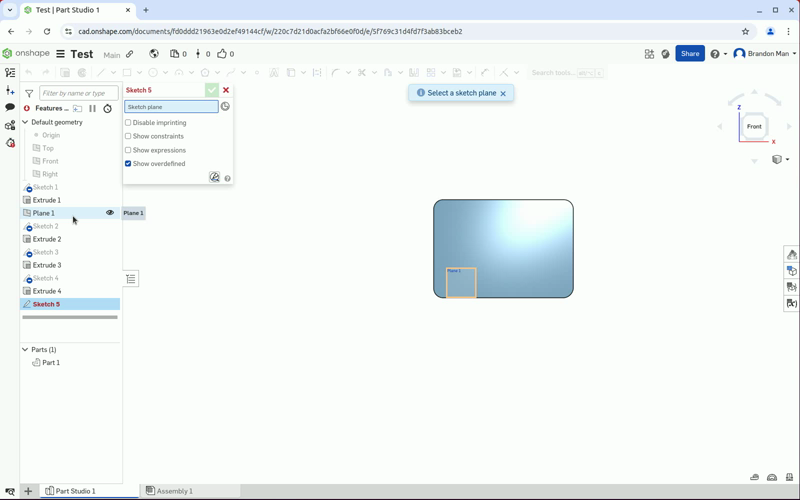
click(73, 215)
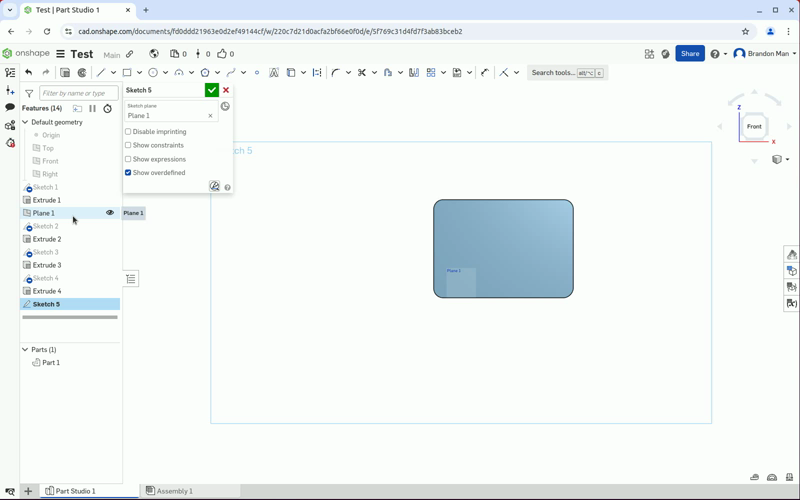
mouse_move(73, 352)
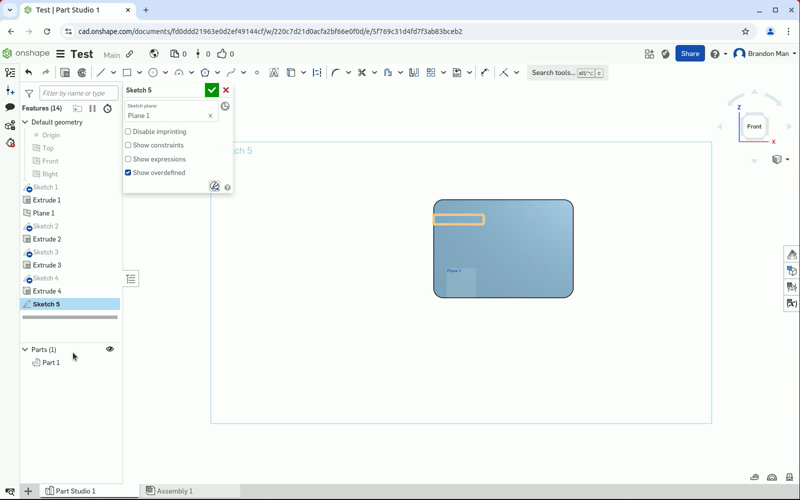
key(y)
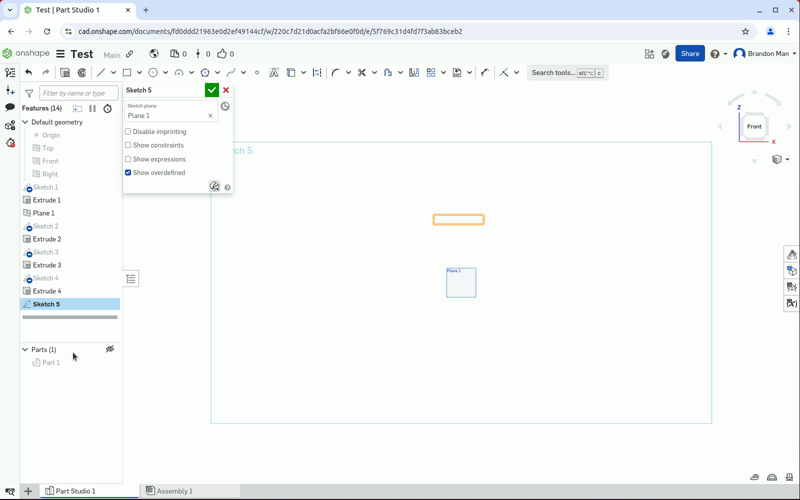
key(l)
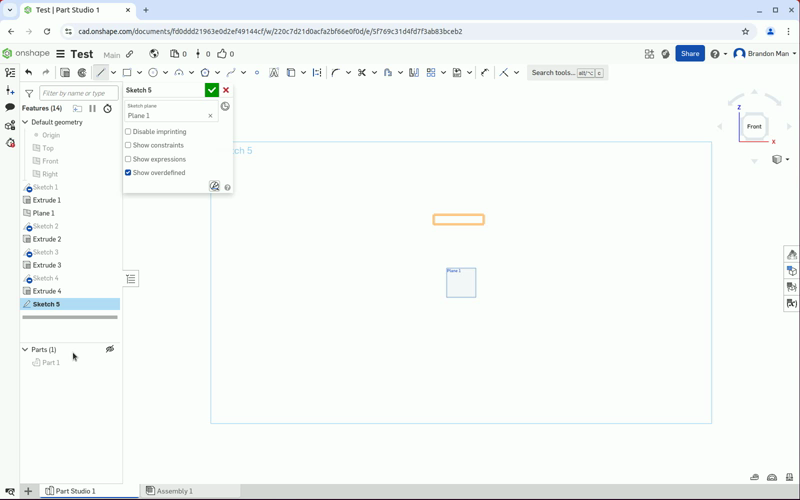
key_down(shift)
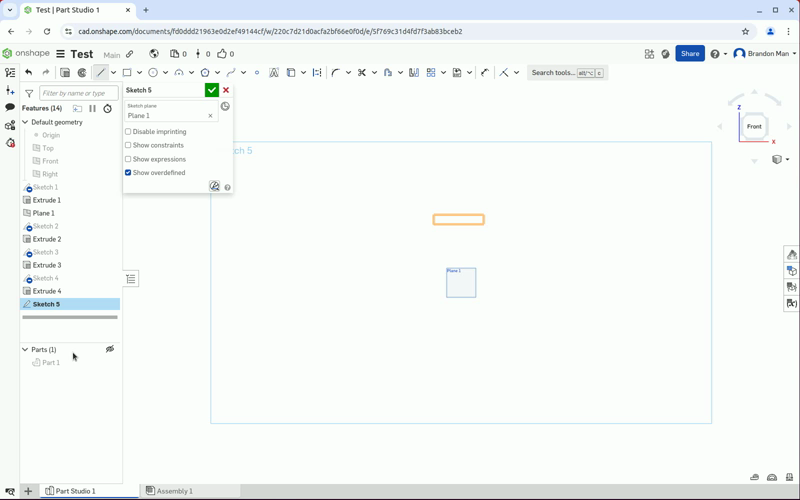
mouse_move(433, 241)
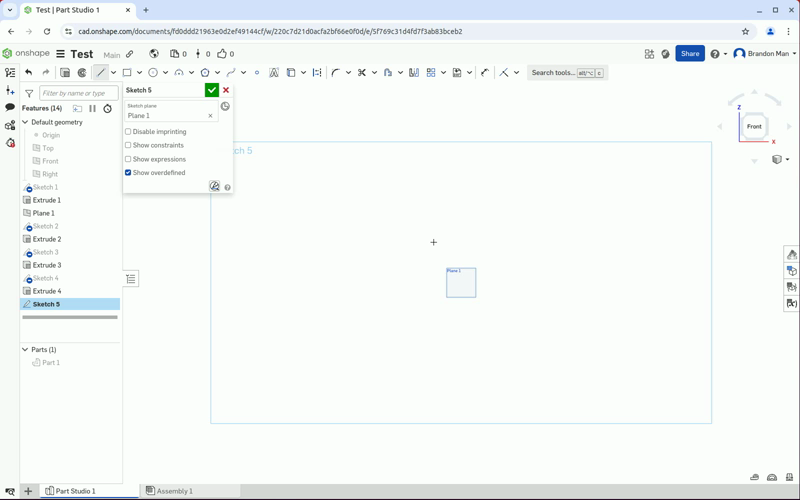
click(433, 241)
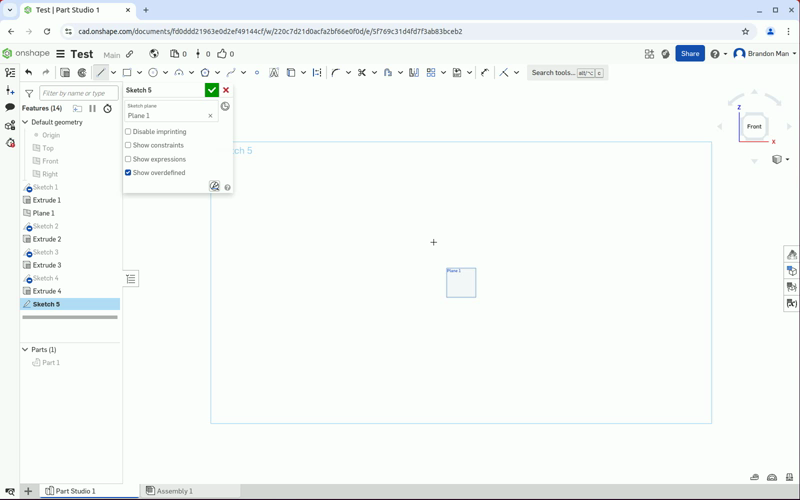
key_up(shift)
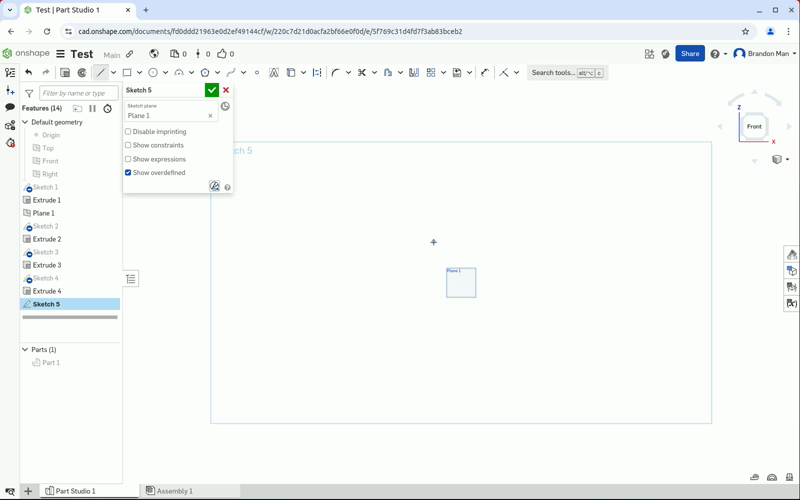
key_down(shift)
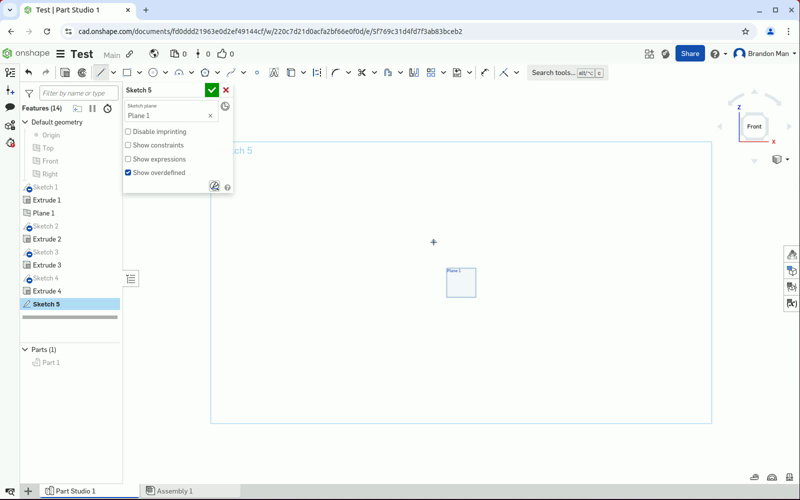
mouse_move(463, 241)
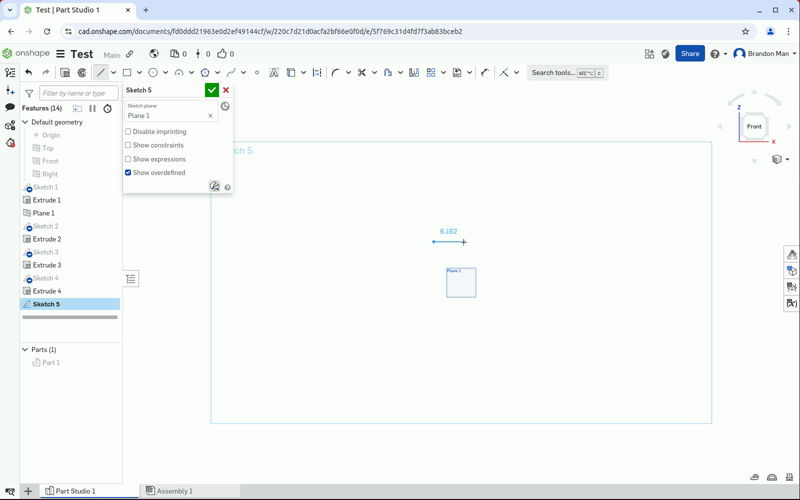
mouse_move(482, 241)
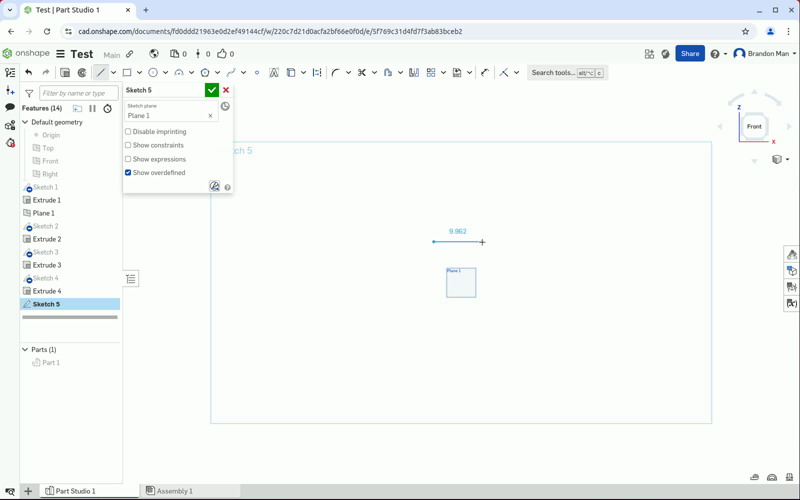
click(482, 241)
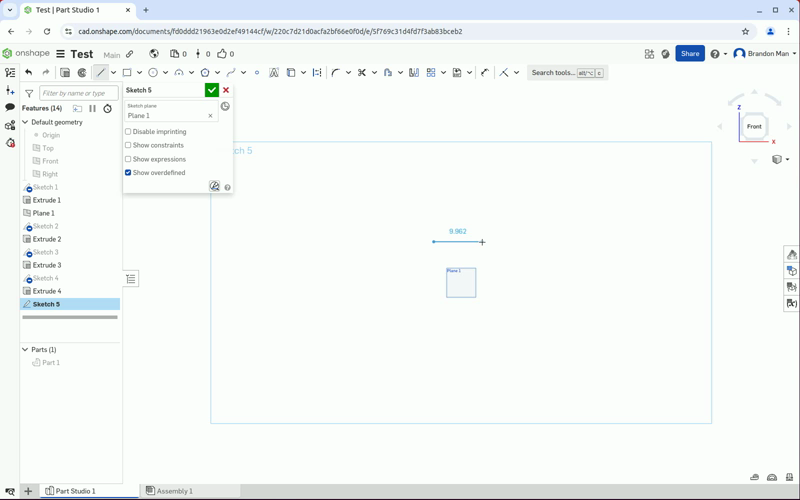
key_up(shift)
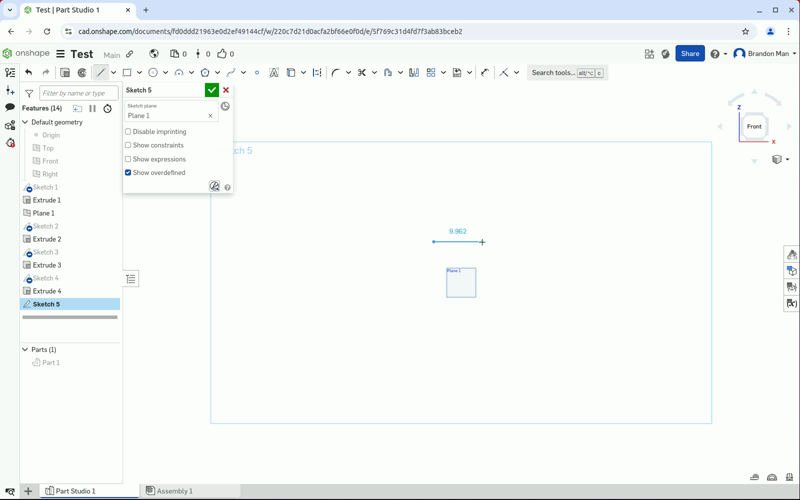
key_down(shift)
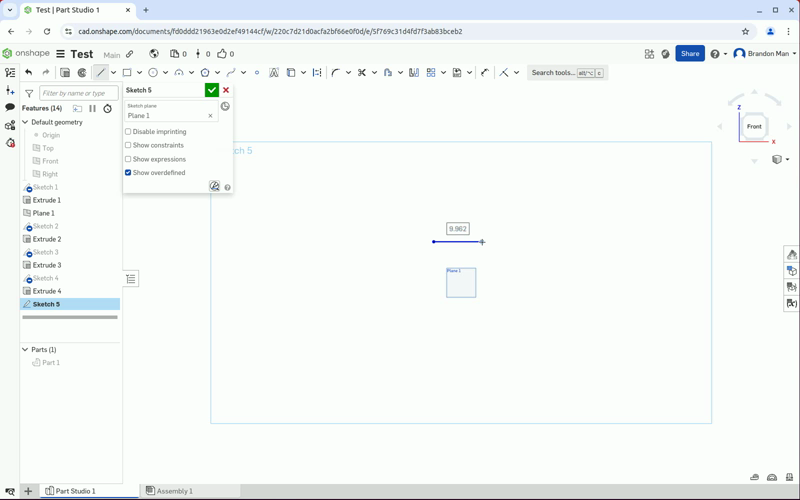
mouse_move(512, 241)
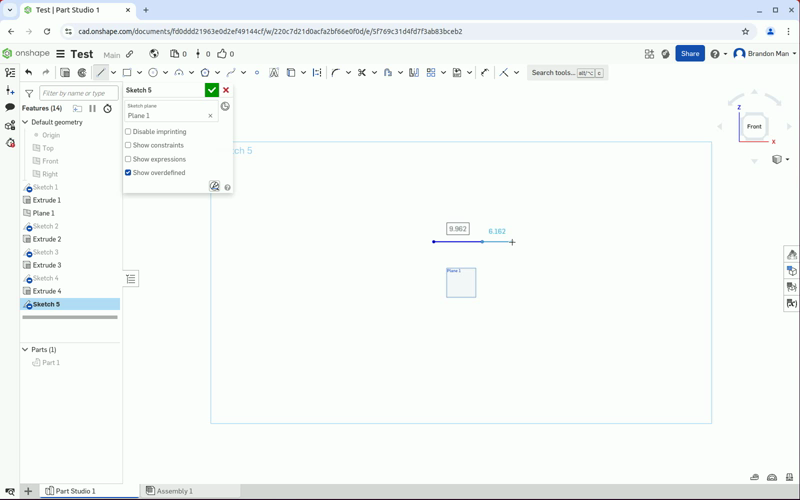
mouse_move(482, 232)
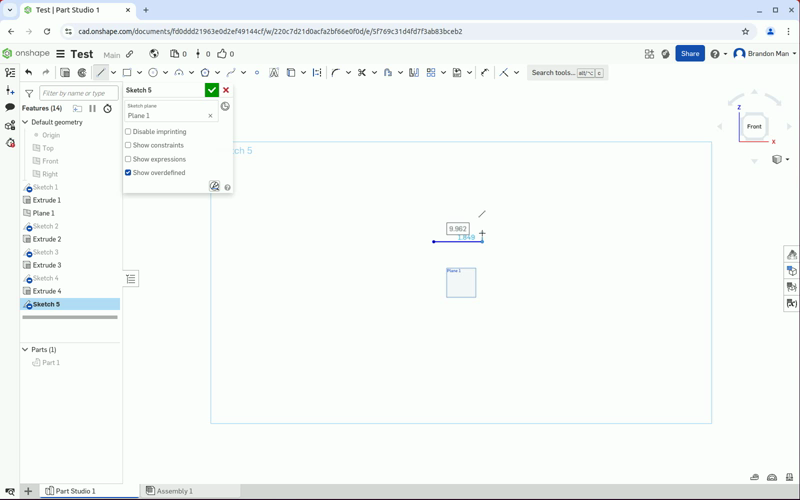
click(482, 232)
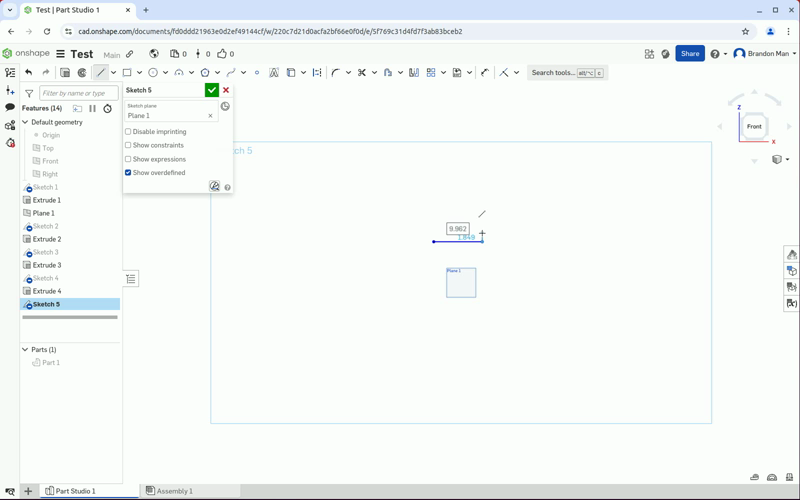
key_up(shift)
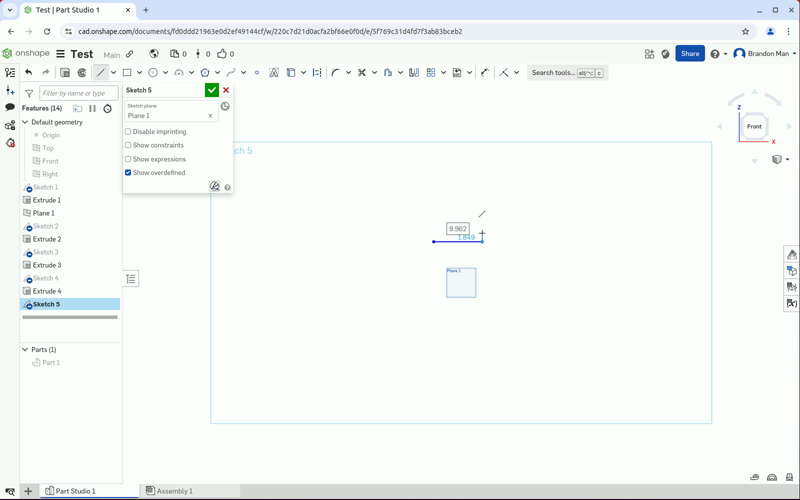
key_down(shift)
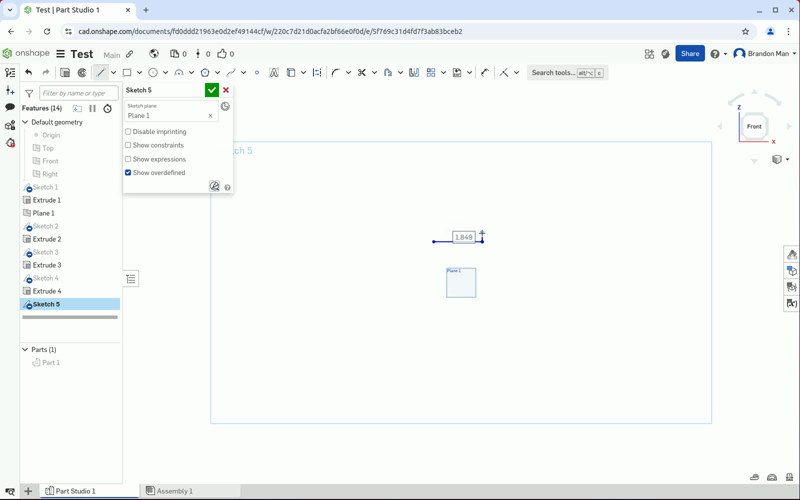
mouse_move(512, 232)
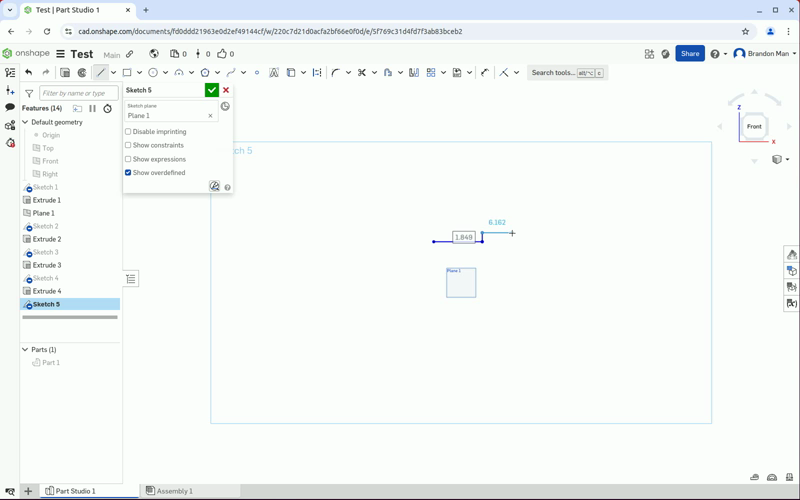
mouse_move(433, 232)
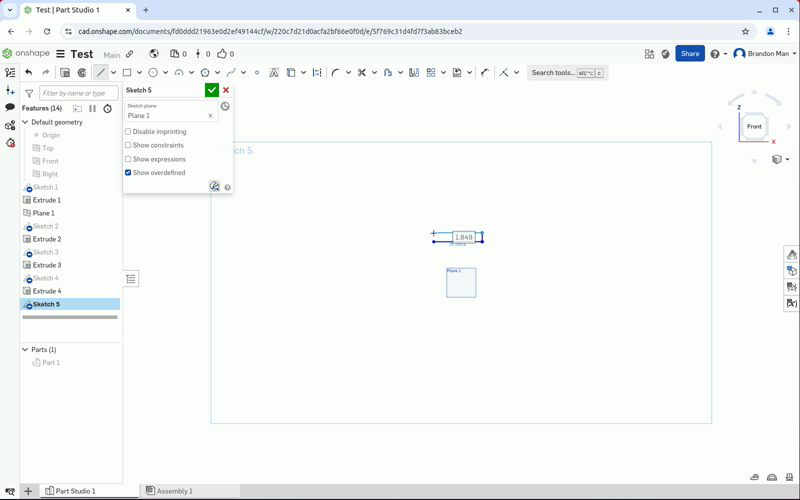
click(433, 232)
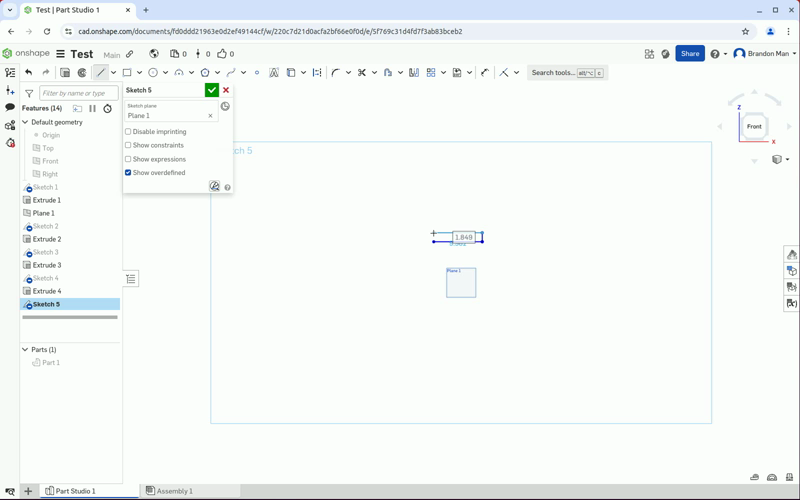
key_up(shift)
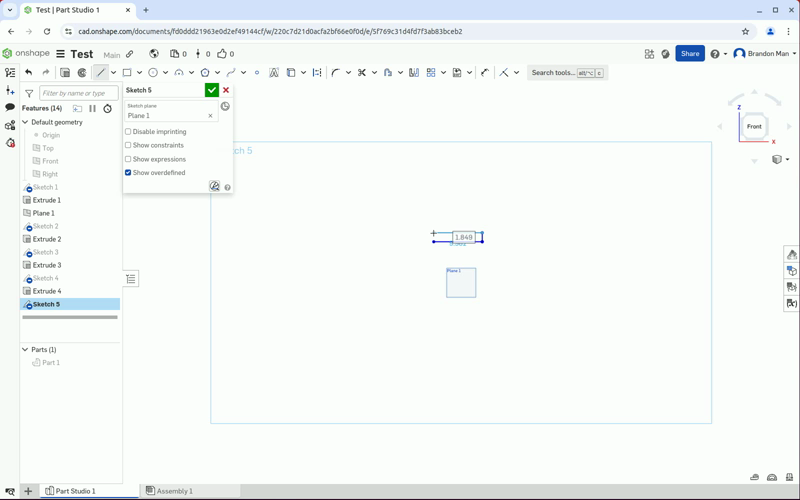
mouse_move(463, 232)
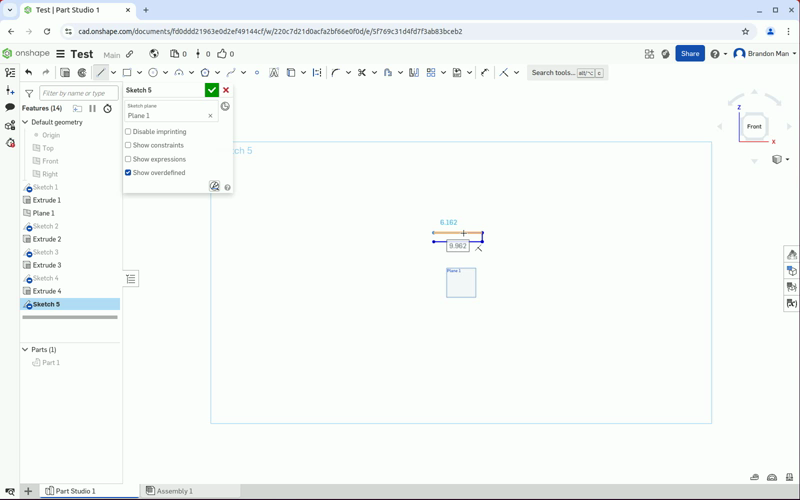
key_down(shift)
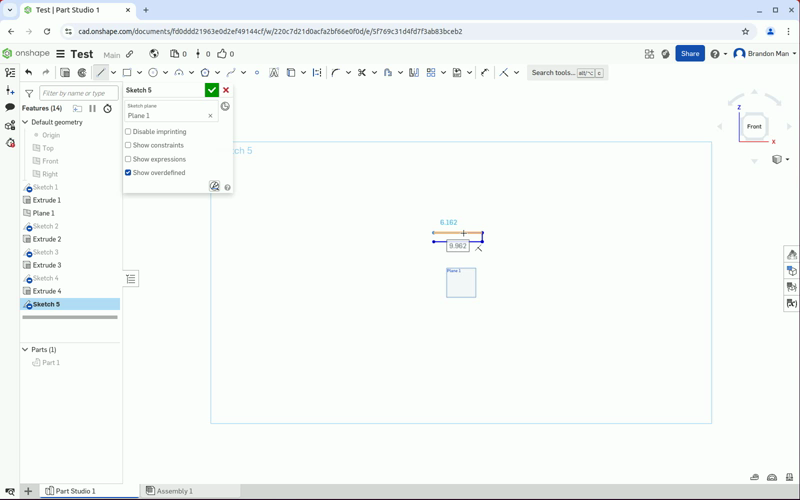
mouse_move(433, 241)
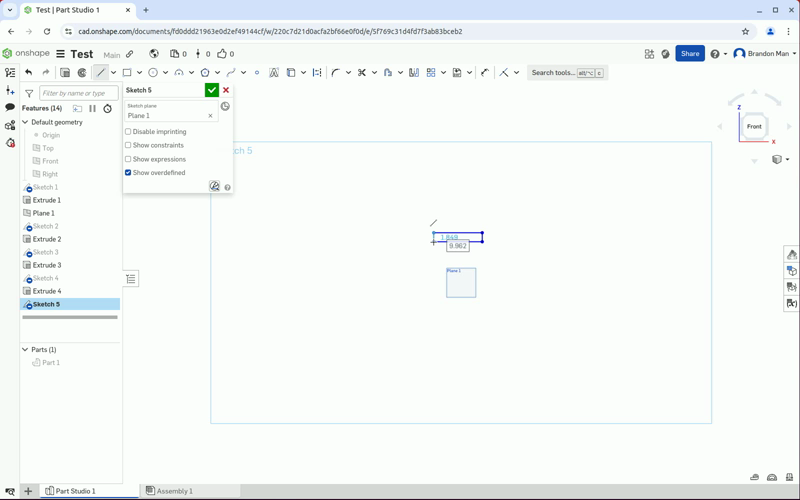
key_up(shift)
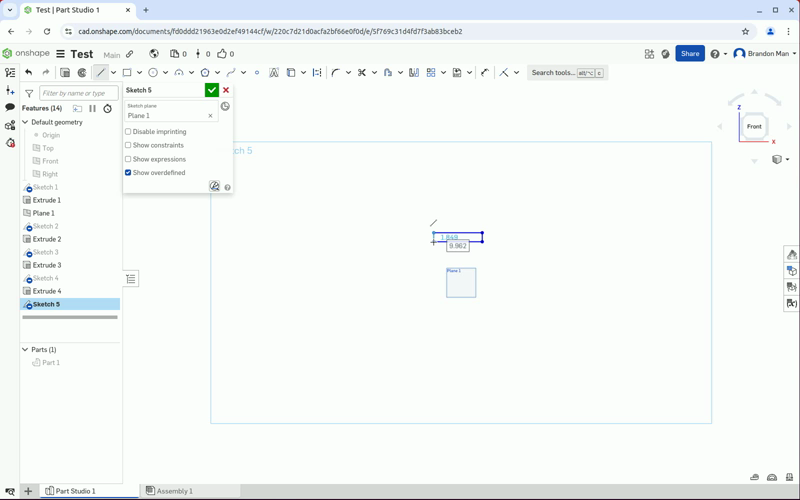
click(433, 241)
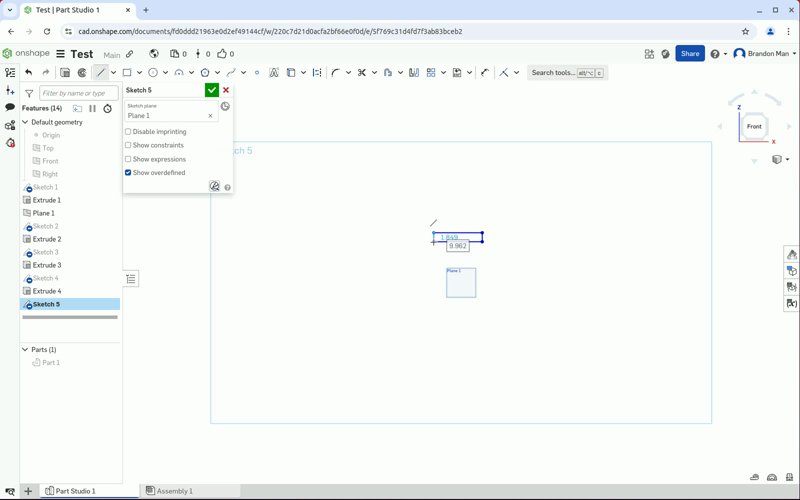
key(esc)
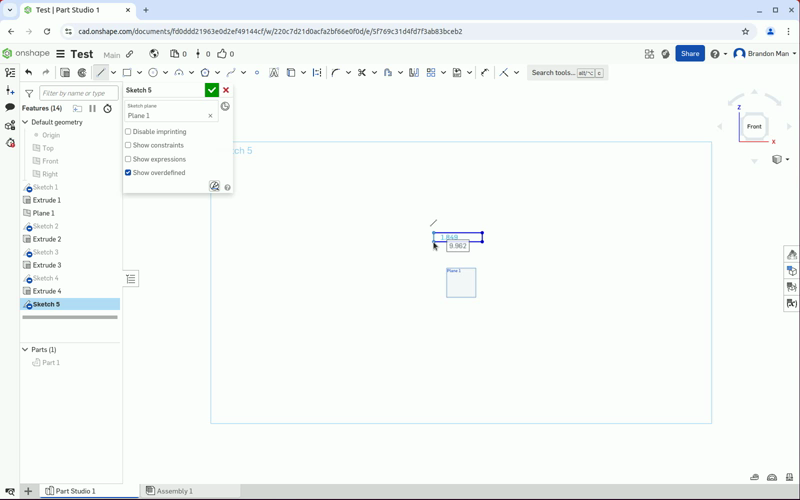
mouse_move(447, 240)
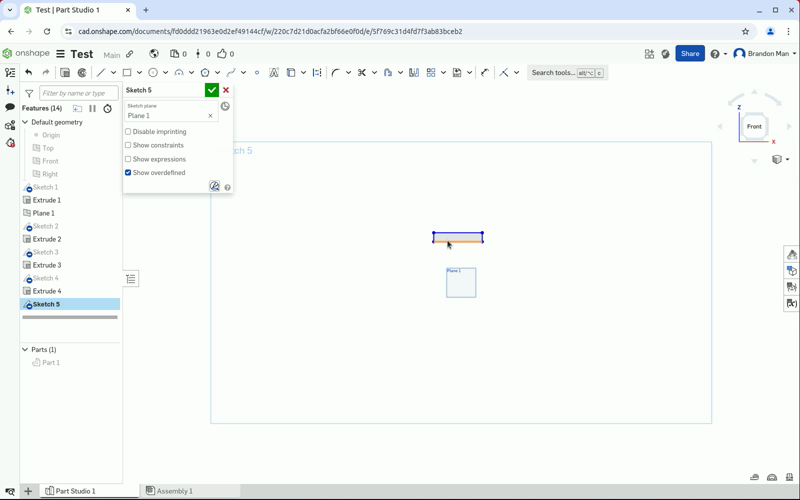
scroll(6)
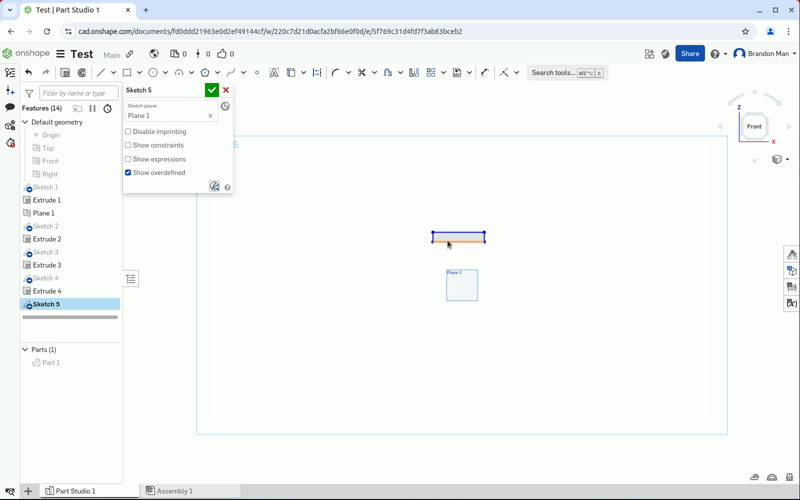
scroll(6)
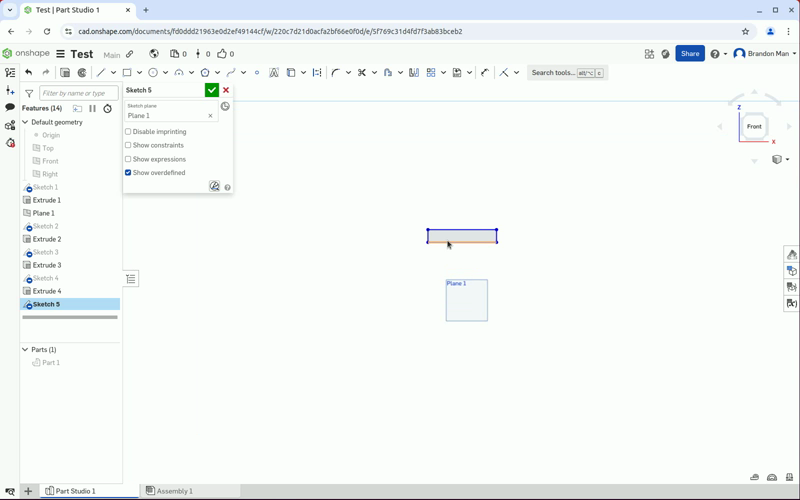
scroll(6)
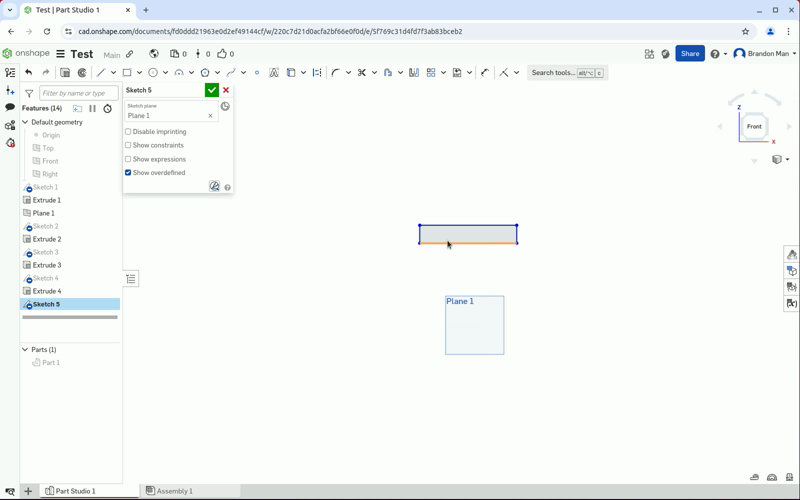
scroll(6)
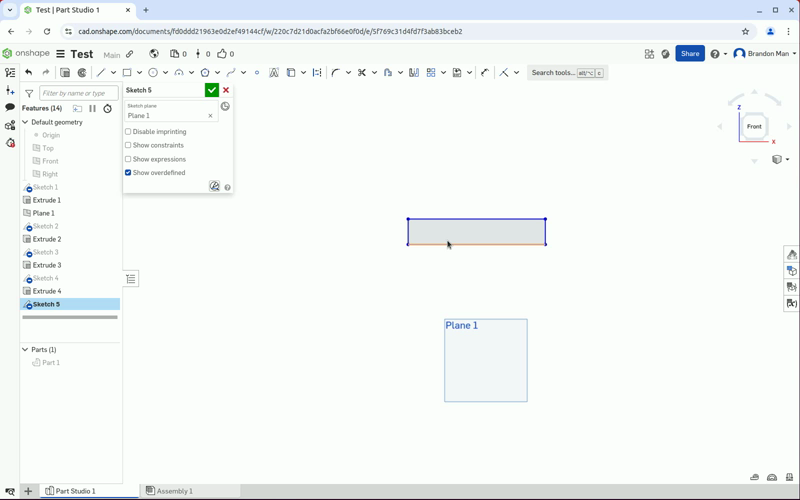
scroll(6)
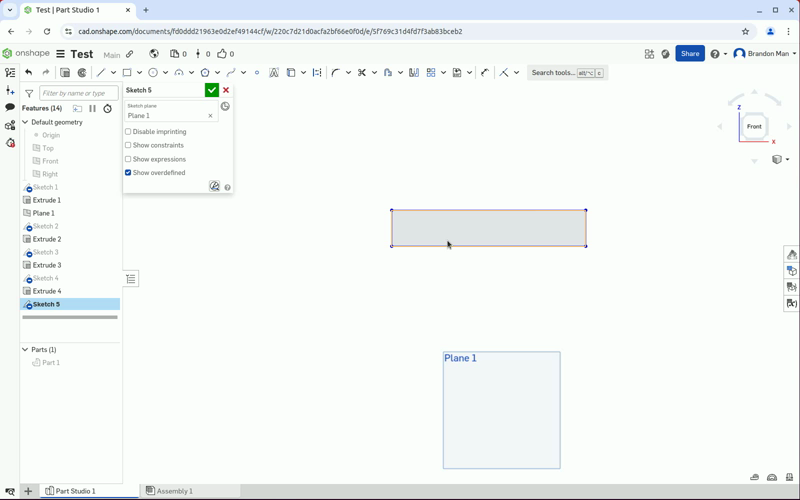
scroll(6)
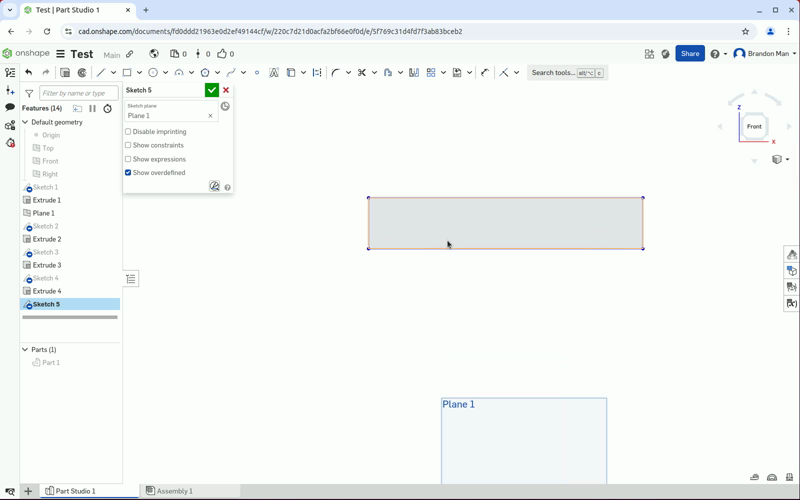
scroll(6)
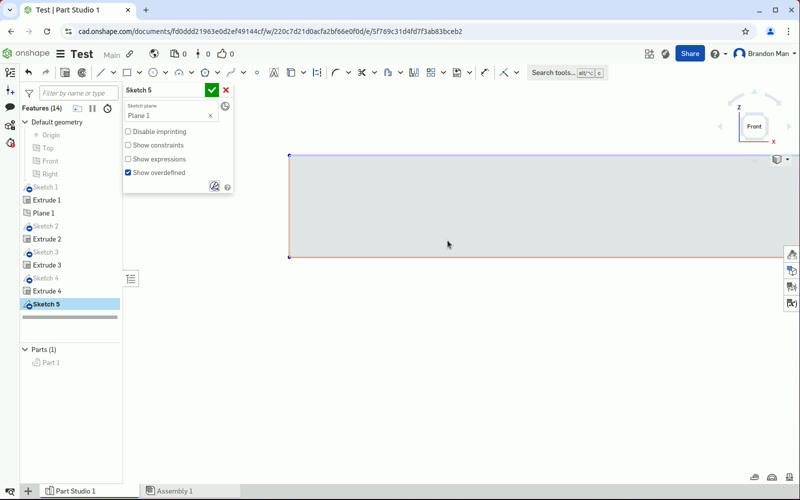
click(447, 240)
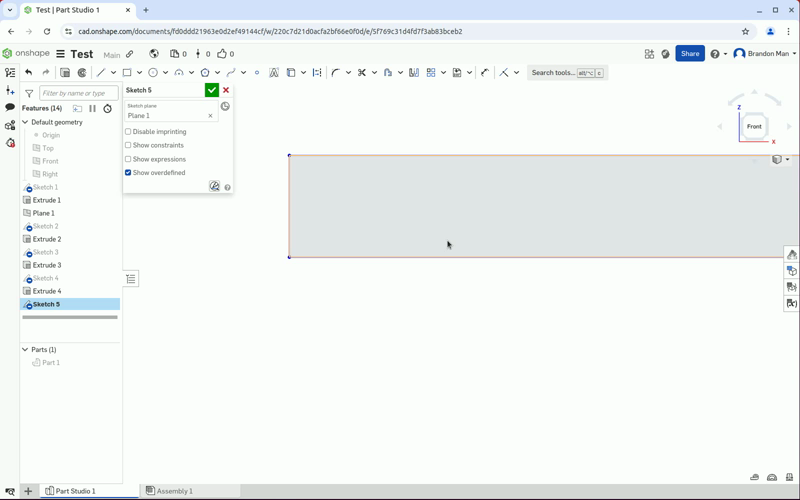
scroll(-6)
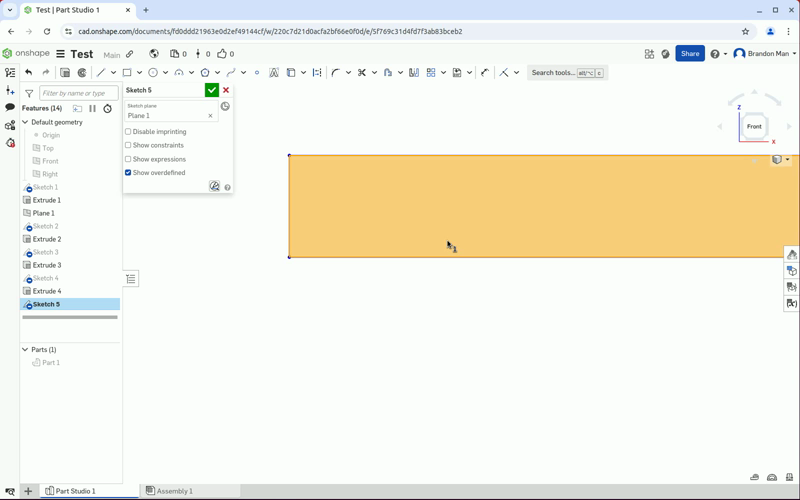
scroll(-6)
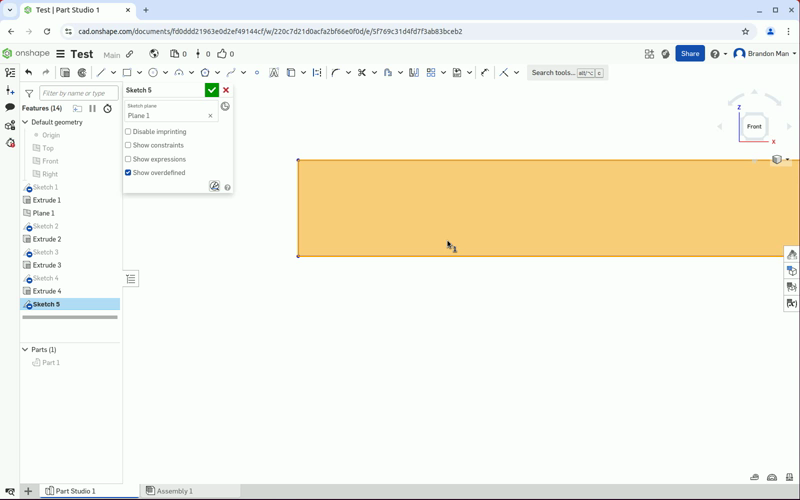
scroll(-6)
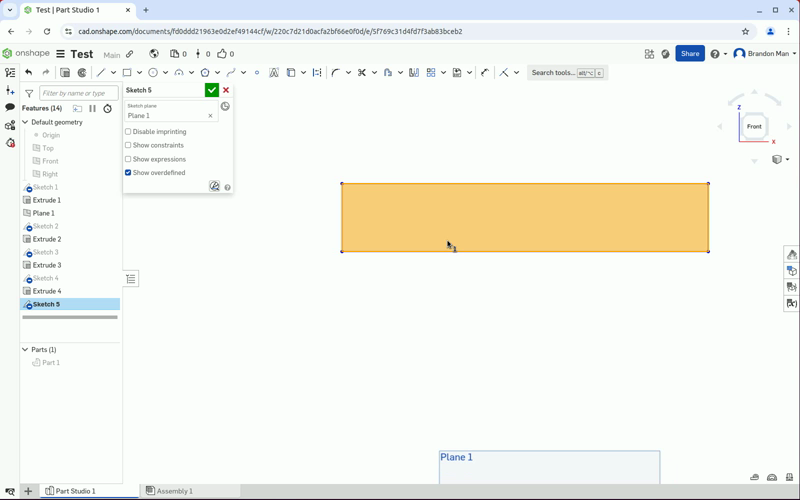
scroll(-6)
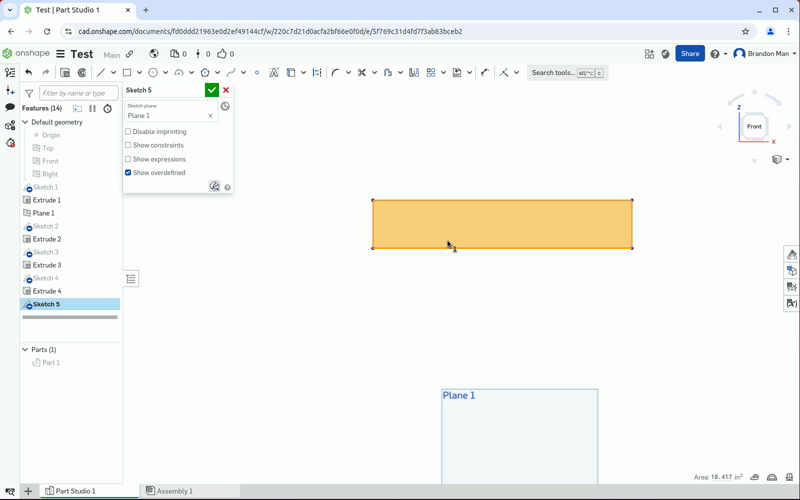
scroll(-6)
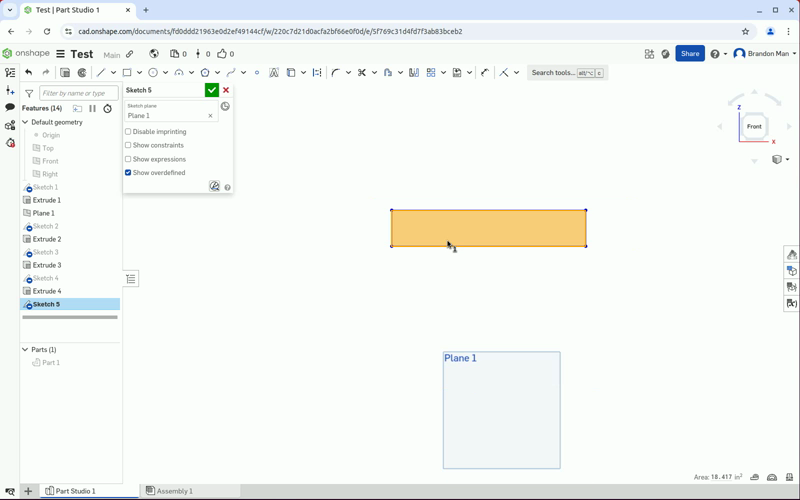
scroll(-6)
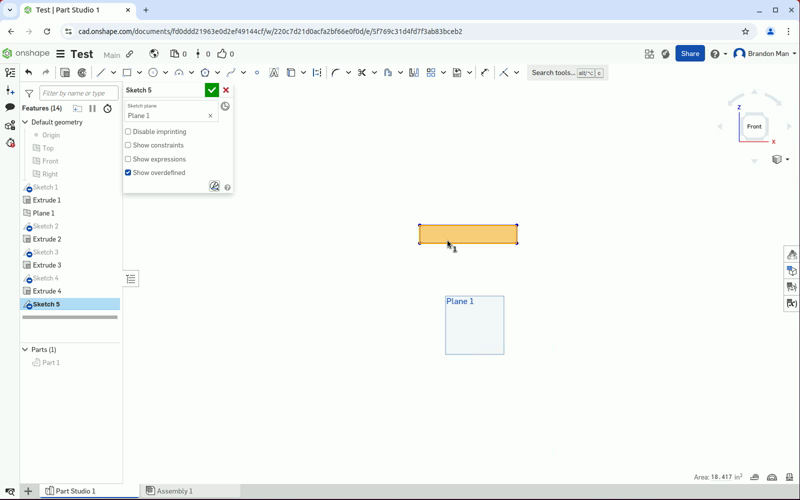
scroll(-6)
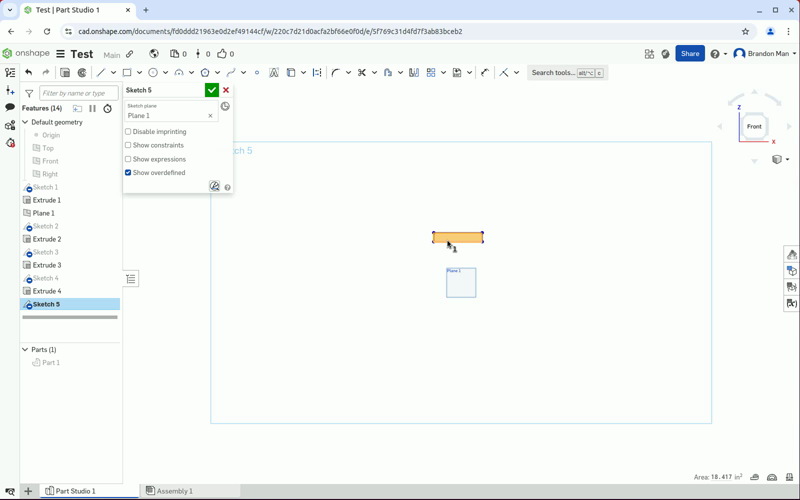
mouse_move(73, 352)
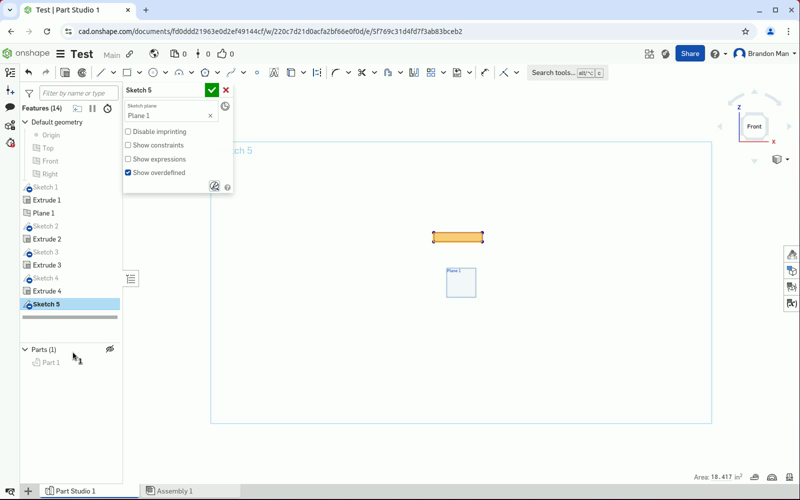
key(shift+y)
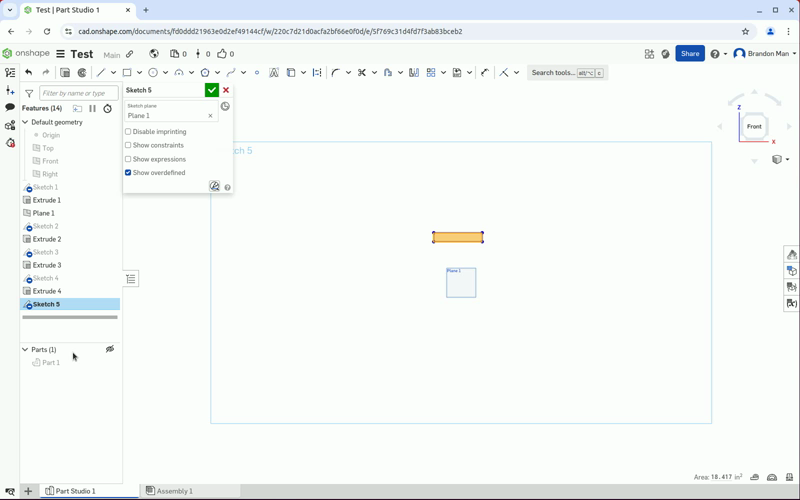
key(shift+e)
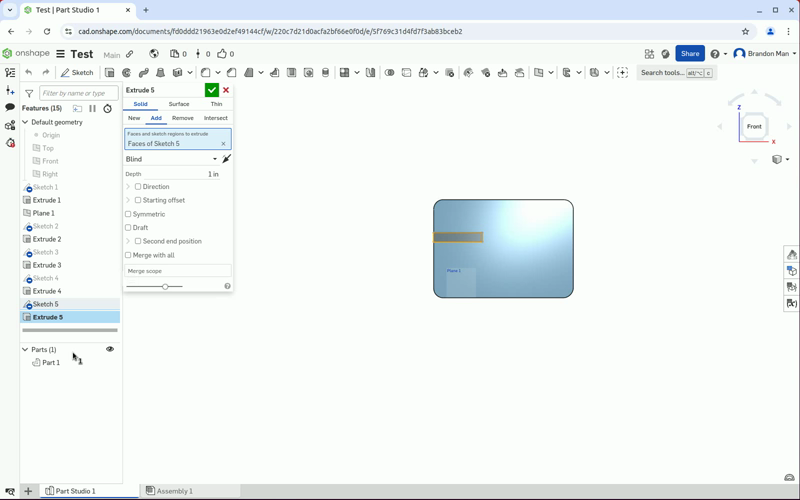
mouse_move(143, 106)
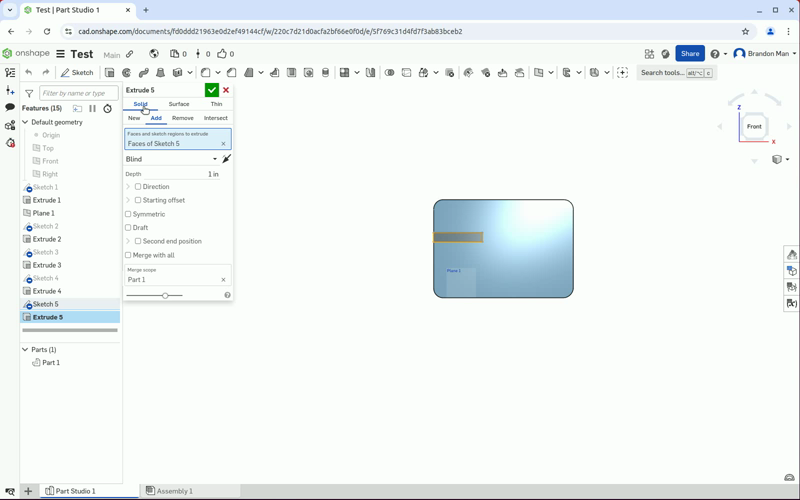
click(143, 106)
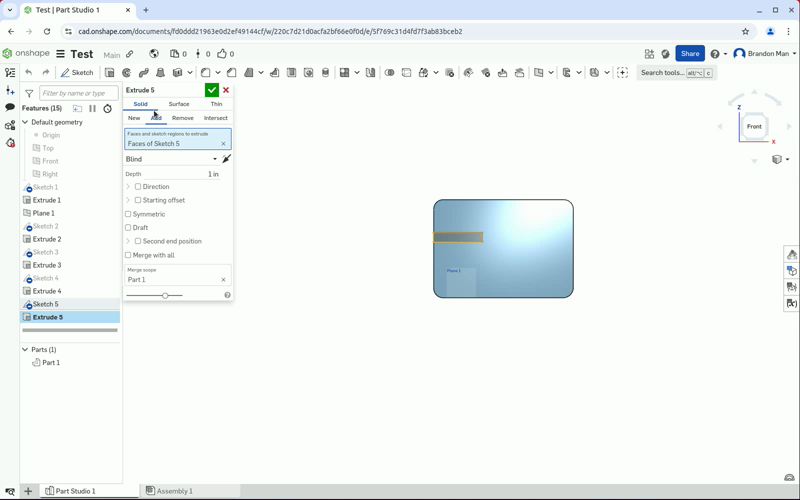
mouse_move(186, 120)
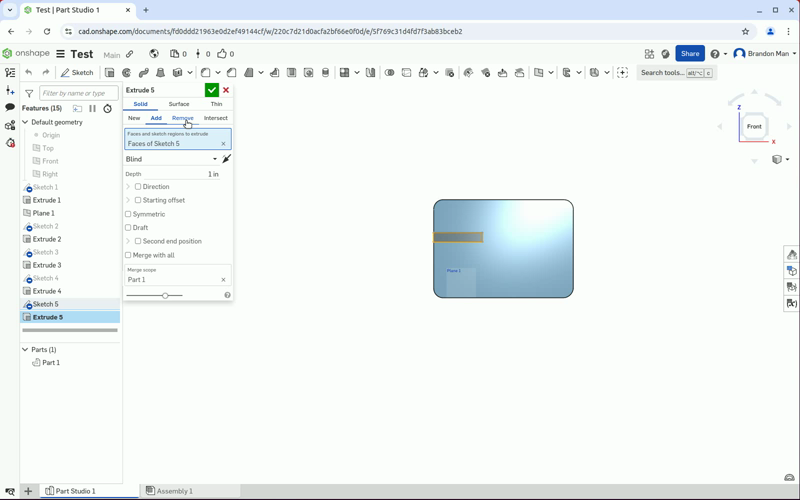
click(186, 120)
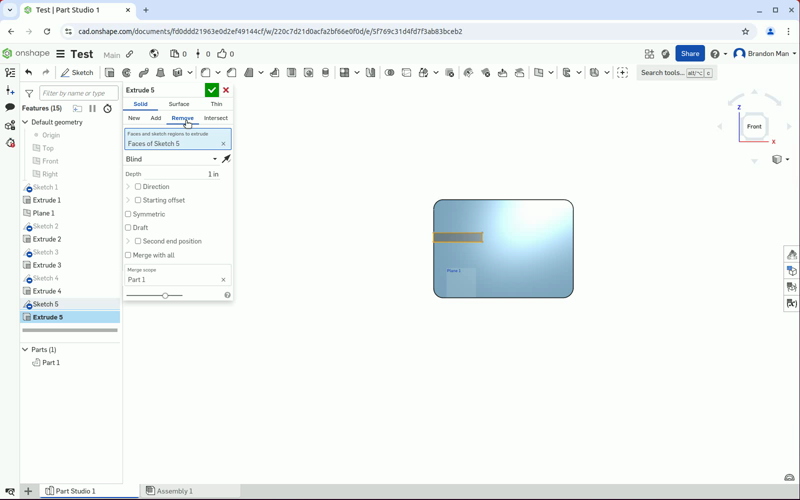
key(tab, 4)
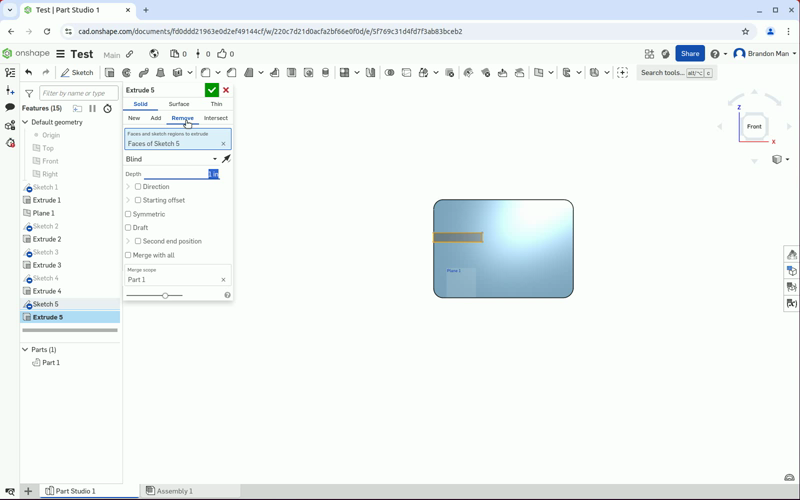
text(2.407)
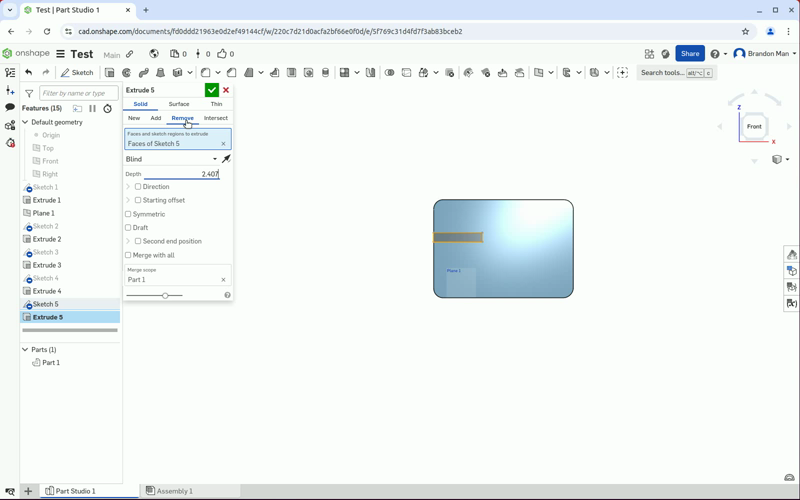
key(tab, 6)
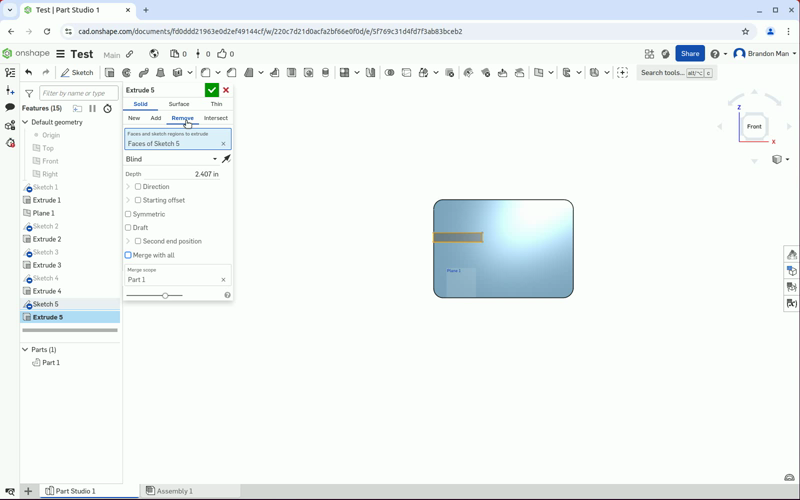
key(space)
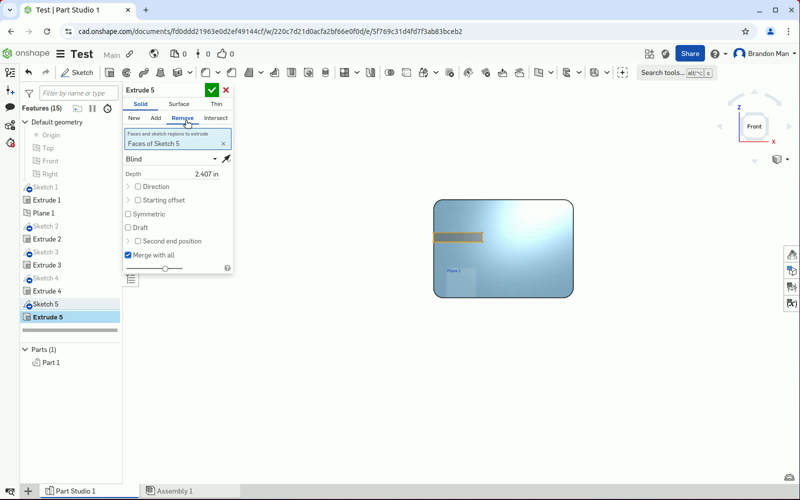
key(enter)
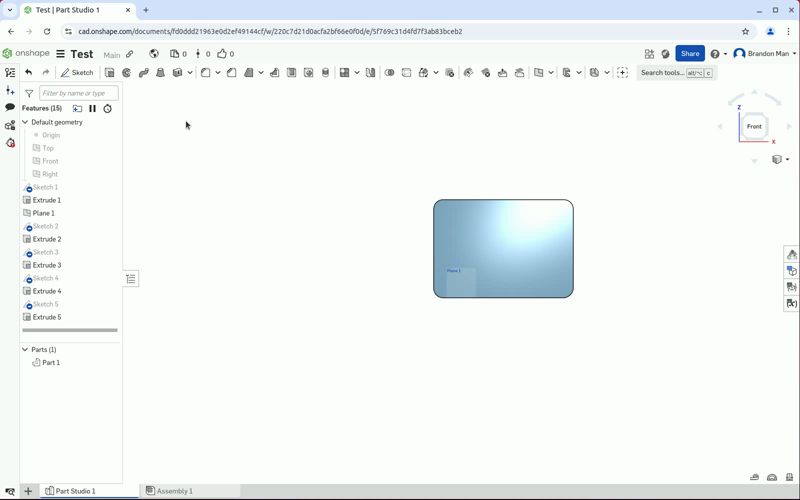
key(shift+h)
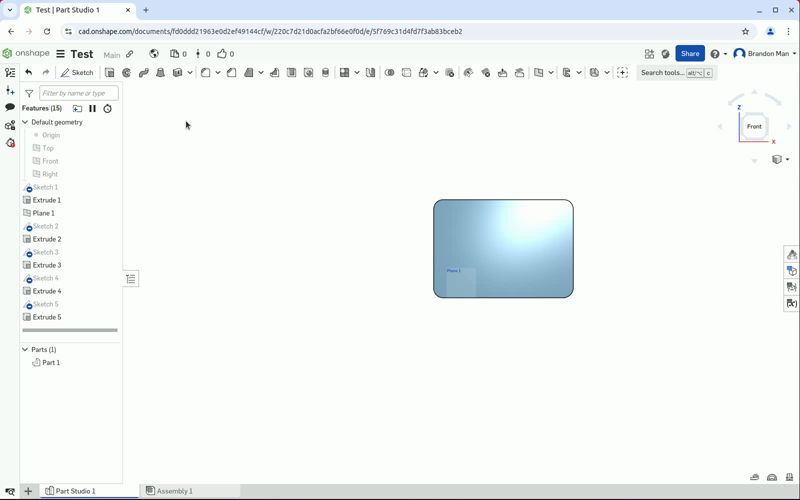
key(shift+h)
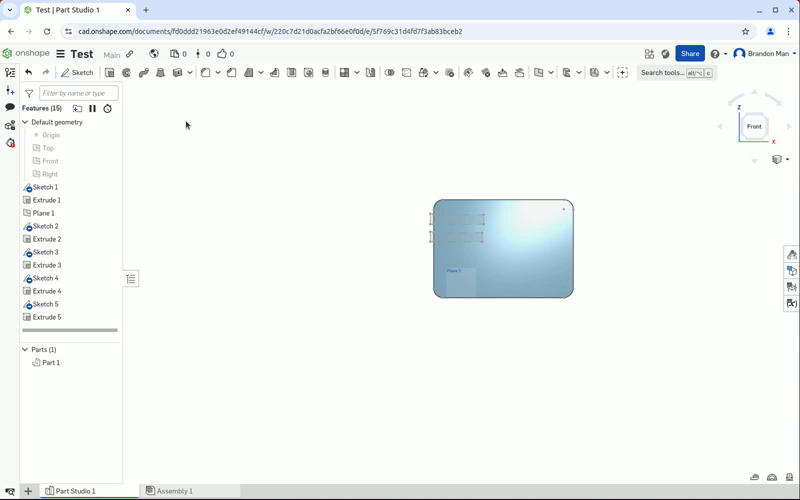
key(shift+7)
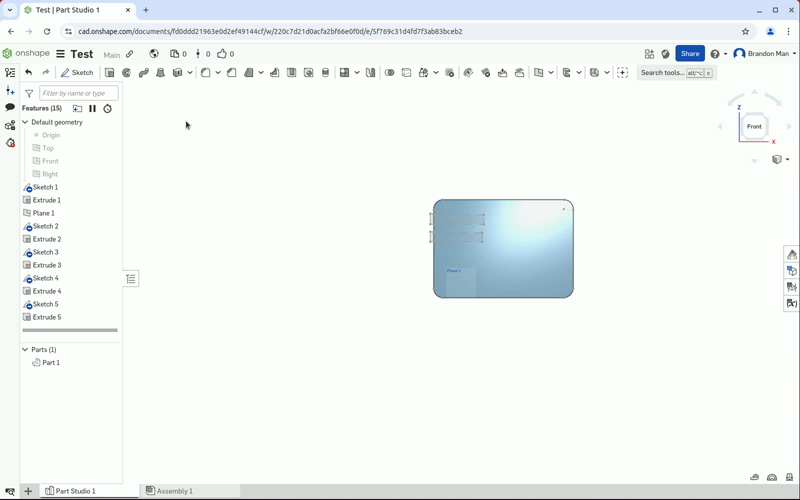
key(left, 2)
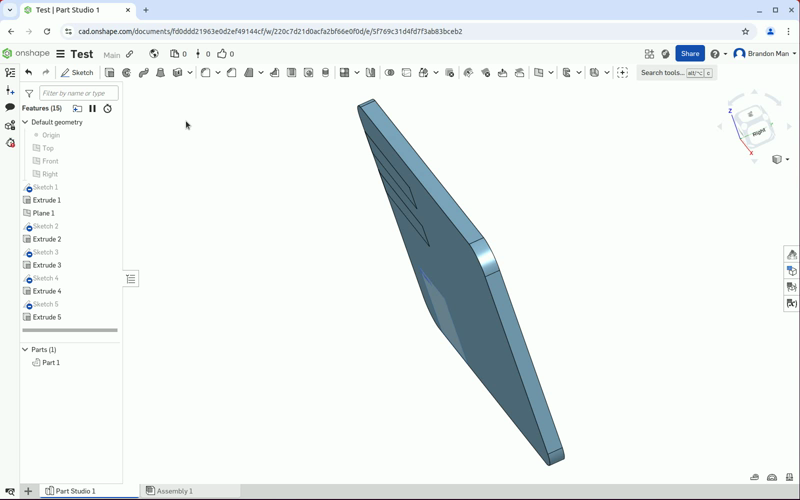
key(down, 2)
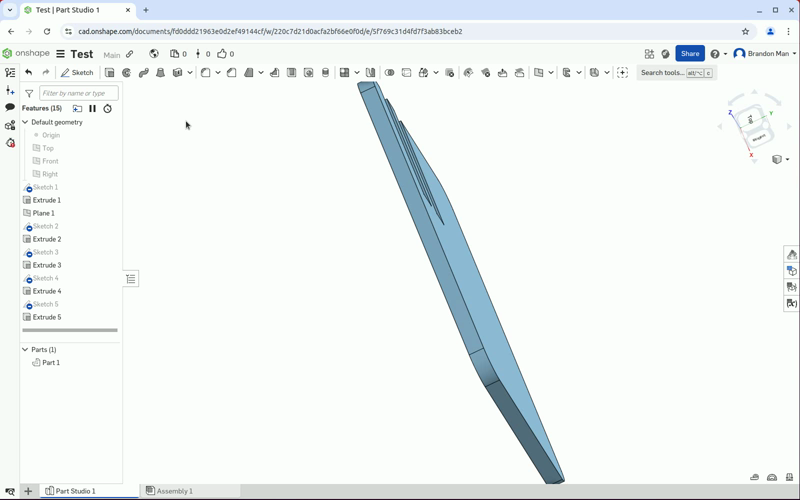
key(up, 2)
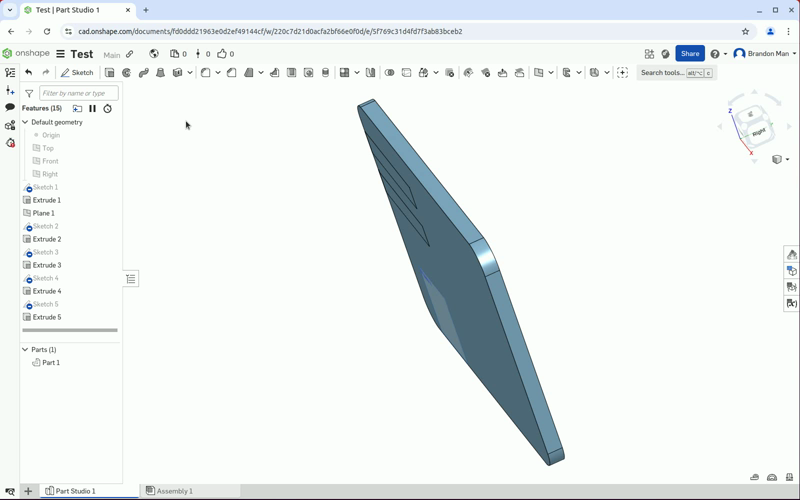
key(right, 2)
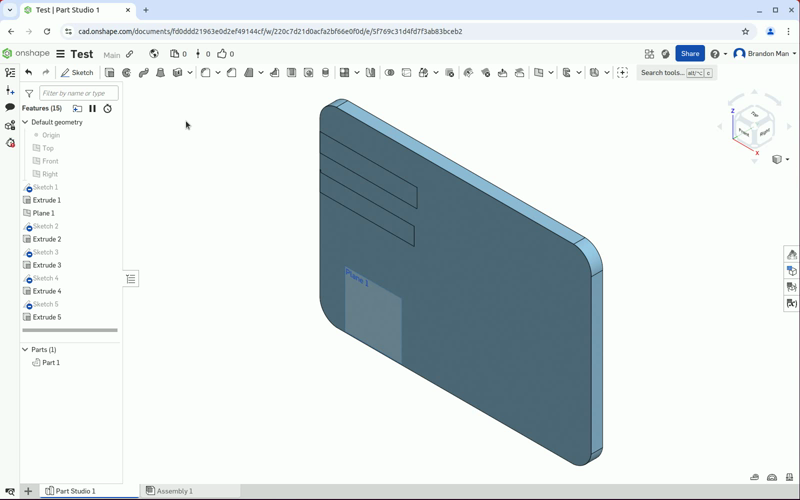
mouse_move(73, 189)
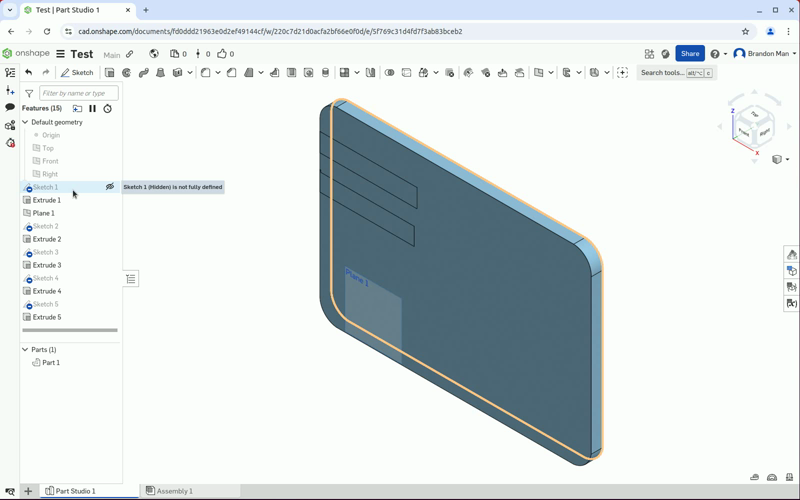
click(73, 189)